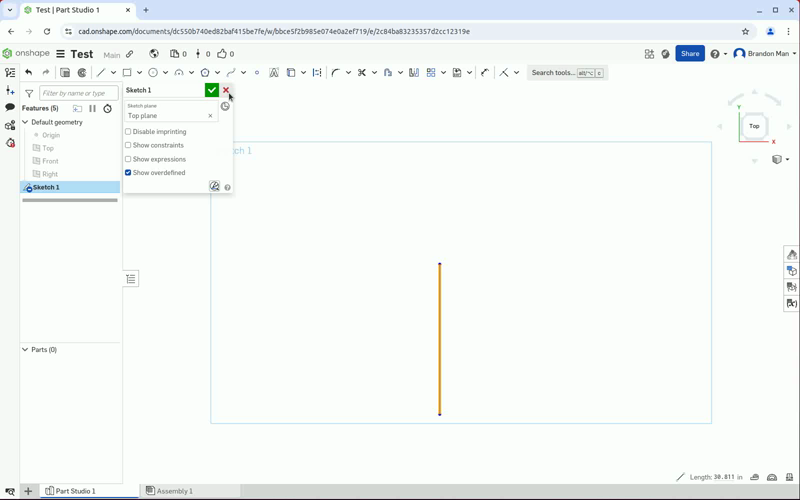
key(shift+h)
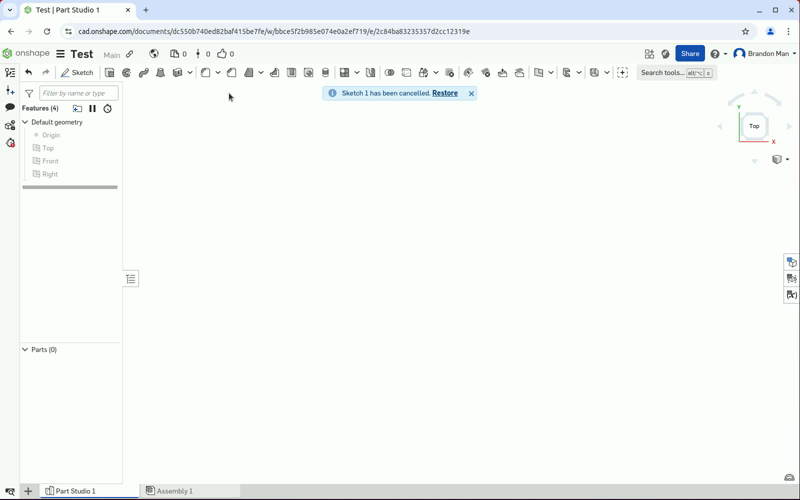
mouse_move(73, 352)
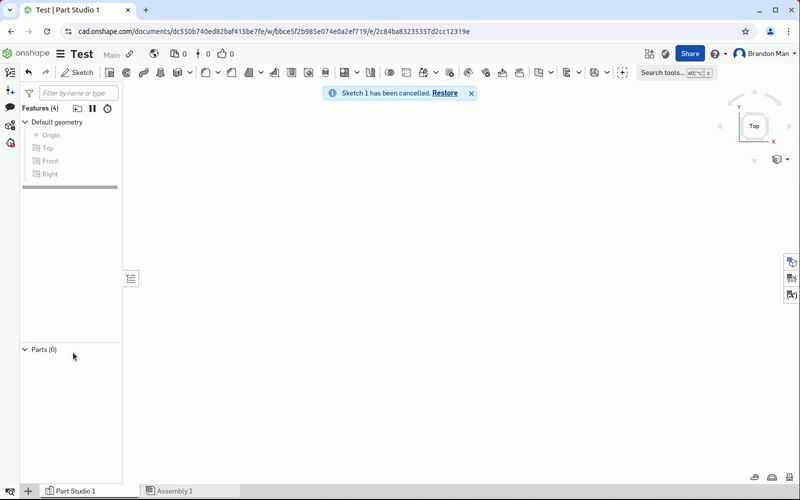
key(y)
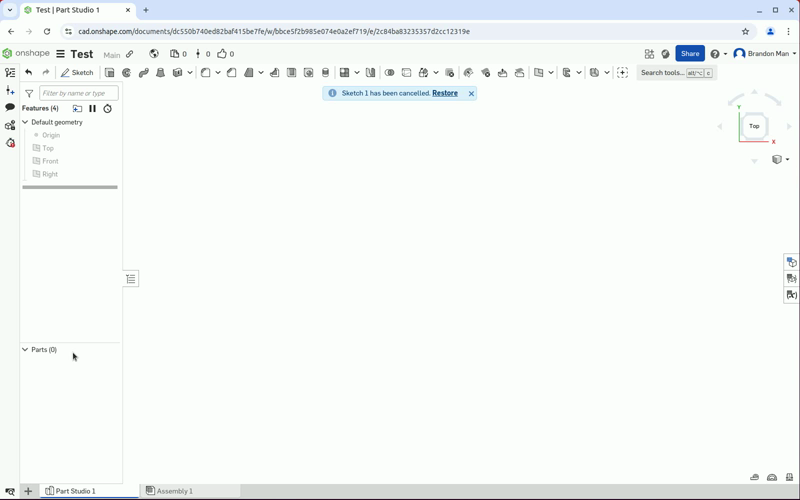
key(shift+p)
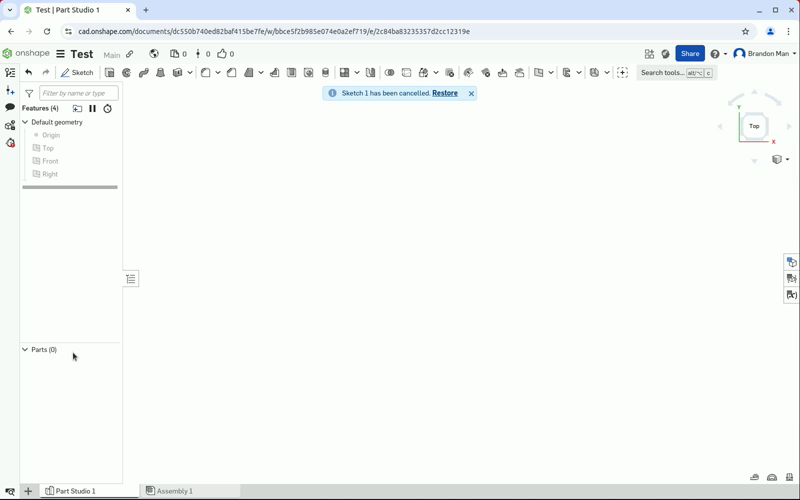
key(space)
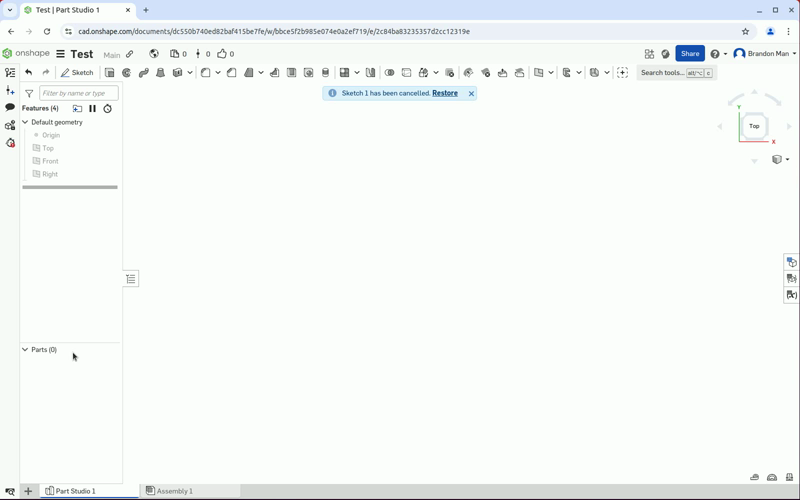
key_down(shift)
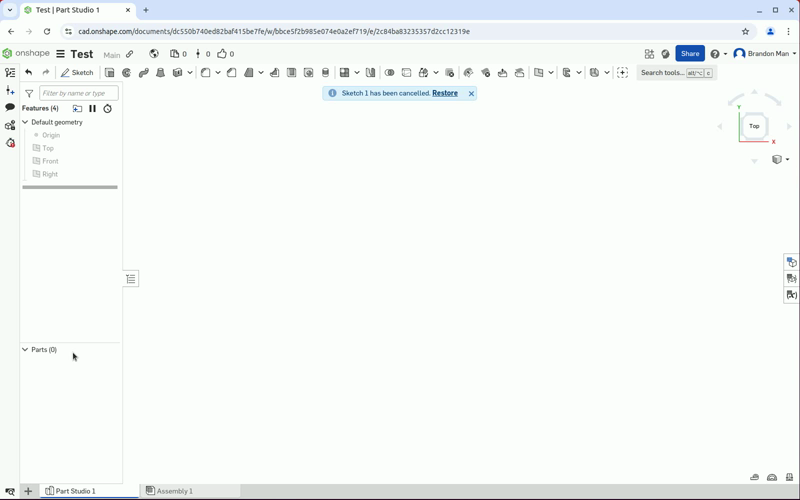
key(up)
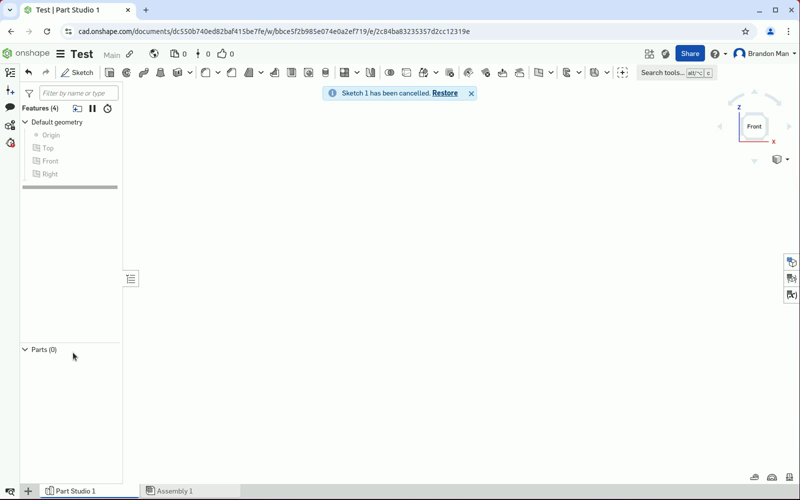
key_up(shift)
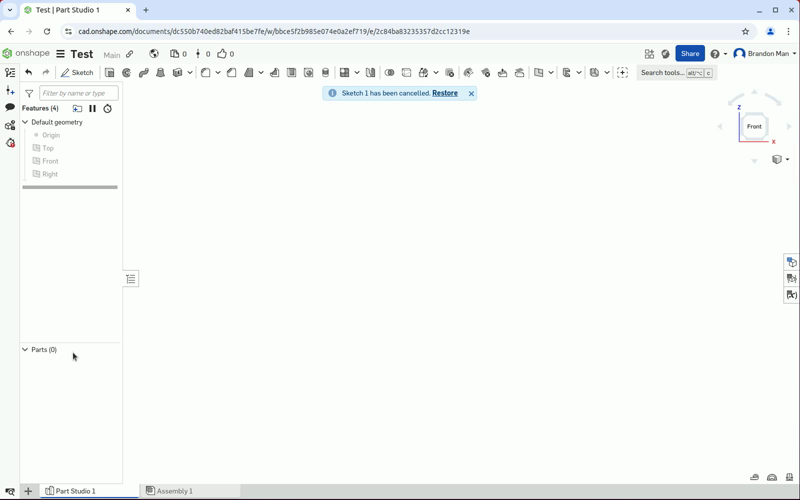
mouse_move(73, 352)
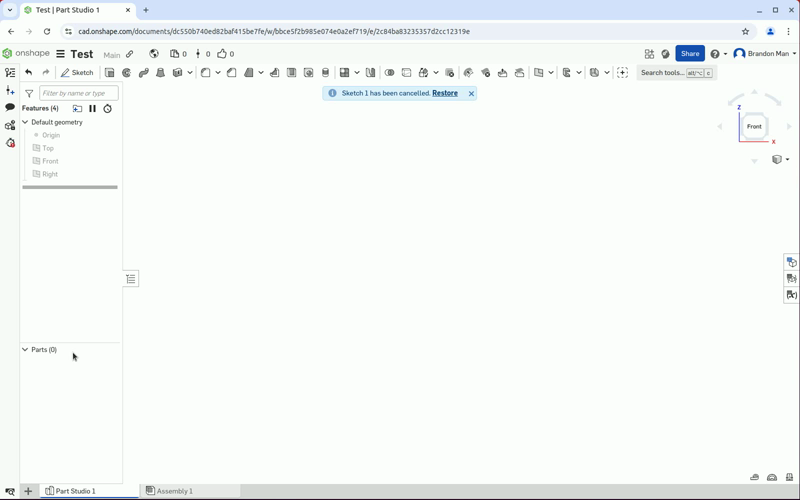
key(shift+y)
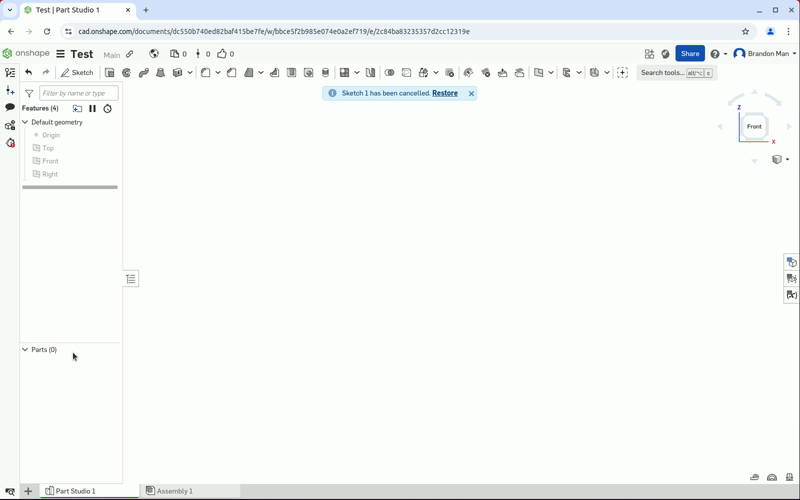
key(shift+s)
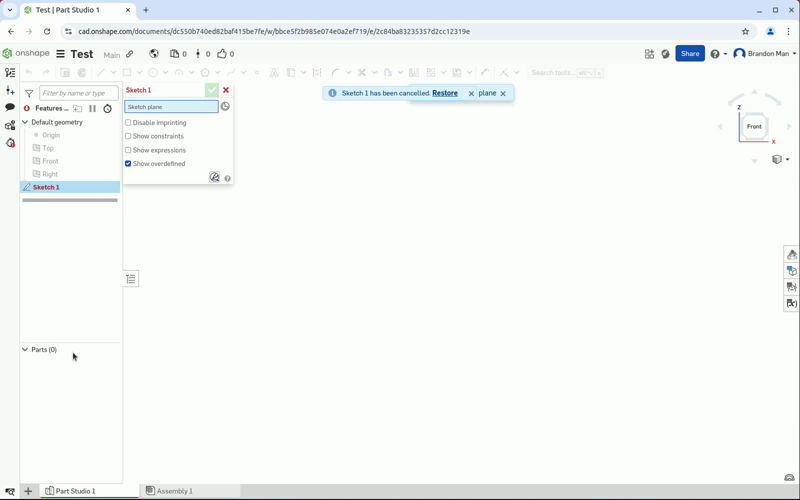
mouse_move(73, 163)
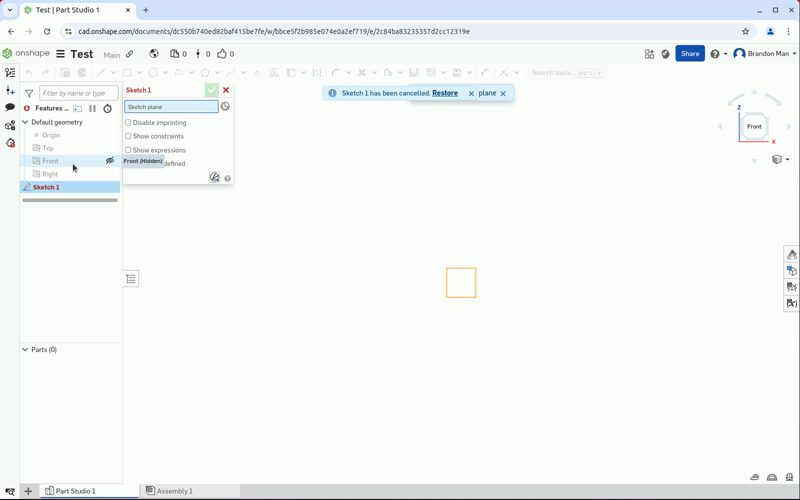
click(73, 163)
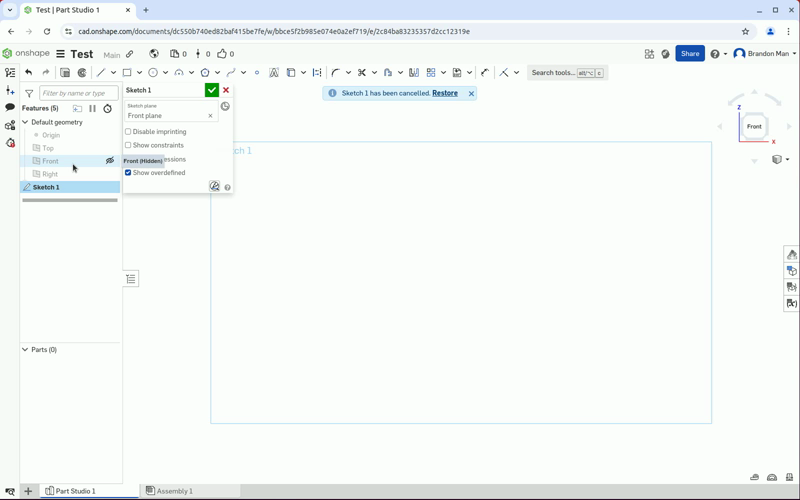
mouse_move(73, 352)
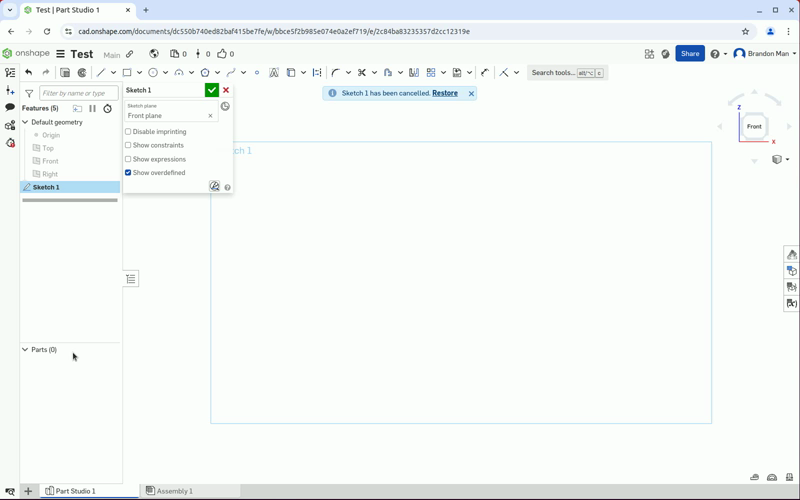
key(y)
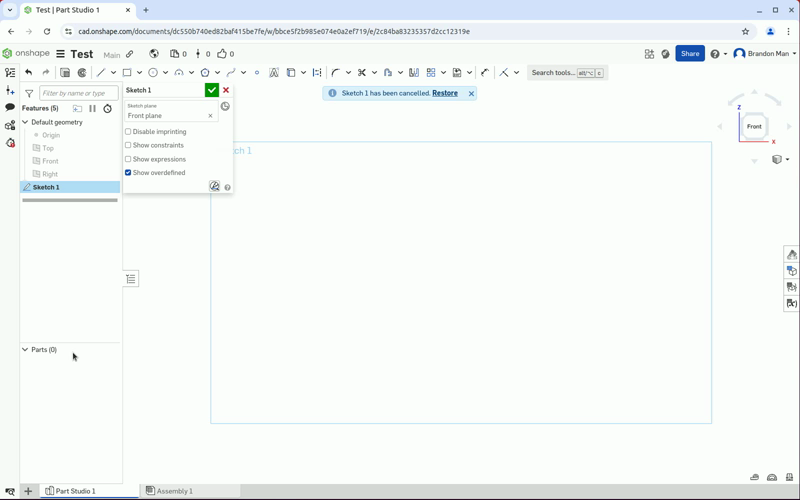
key(l)
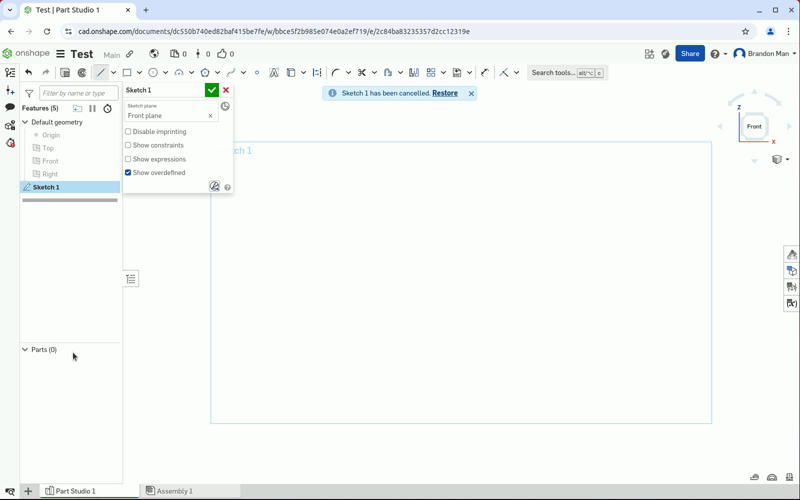
key_down(shift)
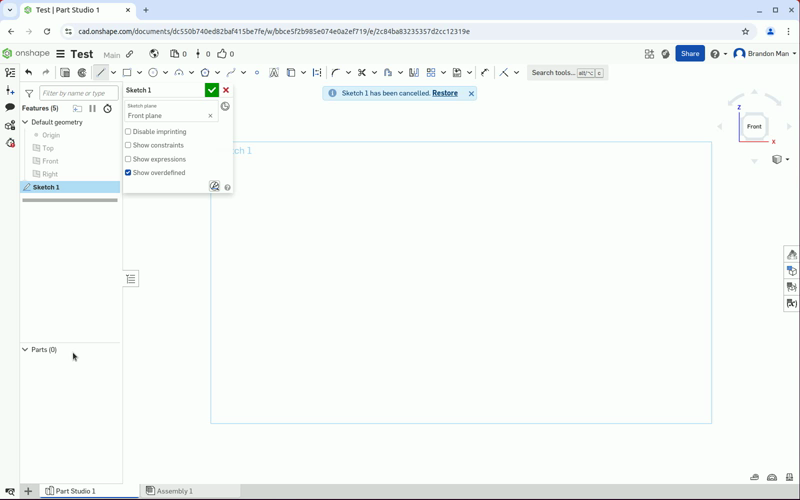
mouse_move(471, 395)
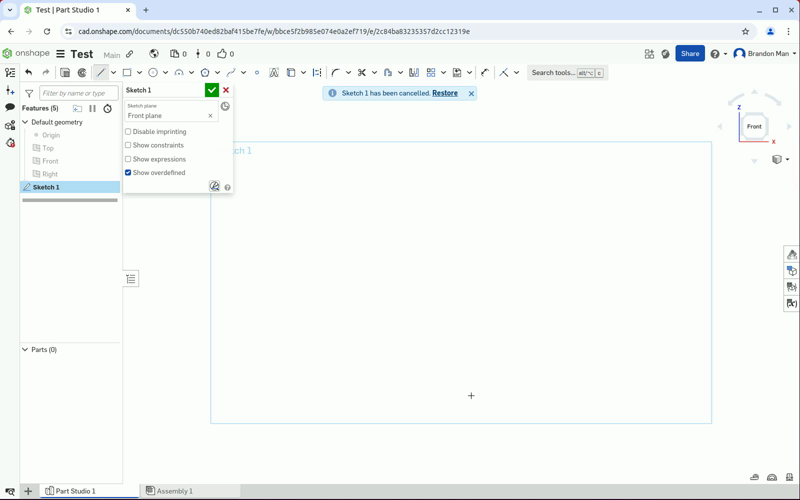
click(471, 395)
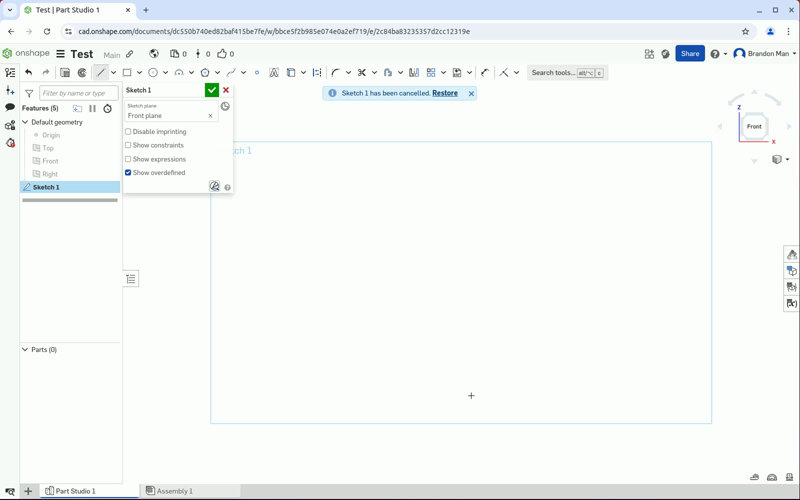
key_up(shift)
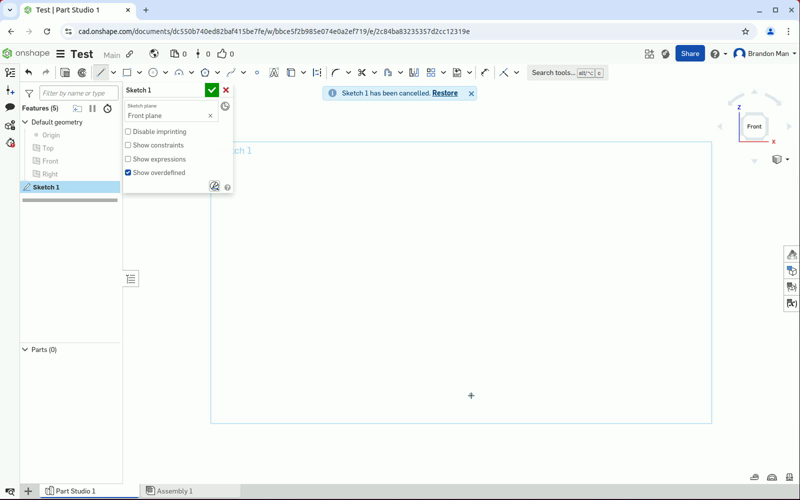
key_down(shift)
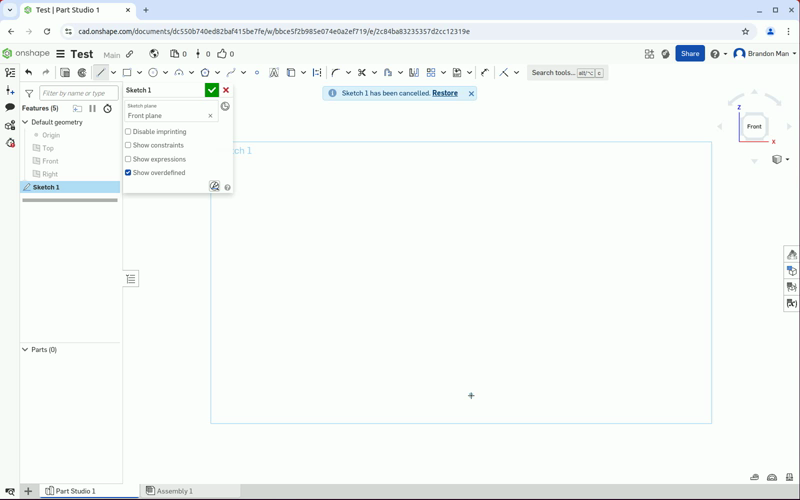
mouse_move(501, 395)
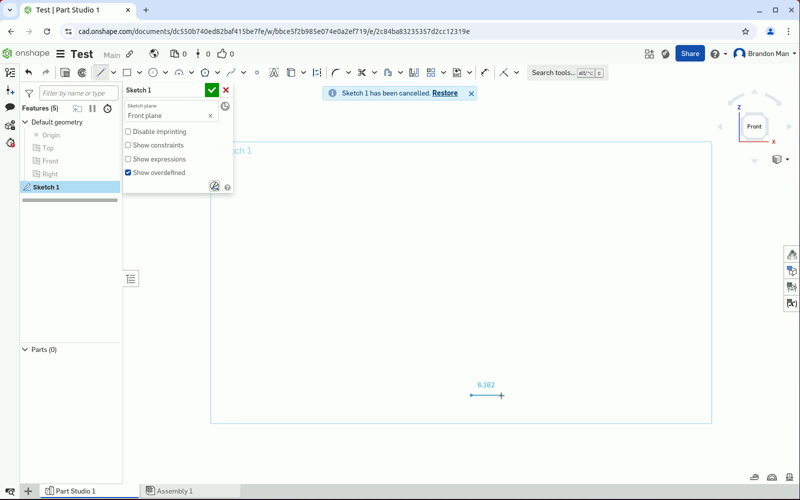
mouse_move(473, 395)
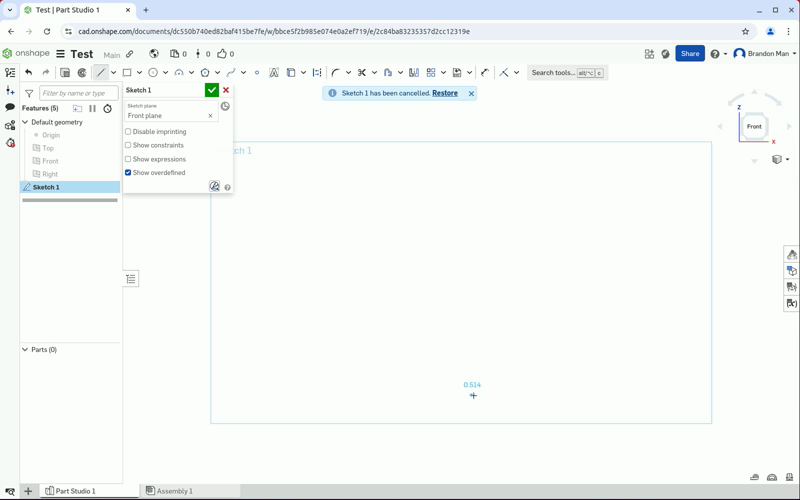
scroll(6)
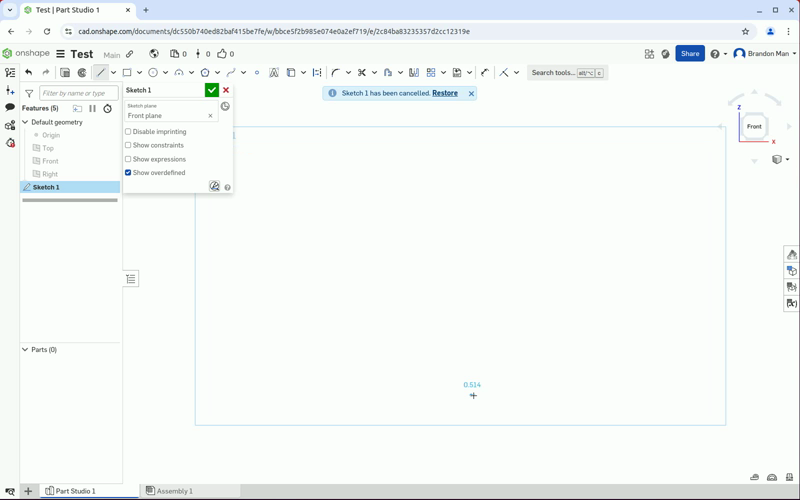
scroll(6)
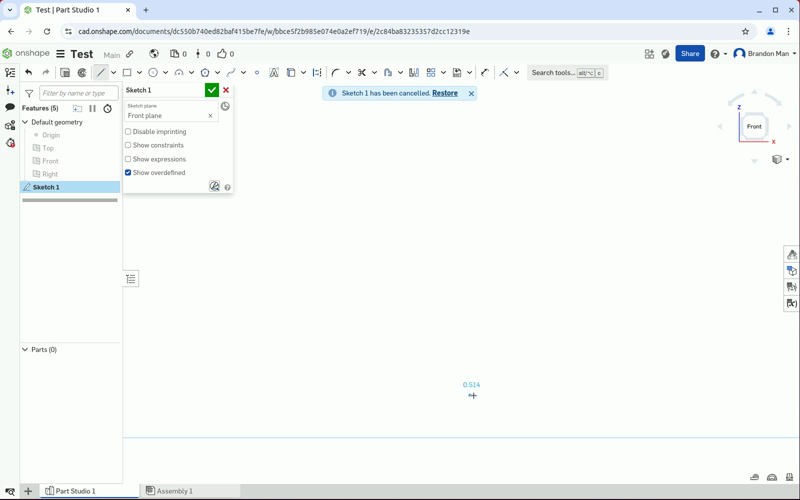
scroll(6)
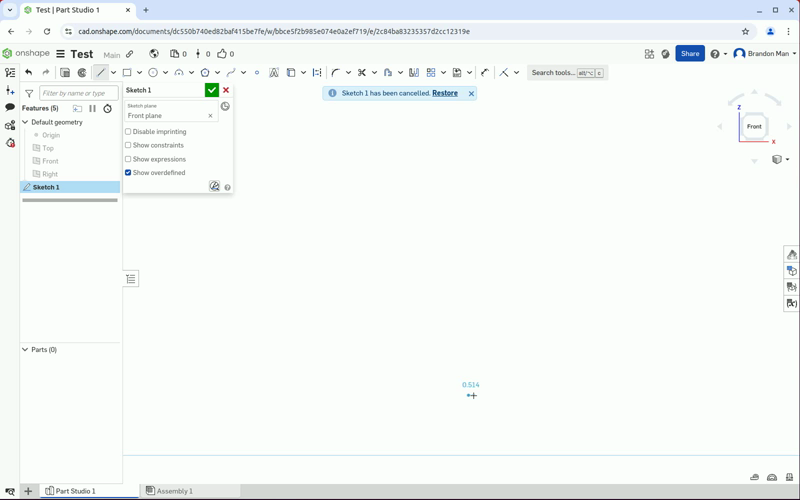
scroll(6)
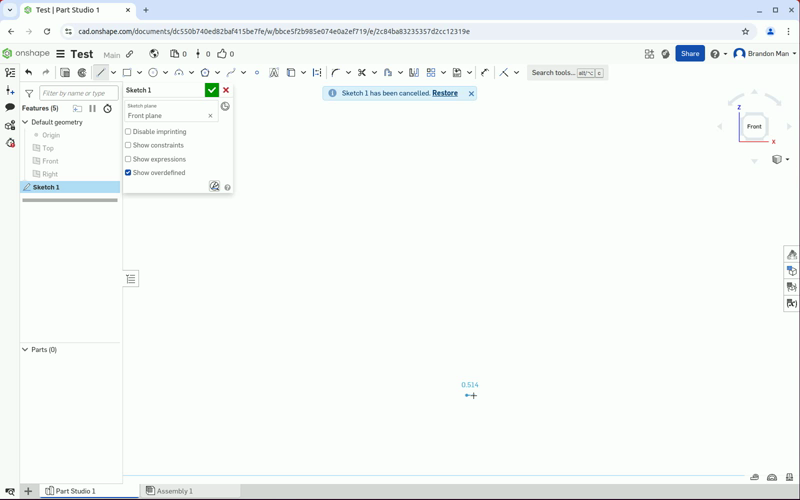
scroll(6)
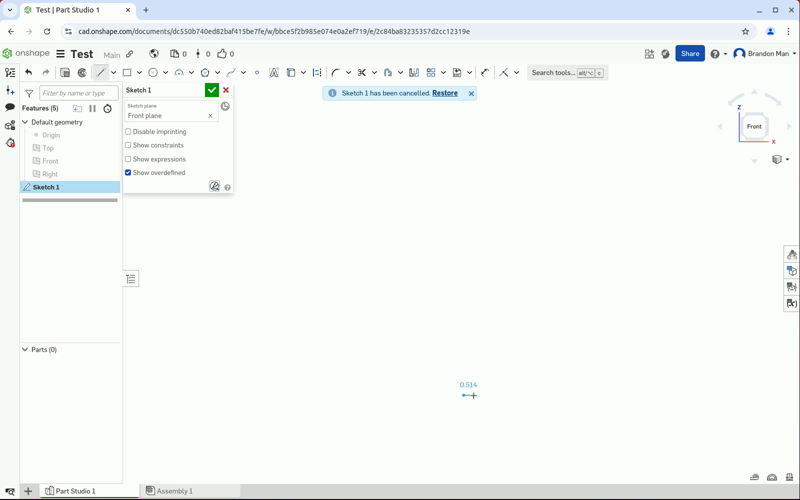
scroll(6)
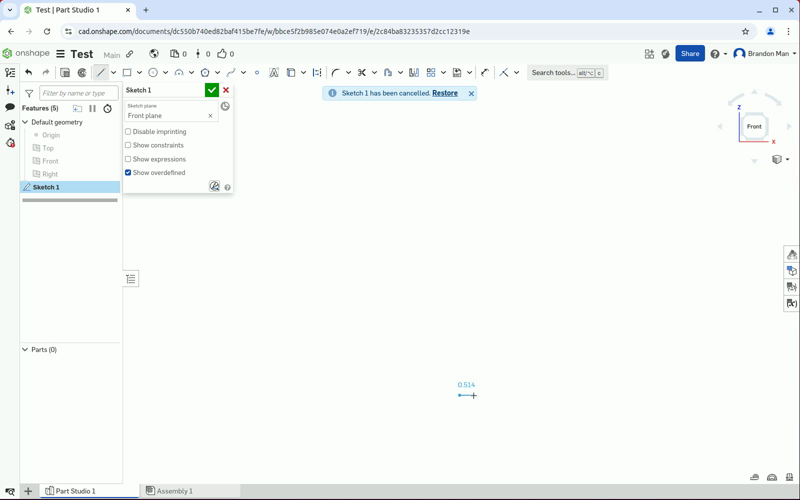
scroll(6)
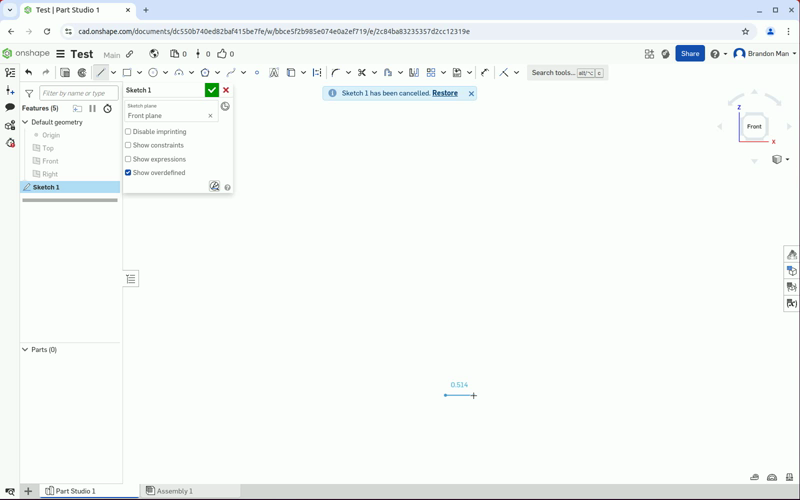
click(473, 395)
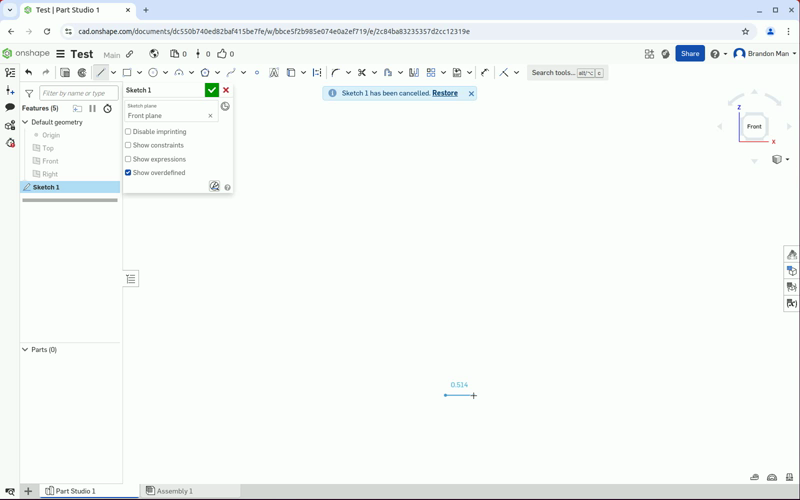
scroll(-6)
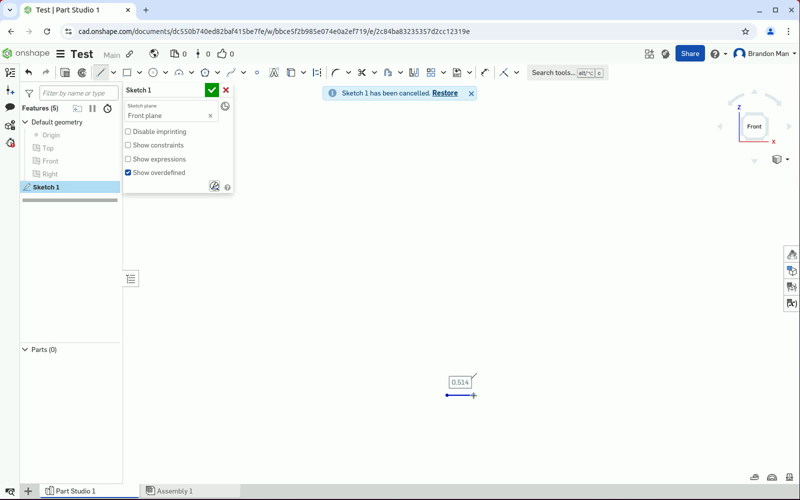
scroll(-6)
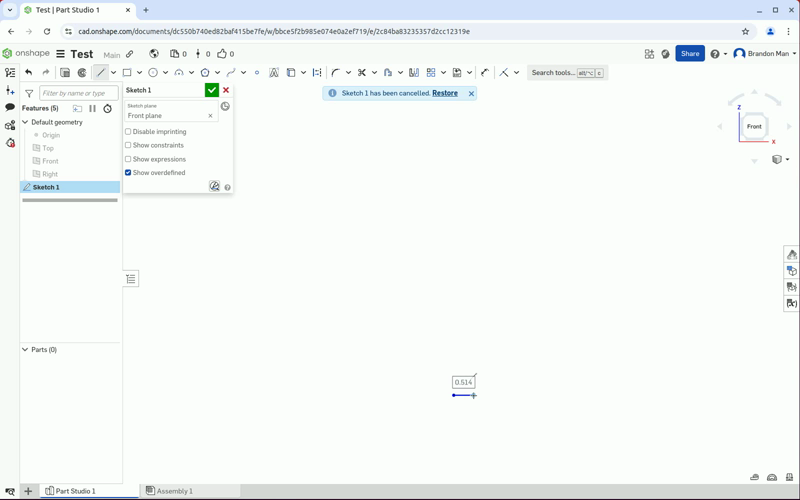
scroll(-6)
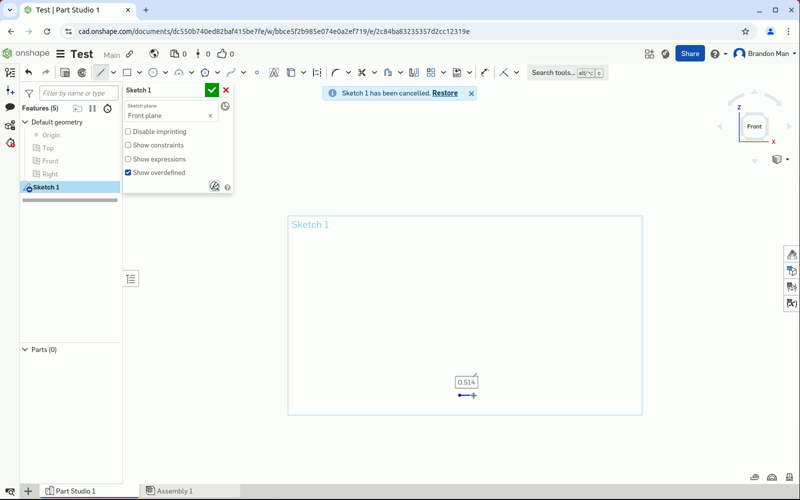
scroll(-6)
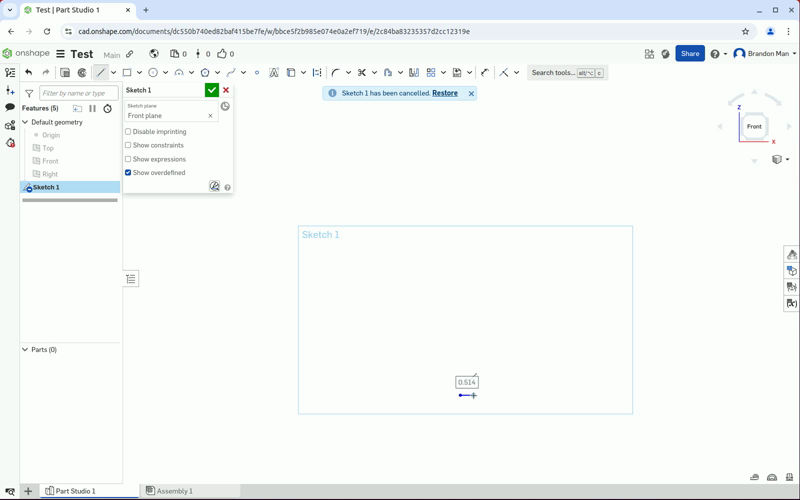
scroll(-6)
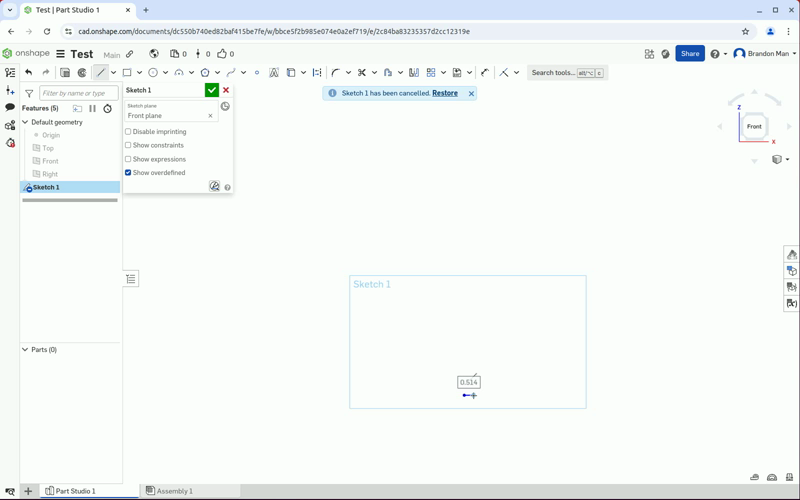
scroll(-6)
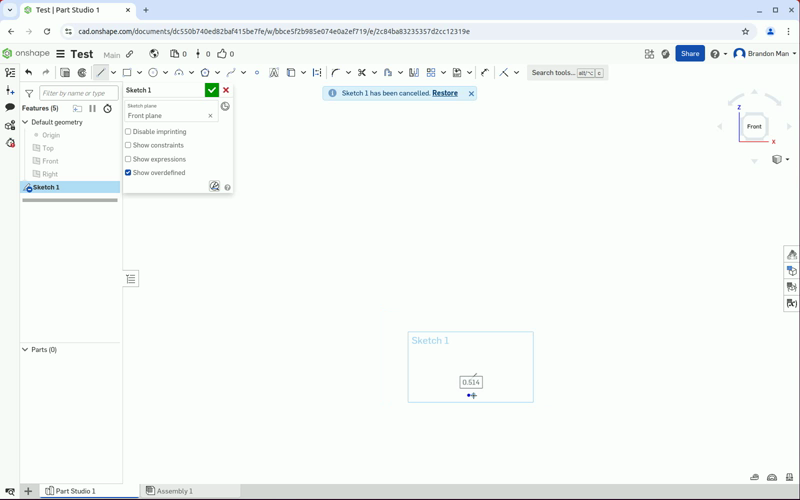
scroll(-6)
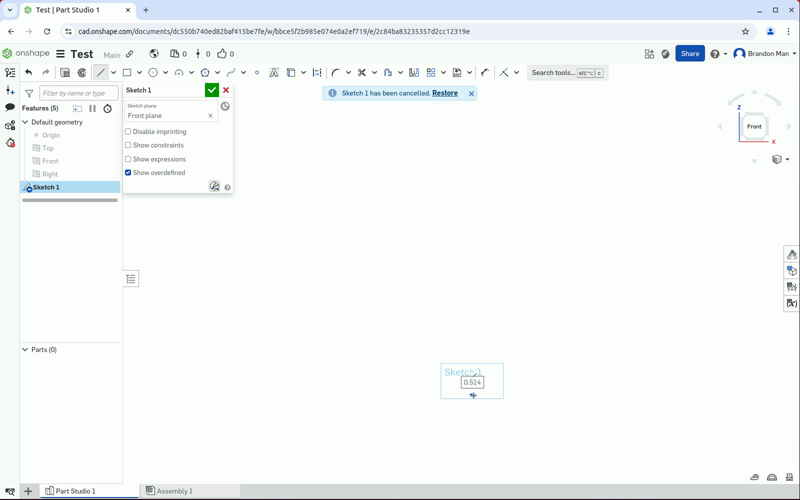
key_up(shift)
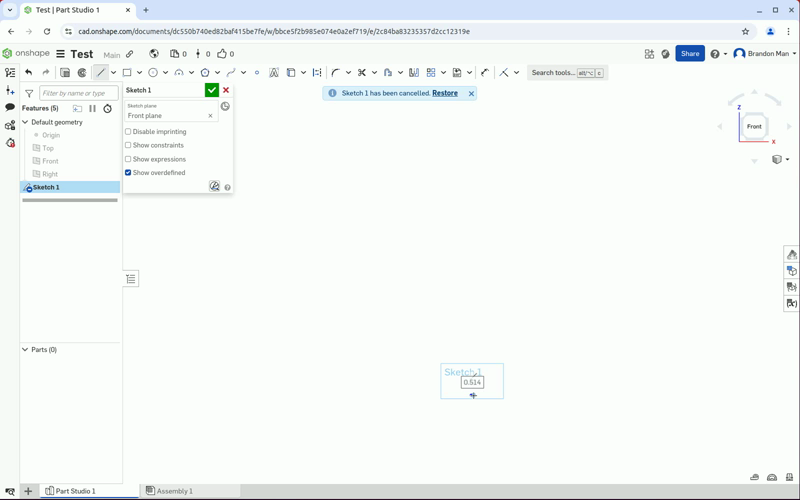
key_down(shift)
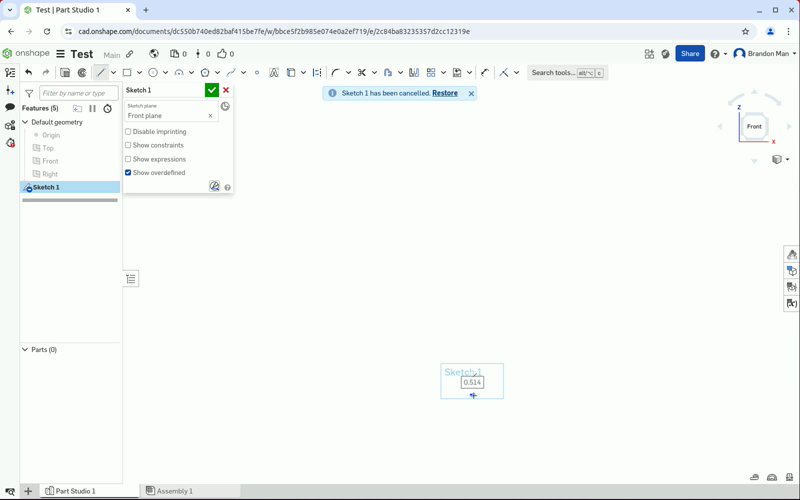
mouse_move(473, 281)
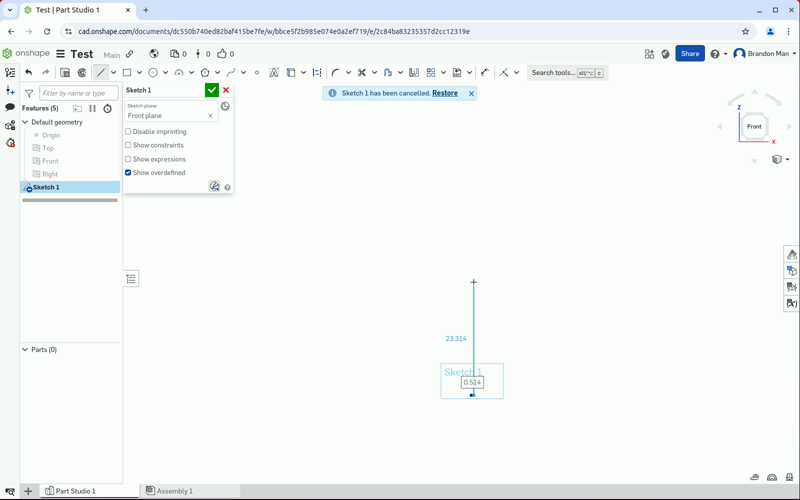
click(473, 281)
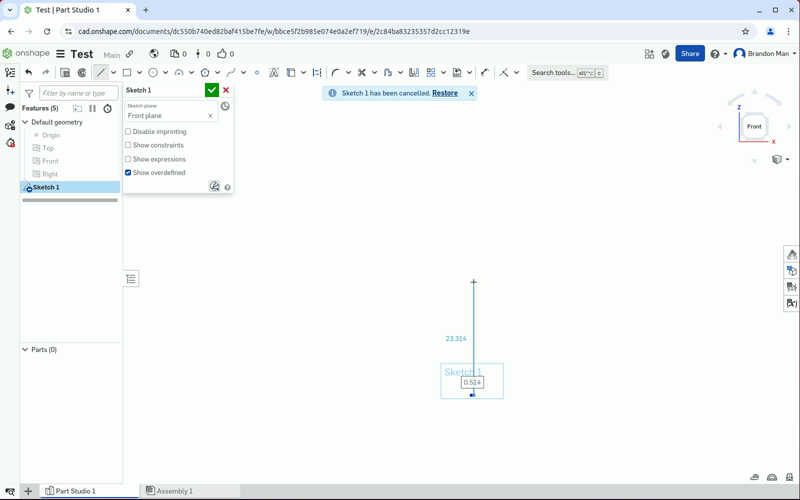
key_up(shift)
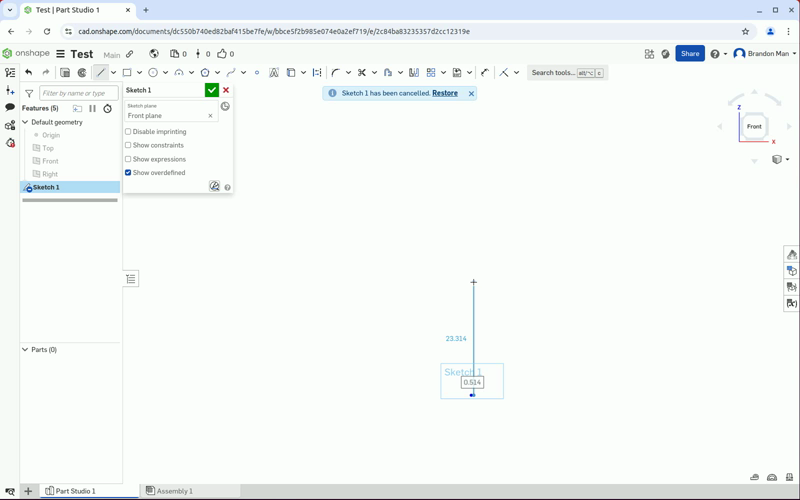
key_down(shift)
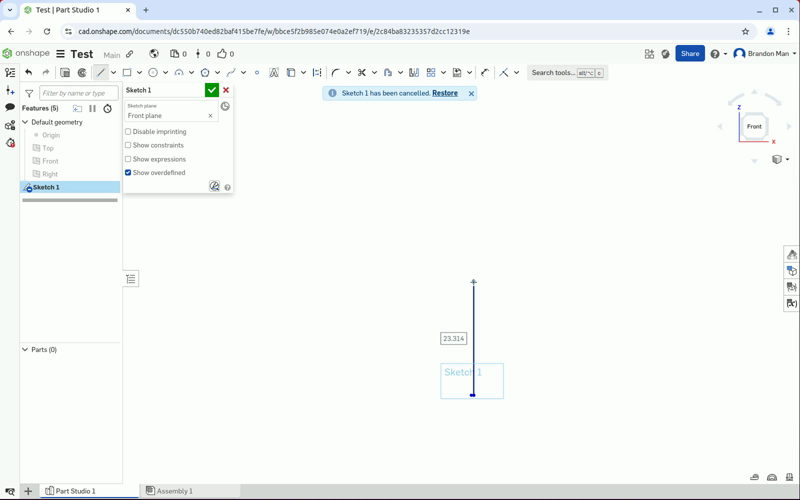
mouse_move(503, 281)
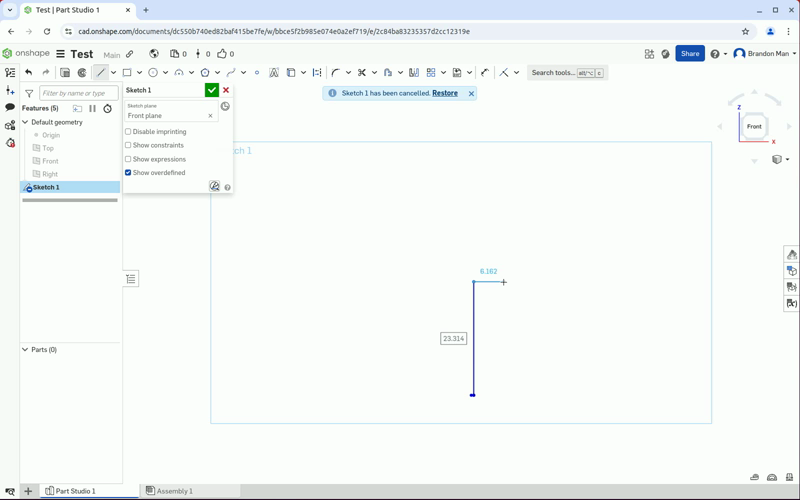
mouse_move(471, 281)
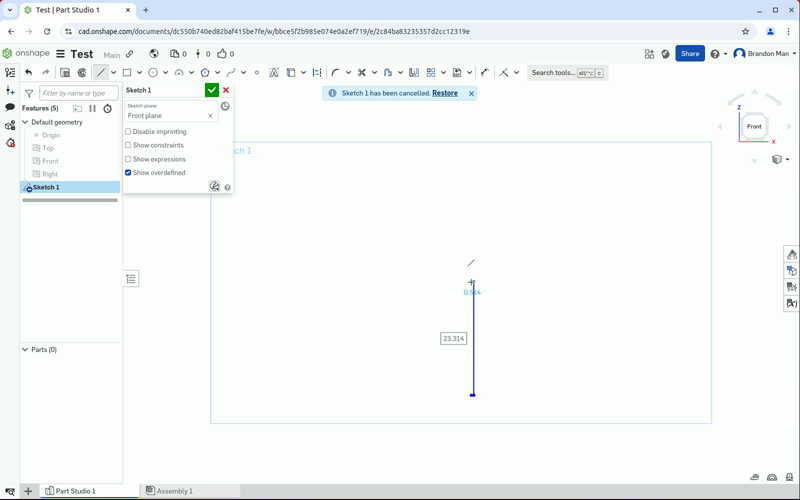
scroll(6)
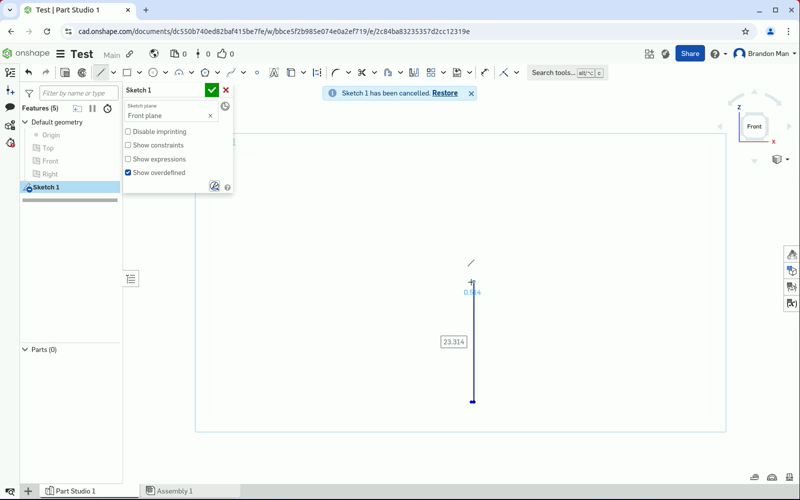
scroll(6)
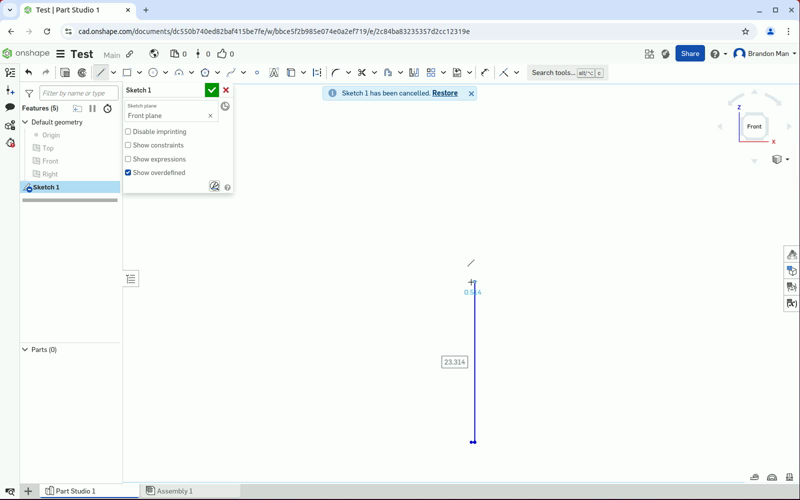
scroll(6)
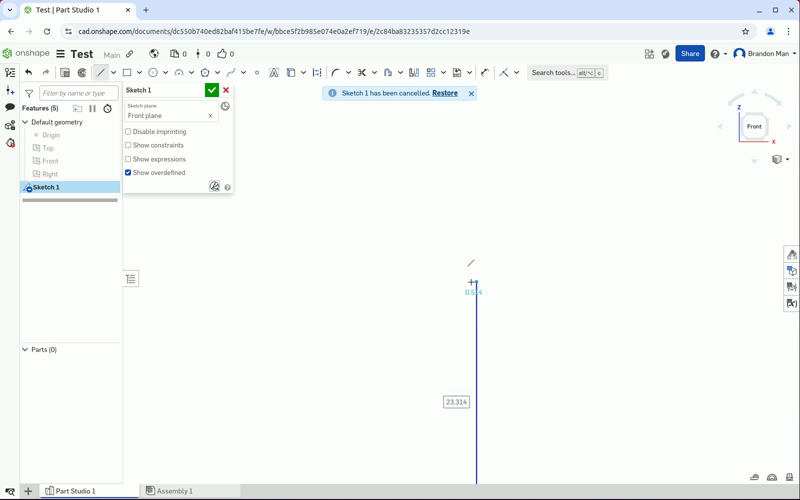
scroll(6)
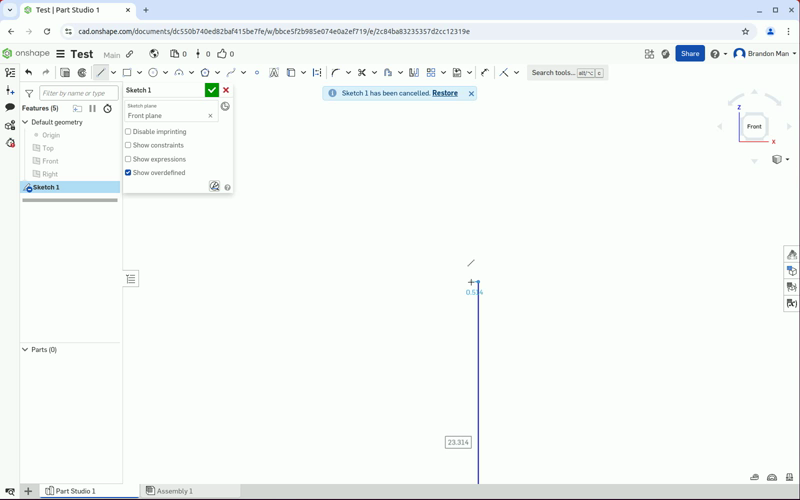
scroll(6)
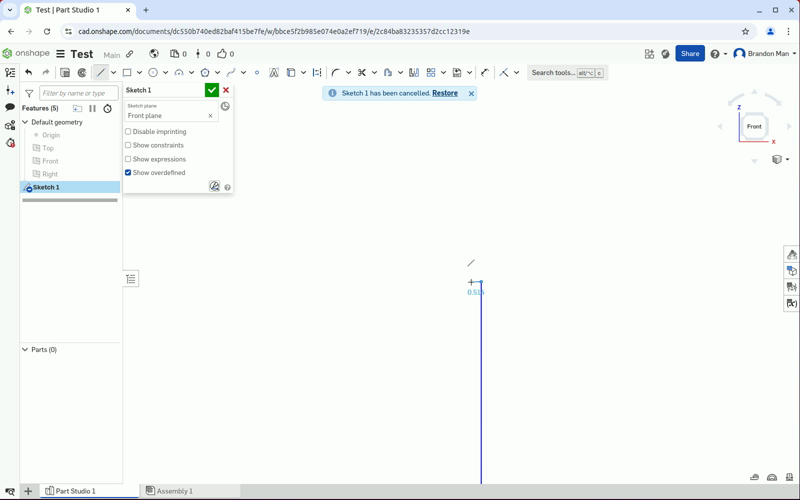
scroll(6)
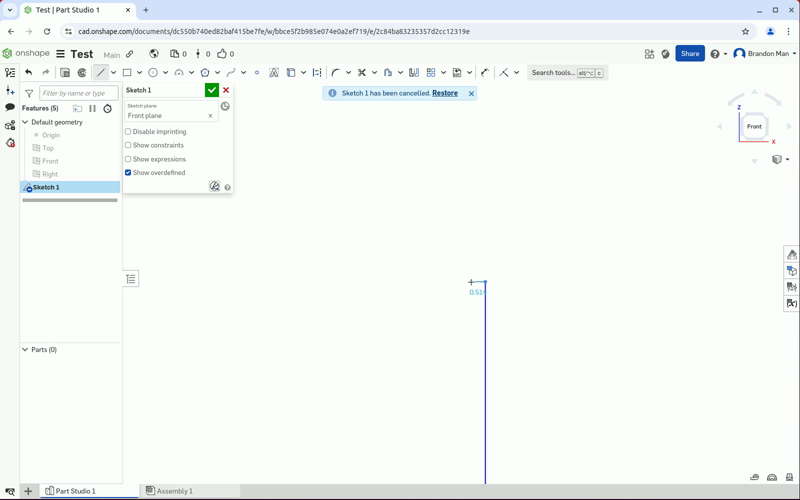
scroll(6)
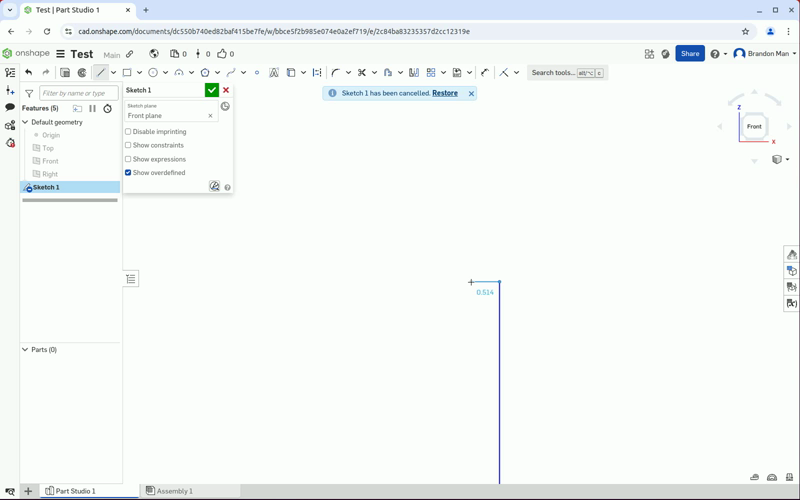
click(471, 281)
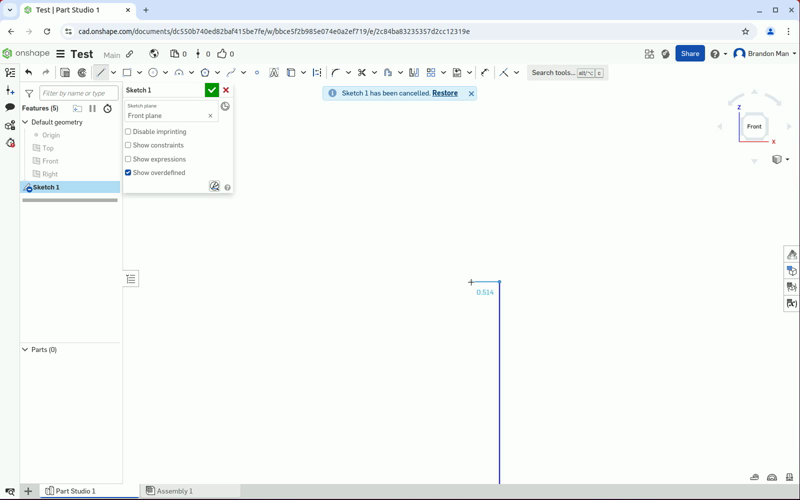
scroll(-6)
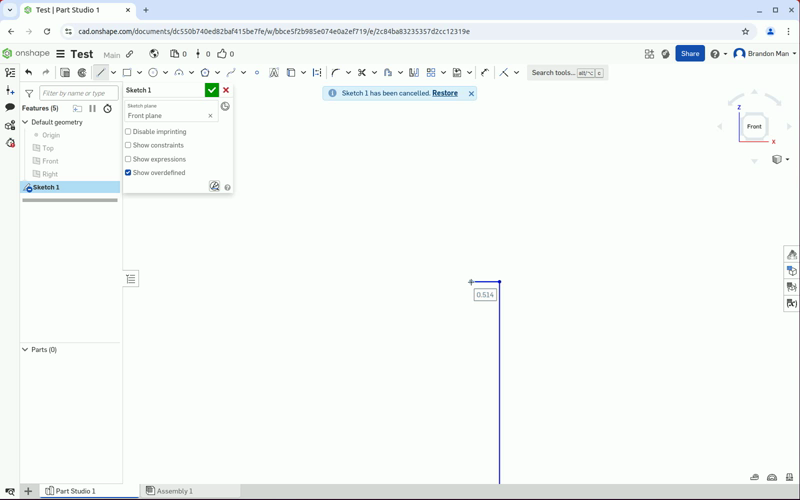
scroll(-6)
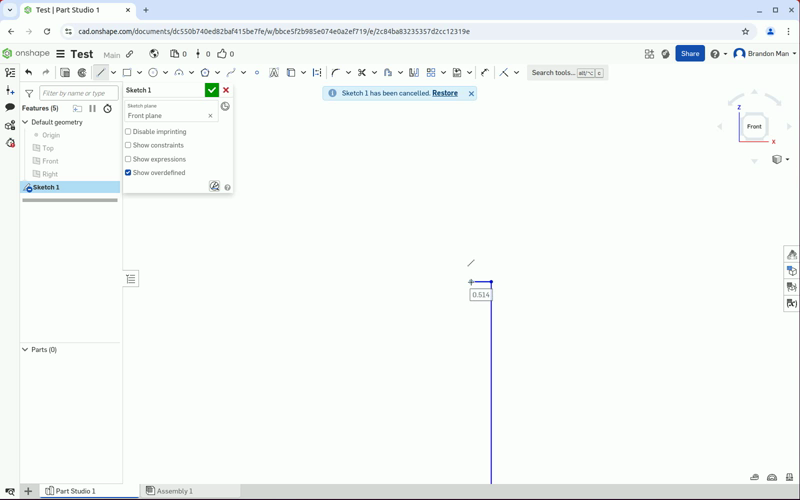
scroll(-6)
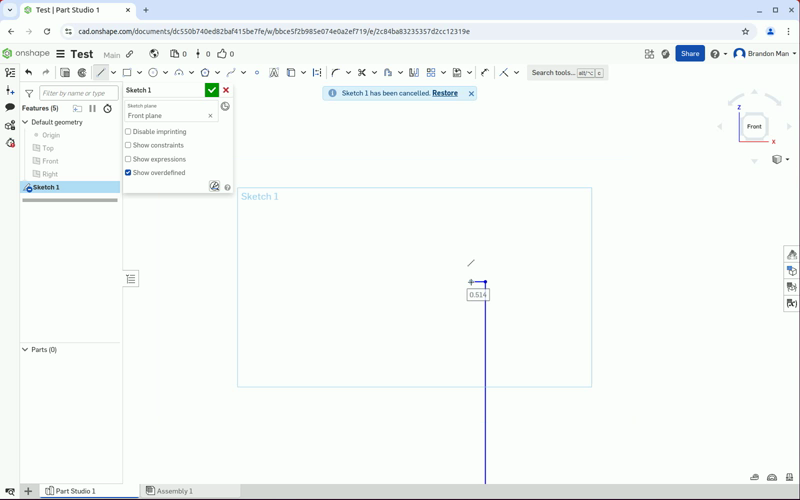
scroll(-6)
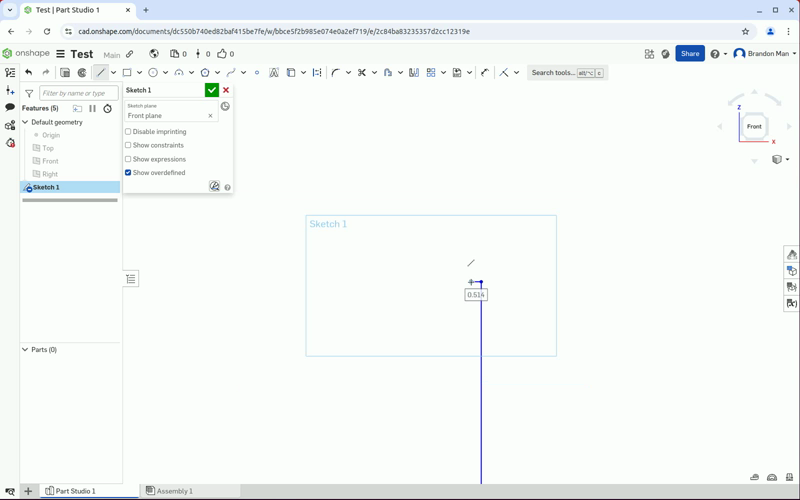
scroll(-6)
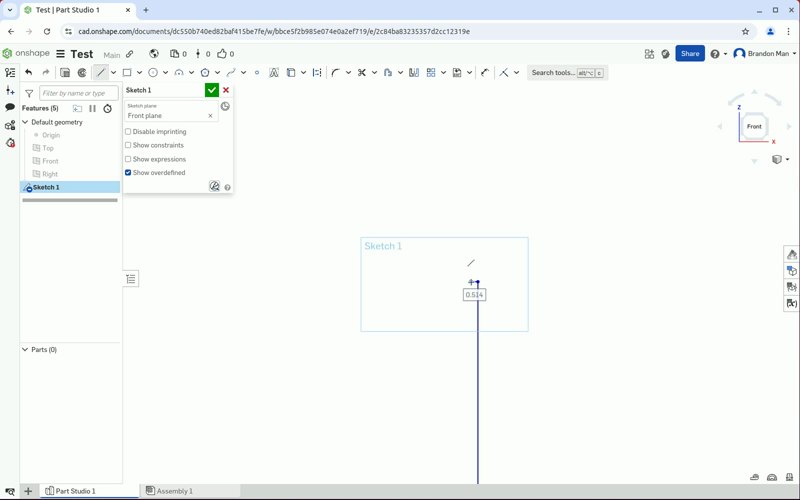
scroll(-6)
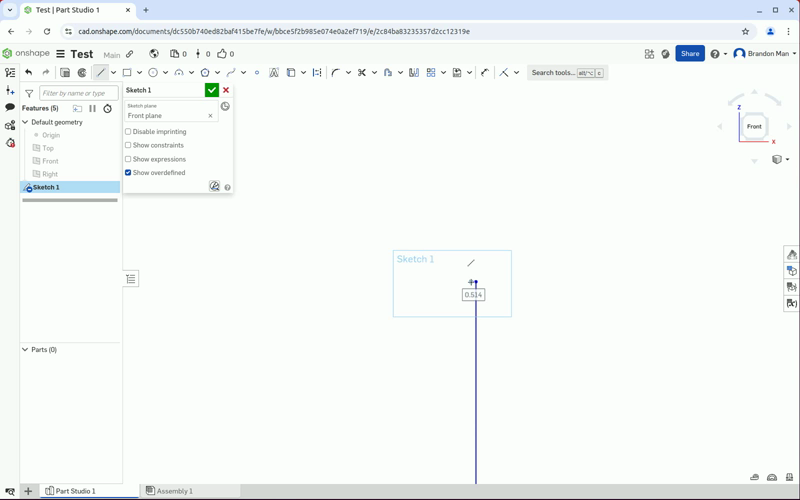
scroll(-6)
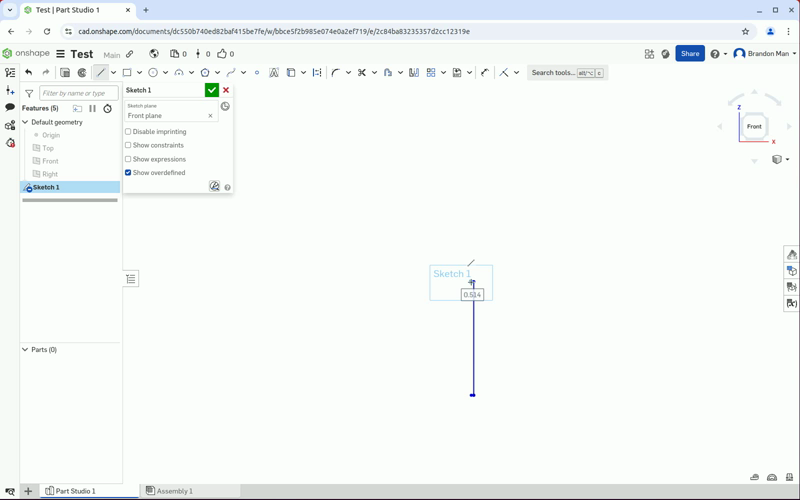
key_up(shift)
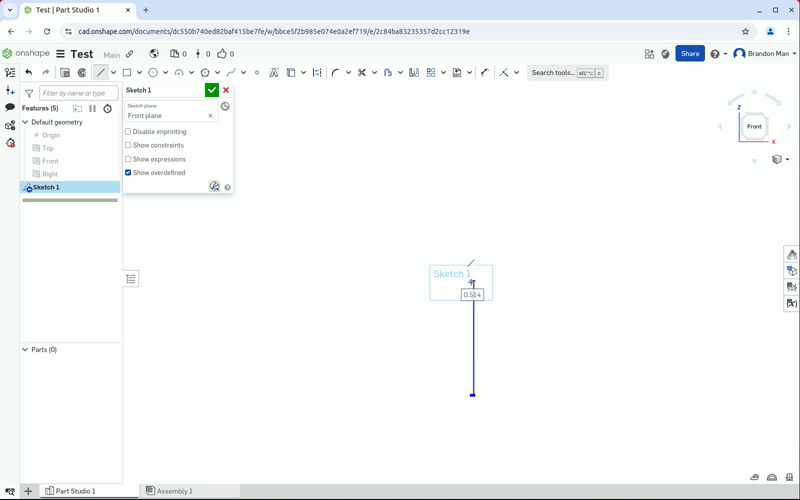
key_down(shift)
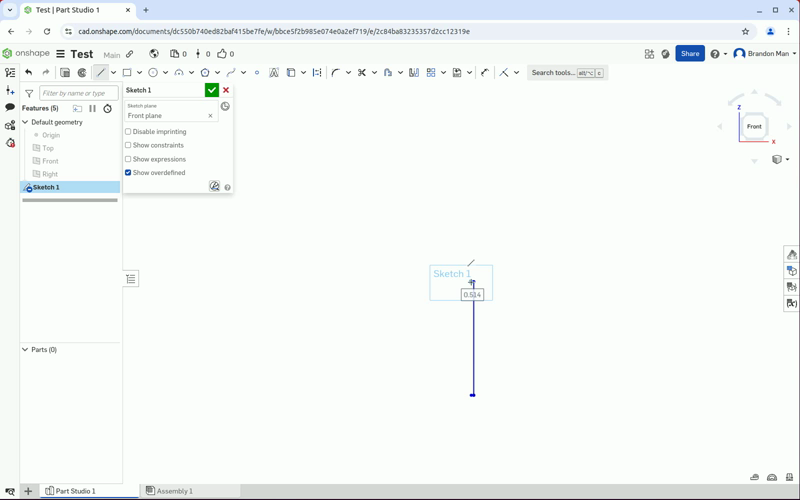
mouse_move(471, 395)
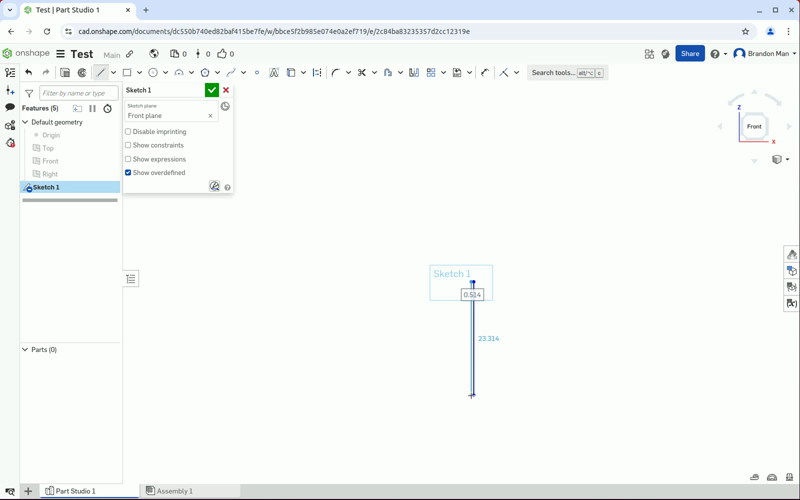
scroll(6)
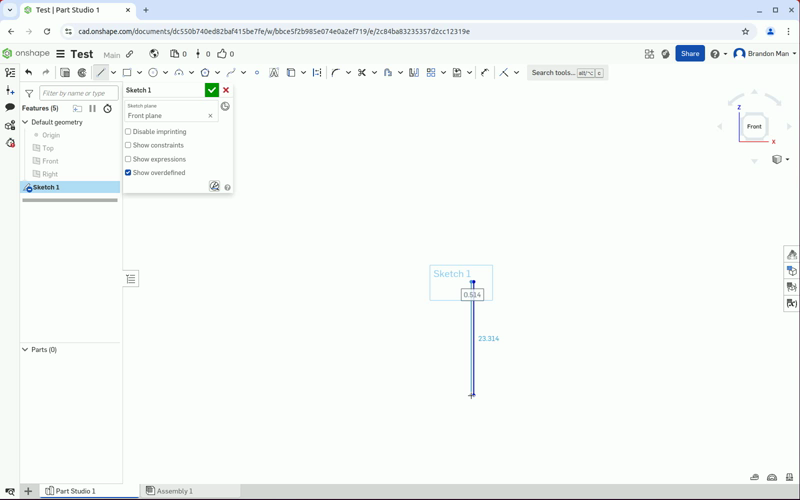
scroll(6)
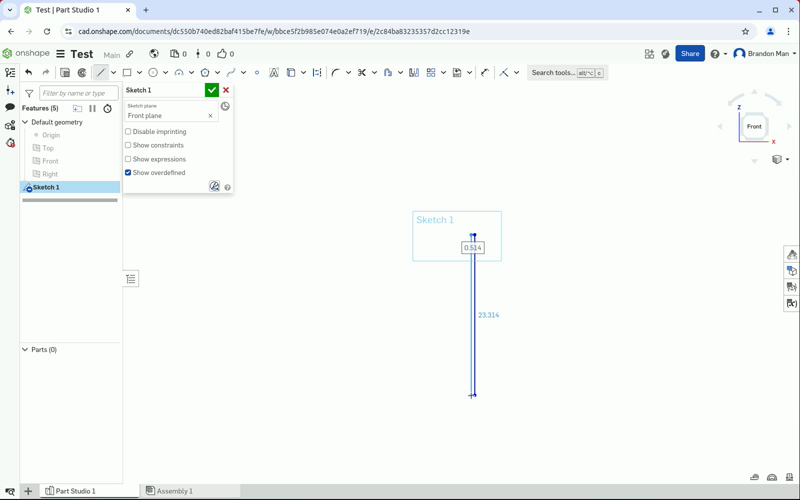
scroll(6)
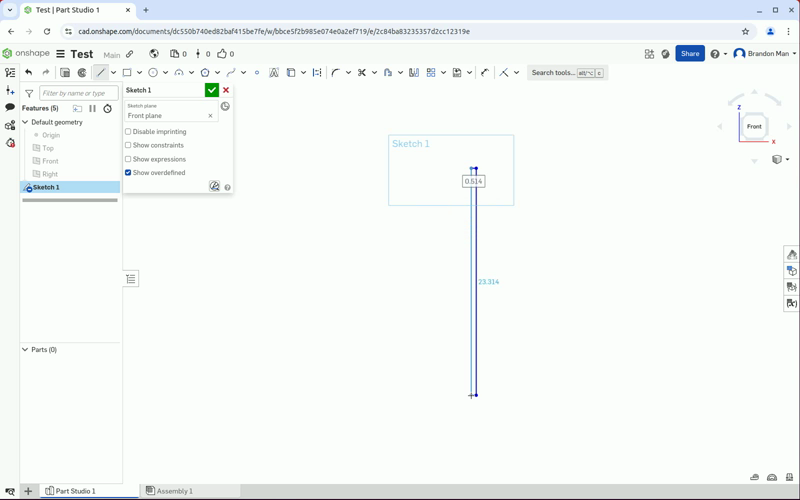
scroll(6)
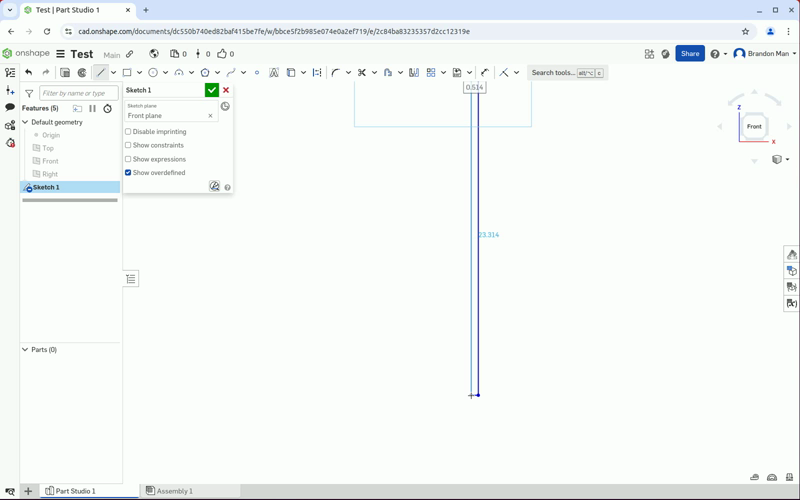
scroll(6)
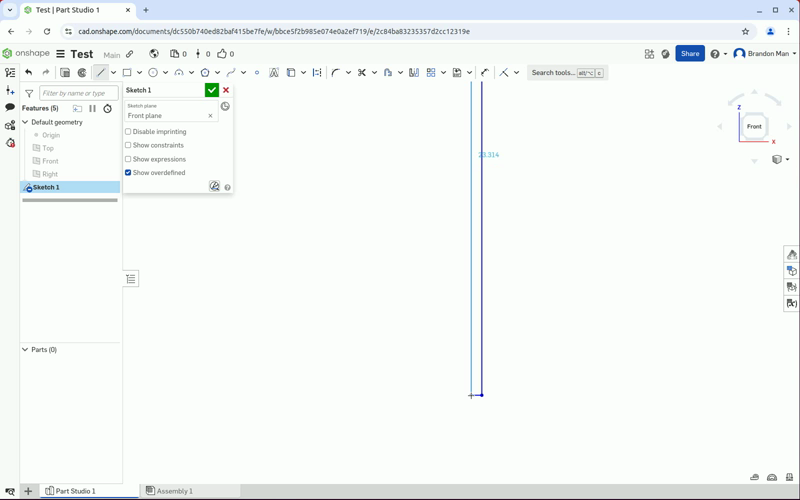
scroll(6)
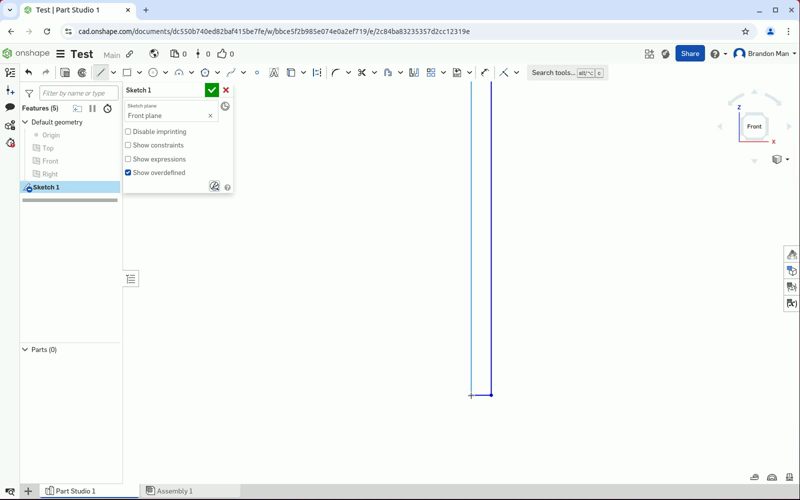
scroll(6)
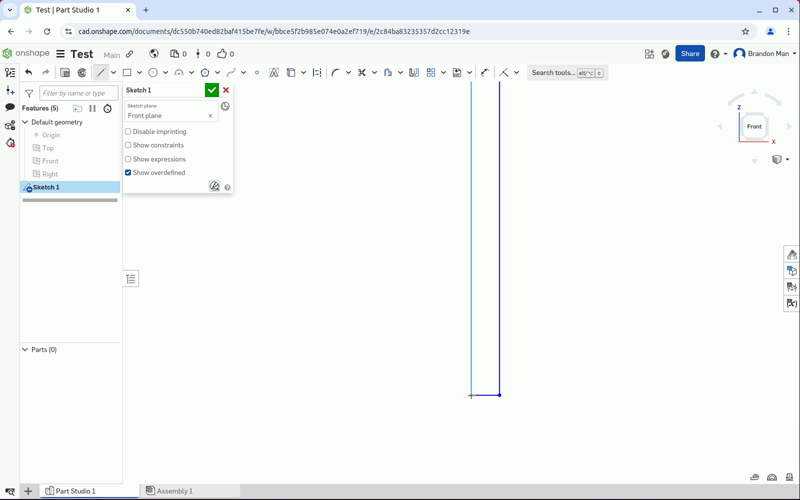
key_up(shift)
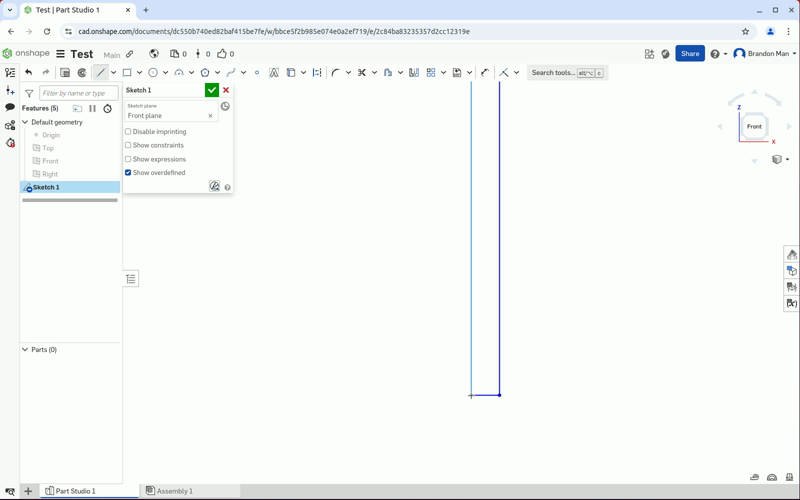
click(471, 395)
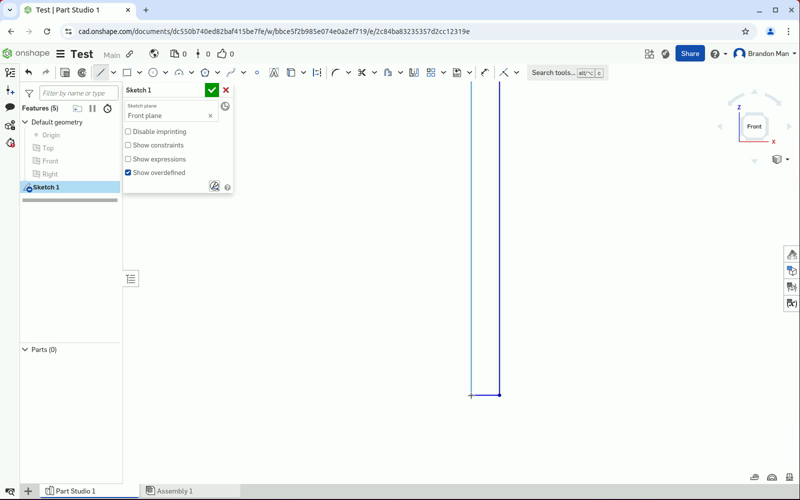
scroll(-6)
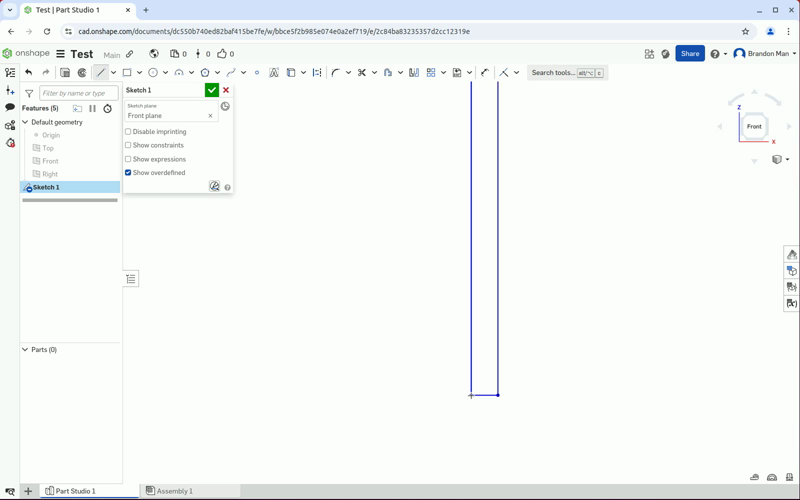
scroll(-6)
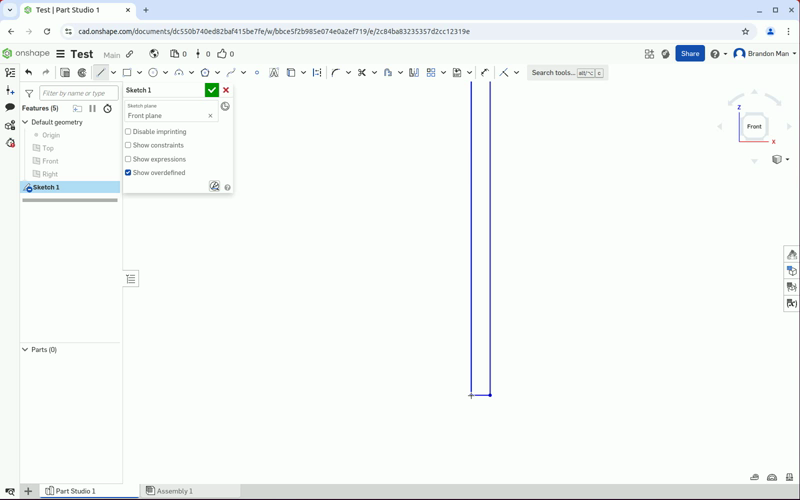
scroll(-6)
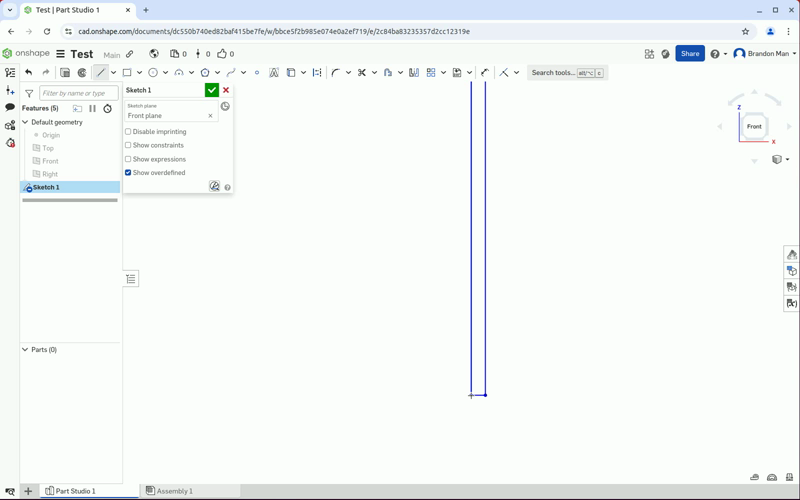
scroll(-6)
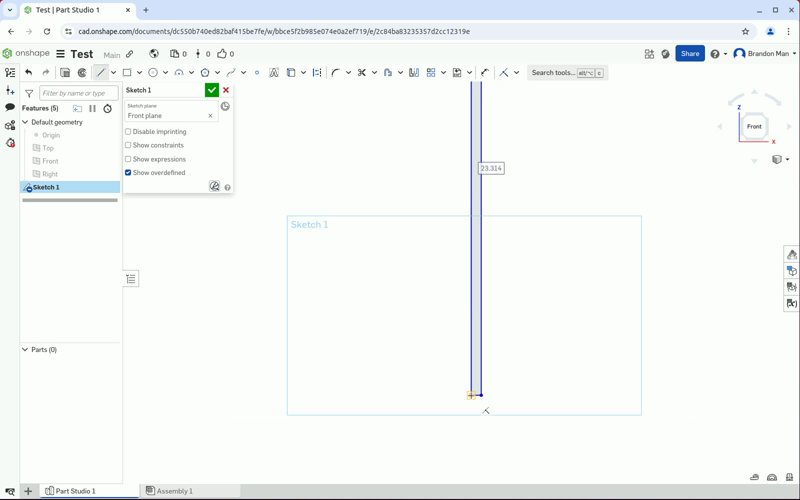
scroll(-6)
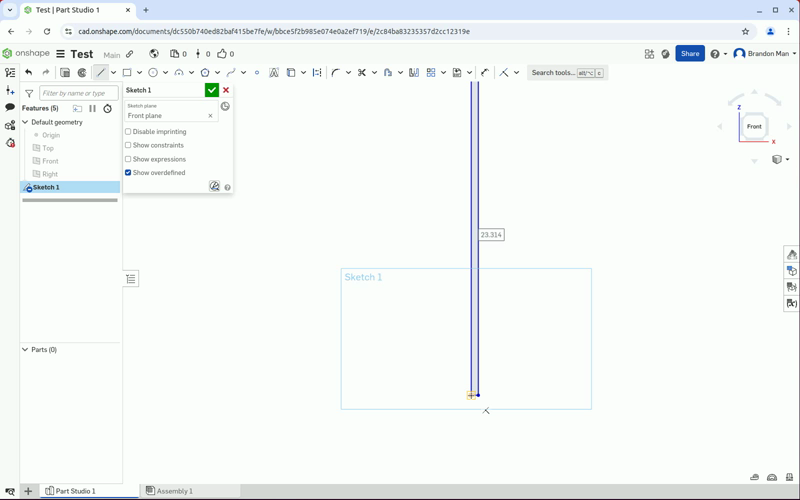
scroll(-6)
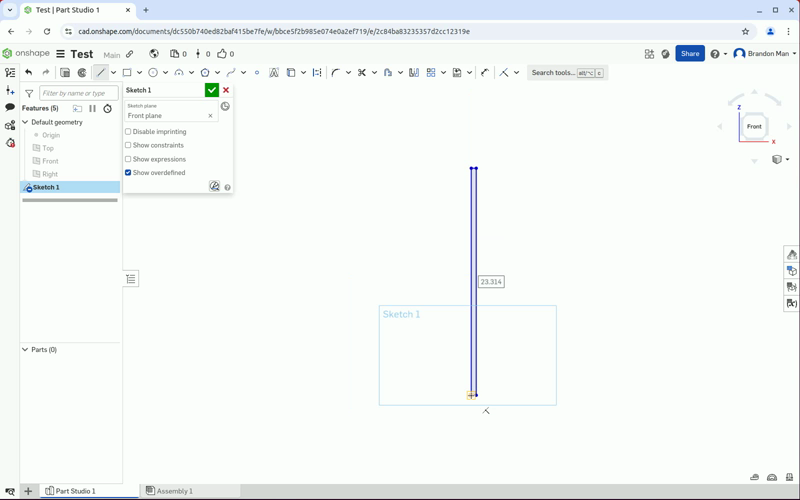
scroll(-6)
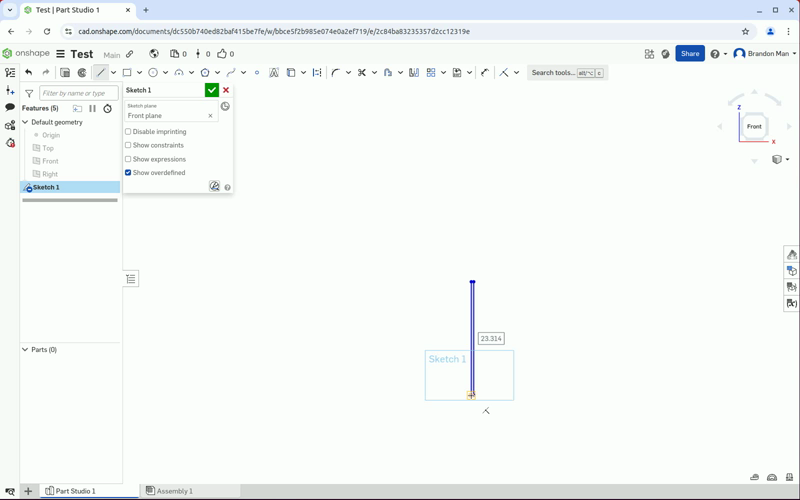
key(esc)
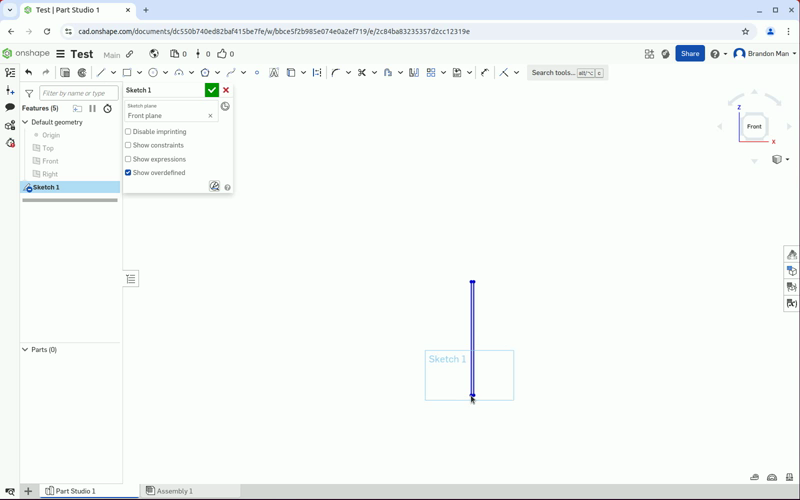
mouse_move(473, 371)
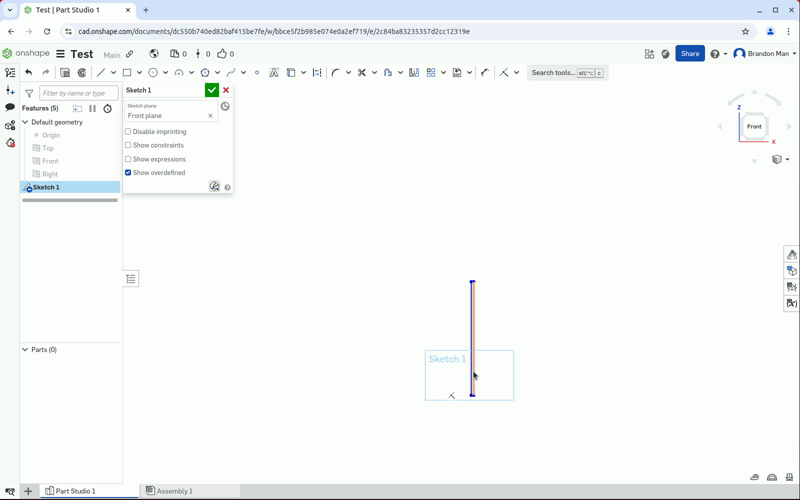
scroll(6)
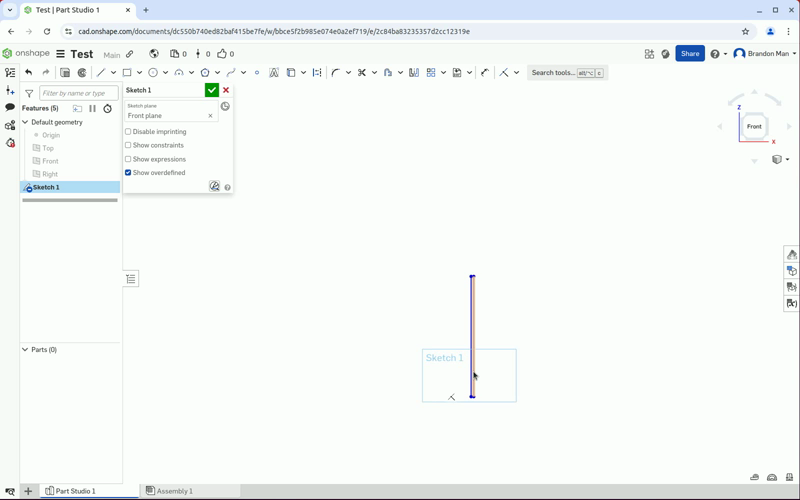
scroll(6)
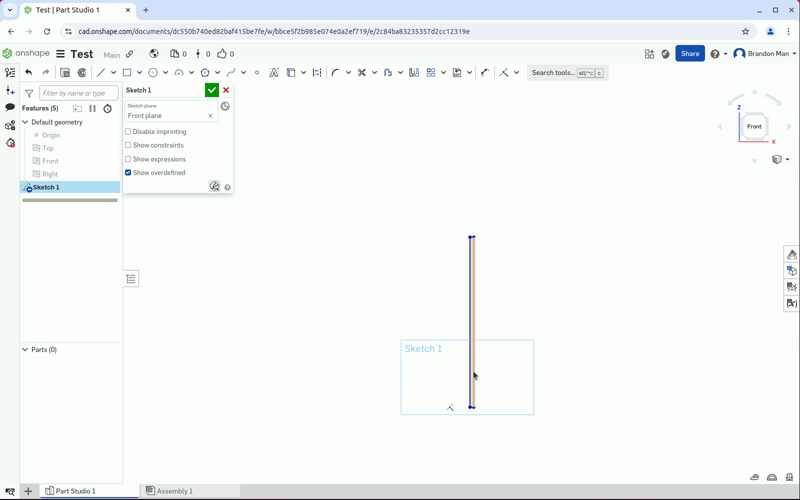
scroll(6)
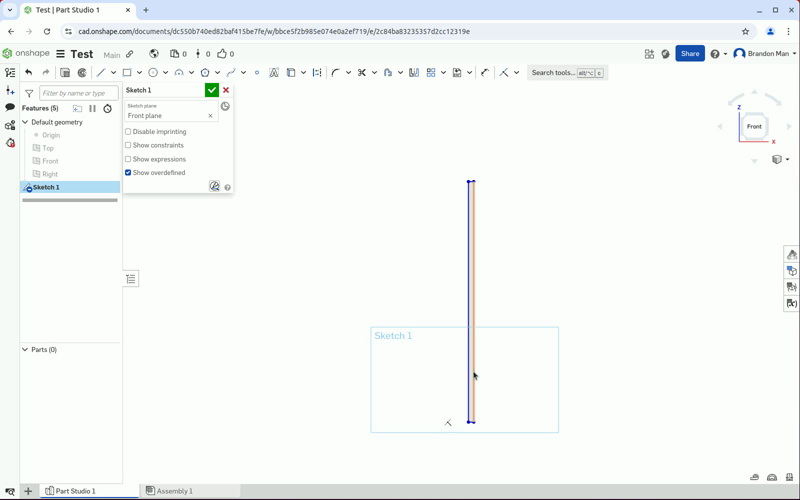
scroll(6)
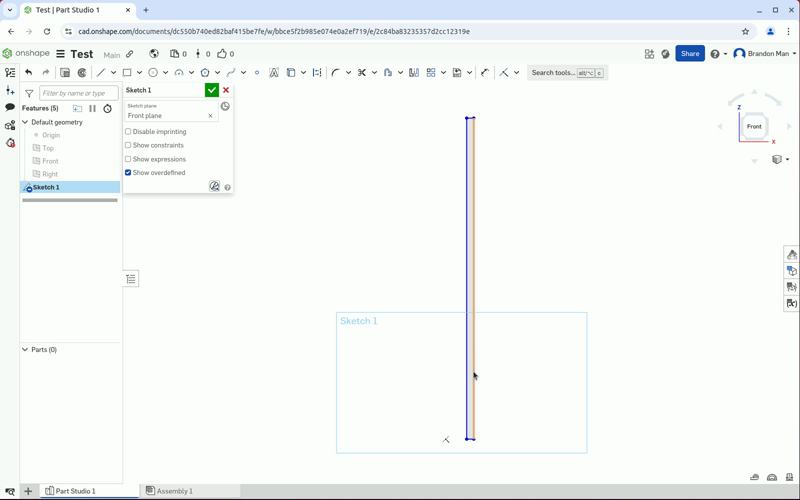
scroll(6)
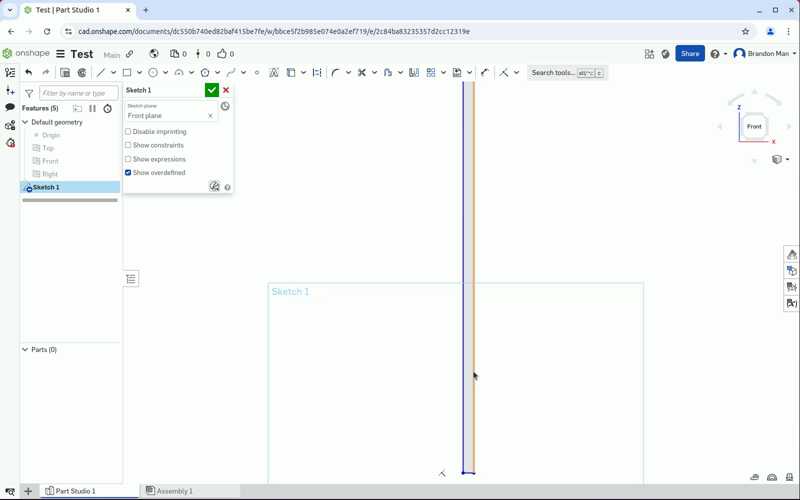
scroll(6)
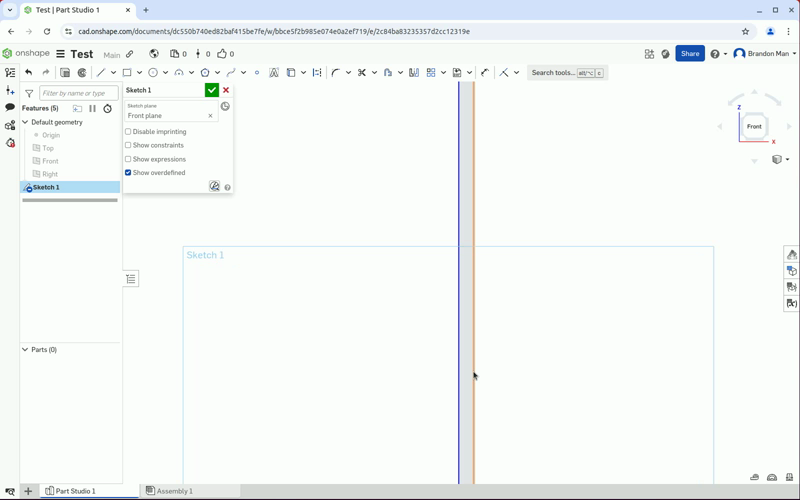
scroll(6)
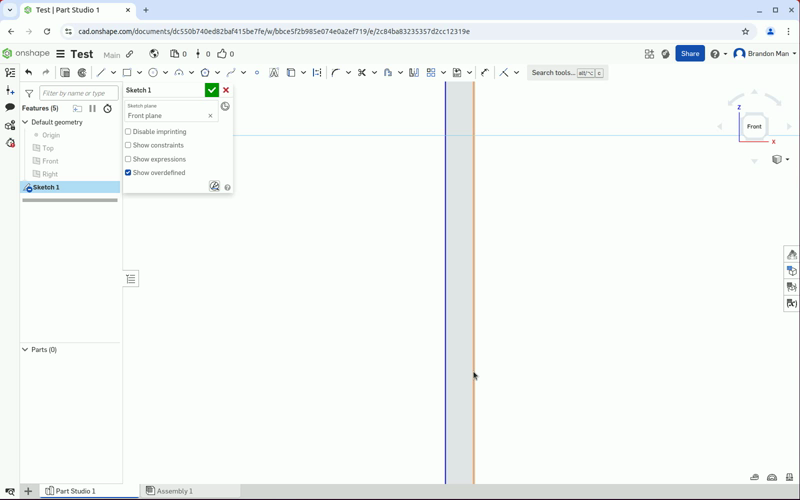
click(473, 371)
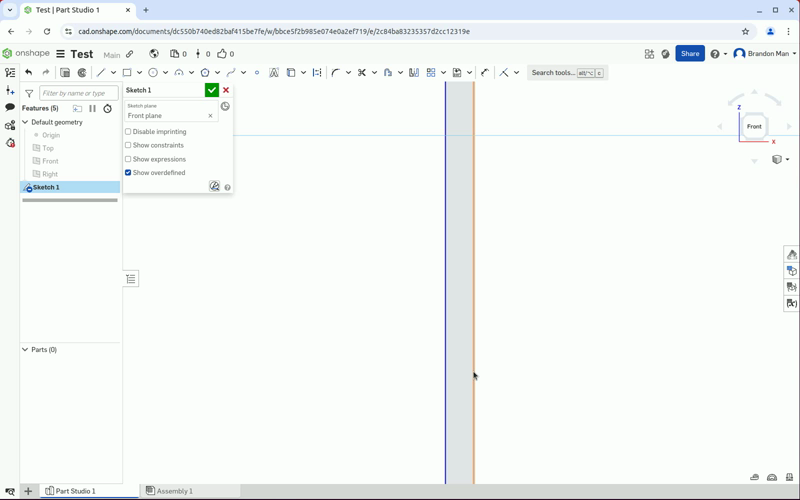
scroll(-6)
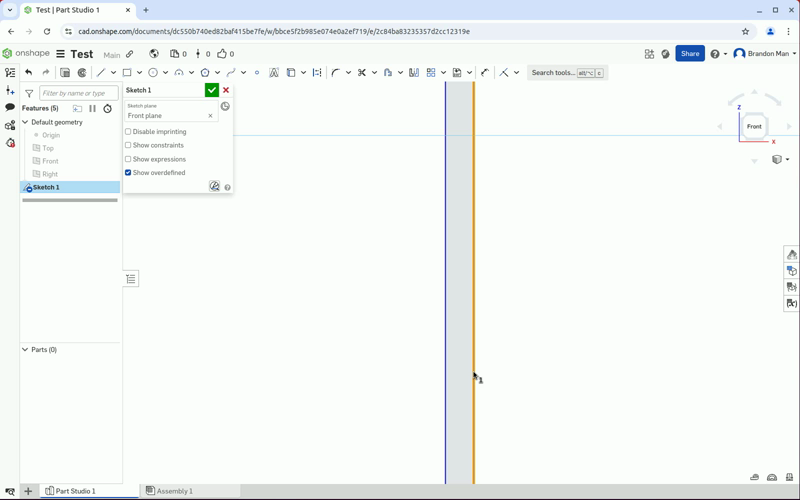
scroll(-6)
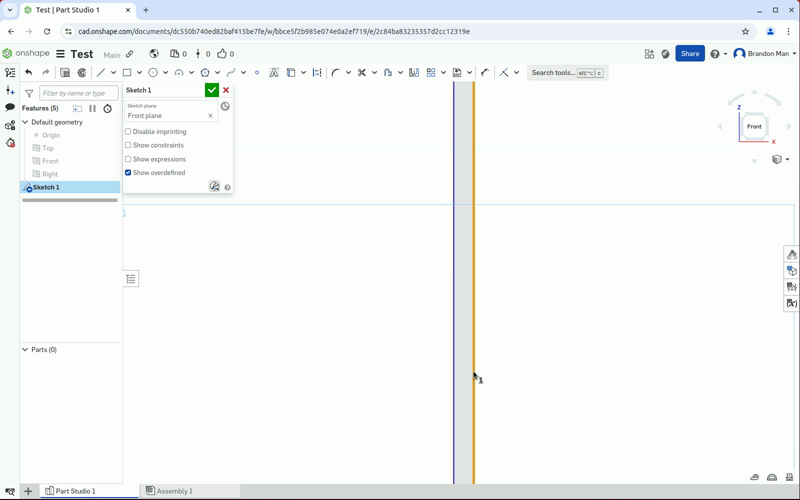
scroll(-6)
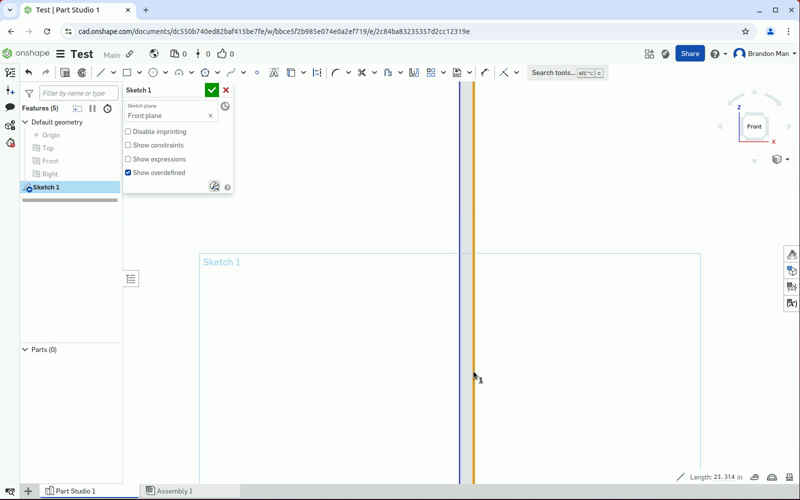
scroll(-6)
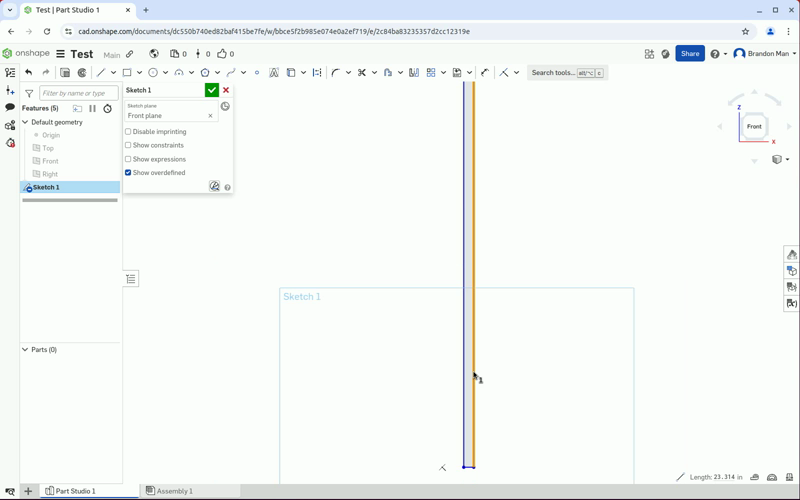
scroll(-6)
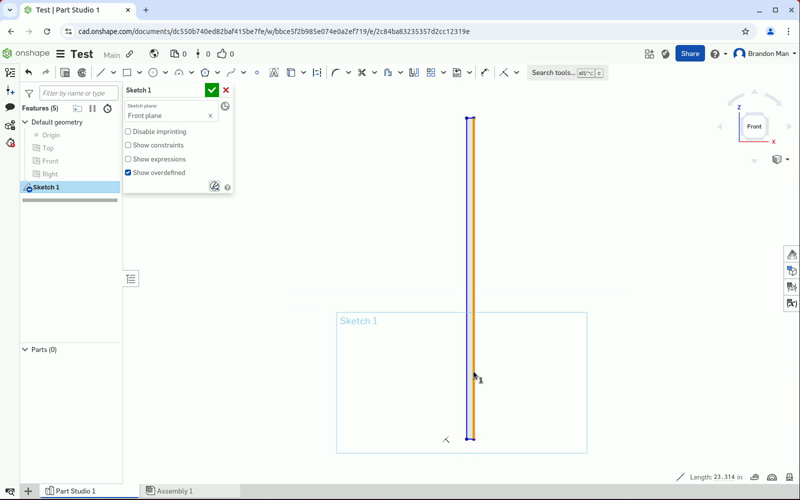
scroll(-6)
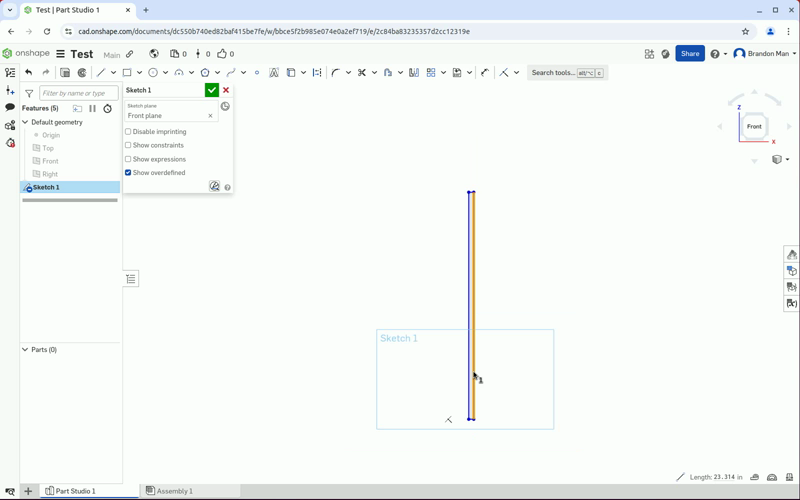
scroll(-6)
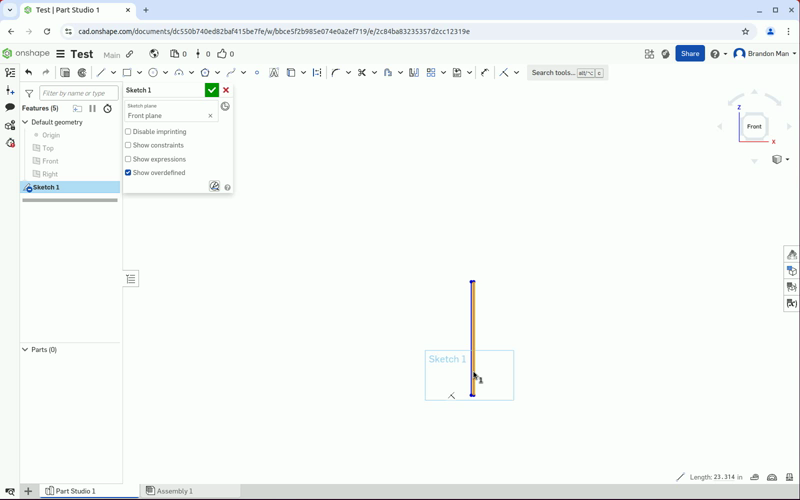
mouse_move(73, 352)
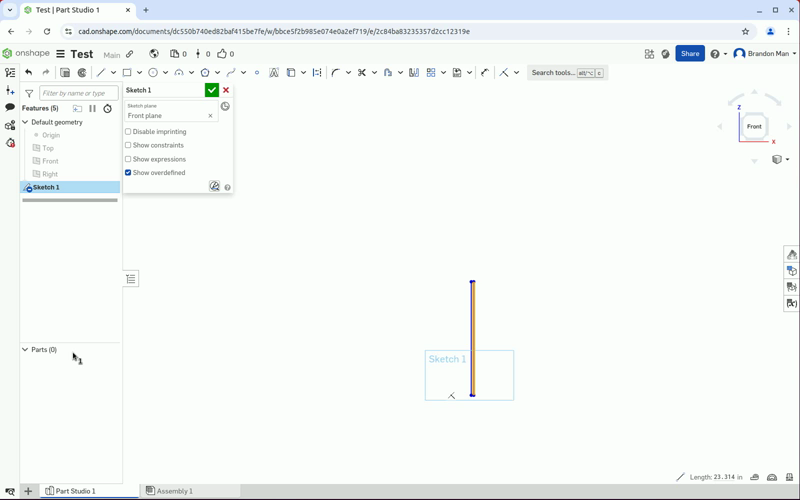
key(shift+y)
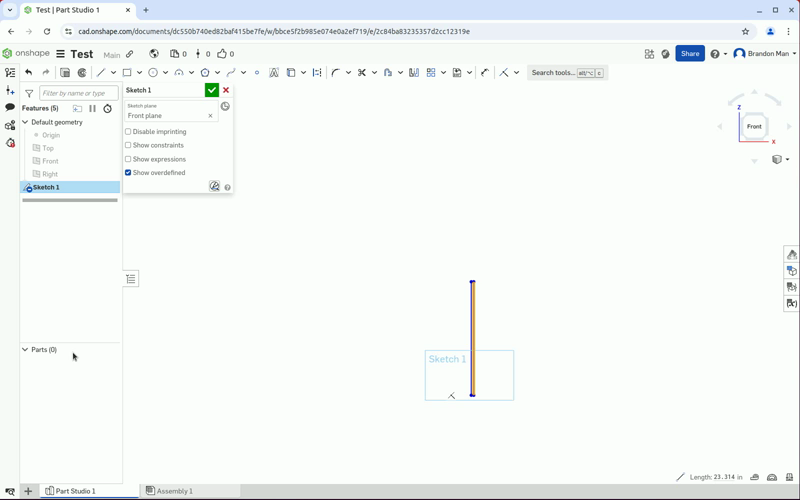
key(shift+e)
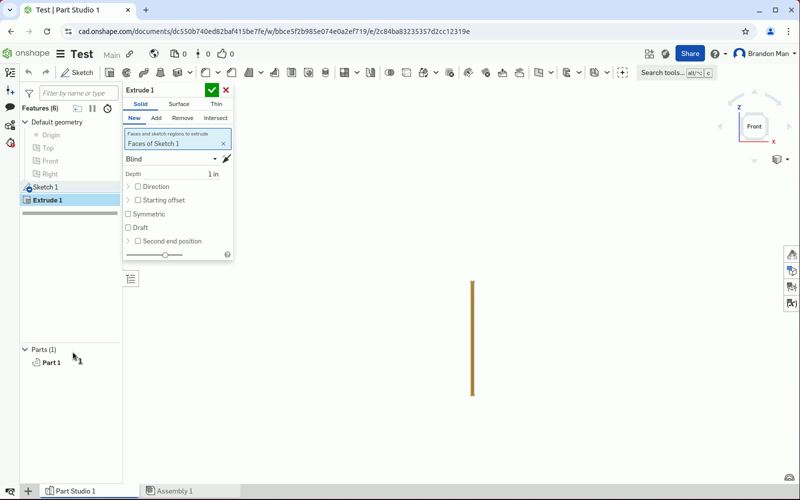
mouse_move(143, 106)
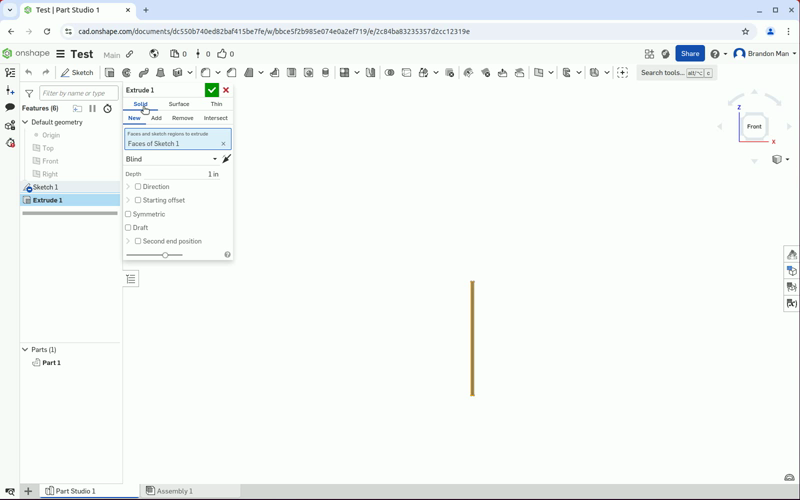
click(143, 106)
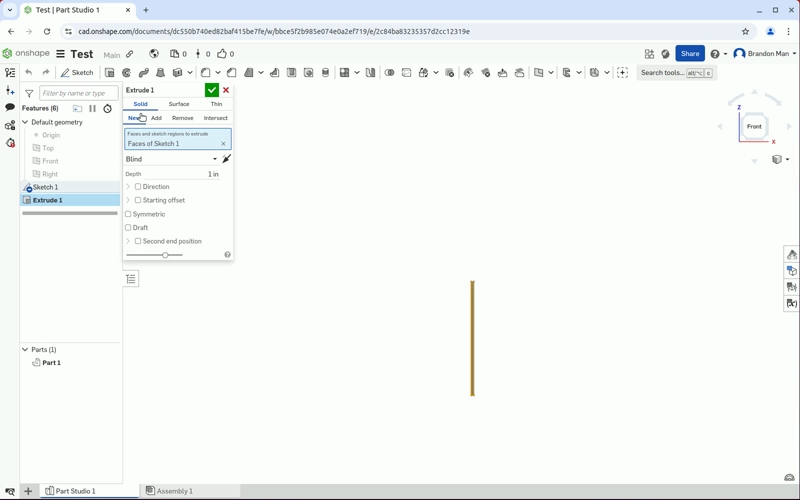
mouse_move(137, 120)
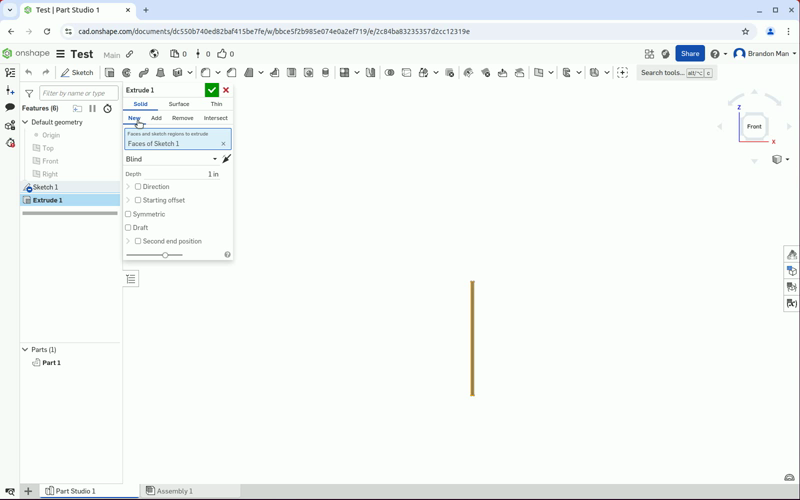
click(137, 120)
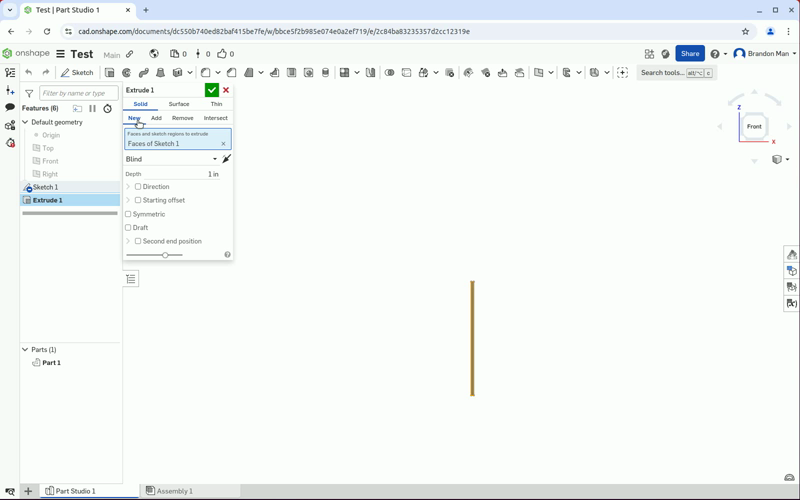
key(tab, 4)
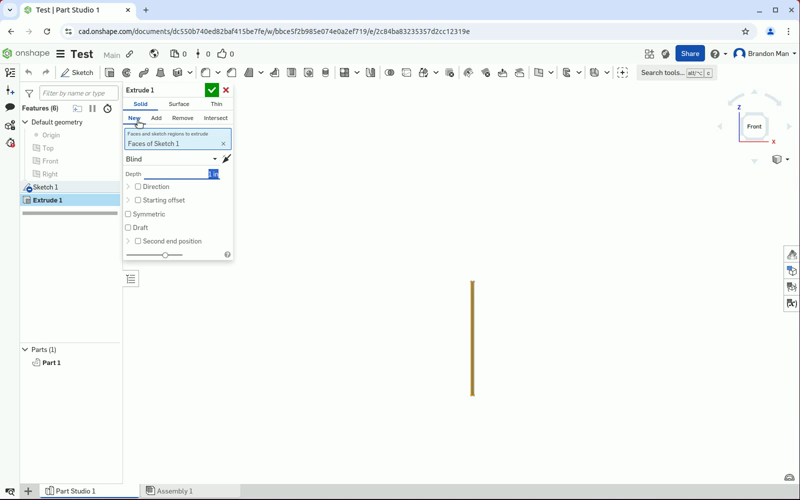
text(0.482)
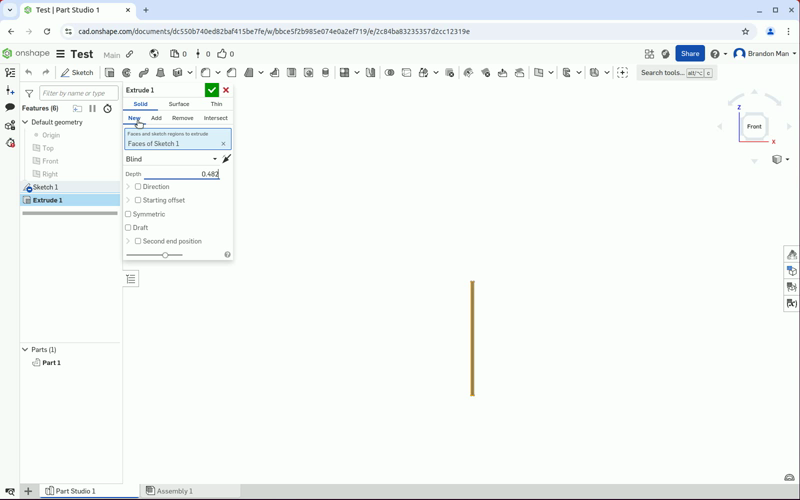
key(tab, 3)
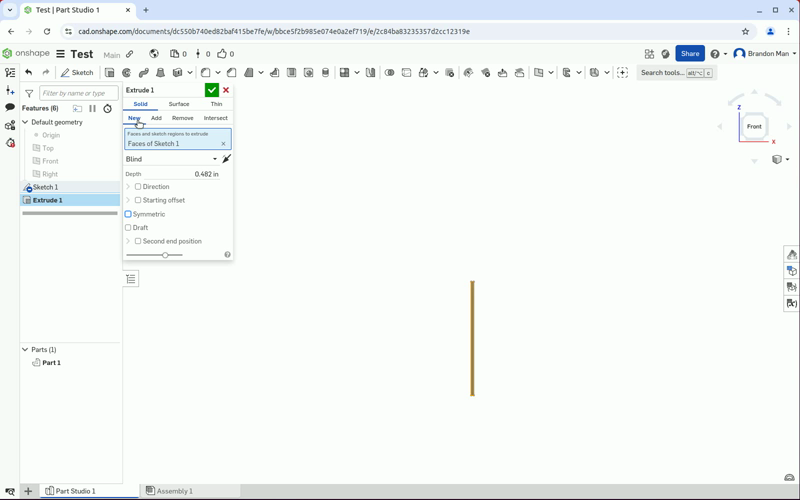
key(space)
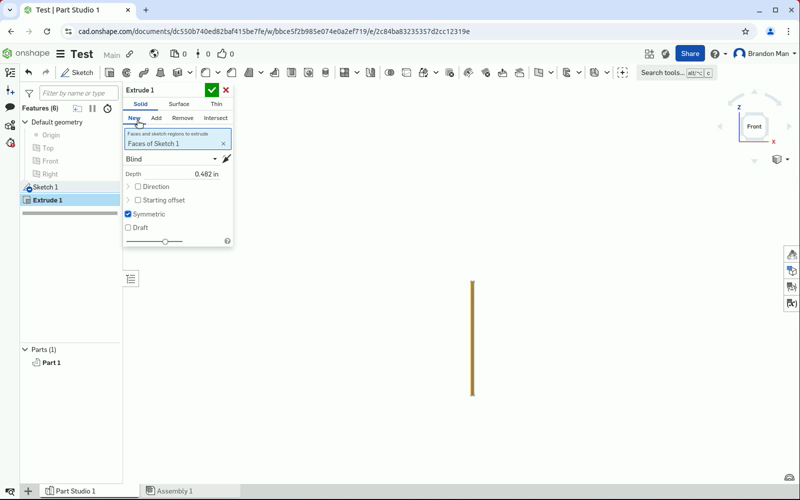
key(enter)
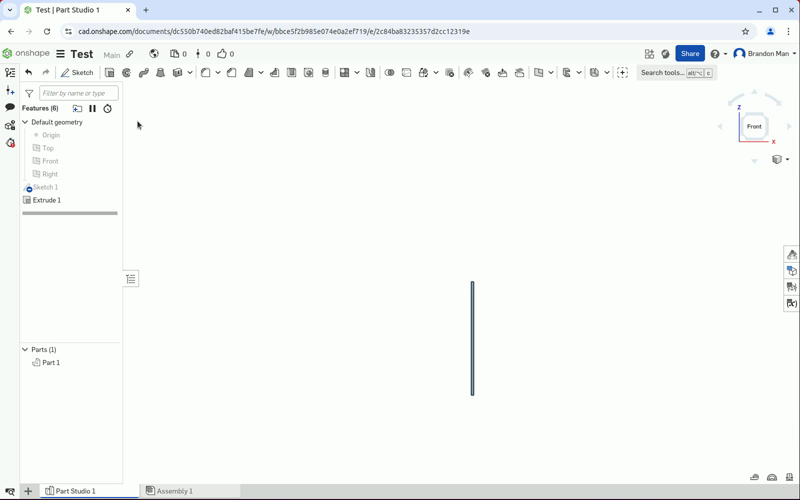
key(shift+h)
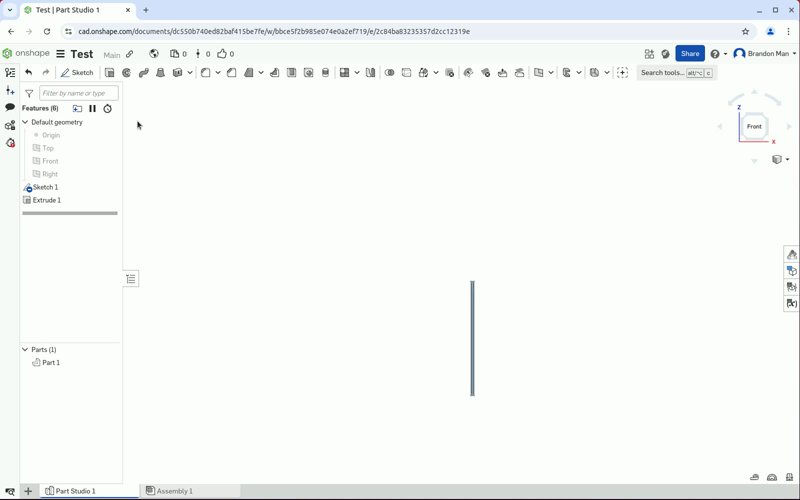
key(shift+h)
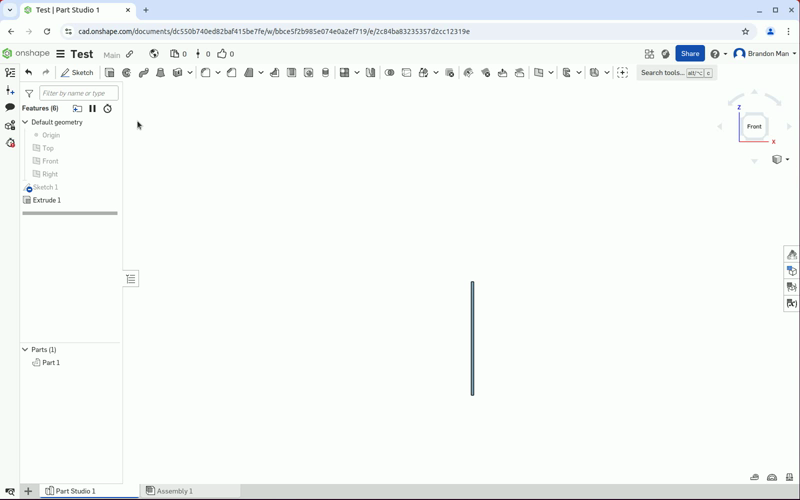
mouse_move(73, 189)
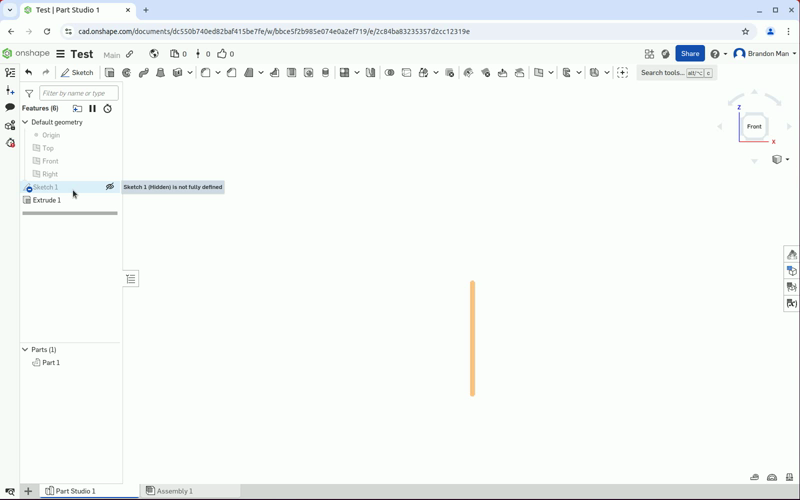
click(73, 189)
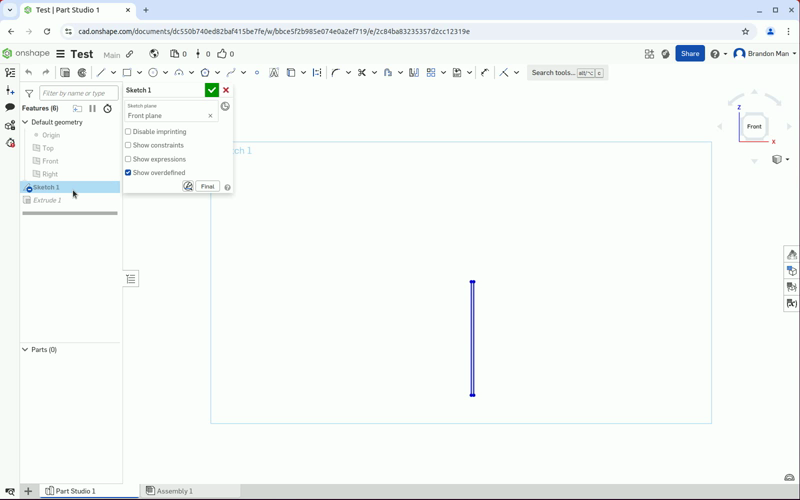
mouse_move(229, 92)
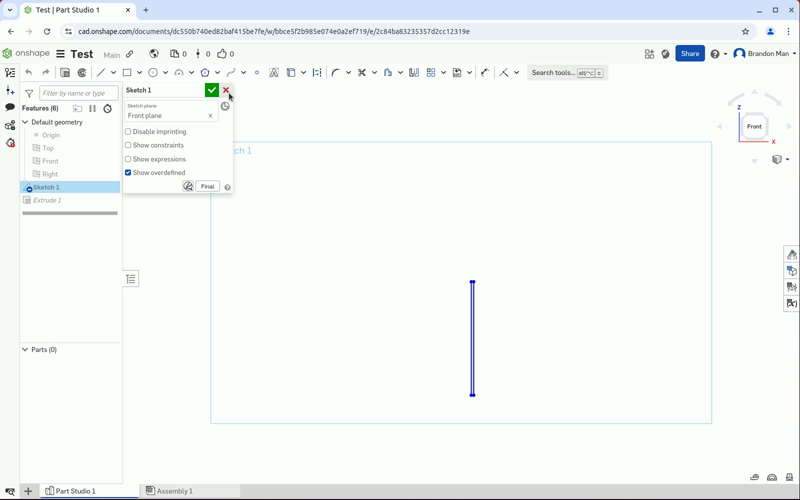
click(229, 92)
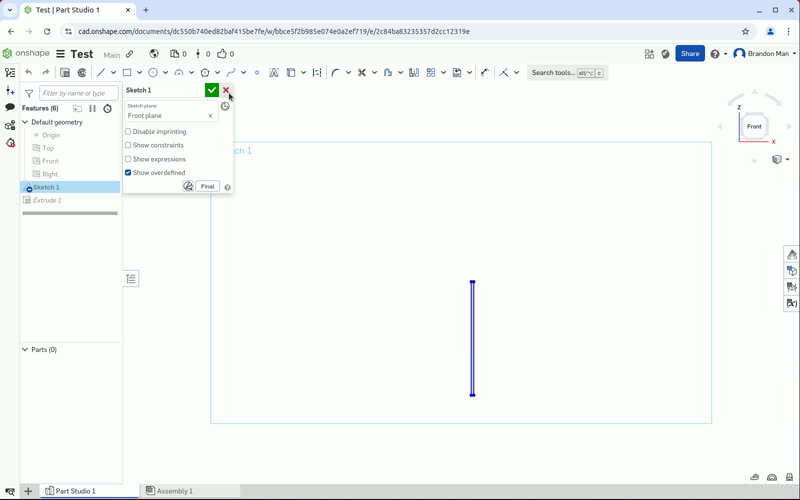
key(shift+s)
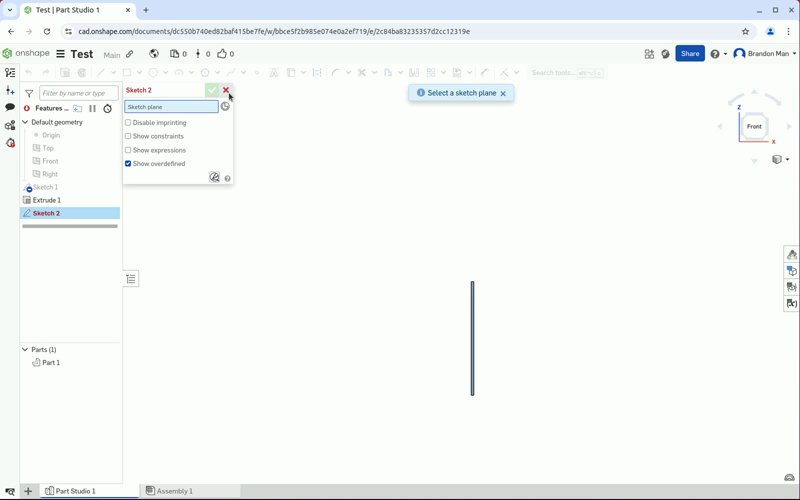
mouse_move(73, 163)
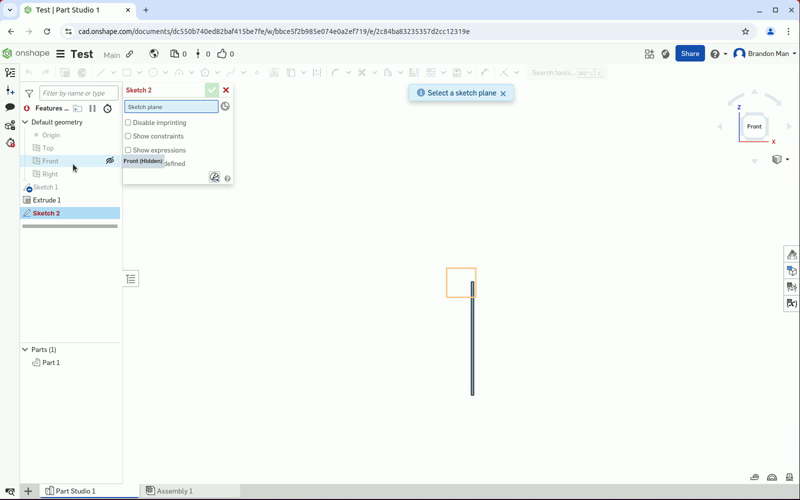
click(73, 163)
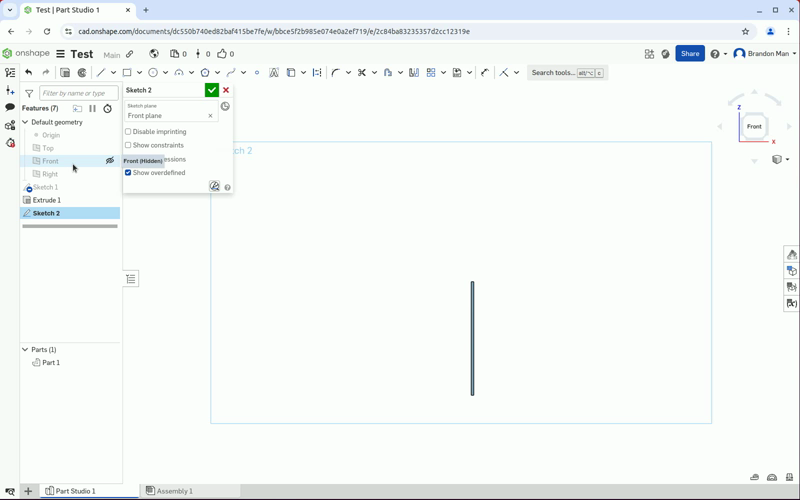
mouse_move(73, 352)
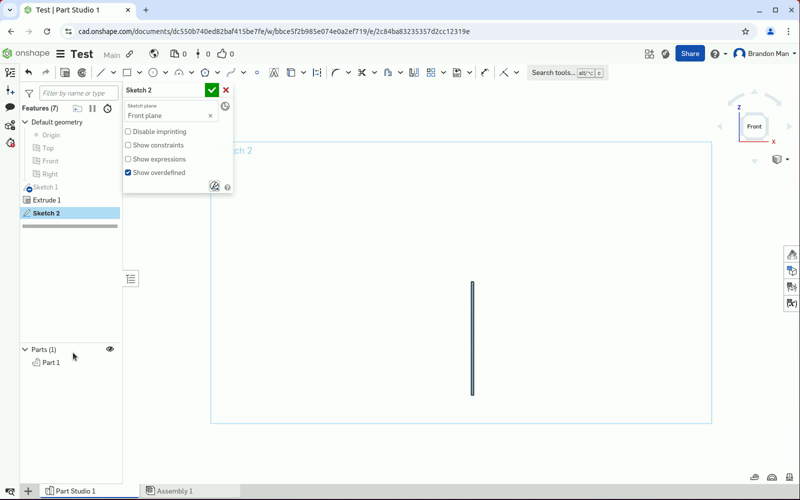
key(y)
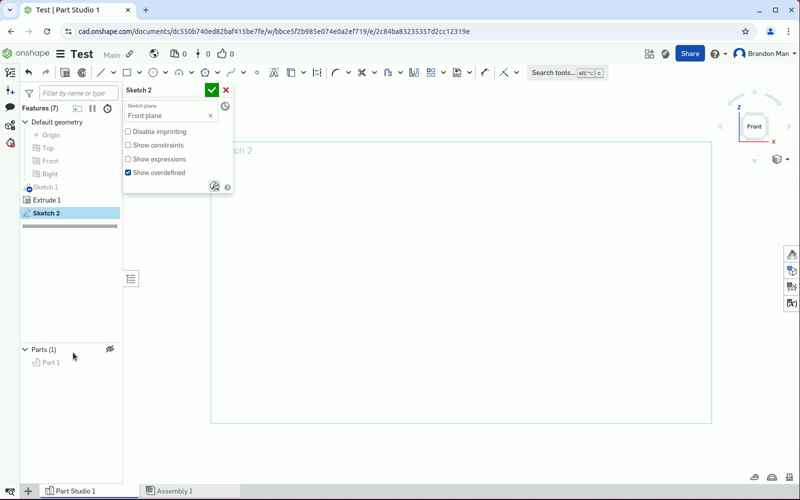
key(l)
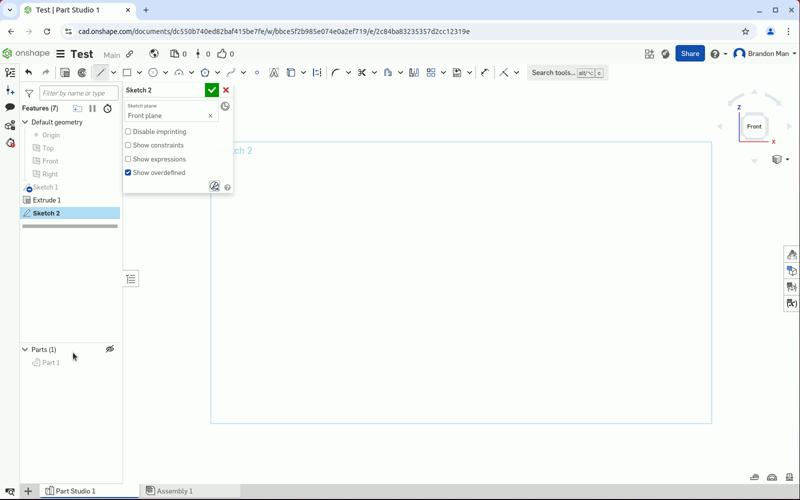
key_down(shift)
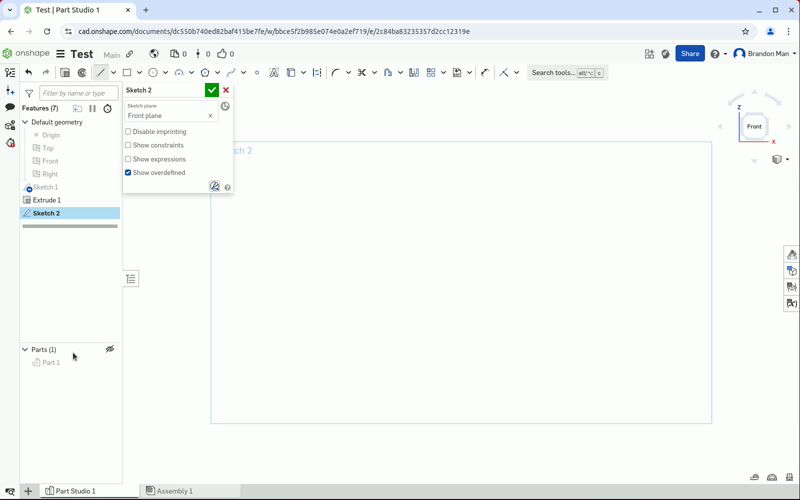
mouse_move(414, 281)
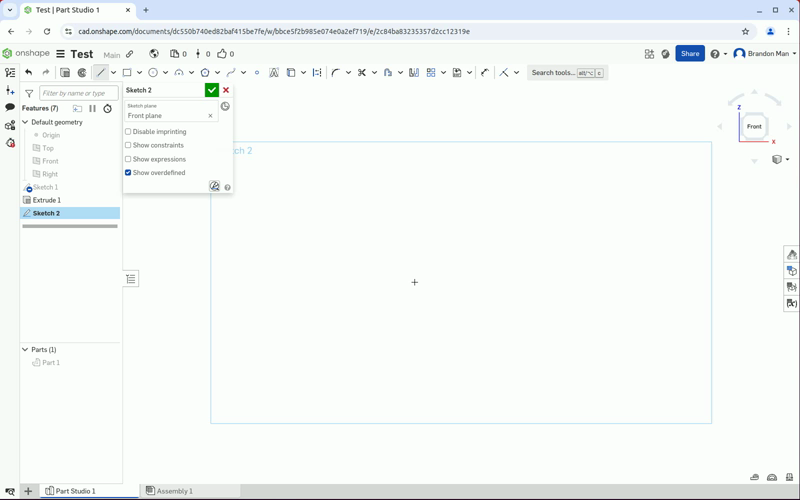
click(414, 281)
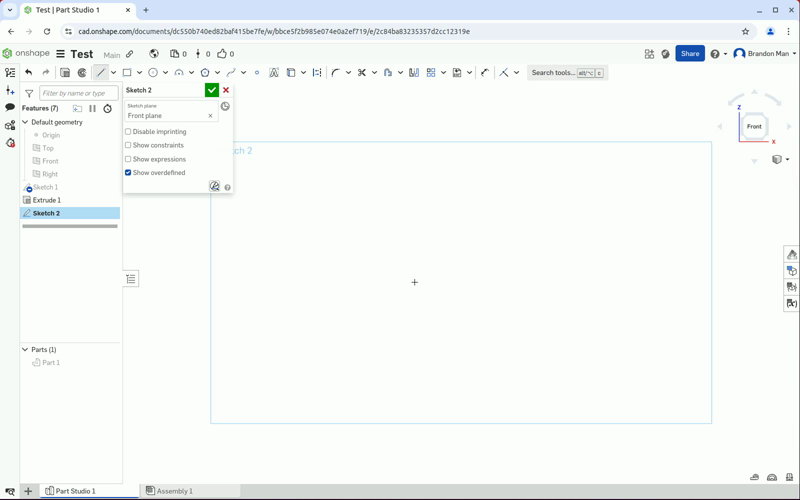
key_up(shift)
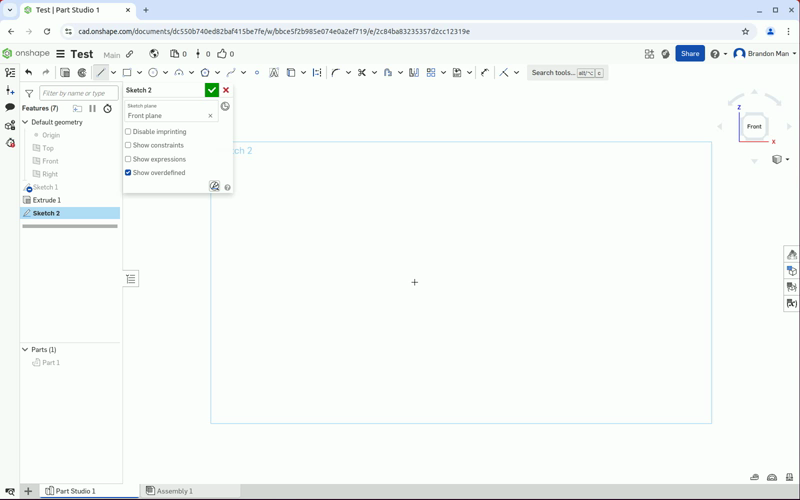
key_down(shift)
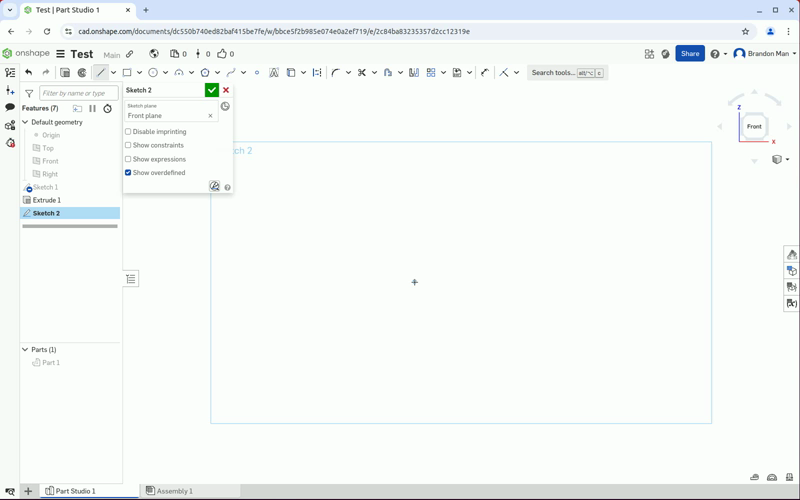
mouse_move(444, 281)
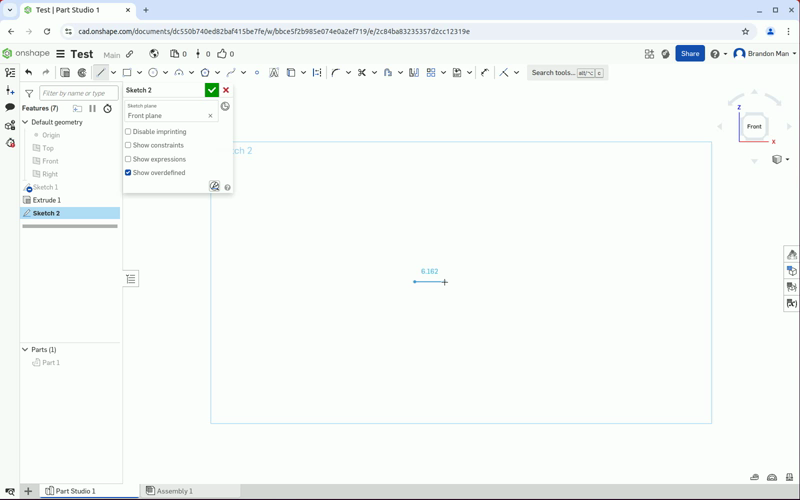
mouse_move(471, 281)
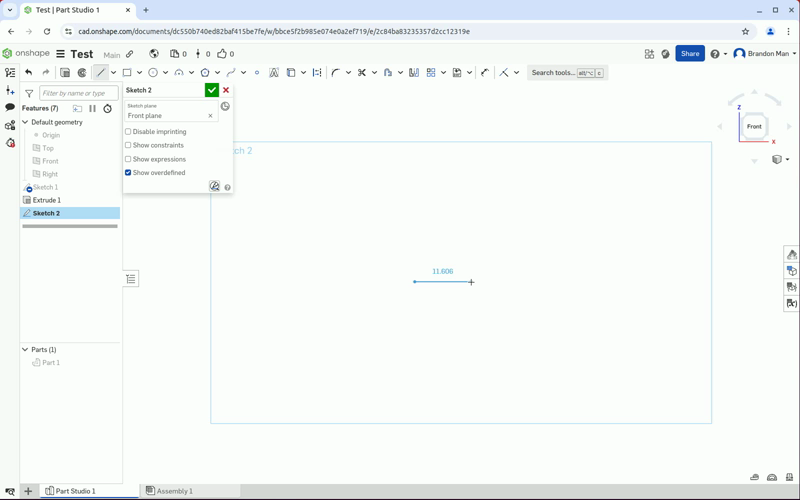
click(471, 281)
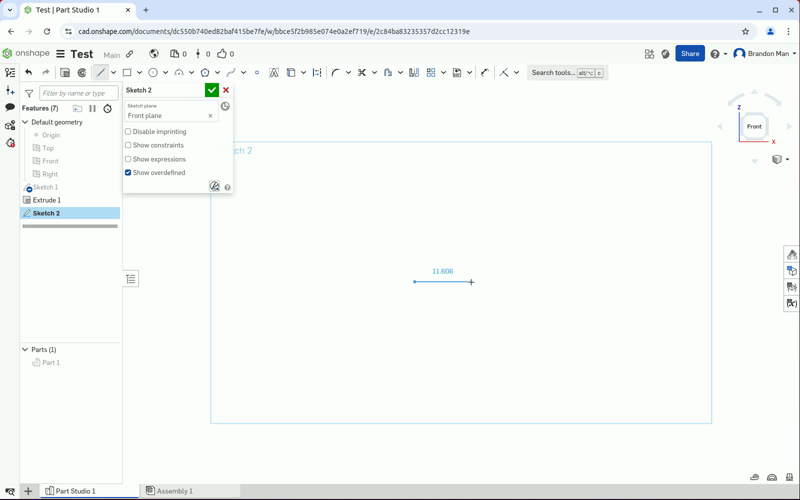
key_up(shift)
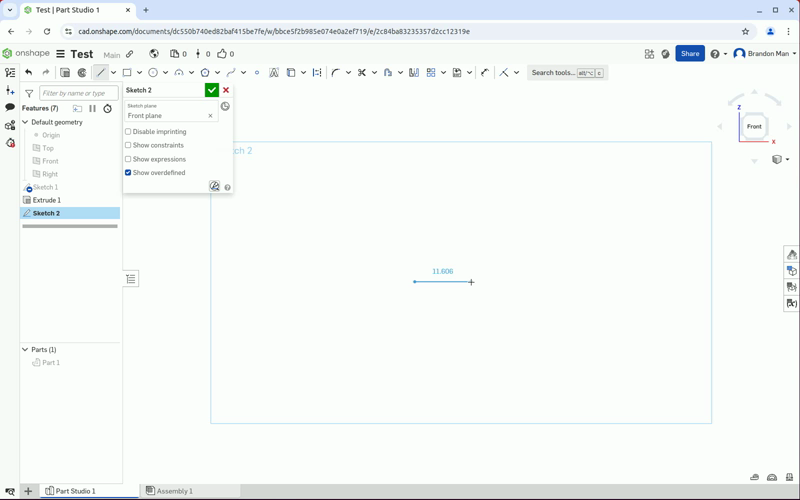
key_down(shift)
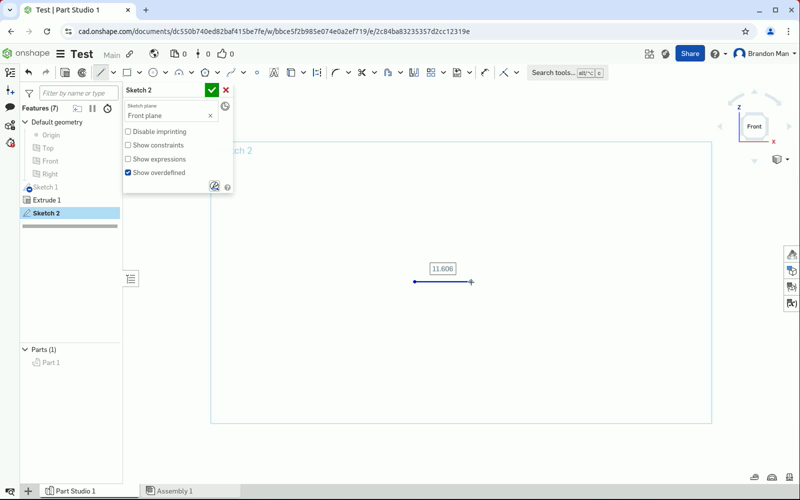
mouse_move(501, 281)
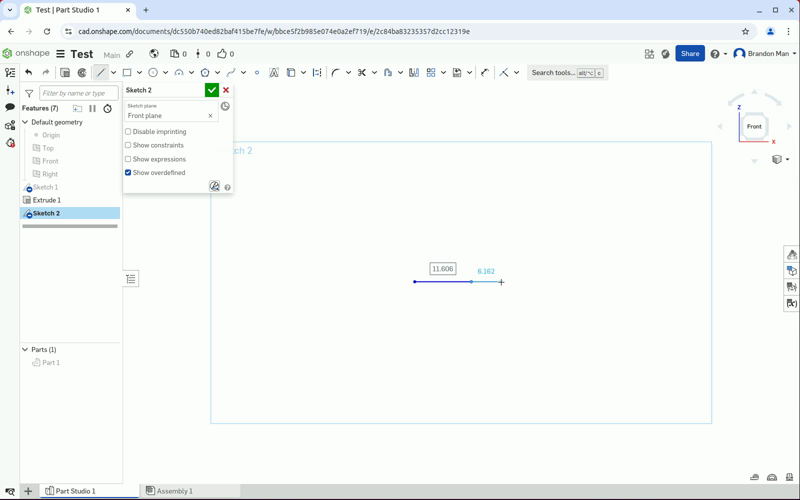
mouse_move(474, 281)
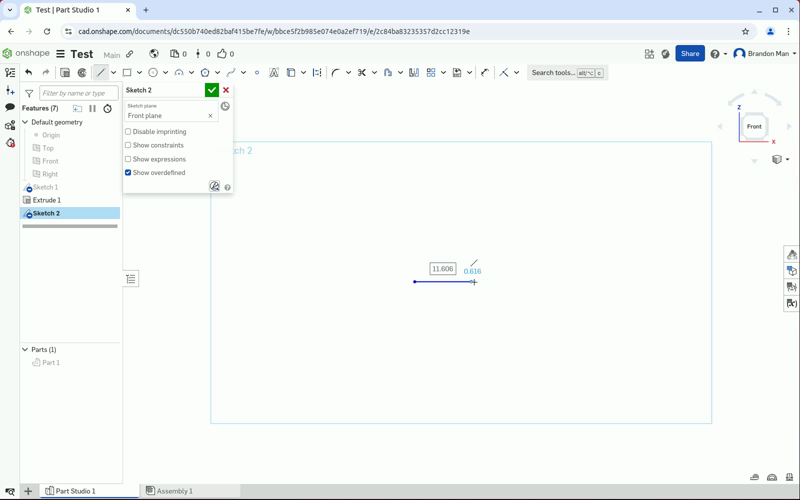
scroll(6)
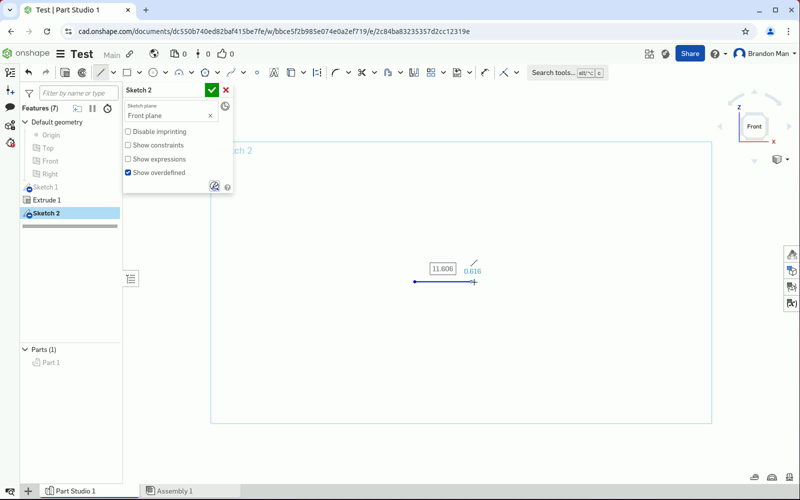
scroll(6)
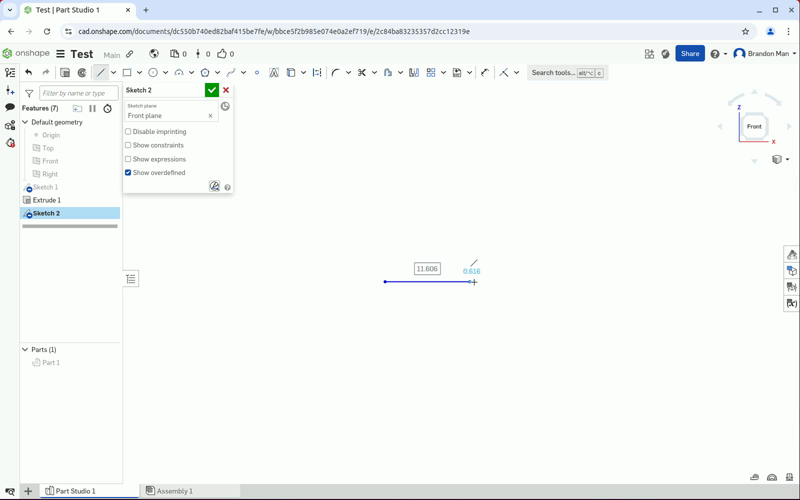
scroll(6)
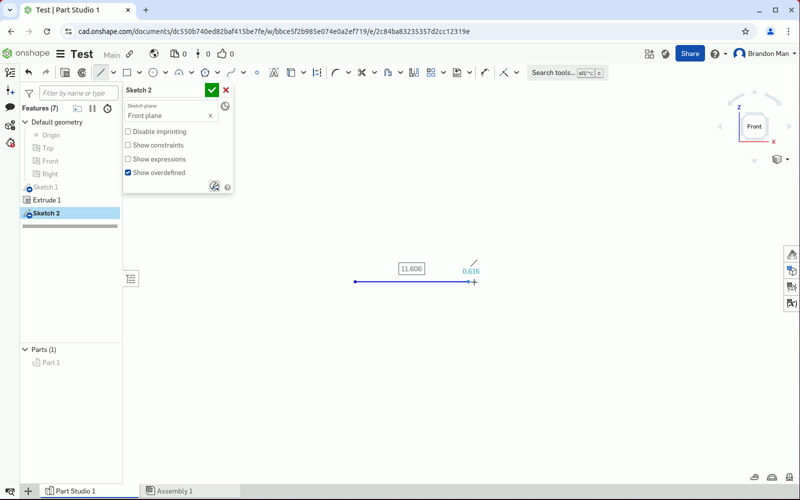
scroll(6)
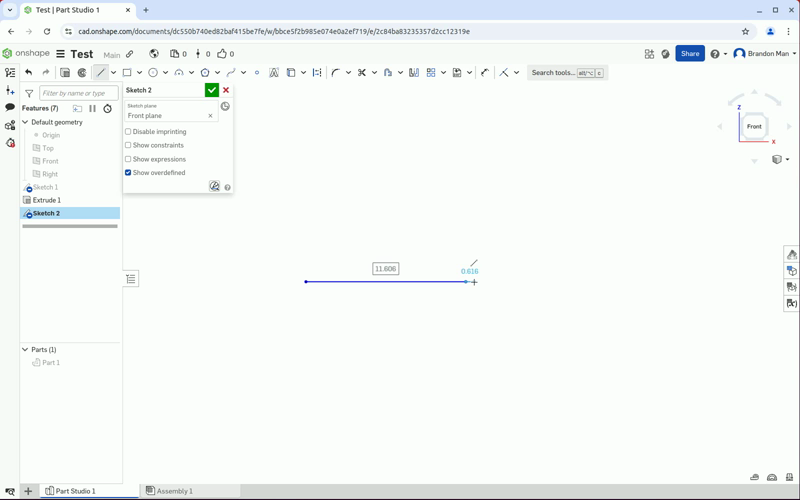
scroll(6)
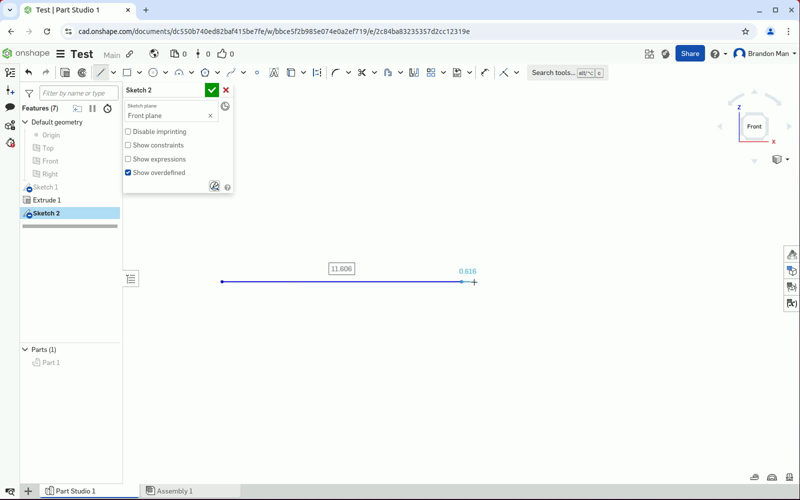
scroll(6)
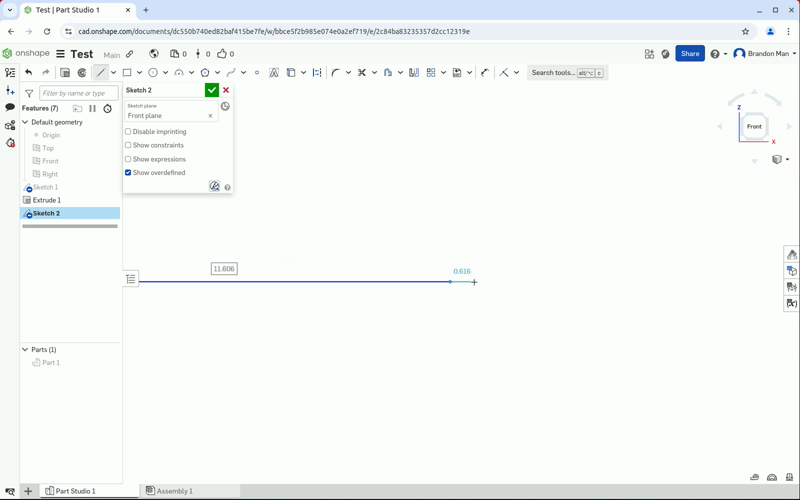
scroll(6)
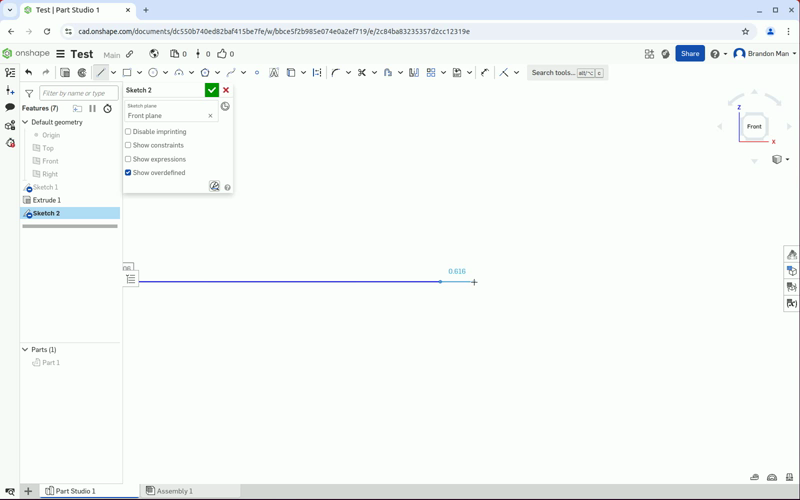
click(474, 281)
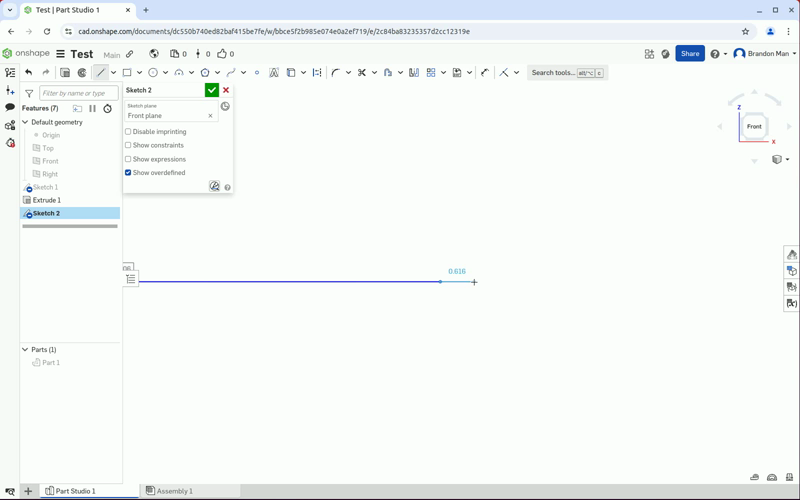
scroll(-6)
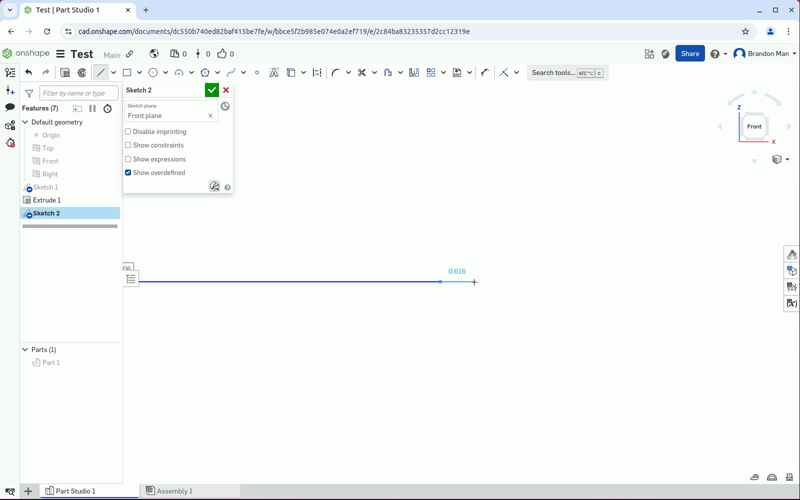
scroll(-6)
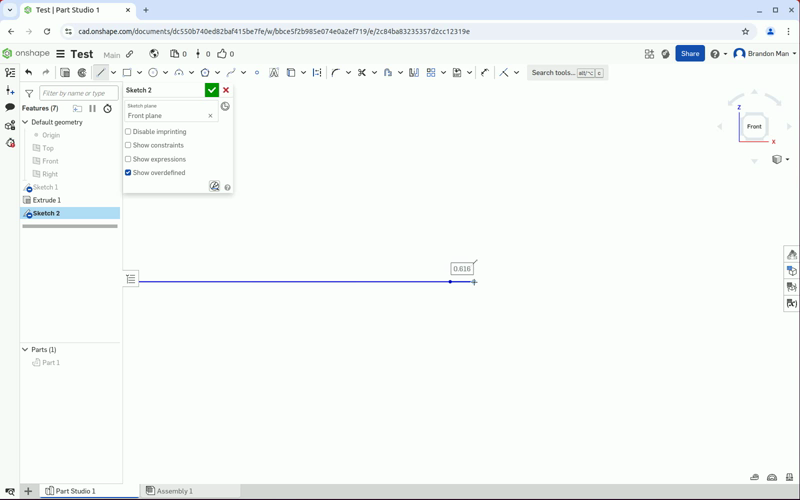
scroll(-6)
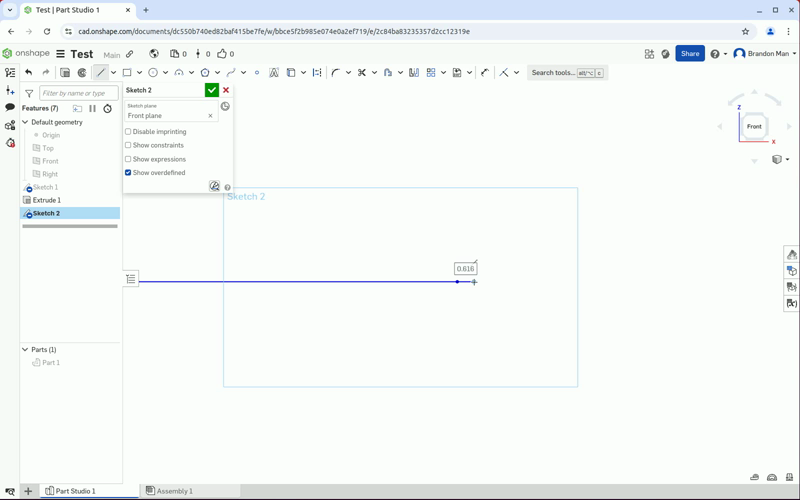
scroll(-6)
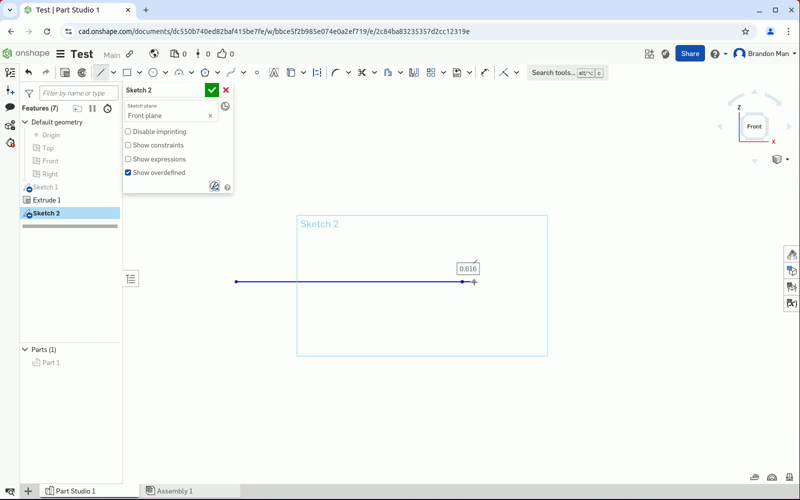
scroll(-6)
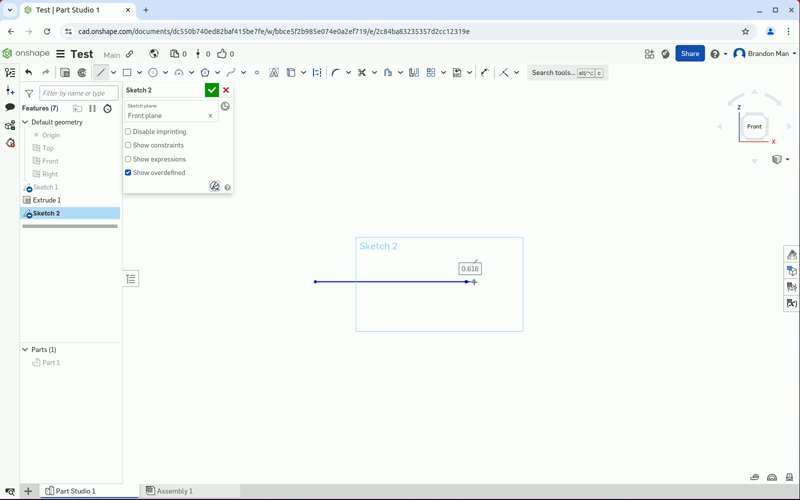
scroll(-6)
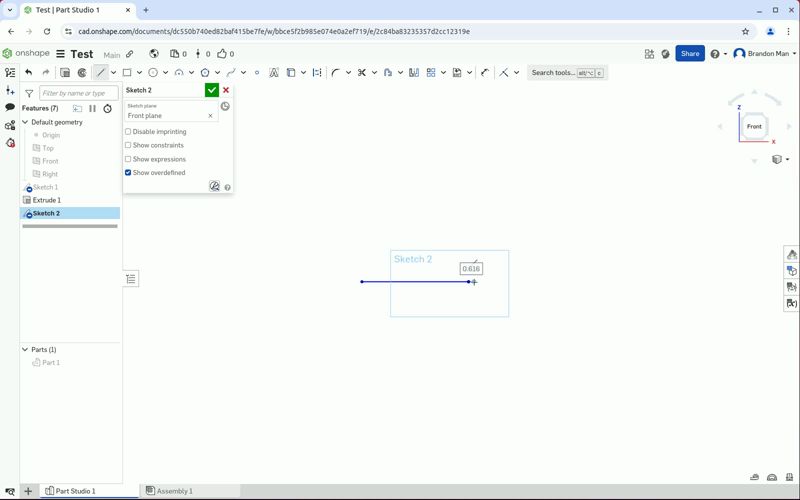
scroll(-6)
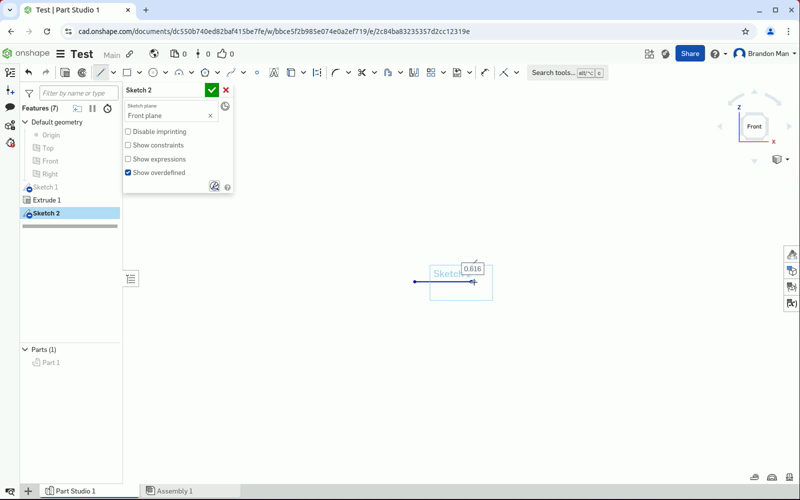
key_up(shift)
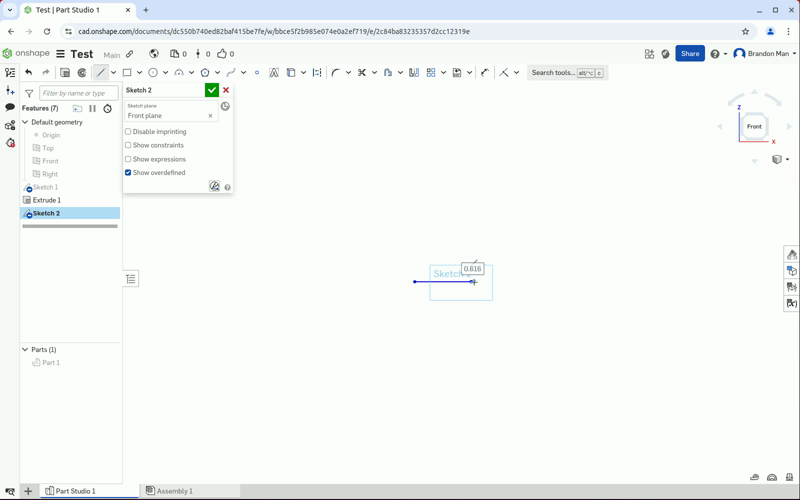
key_down(shift)
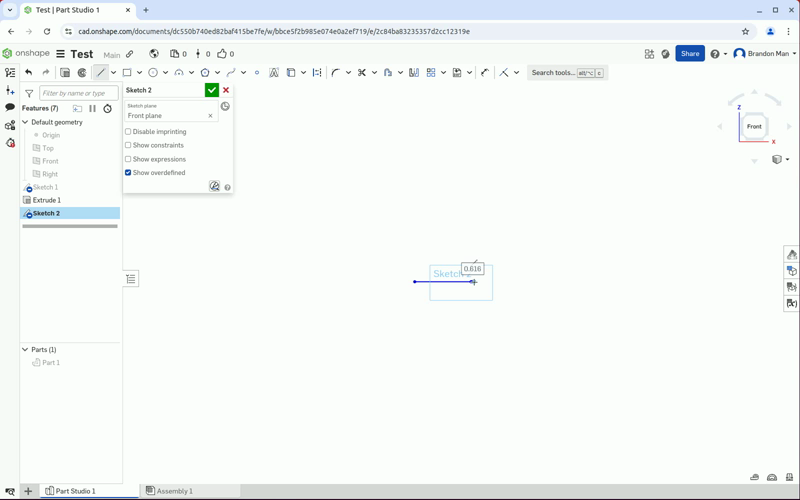
mouse_move(504, 281)
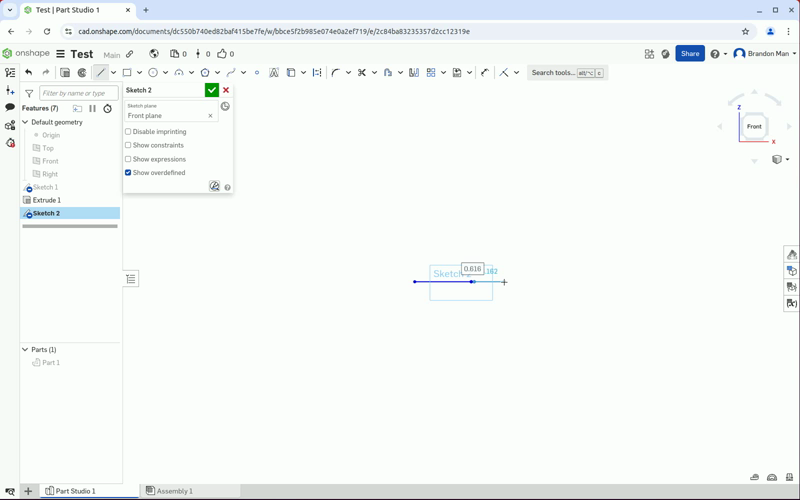
mouse_move(505, 281)
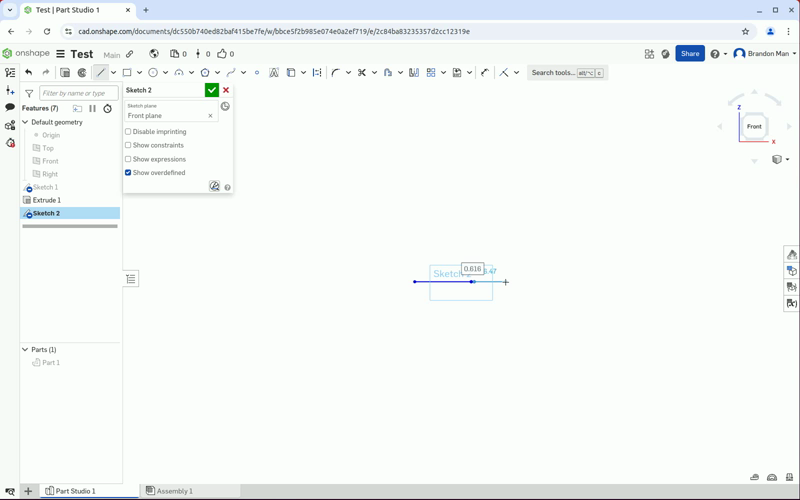
click(505, 281)
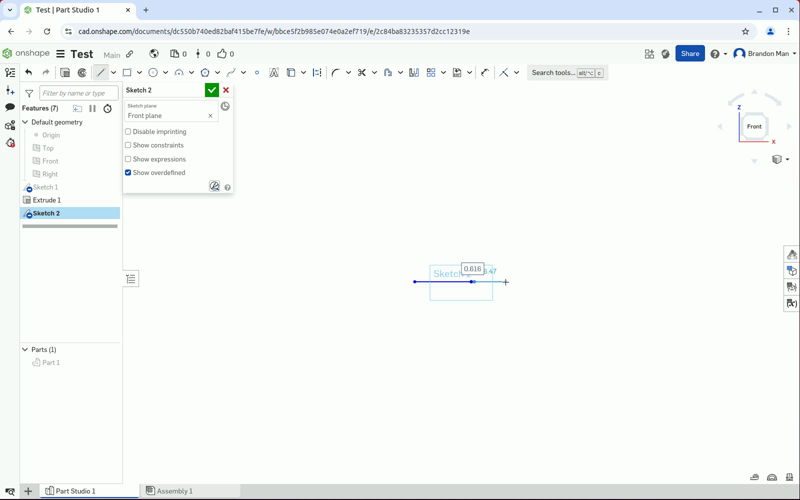
key_up(shift)
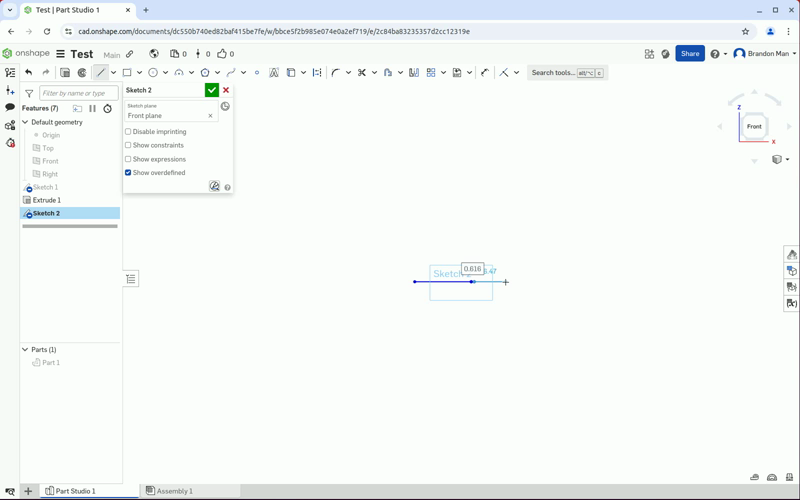
key_down(shift)
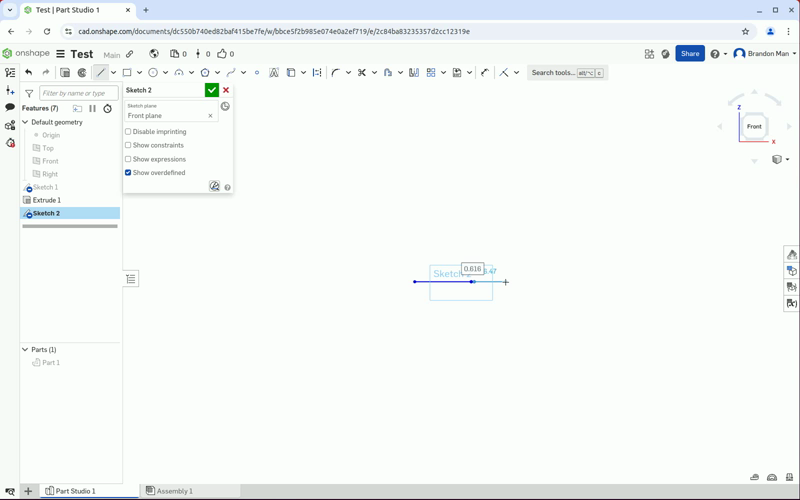
mouse_move(535, 281)
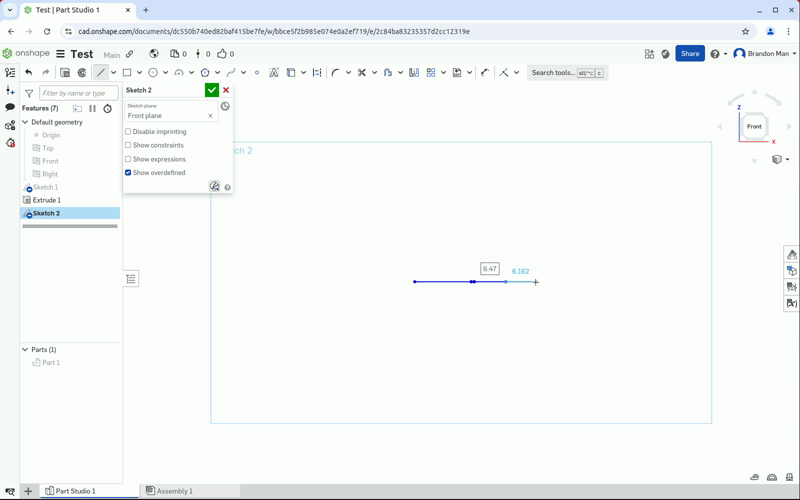
mouse_move(505, 279)
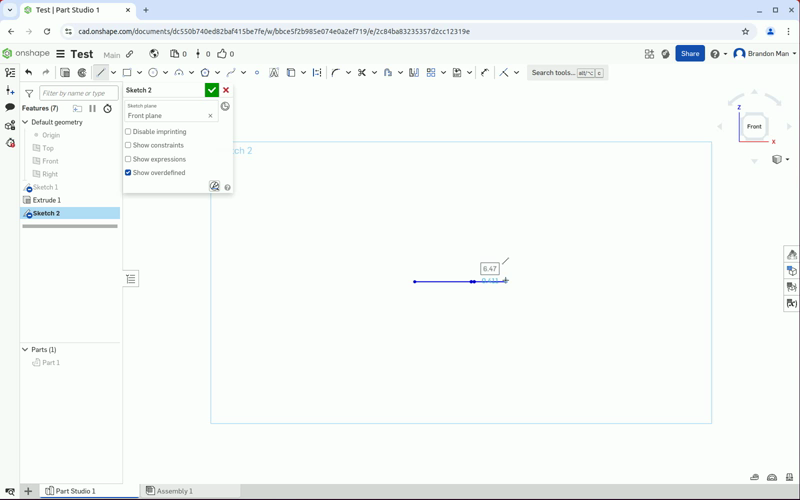
scroll(6)
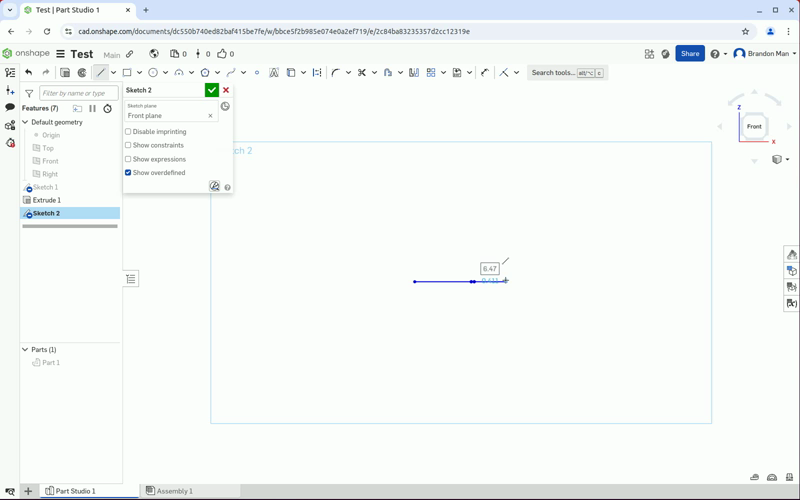
scroll(6)
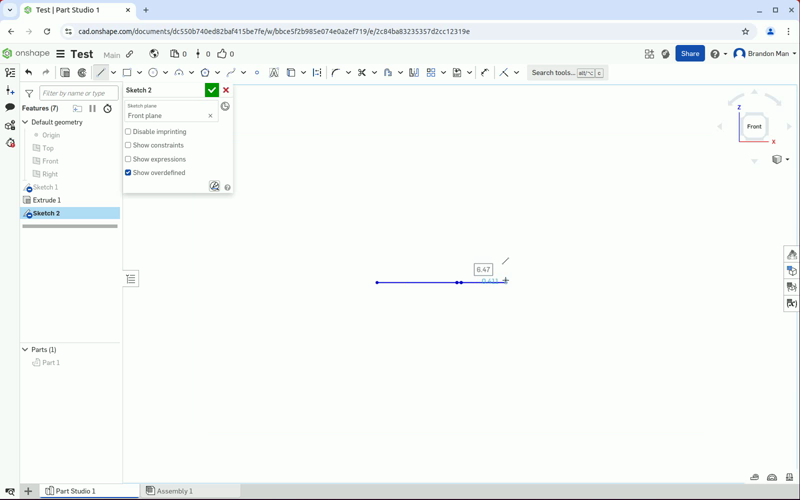
scroll(6)
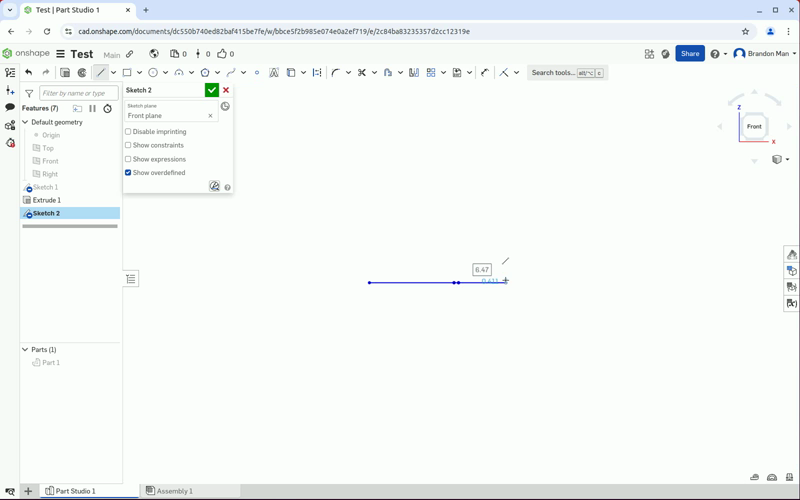
scroll(6)
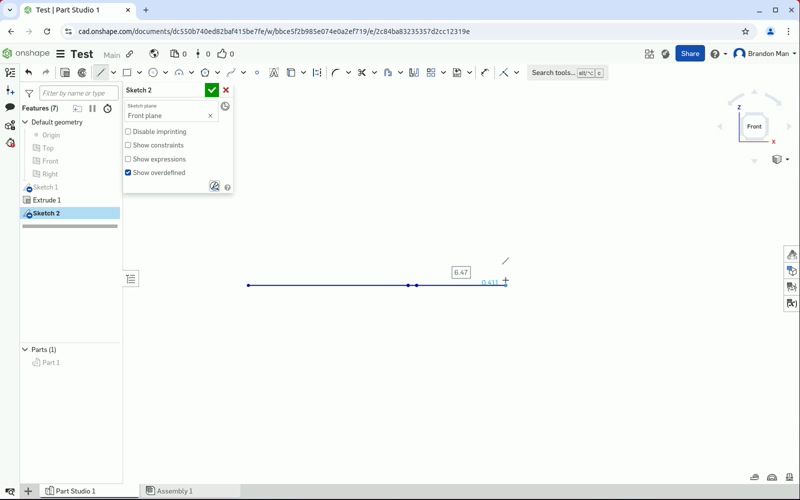
scroll(6)
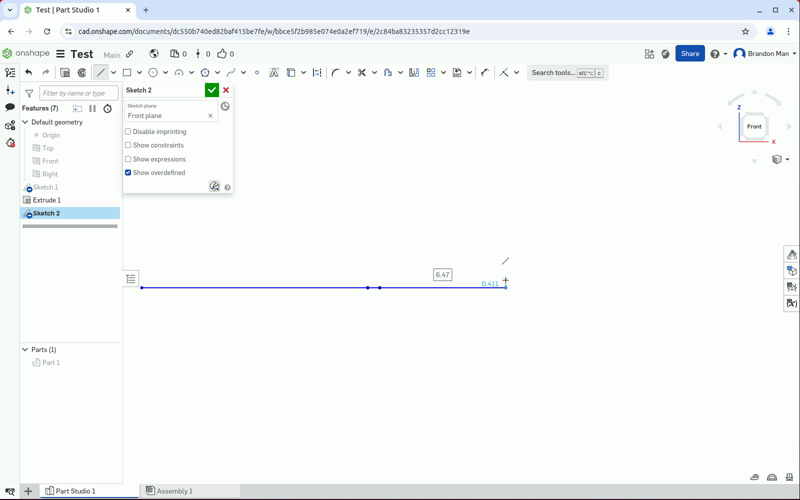
scroll(6)
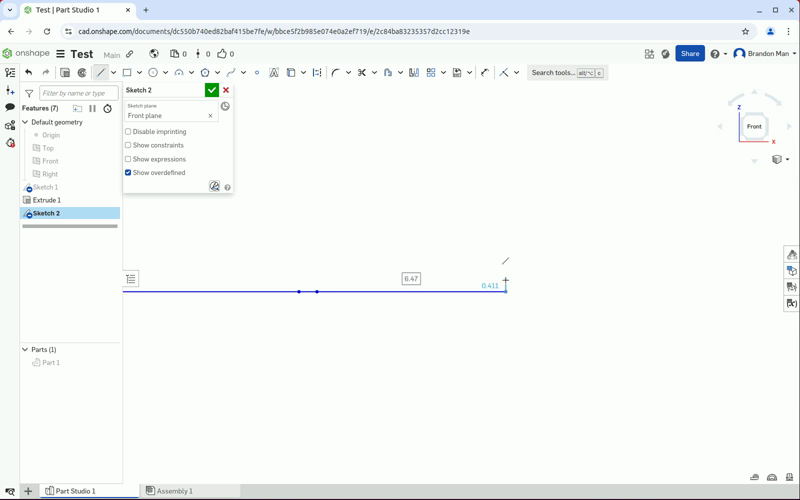
scroll(6)
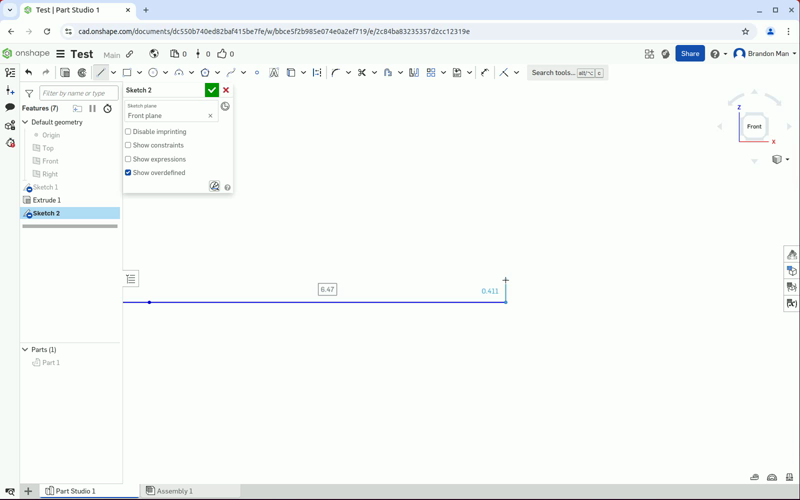
click(505, 279)
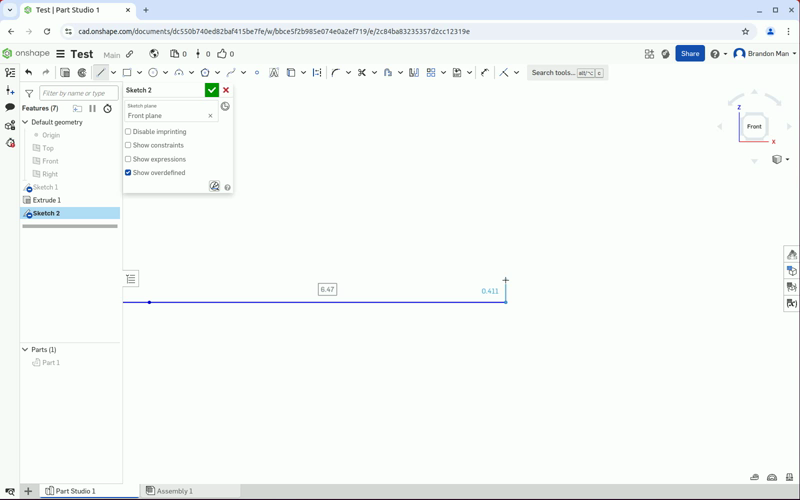
scroll(-6)
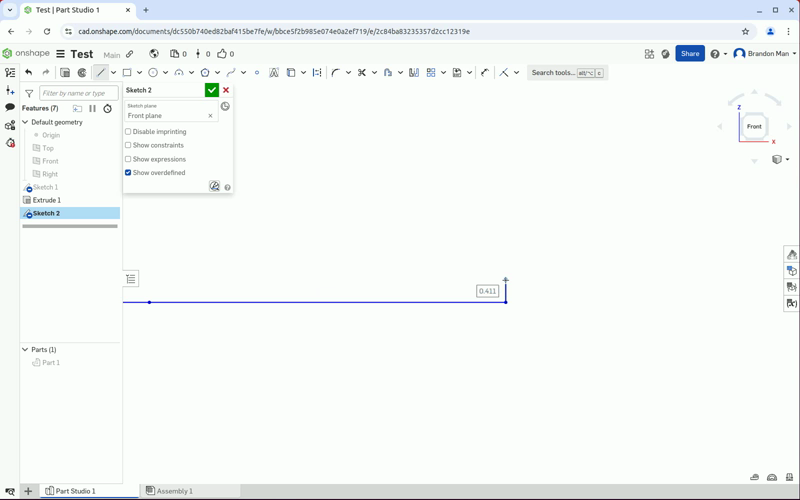
scroll(-6)
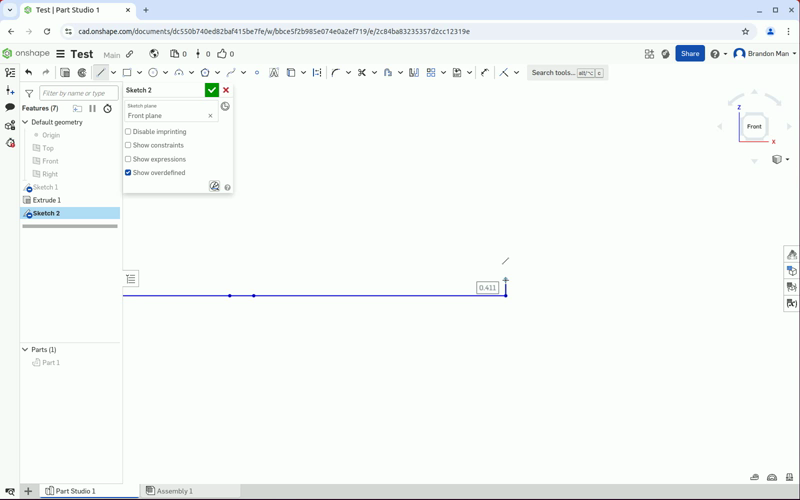
scroll(-6)
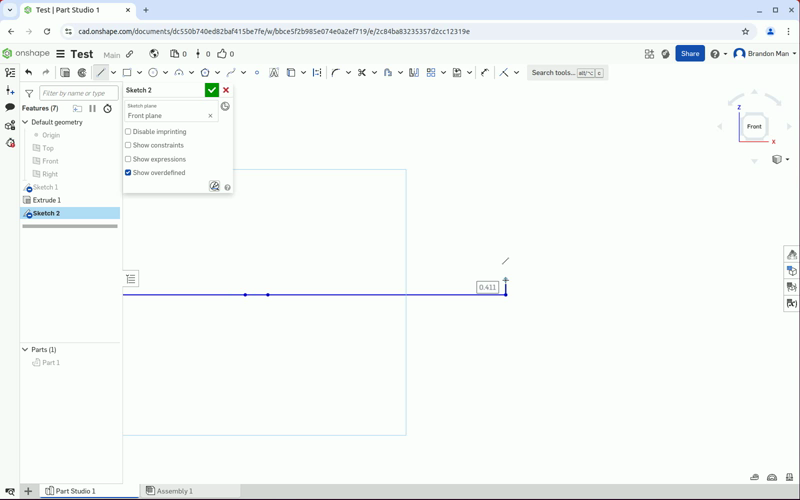
scroll(-6)
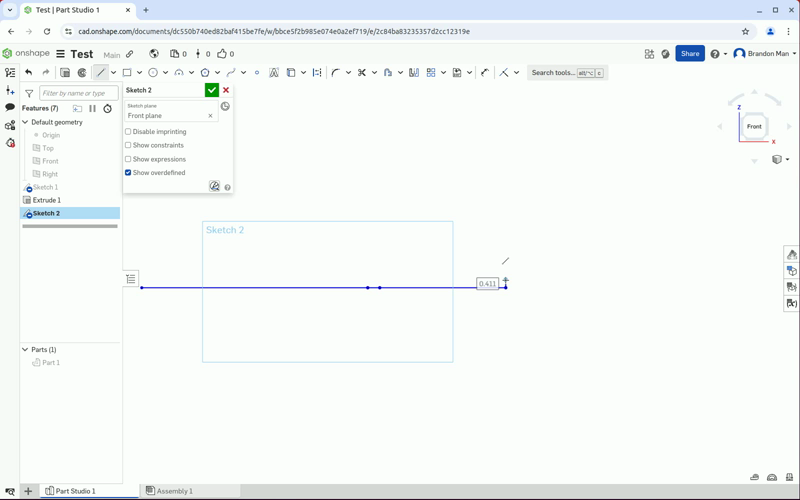
scroll(-6)
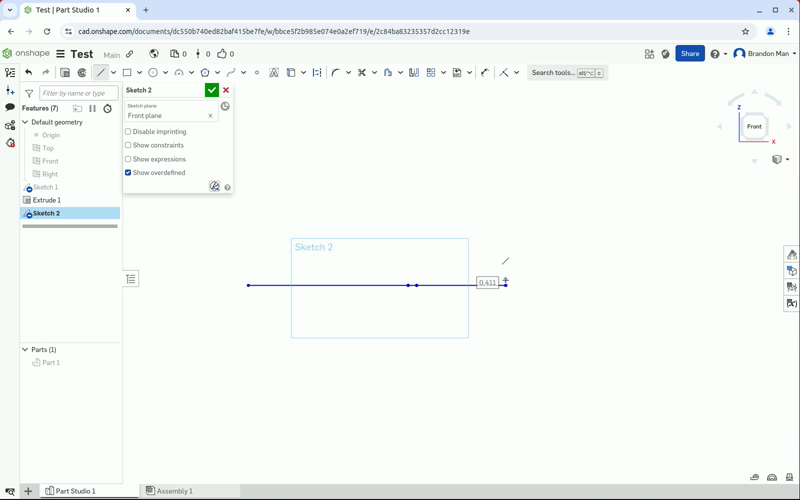
scroll(-6)
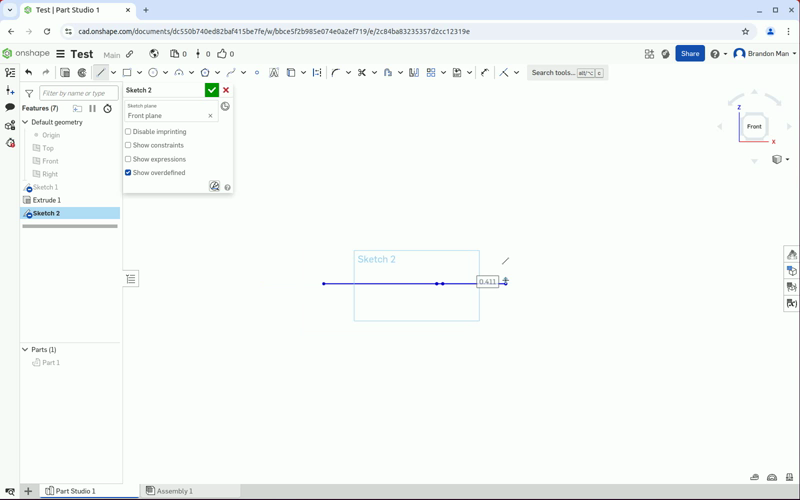
scroll(-6)
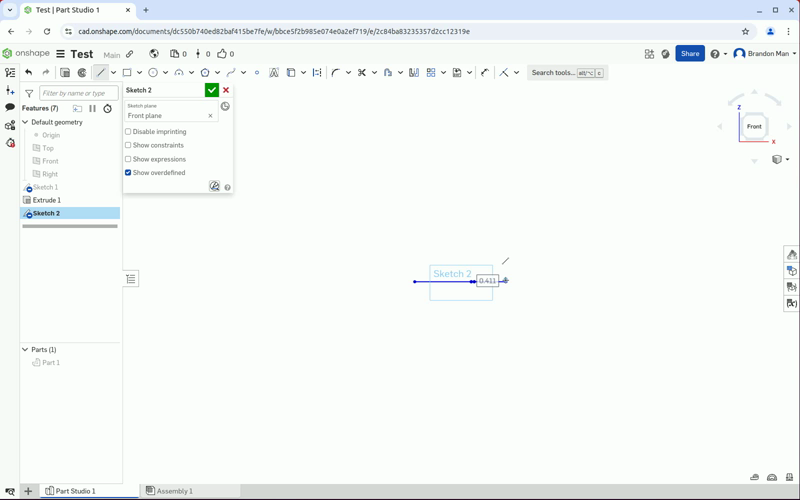
key_up(shift)
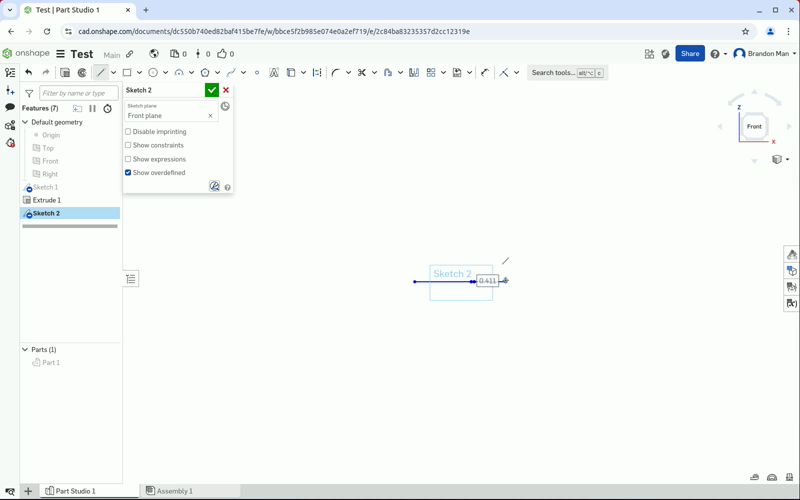
key_down(shift)
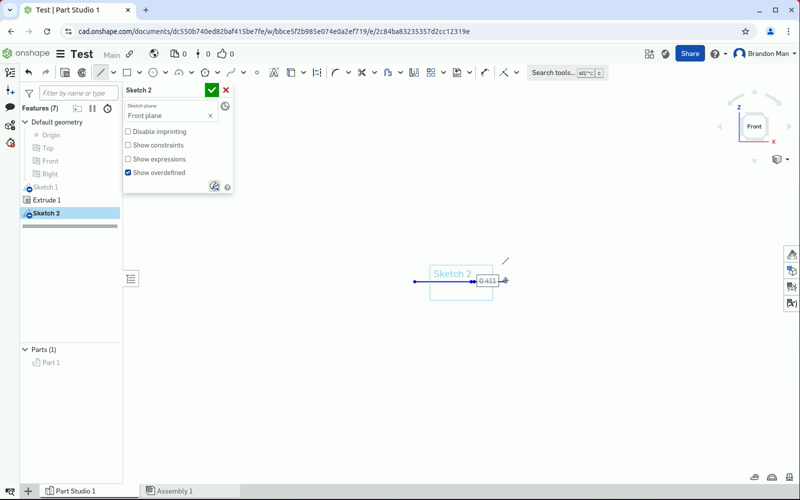
mouse_move(414, 279)
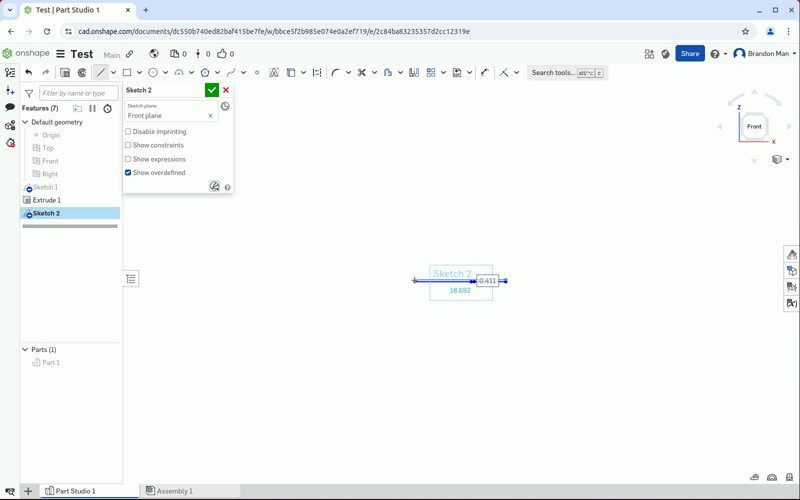
scroll(6)
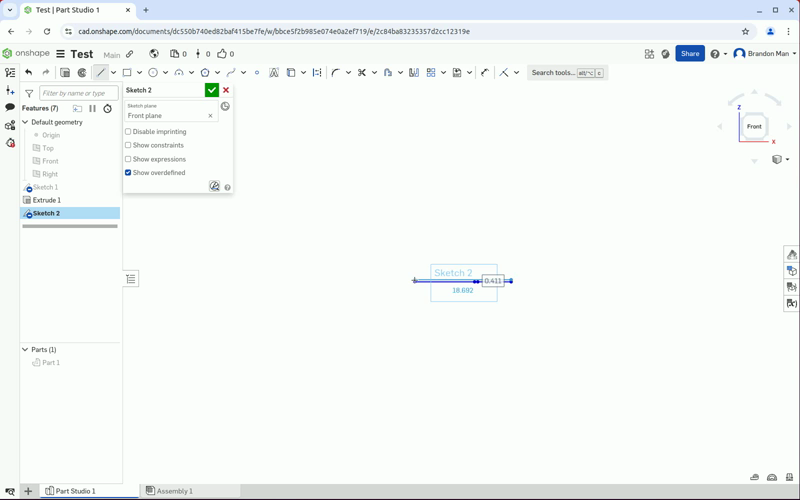
scroll(6)
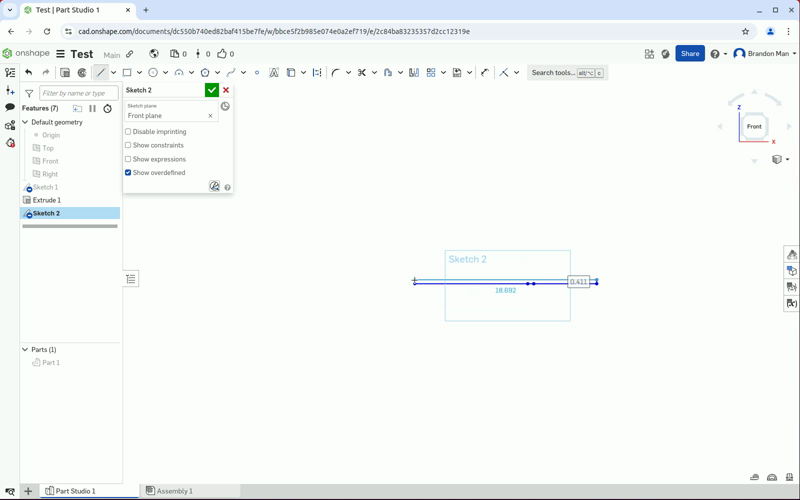
scroll(6)
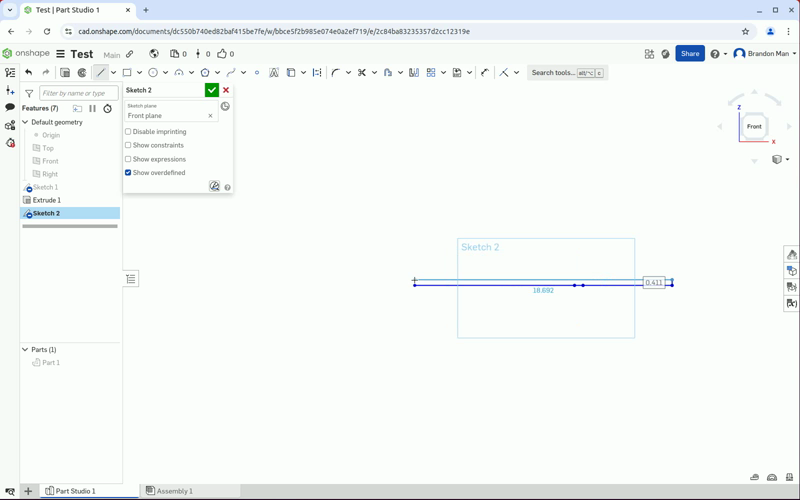
scroll(6)
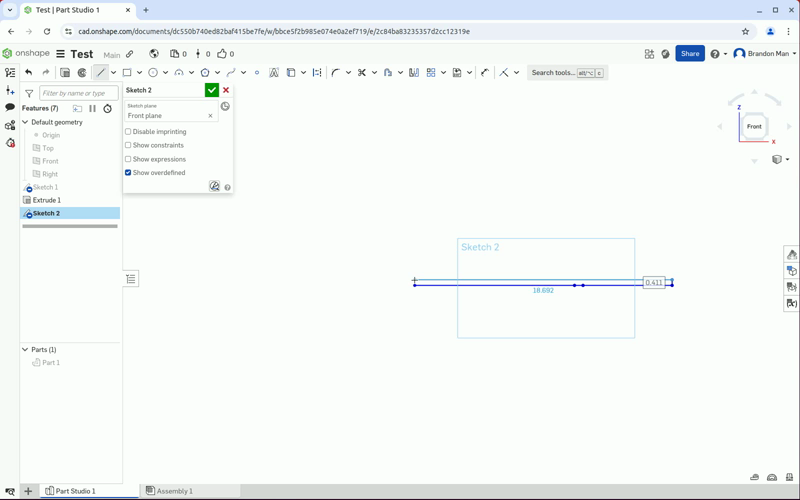
scroll(6)
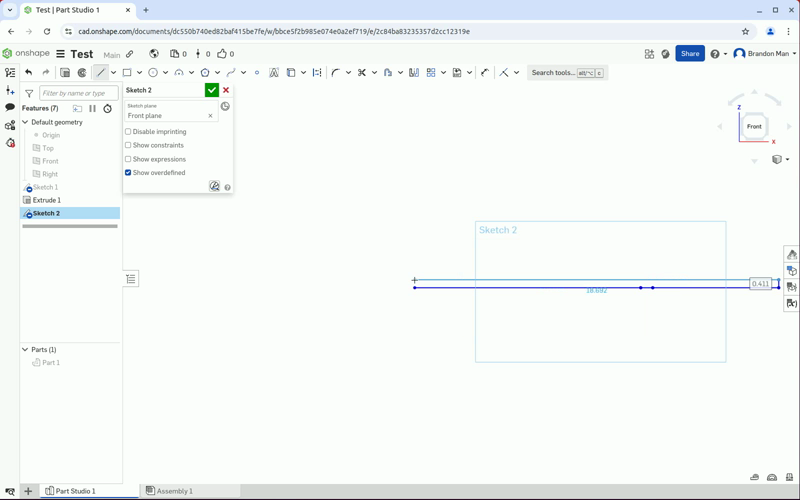
scroll(6)
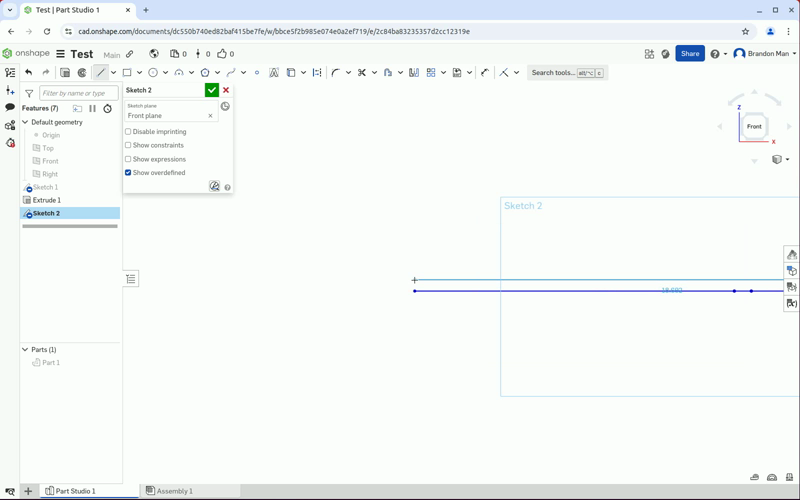
scroll(6)
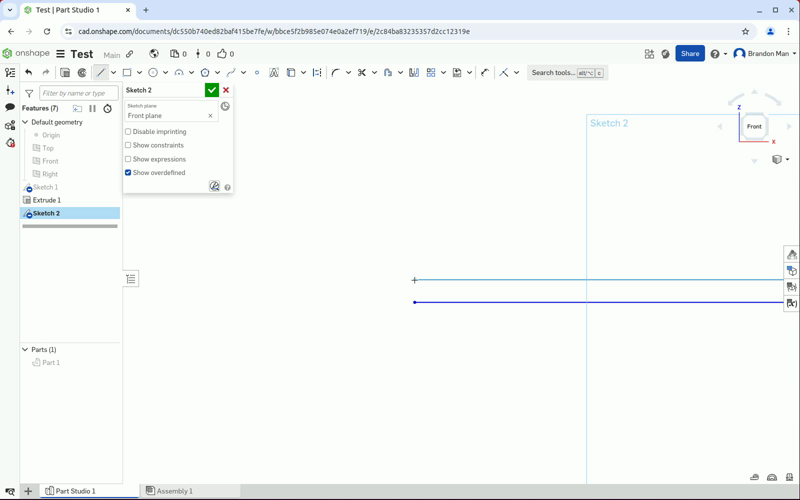
click(414, 279)
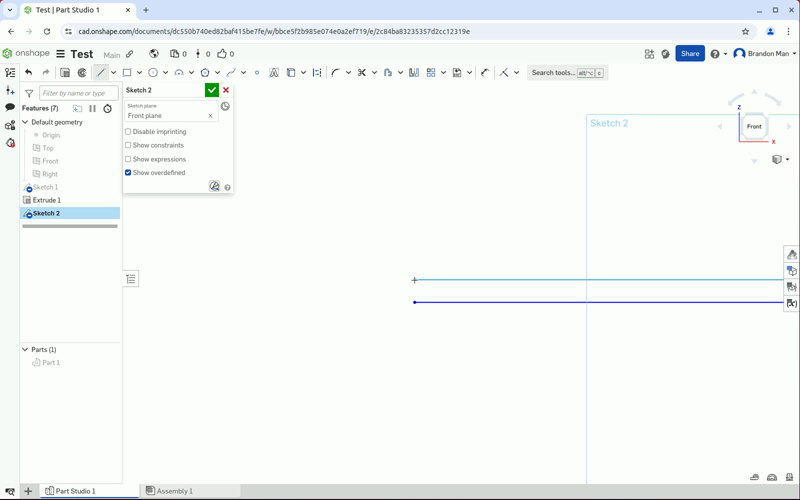
scroll(-6)
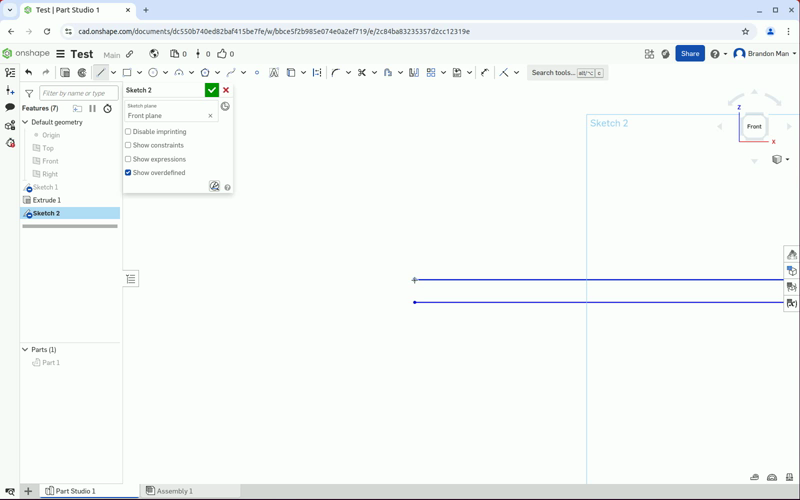
scroll(-6)
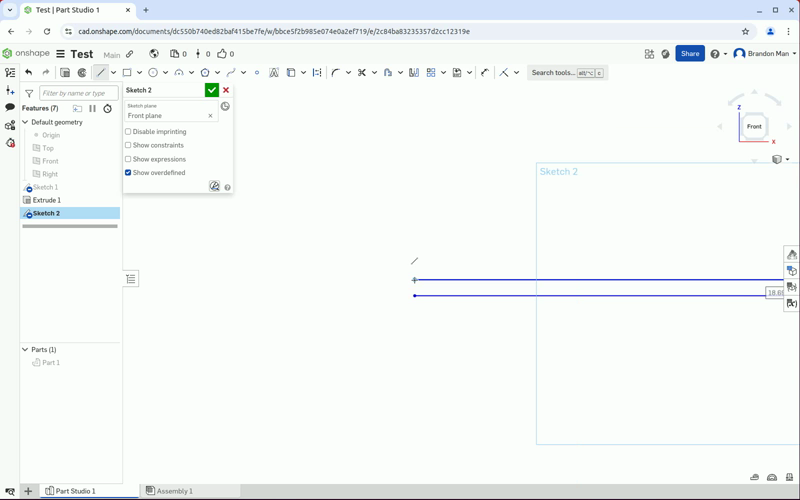
scroll(-6)
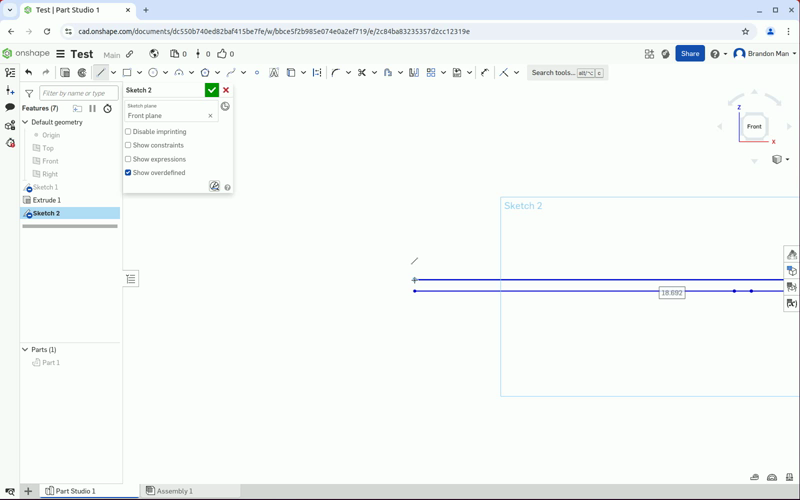
scroll(-6)
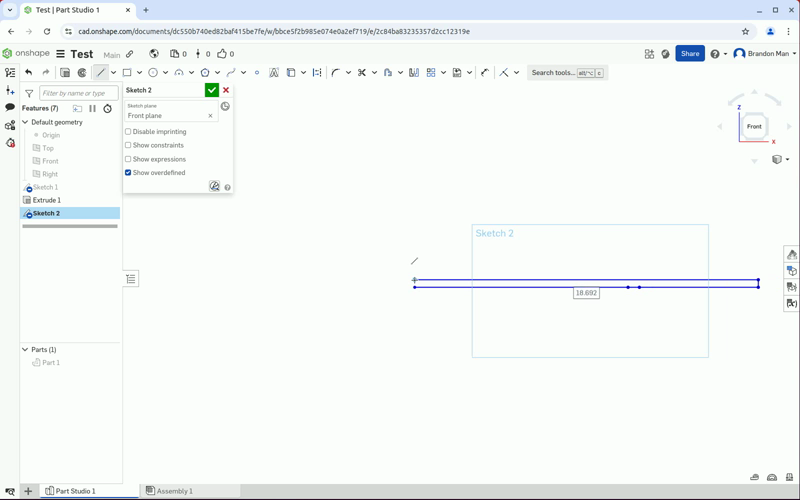
scroll(-6)
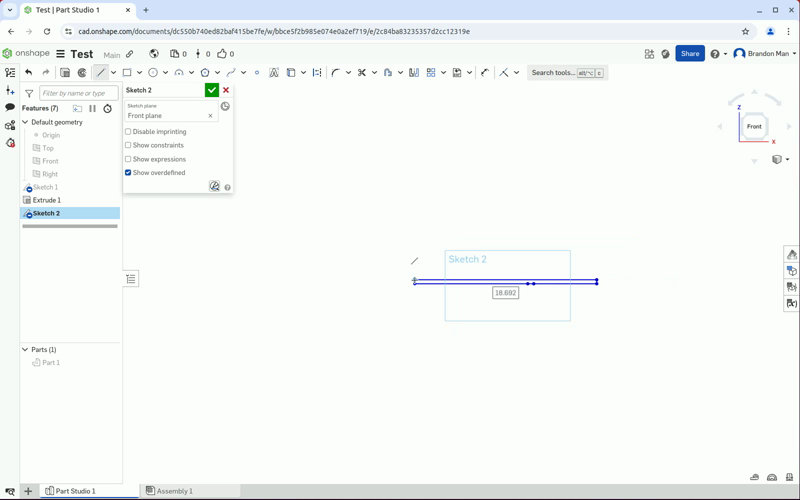
scroll(-6)
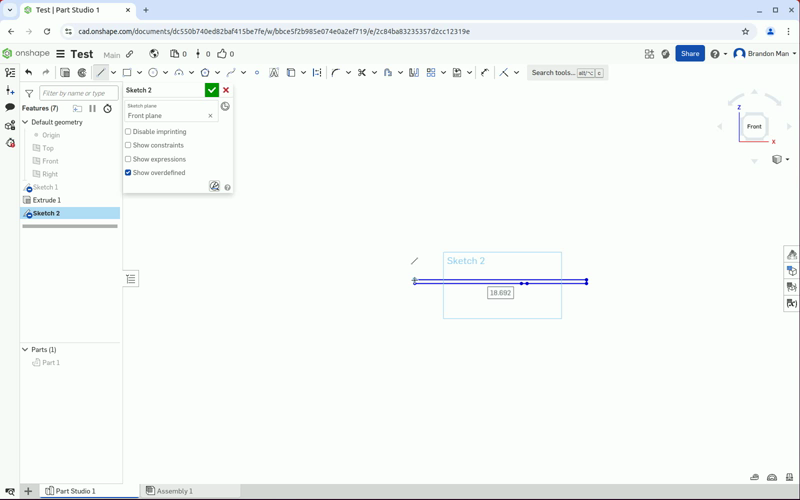
scroll(-6)
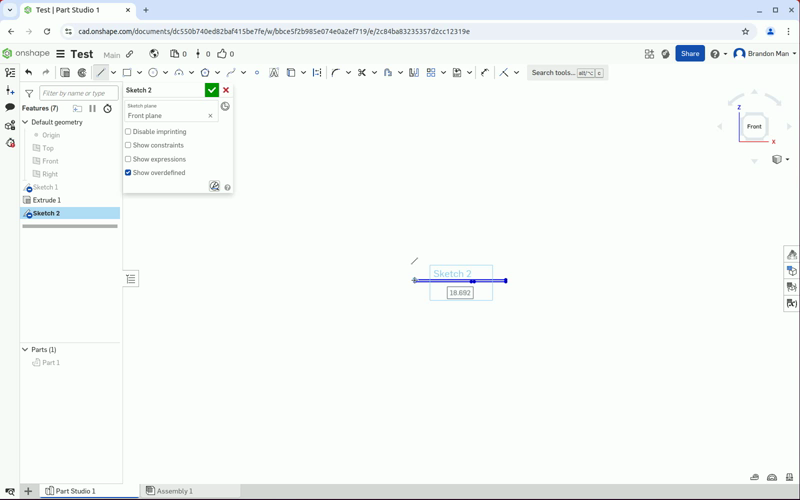
key_up(shift)
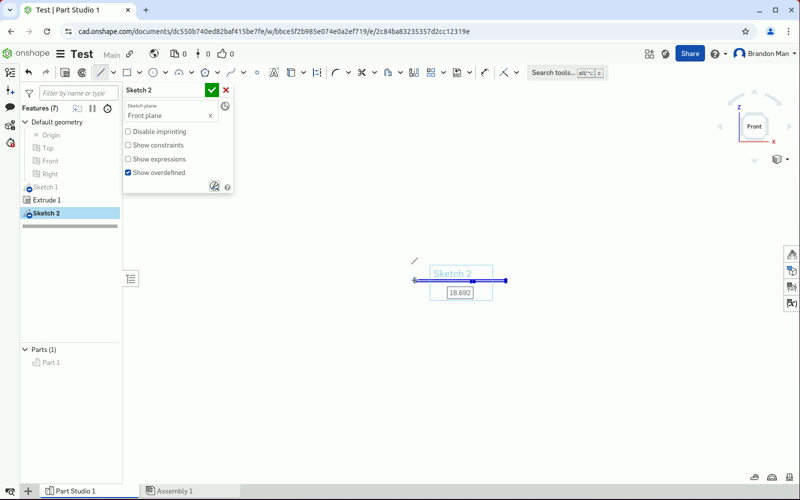
mouse_move(444, 279)
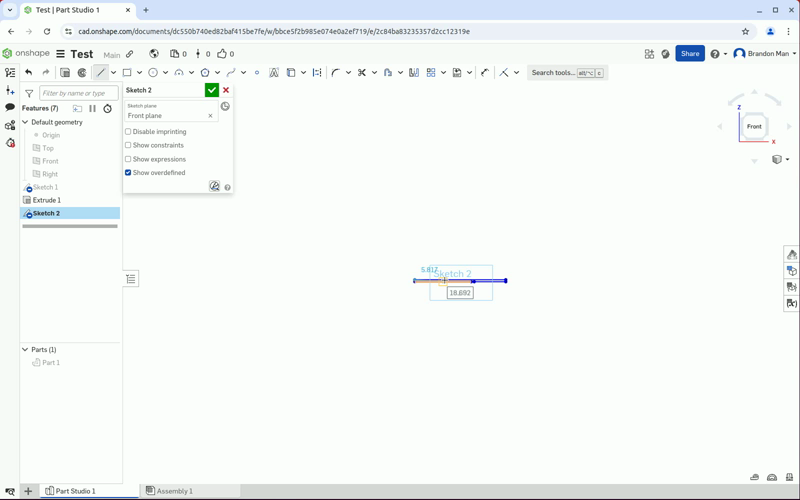
key_down(shift)
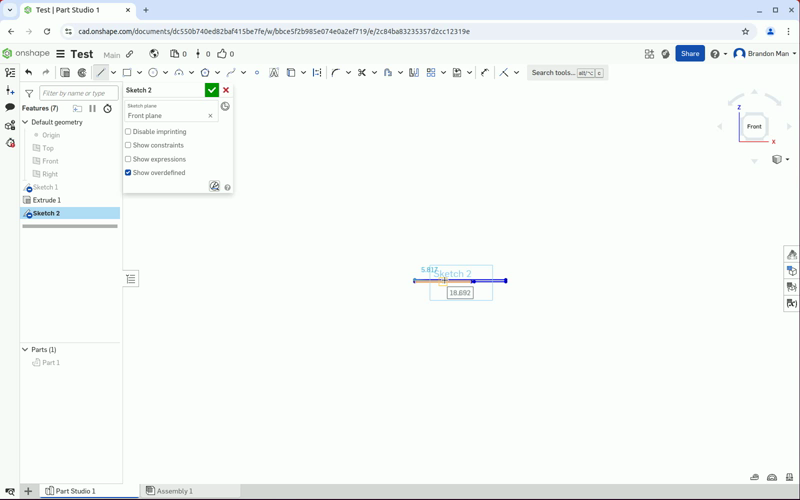
mouse_move(414, 281)
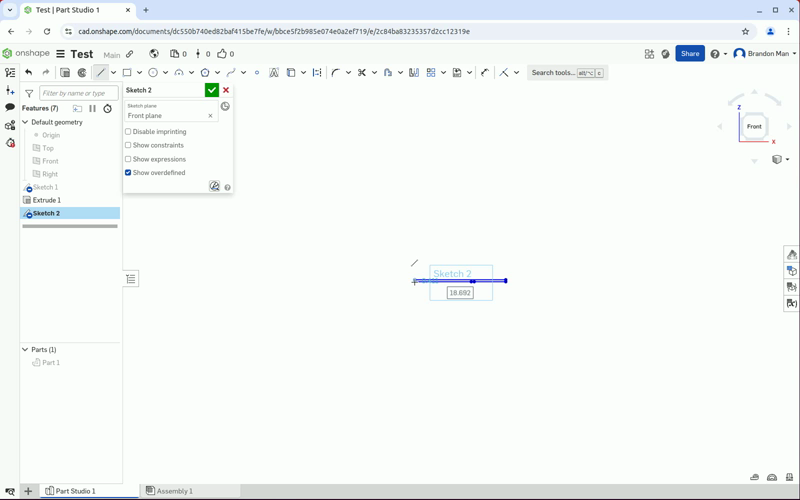
scroll(6)
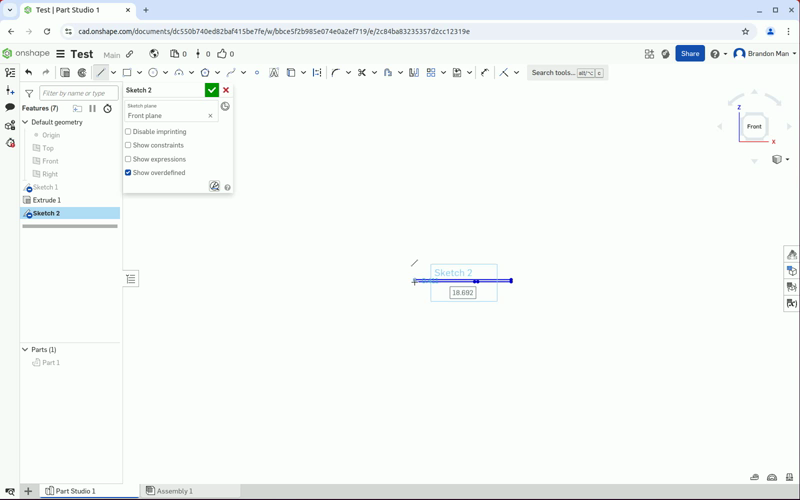
scroll(6)
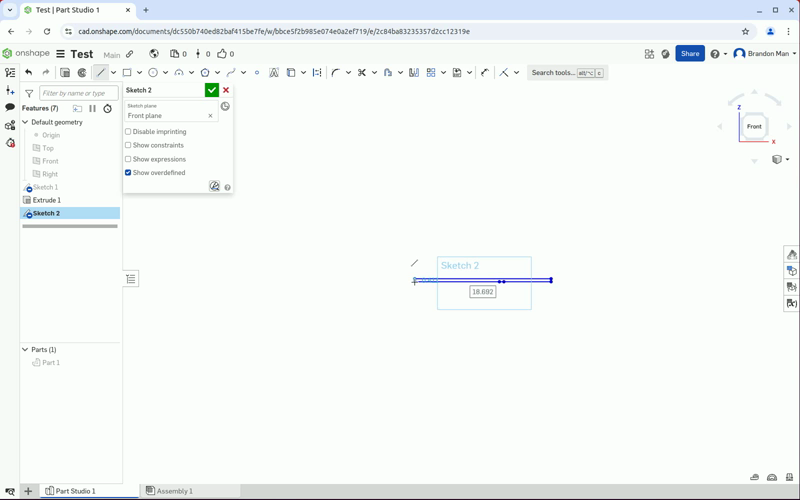
scroll(6)
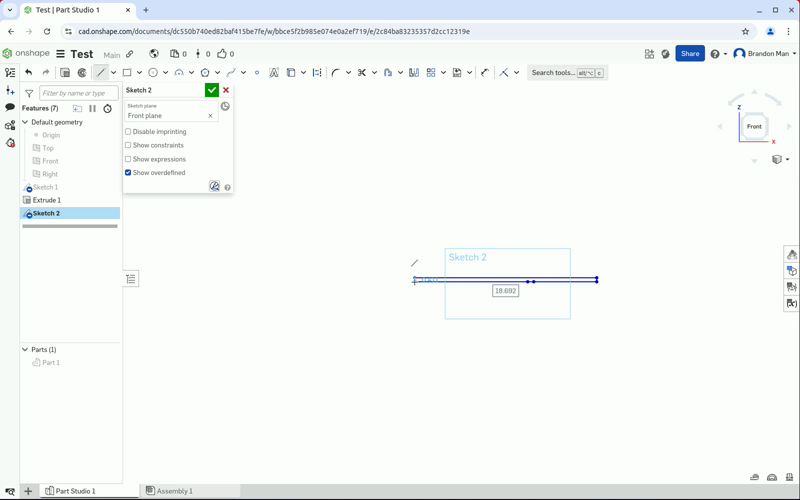
scroll(6)
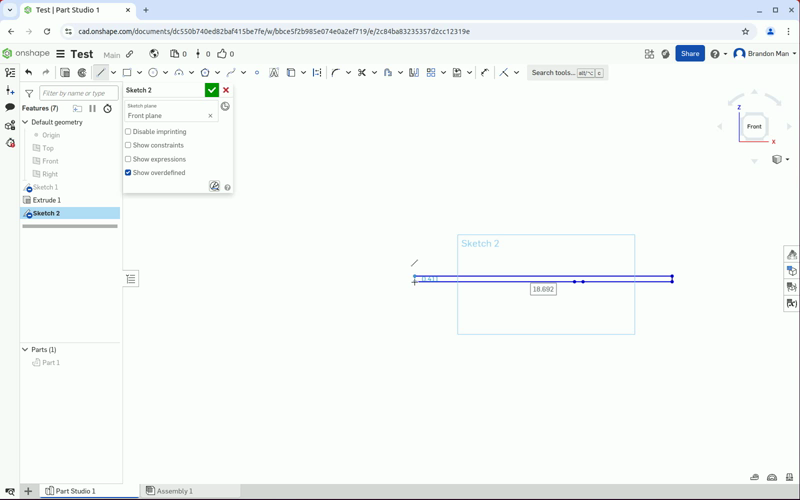
scroll(6)
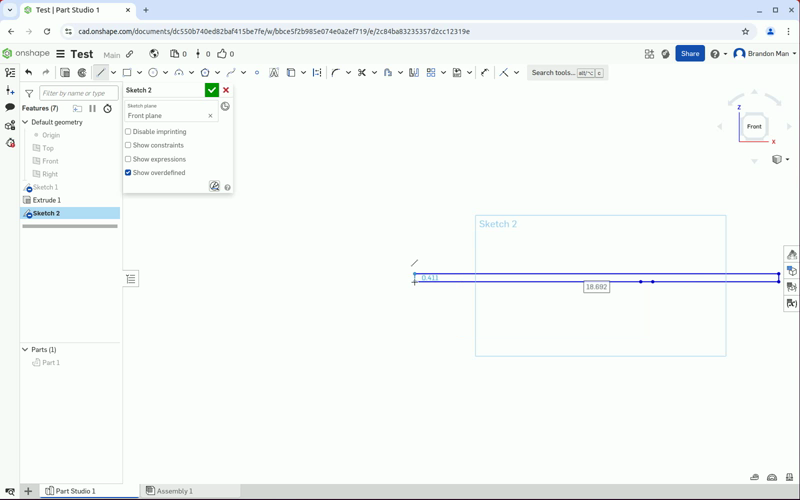
scroll(6)
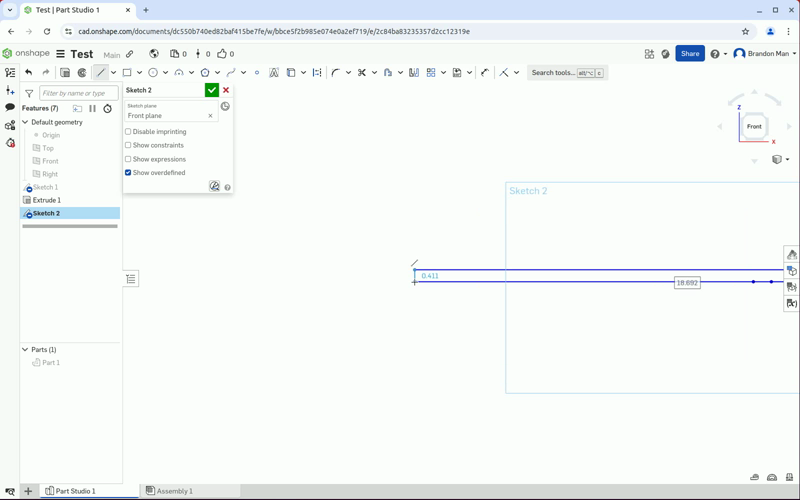
scroll(6)
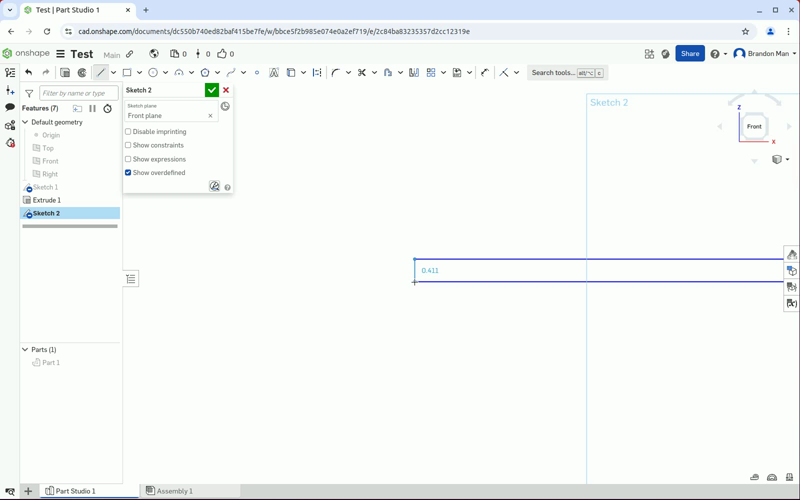
key_up(shift)
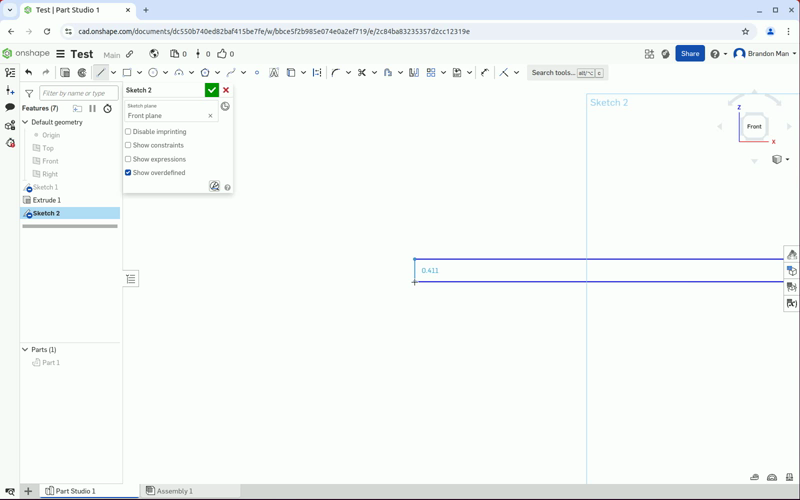
click(414, 281)
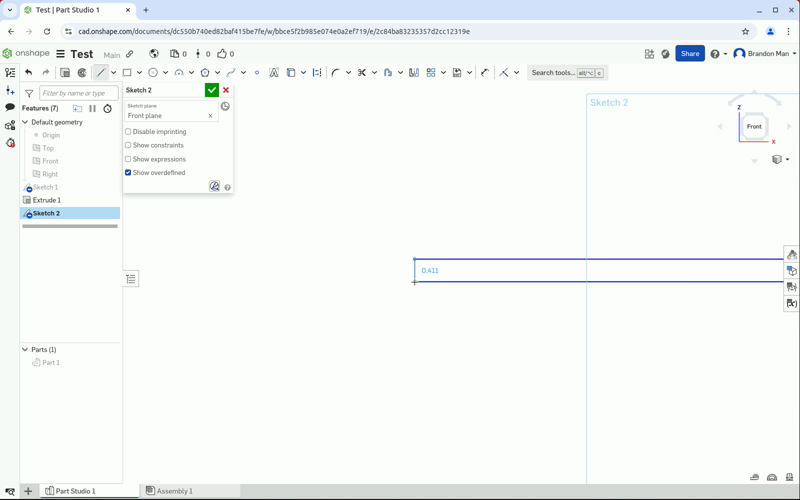
scroll(-6)
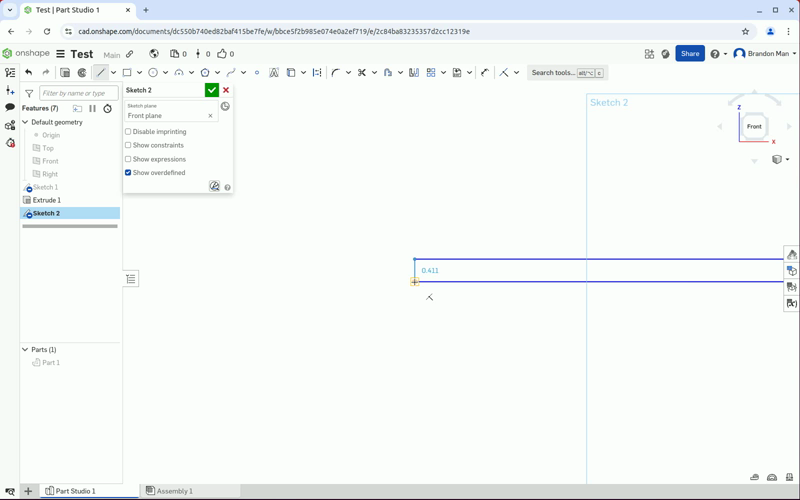
scroll(-6)
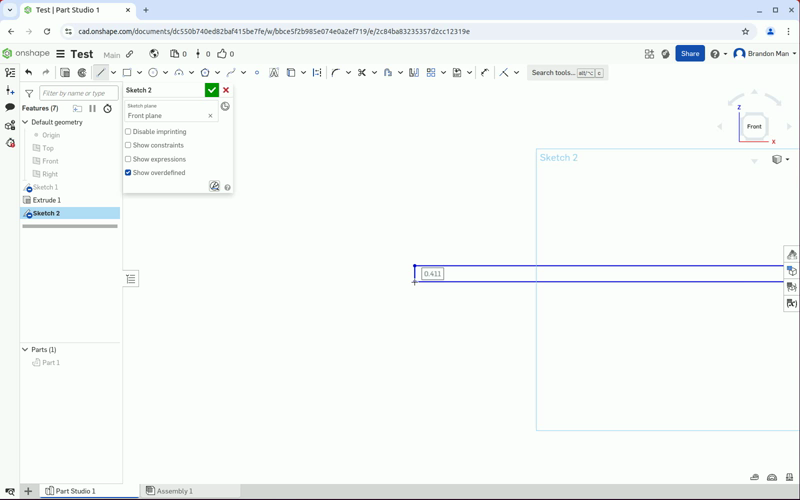
scroll(-6)
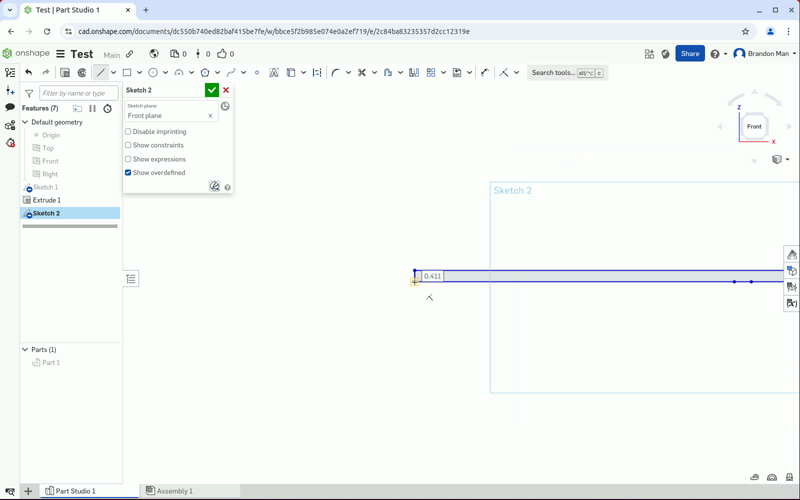
scroll(-6)
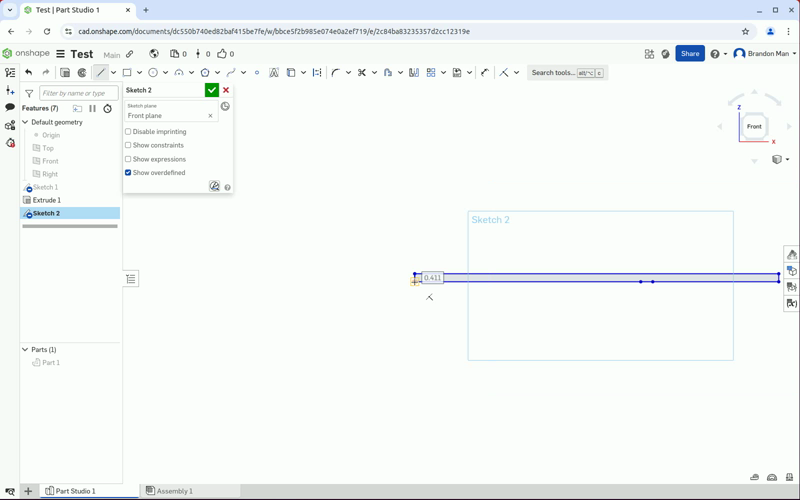
scroll(-6)
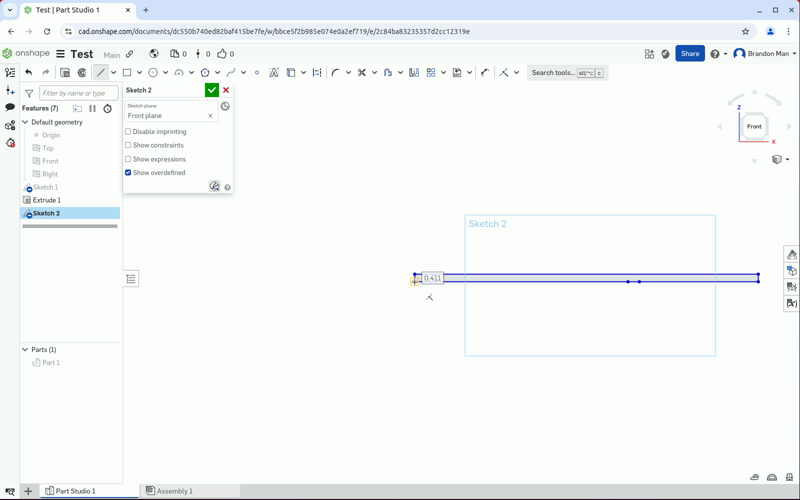
scroll(-6)
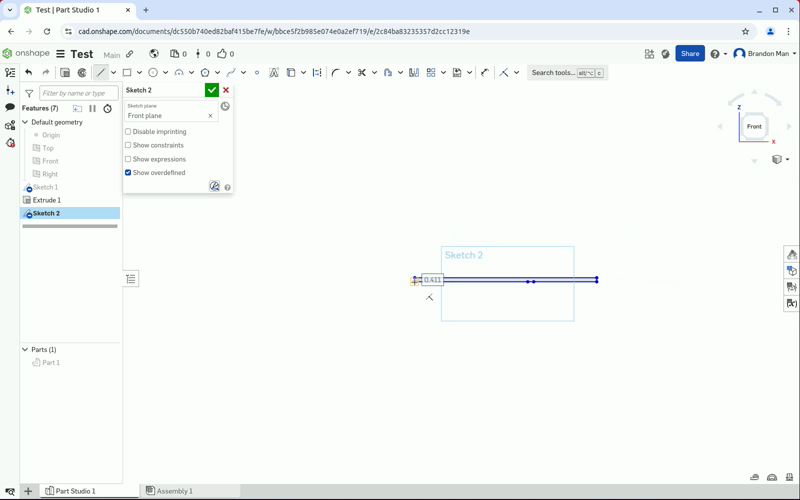
scroll(-6)
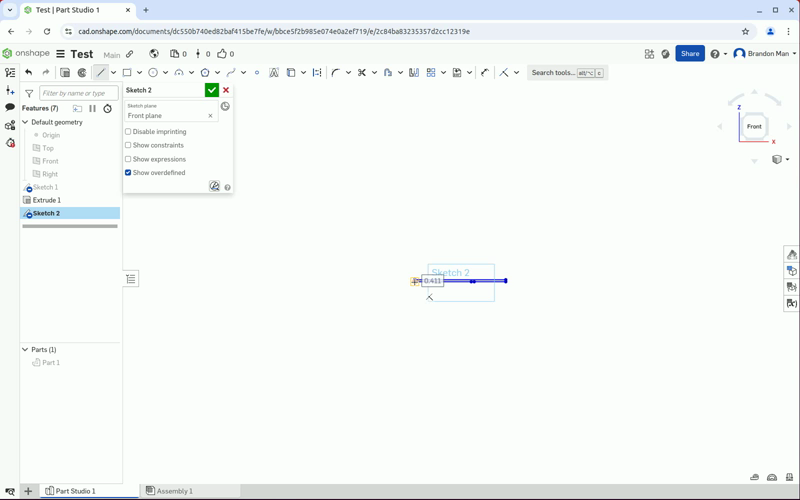
key(esc)
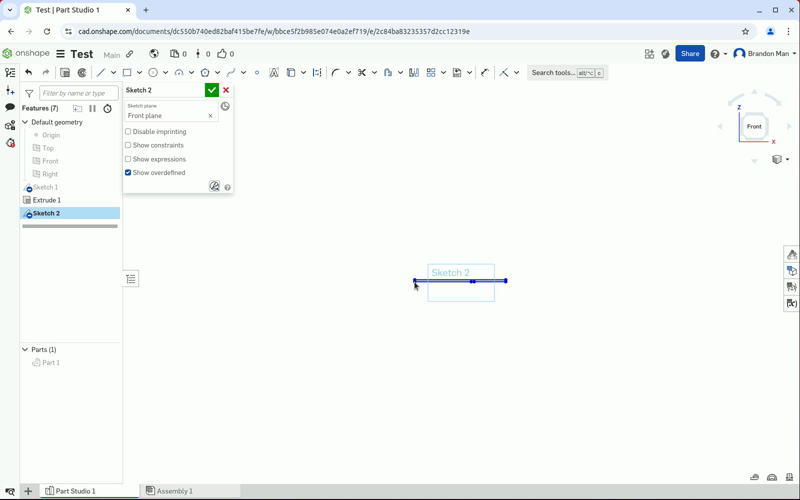
mouse_move(429, 280)
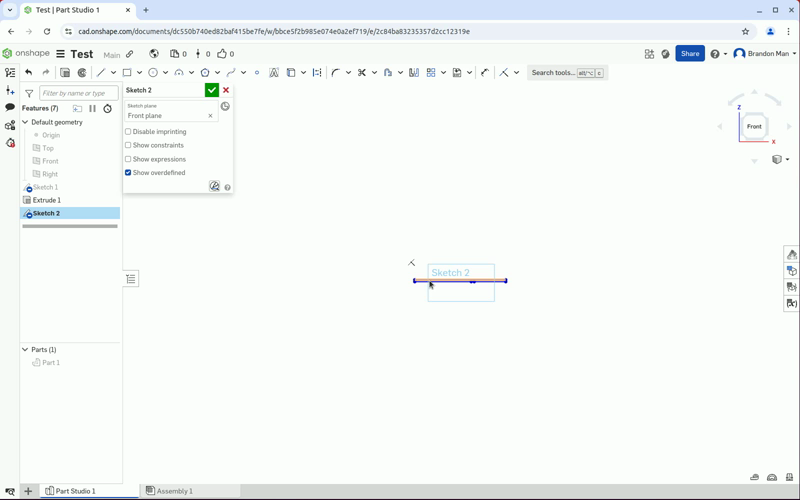
scroll(6)
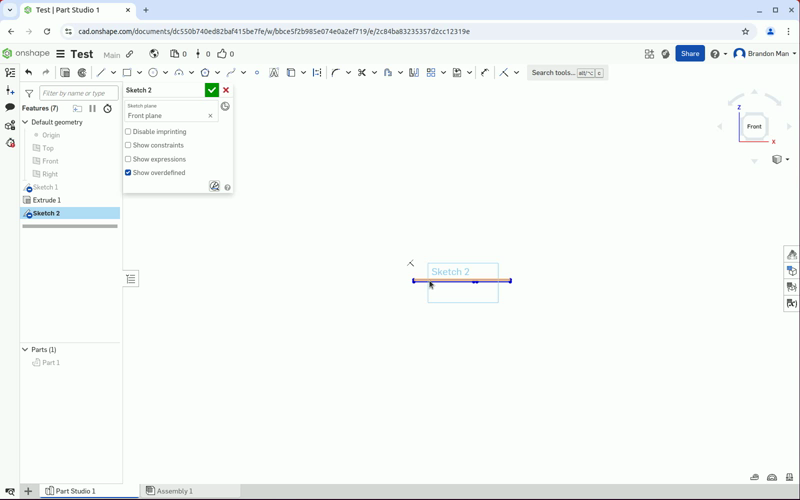
scroll(6)
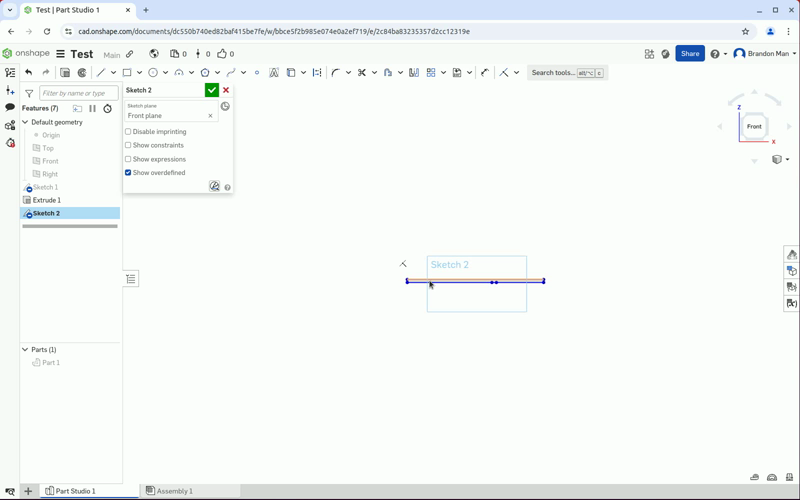
scroll(6)
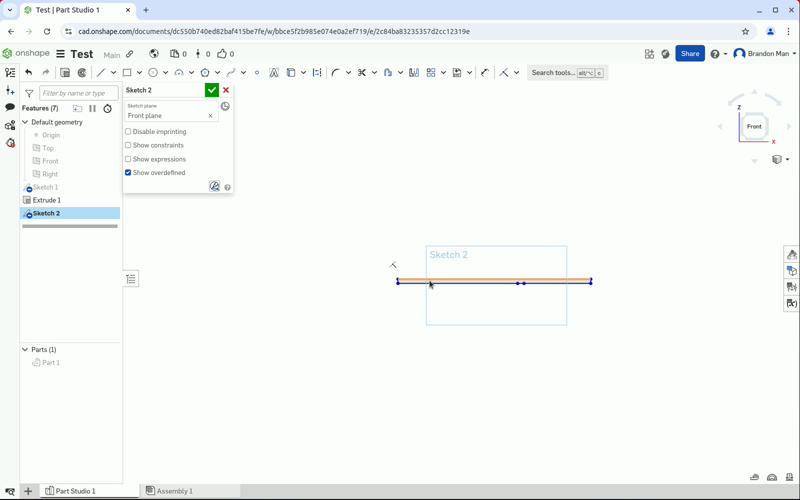
scroll(6)
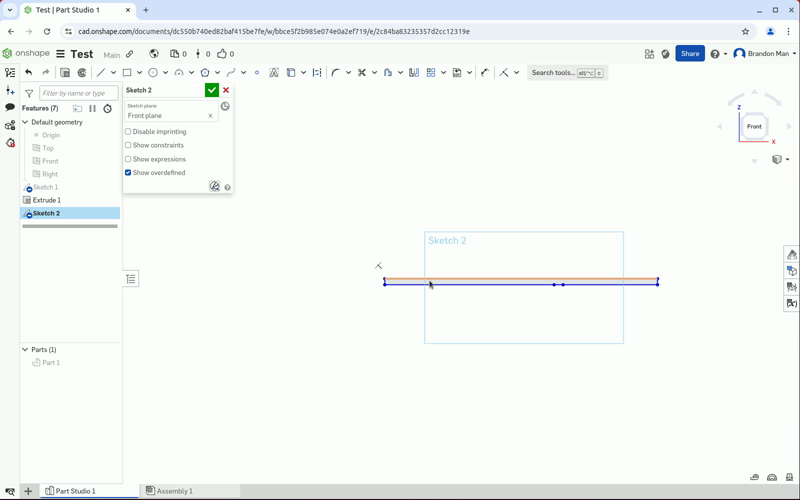
scroll(6)
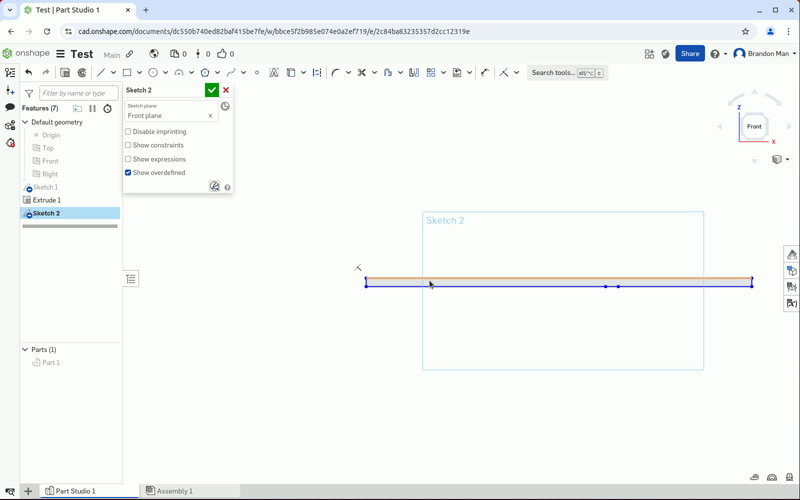
scroll(6)
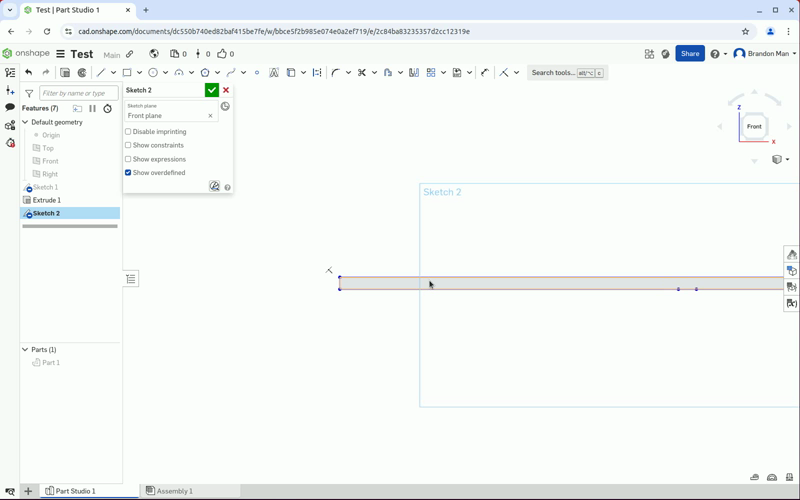
scroll(6)
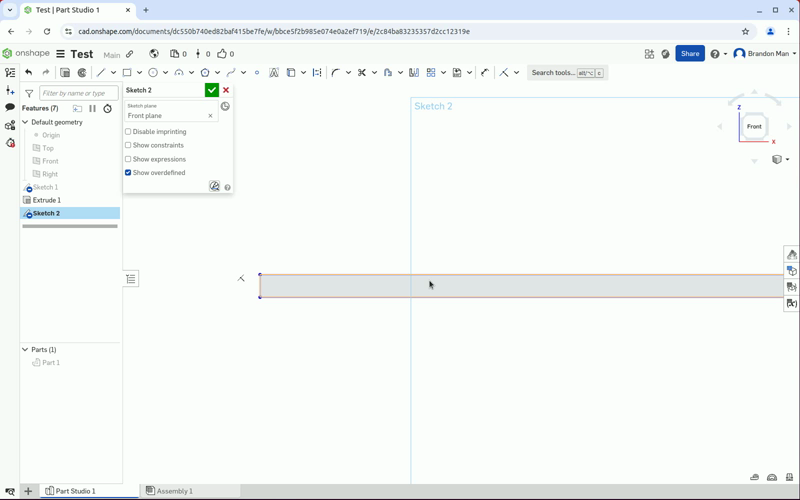
click(429, 280)
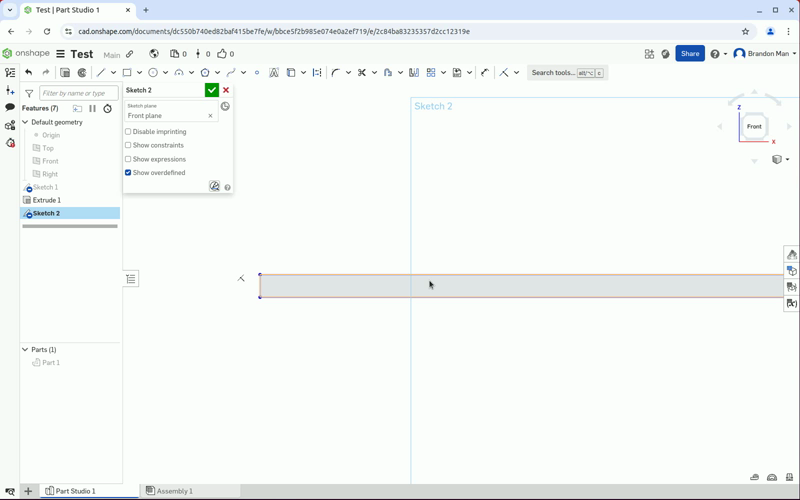
scroll(-6)
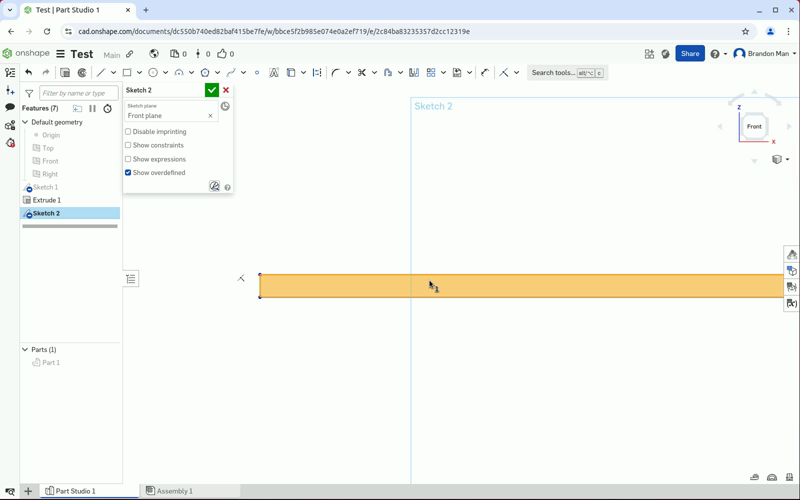
scroll(-6)
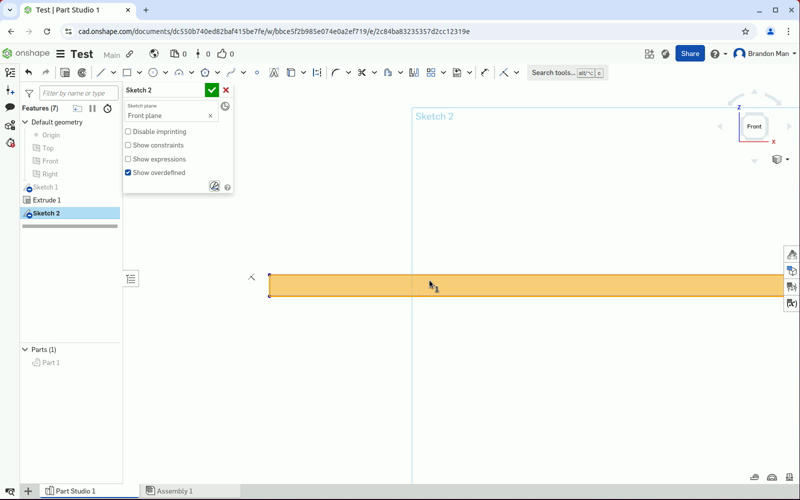
scroll(-6)
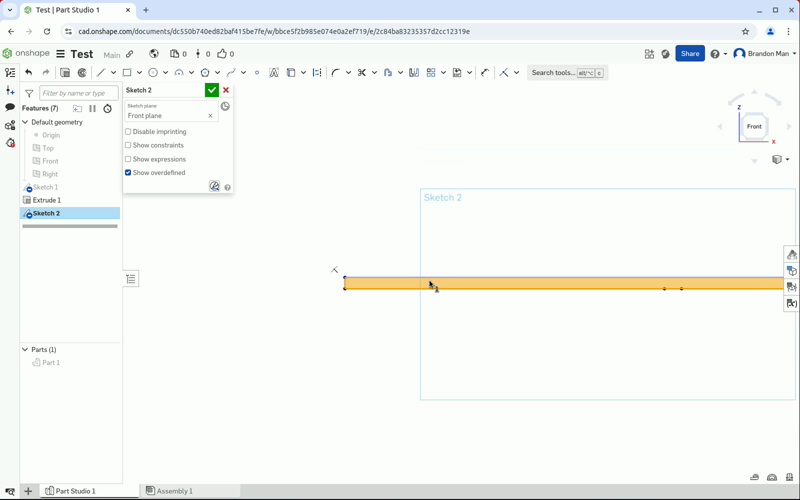
scroll(-6)
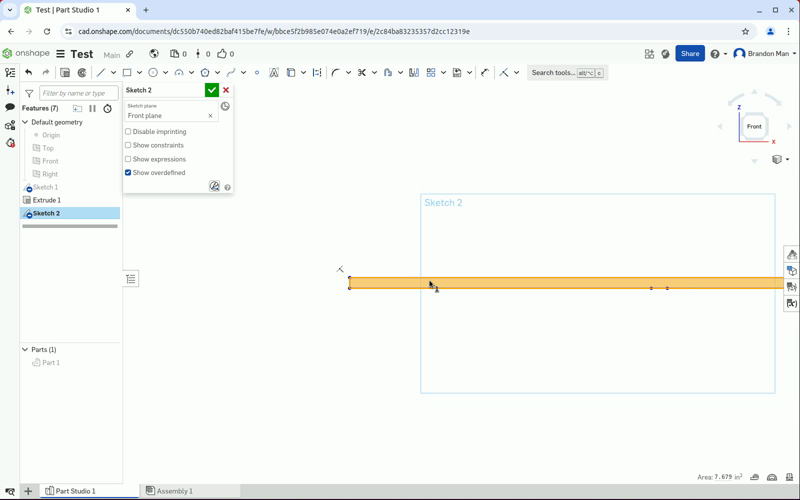
scroll(-6)
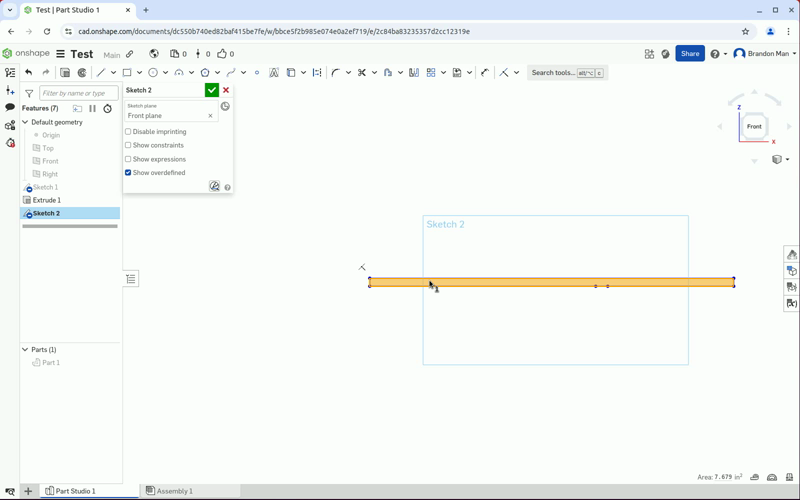
scroll(-6)
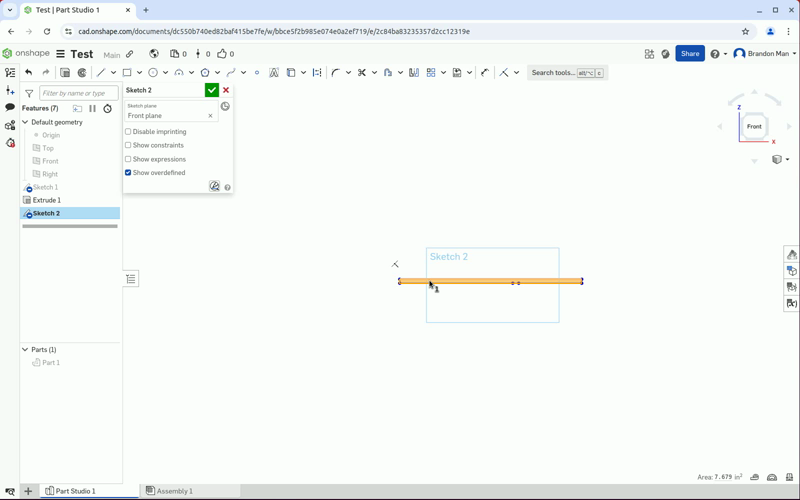
scroll(-6)
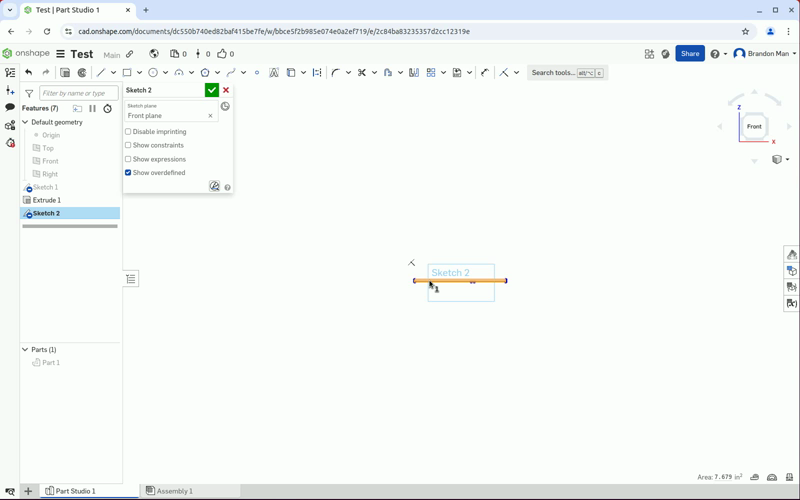
mouse_move(73, 352)
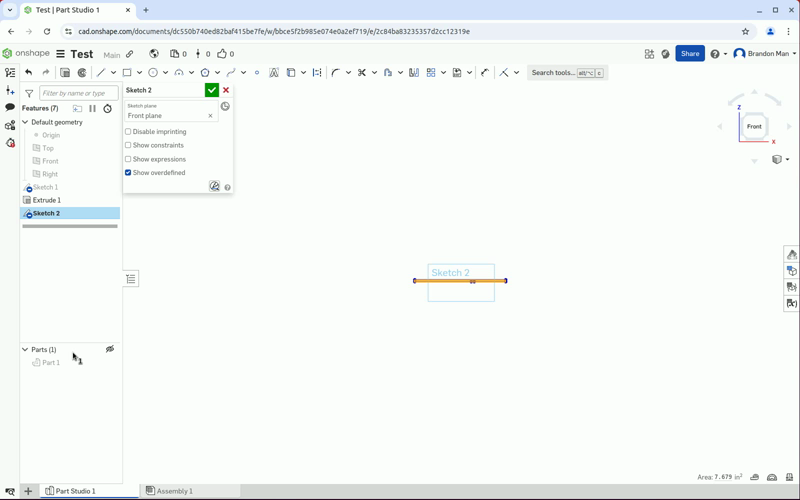
key(shift+y)
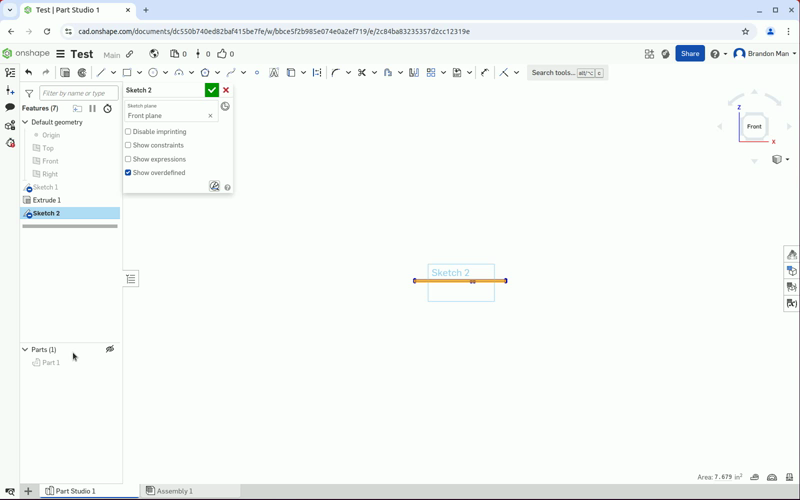
key(shift+e)
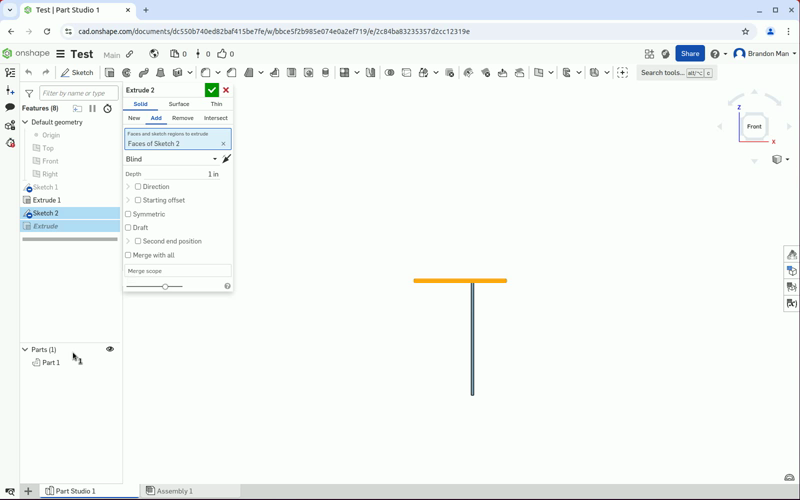
mouse_move(143, 106)
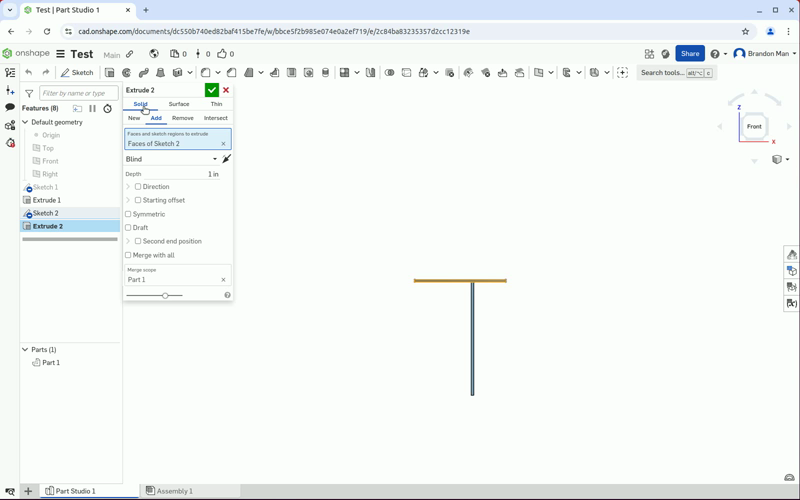
click(143, 106)
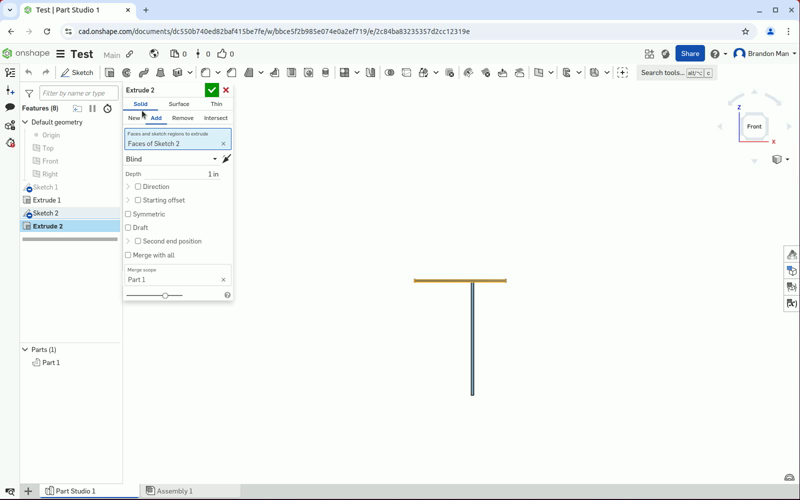
mouse_move(137, 120)
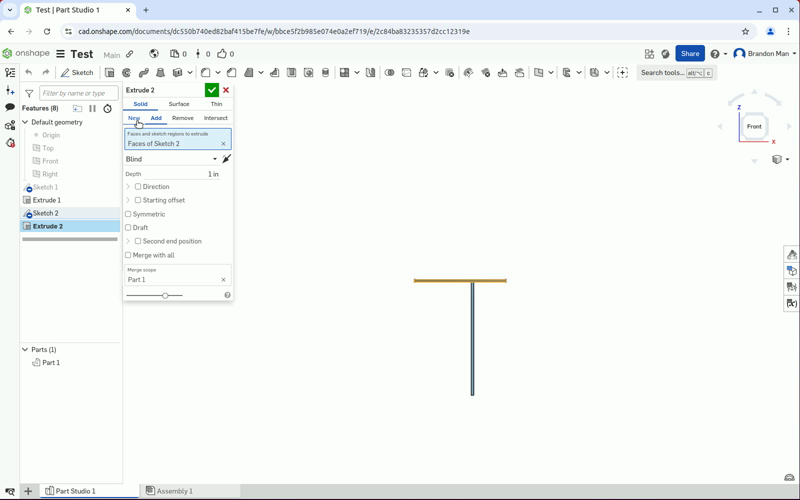
click(137, 120)
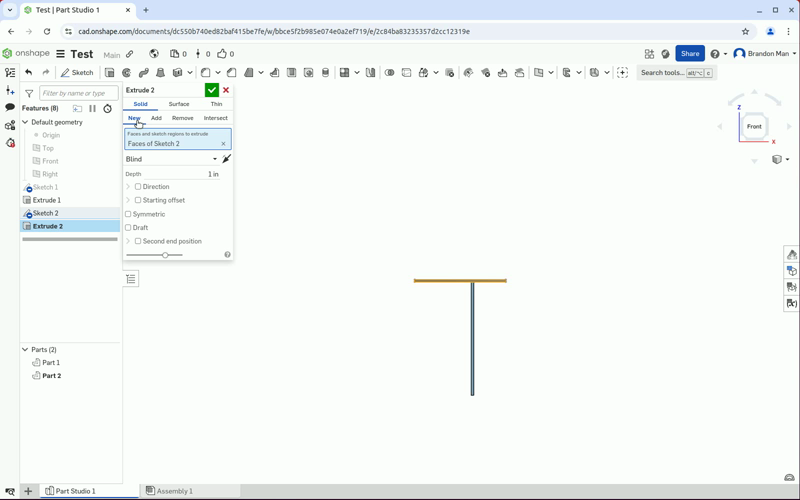
key(tab, 4)
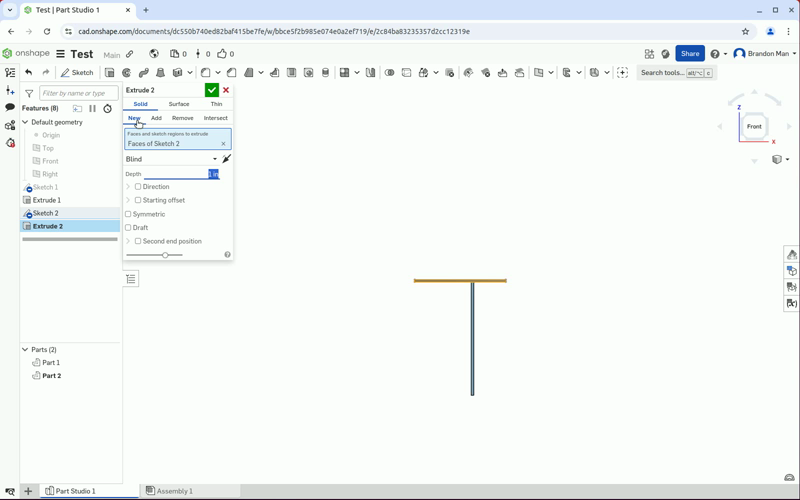
text(0.482)
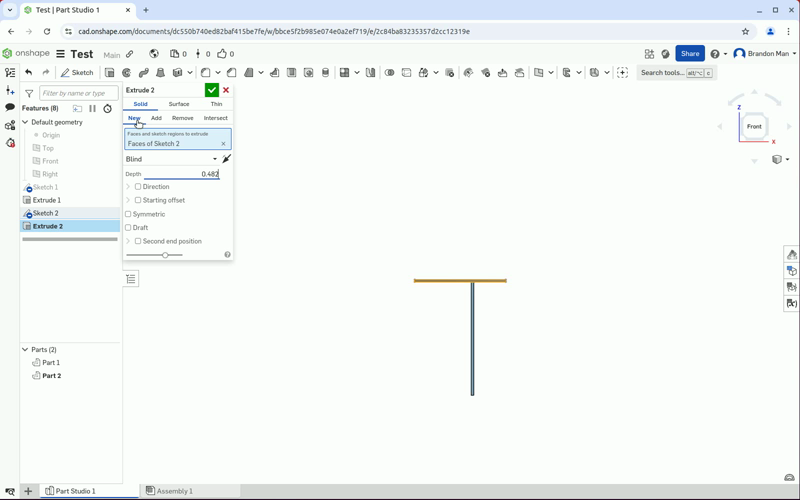
key(tab, 3)
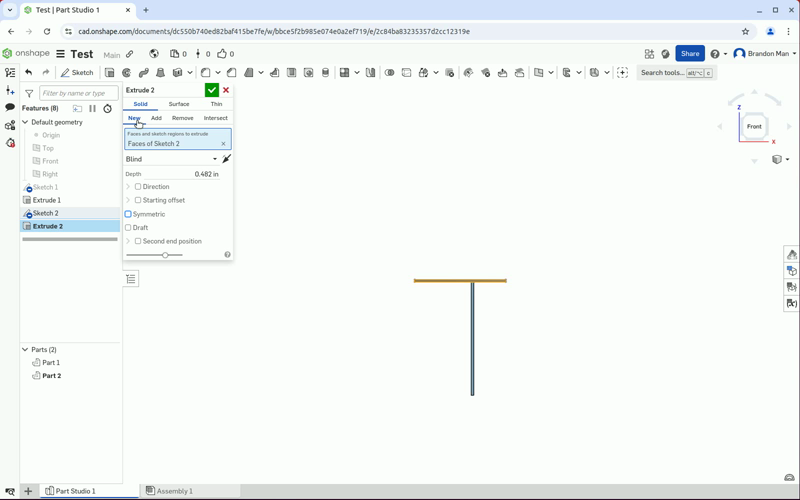
key(space)
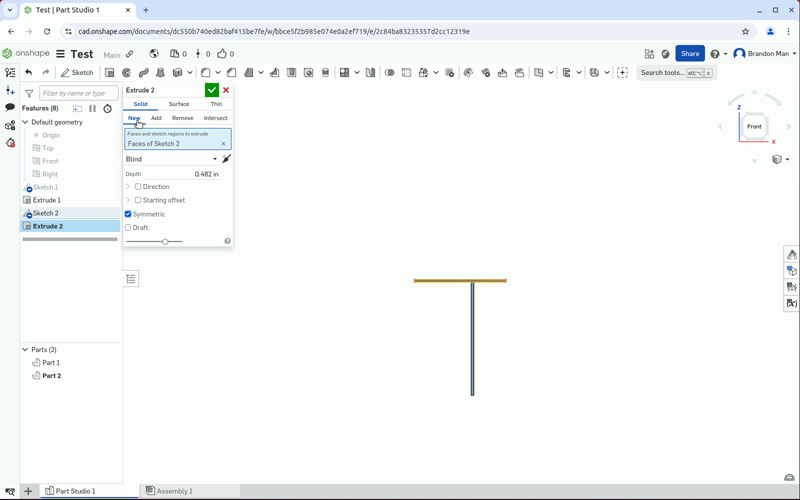
key(enter)
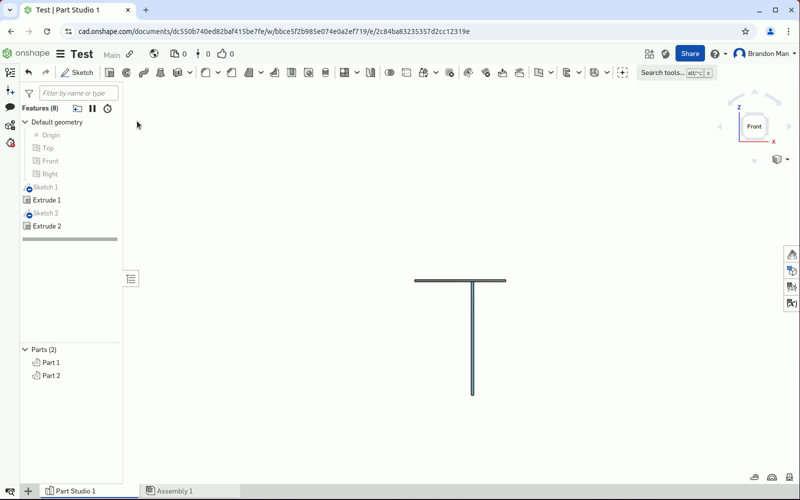
key(shift+h)
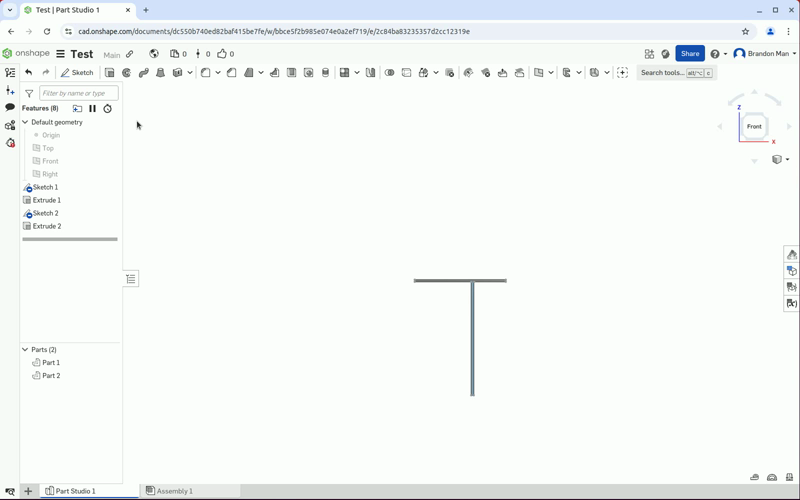
key(shift+h)
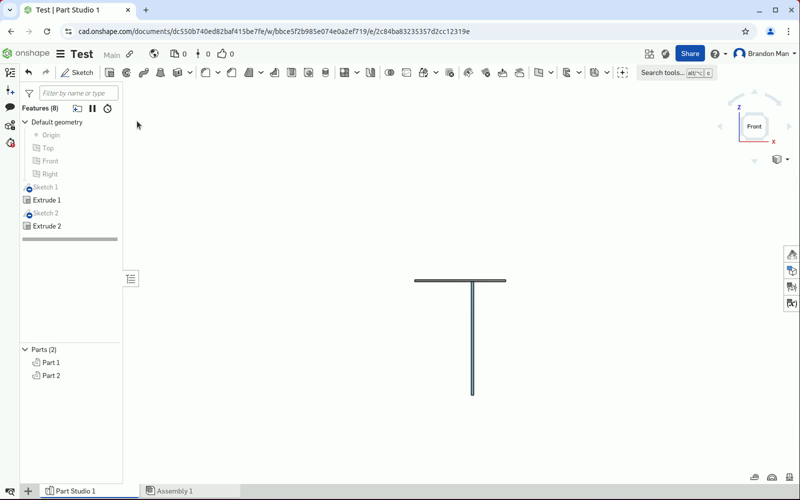
mouse_move(73, 189)
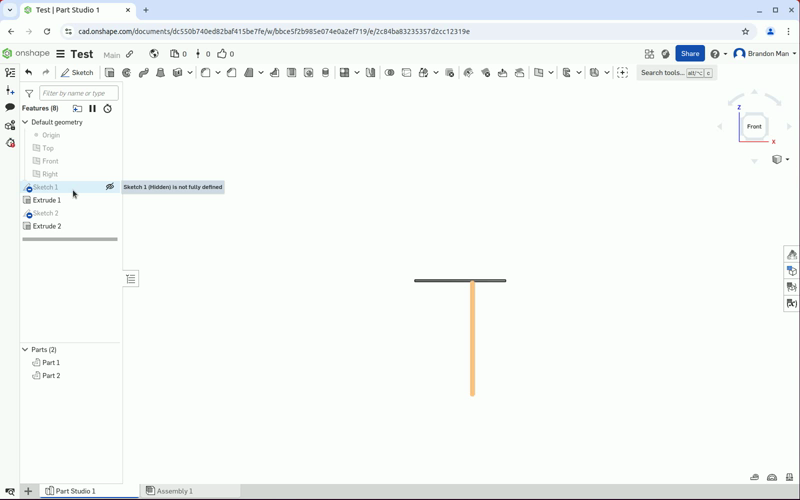
click(73, 189)
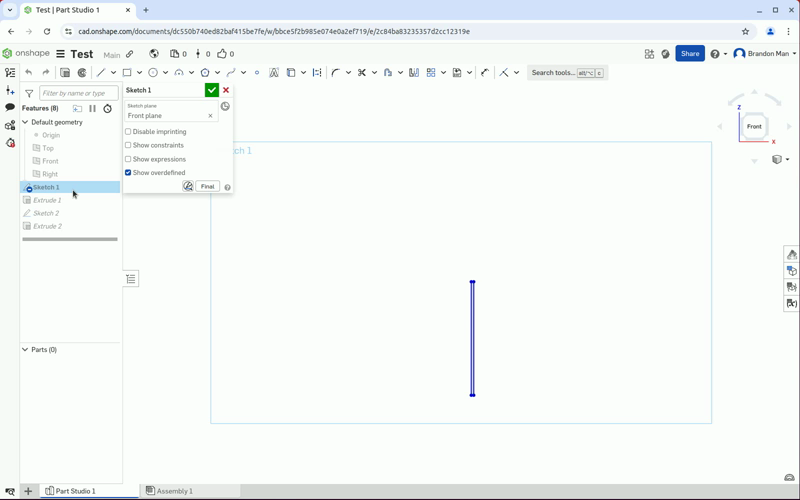
mouse_move(229, 92)
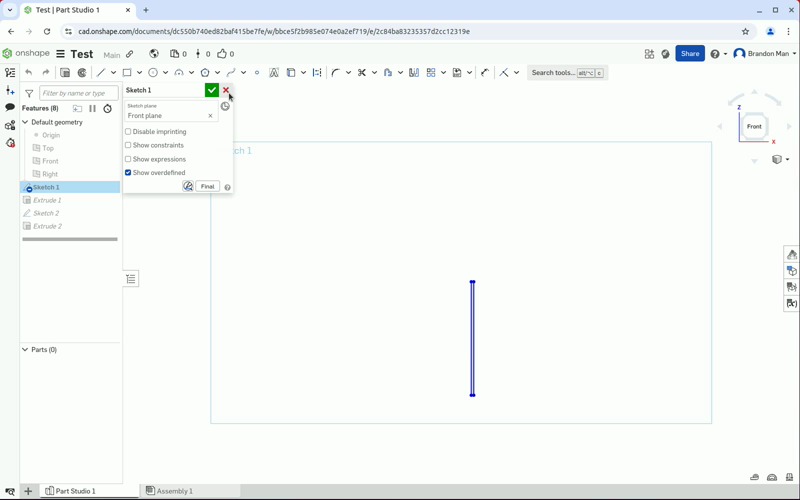
click(229, 92)
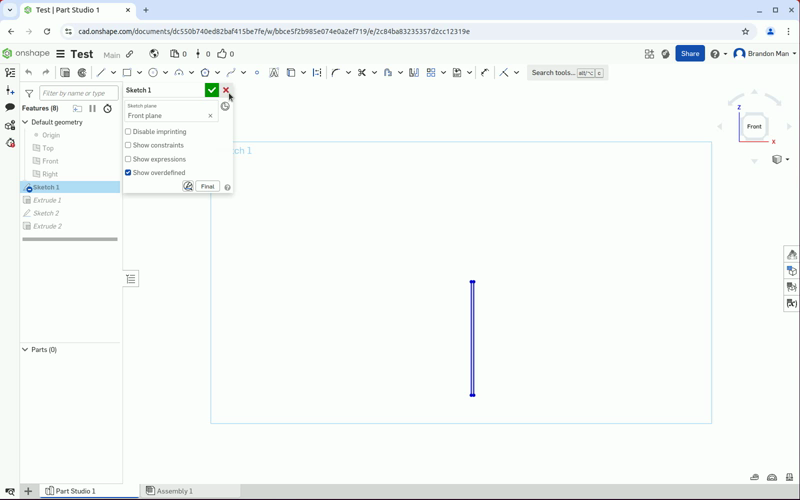
key(shift+s)
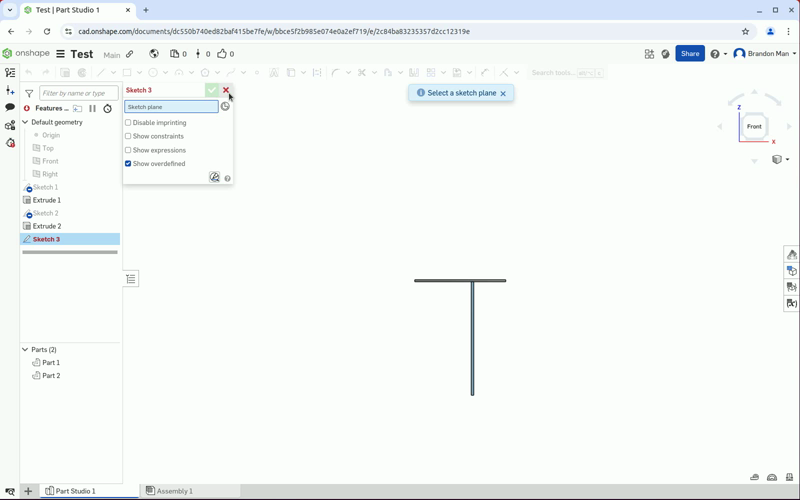
mouse_move(73, 163)
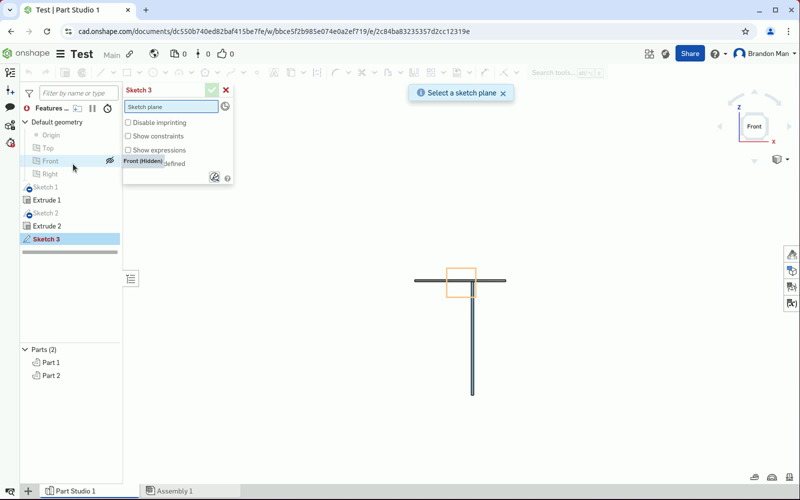
click(73, 163)
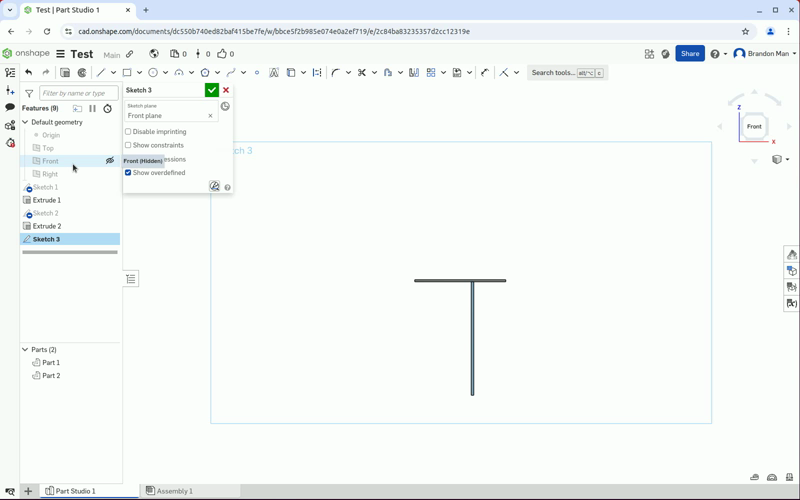
mouse_move(73, 352)
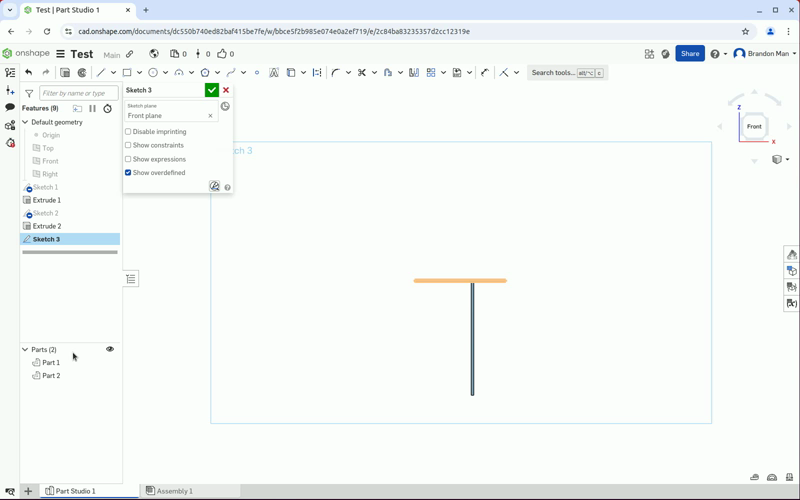
key(y)
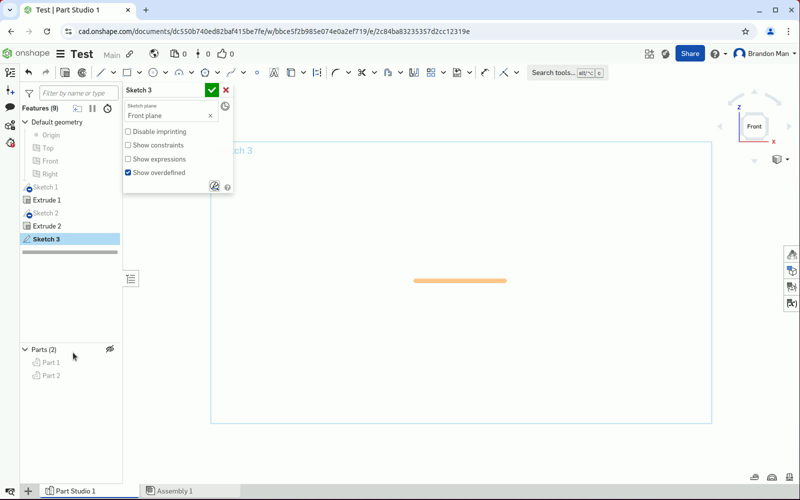
key(l)
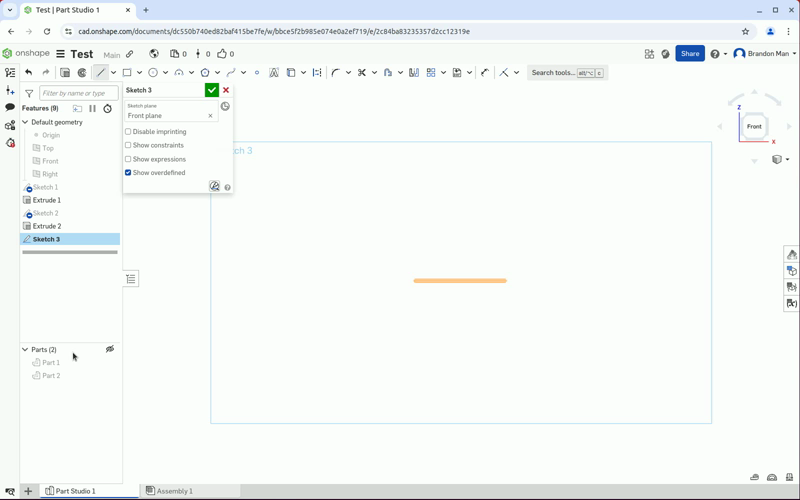
key_down(shift)
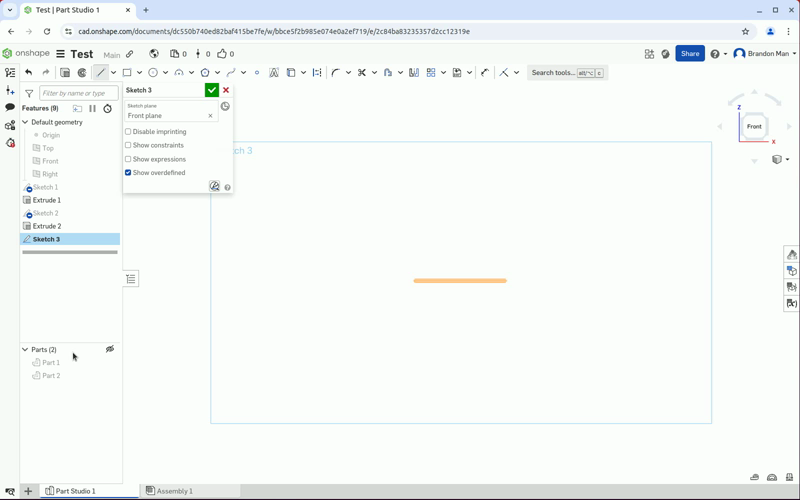
mouse_move(430, 395)
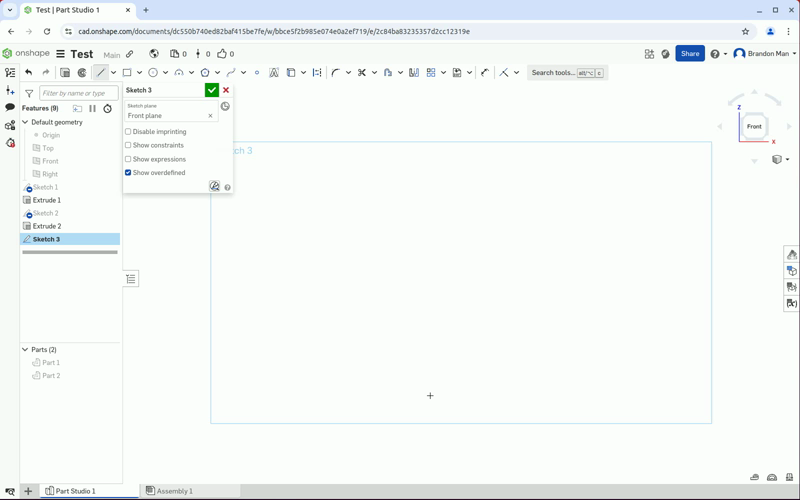
click(430, 395)
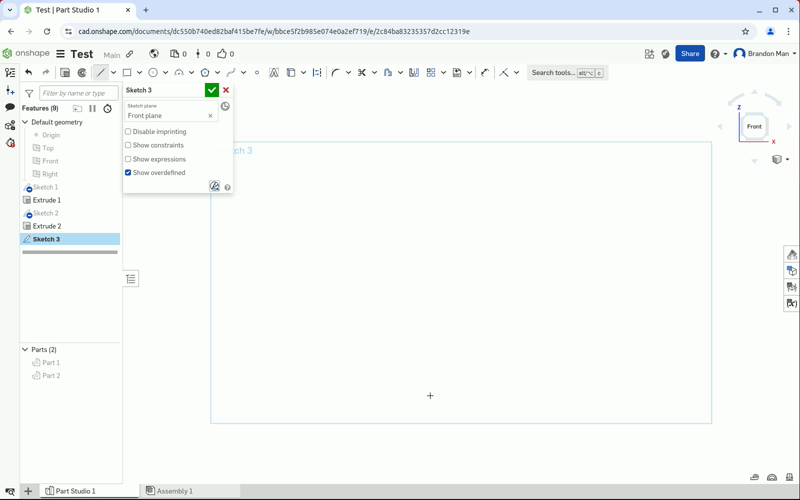
key_up(shift)
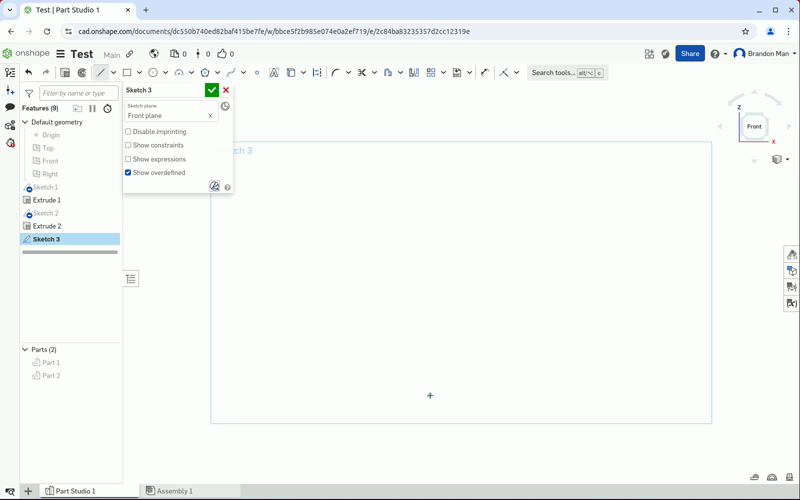
key_down(shift)
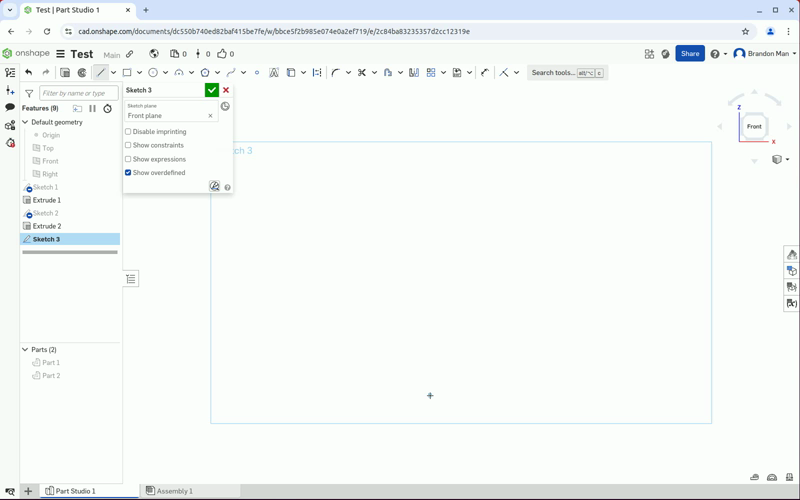
mouse_move(460, 395)
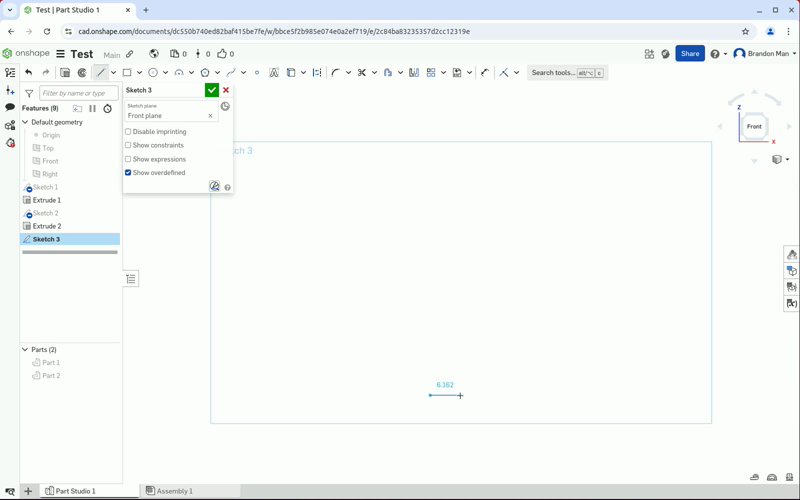
mouse_move(432, 395)
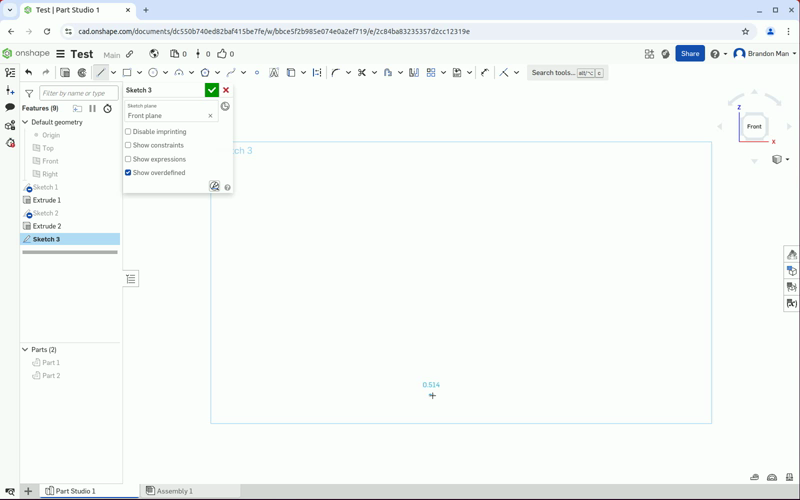
scroll(6)
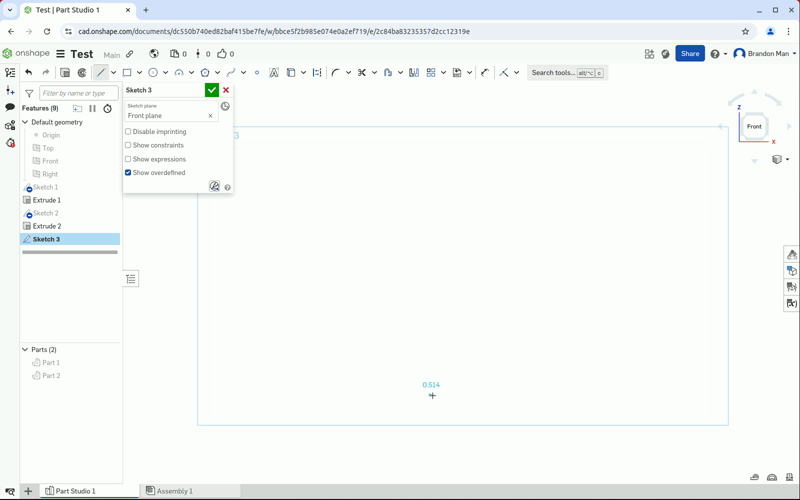
scroll(6)
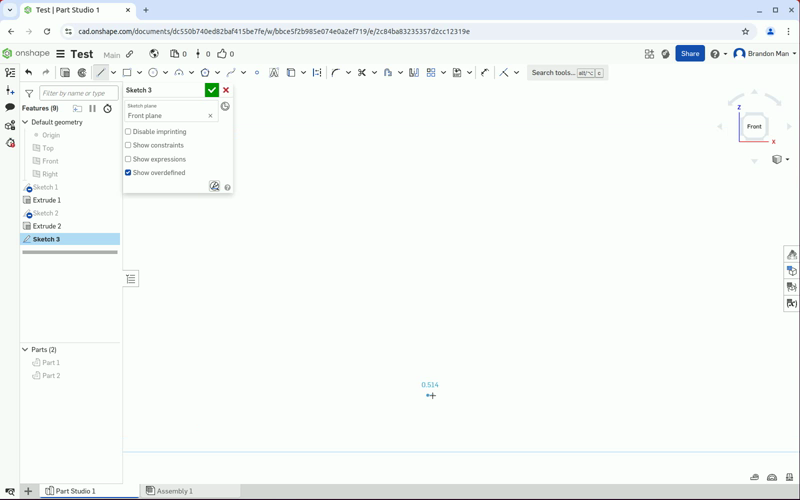
scroll(6)
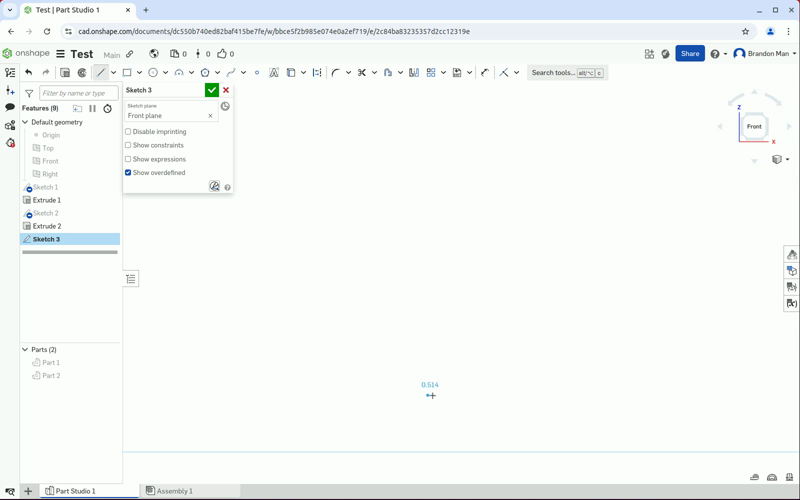
scroll(6)
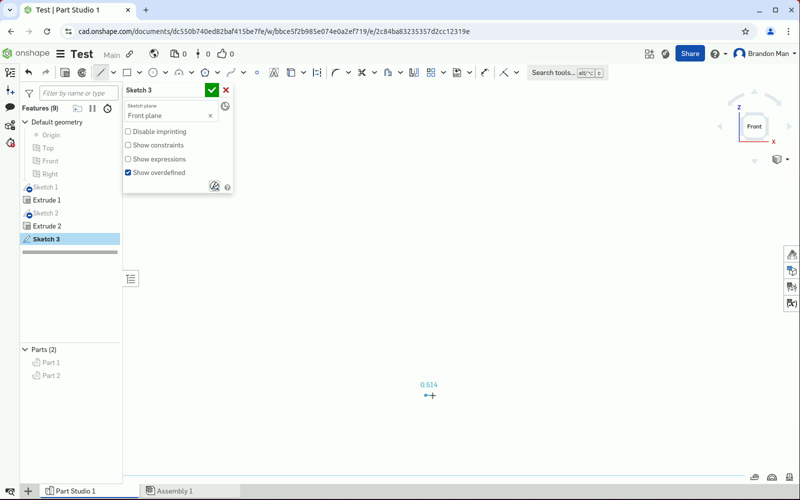
scroll(6)
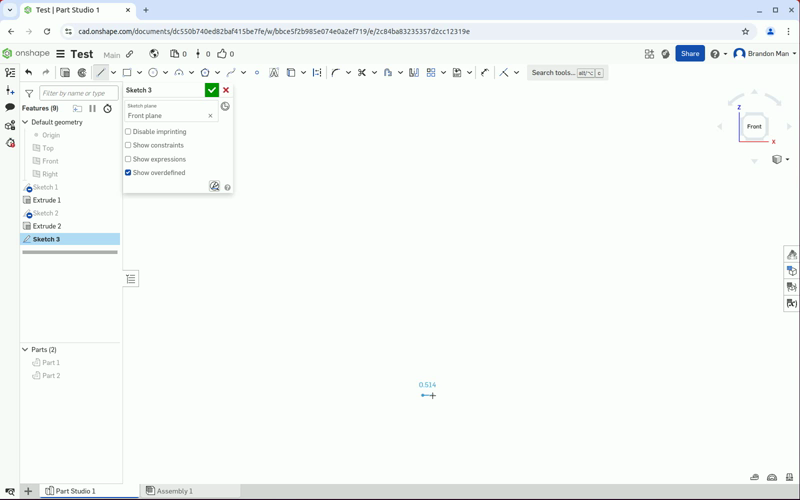
scroll(6)
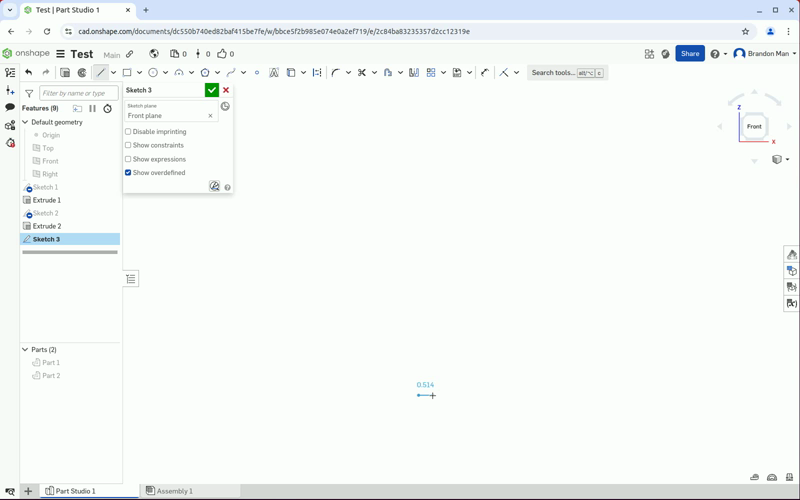
scroll(6)
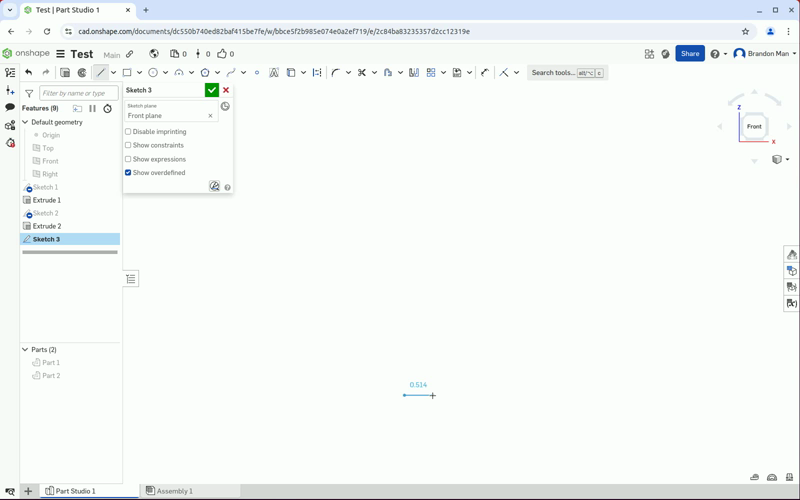
click(432, 395)
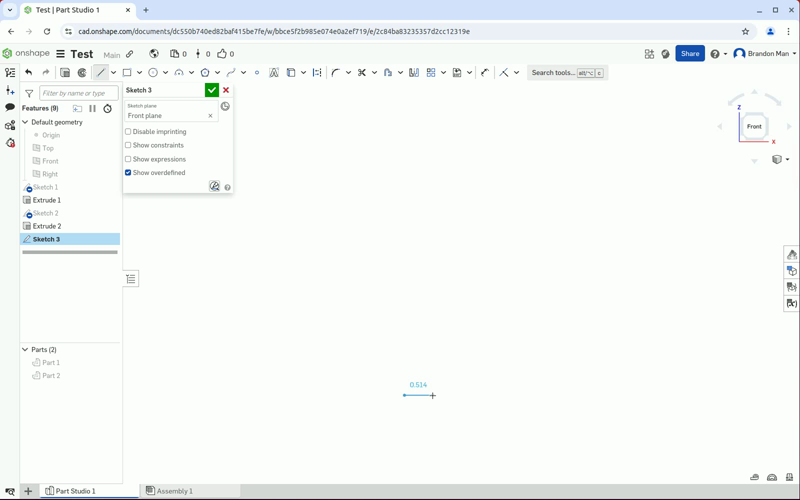
scroll(-6)
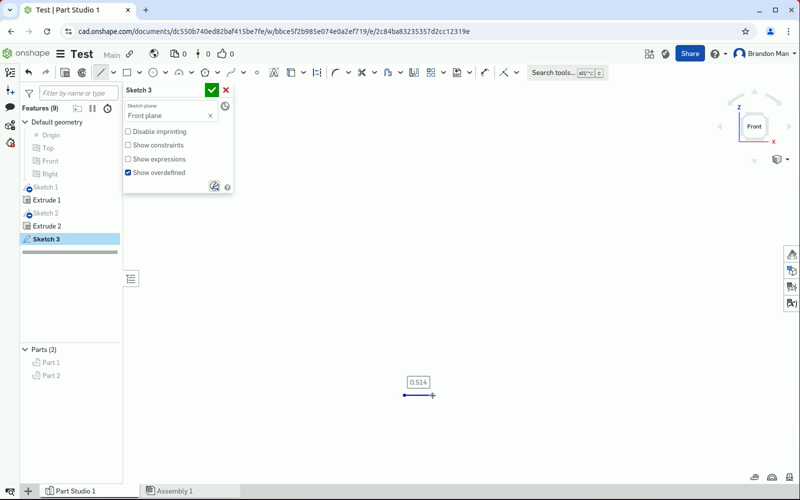
scroll(-6)
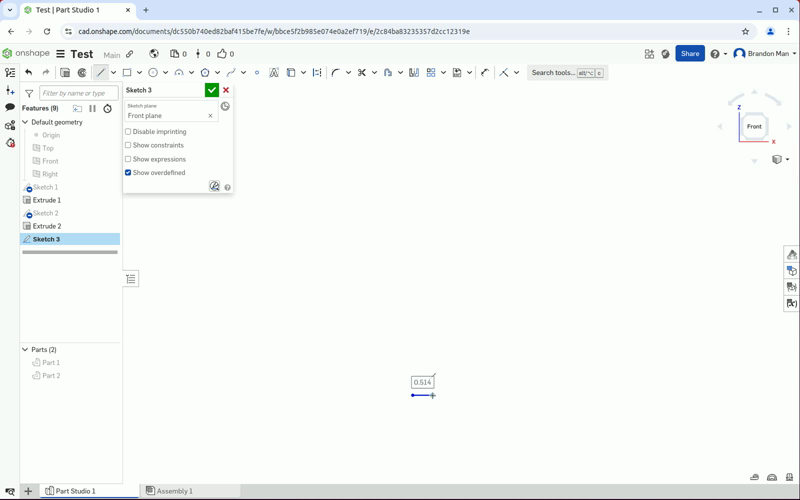
scroll(-6)
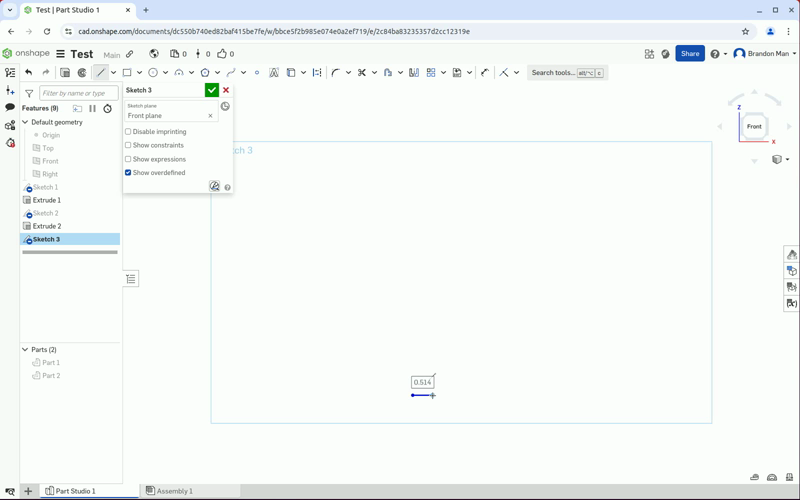
scroll(-6)
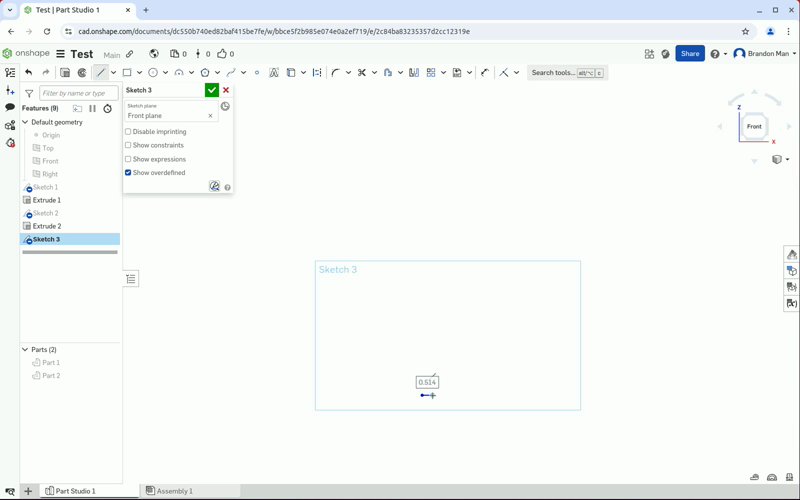
scroll(-6)
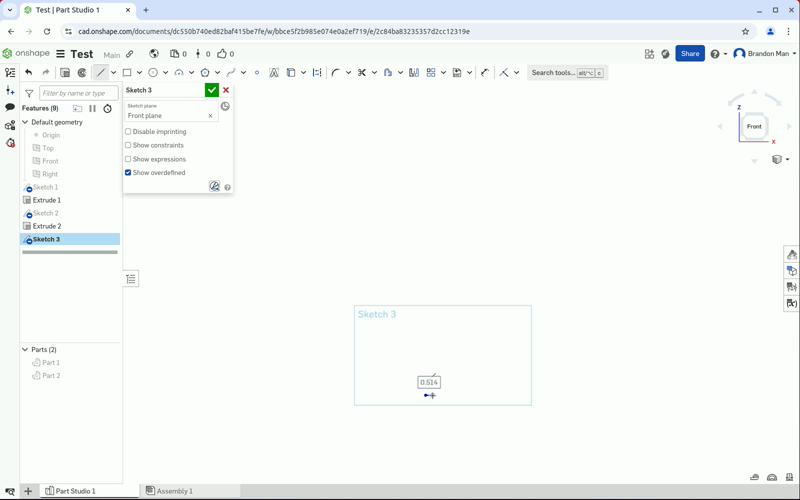
scroll(-6)
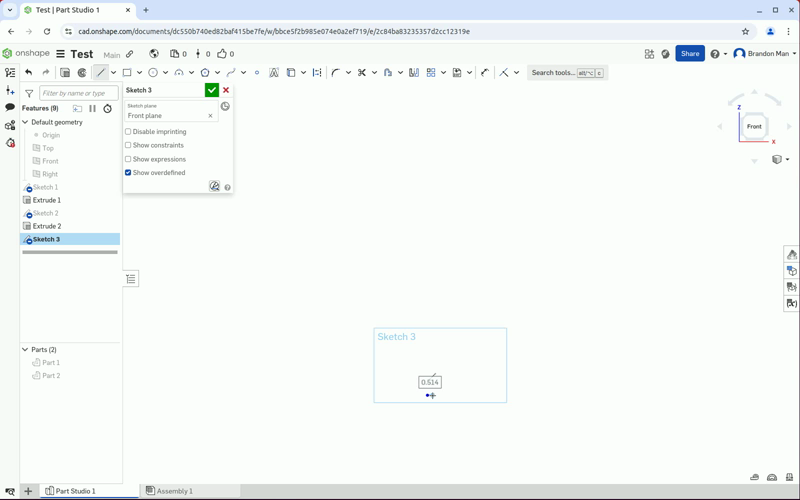
scroll(-6)
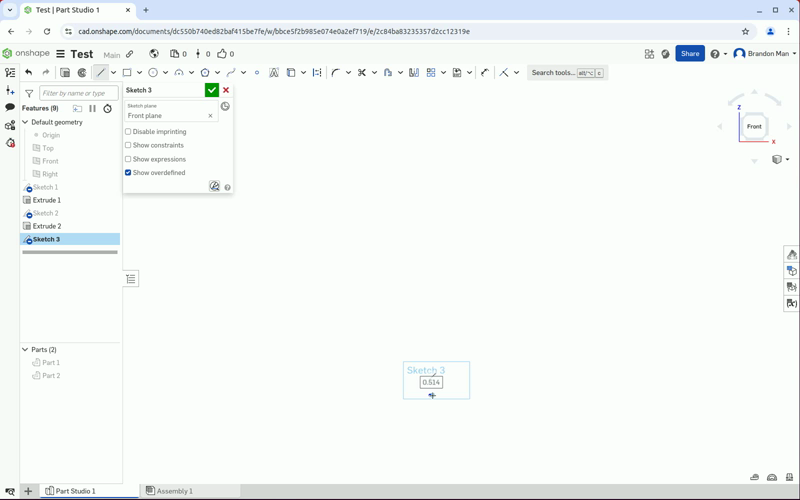
key_up(shift)
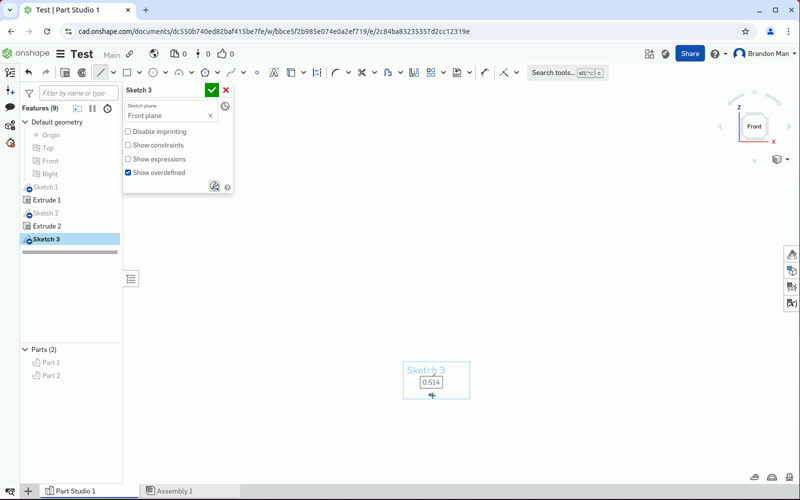
key_down(shift)
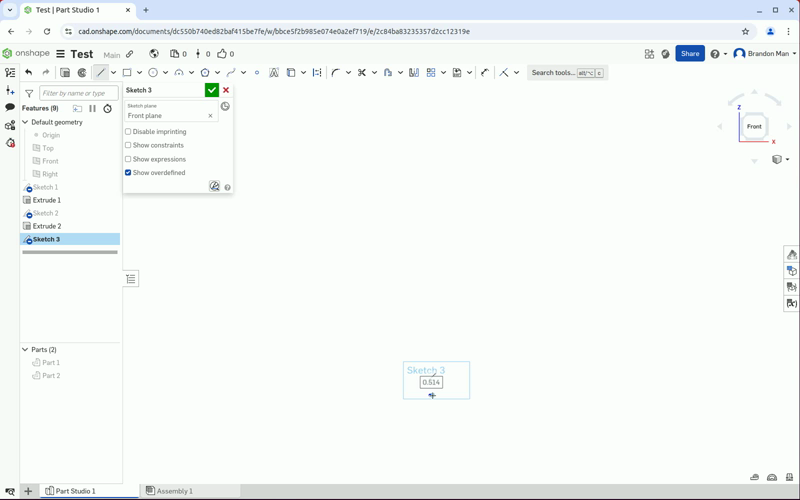
mouse_move(432, 320)
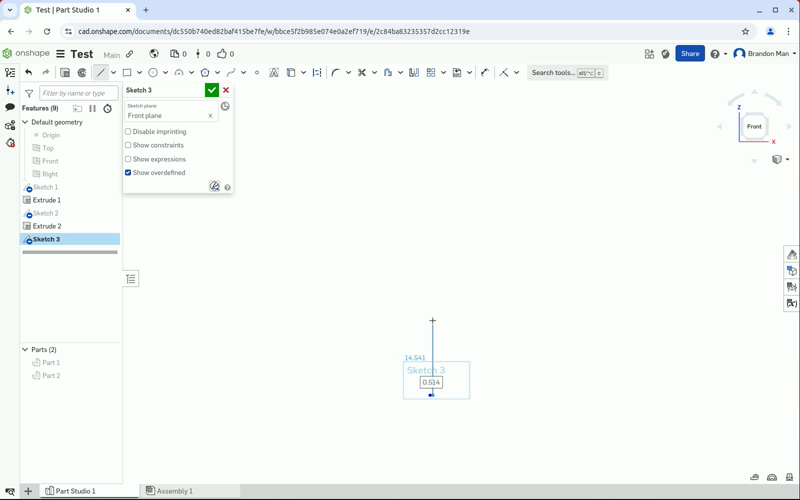
click(432, 320)
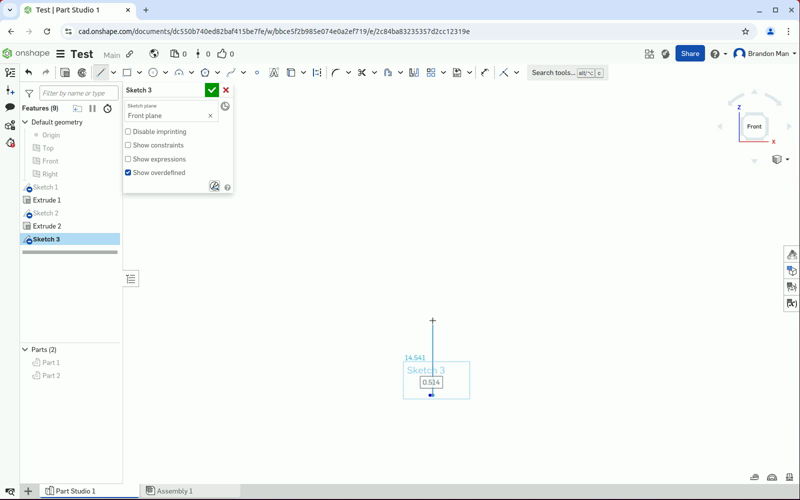
key_up(shift)
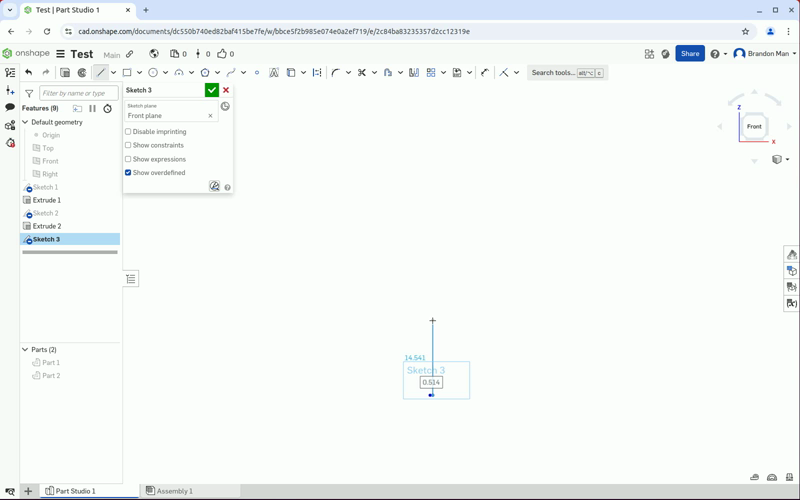
key_down(shift)
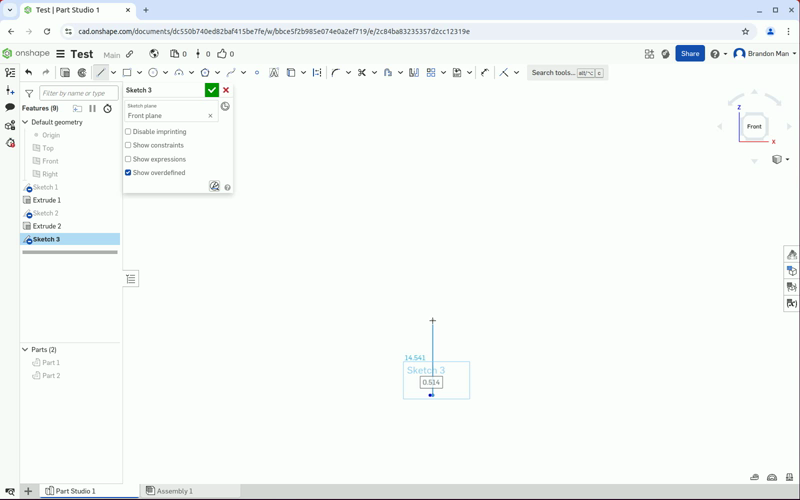
mouse_move(462, 320)
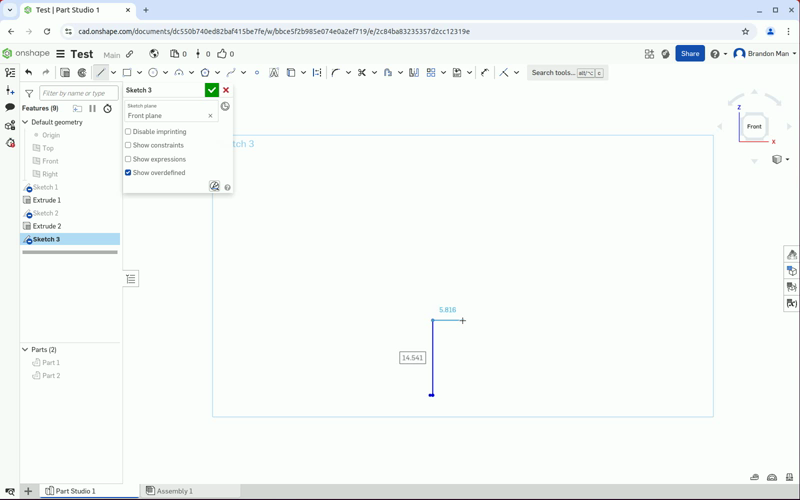
mouse_move(432, 281)
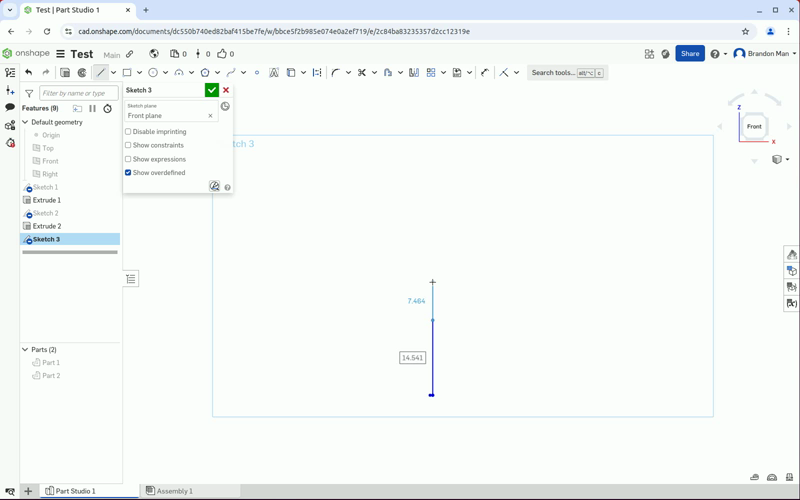
click(432, 281)
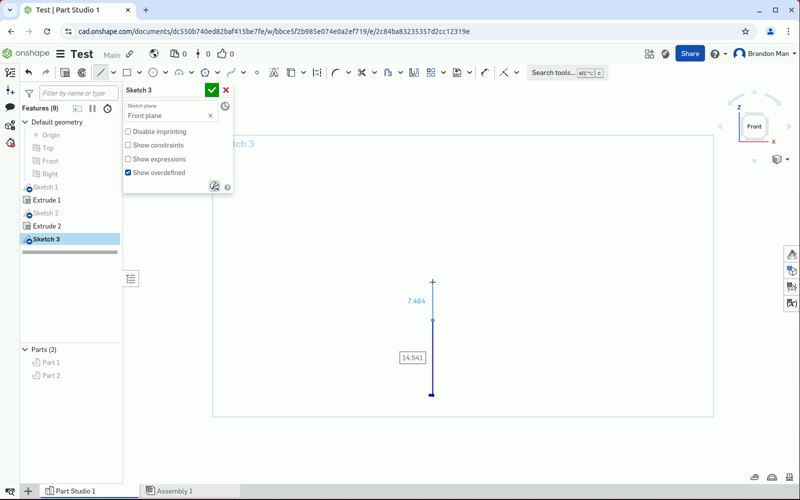
key_up(shift)
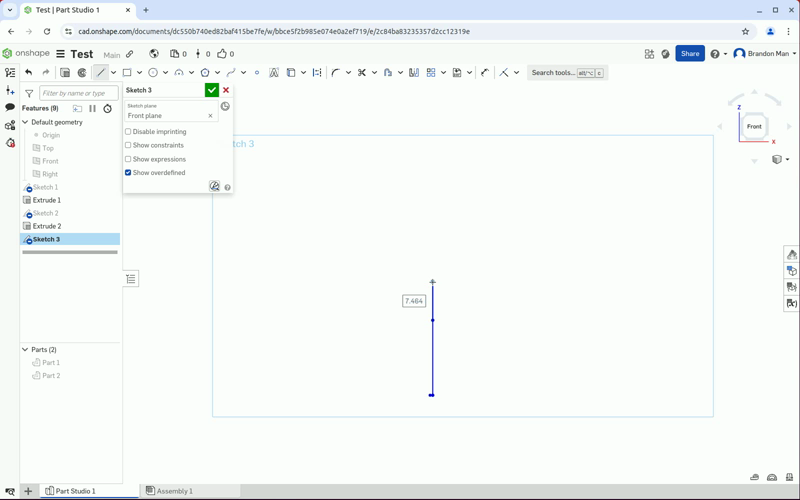
key_down(shift)
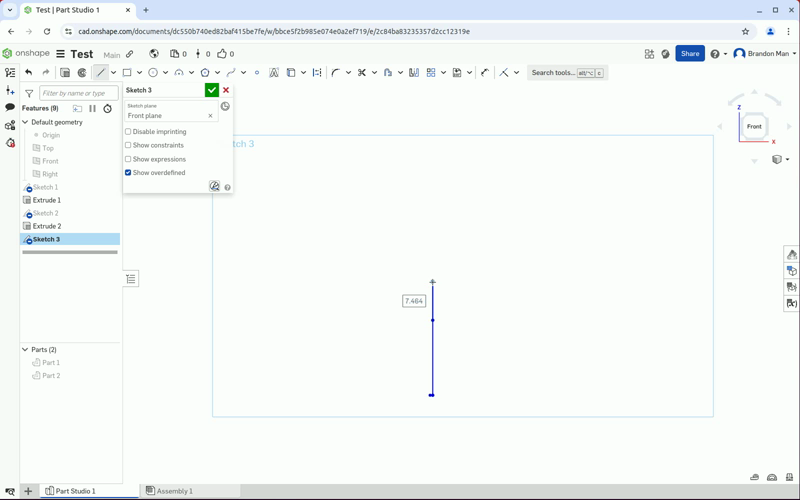
mouse_move(462, 281)
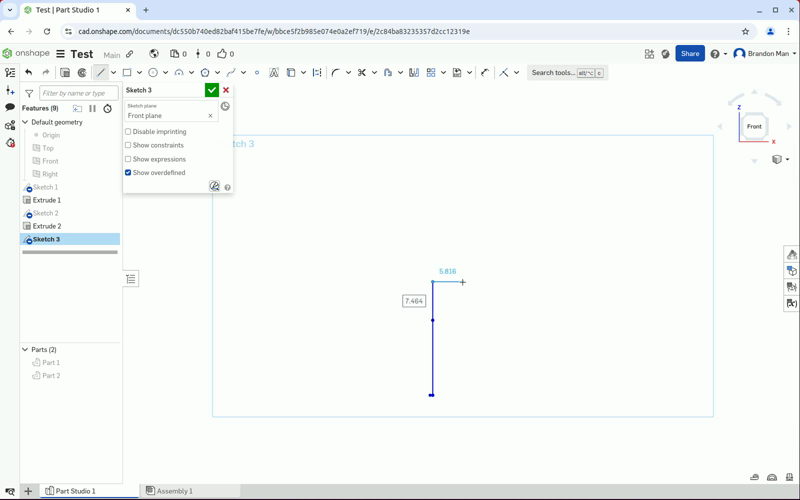
mouse_move(430, 281)
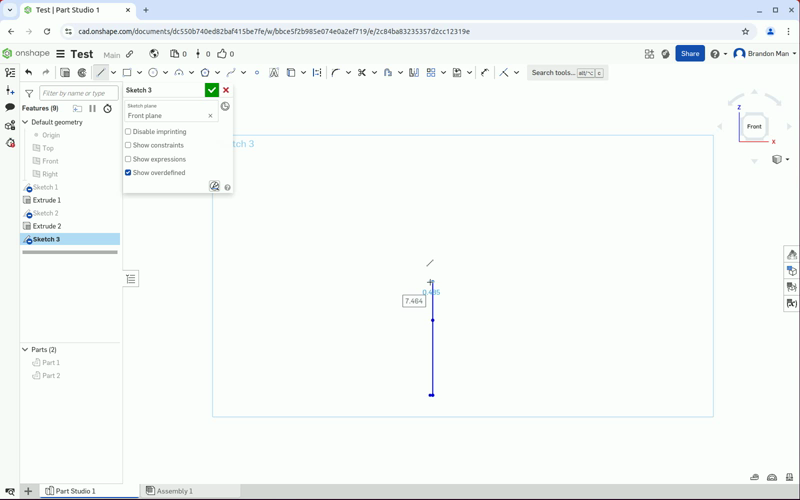
scroll(6)
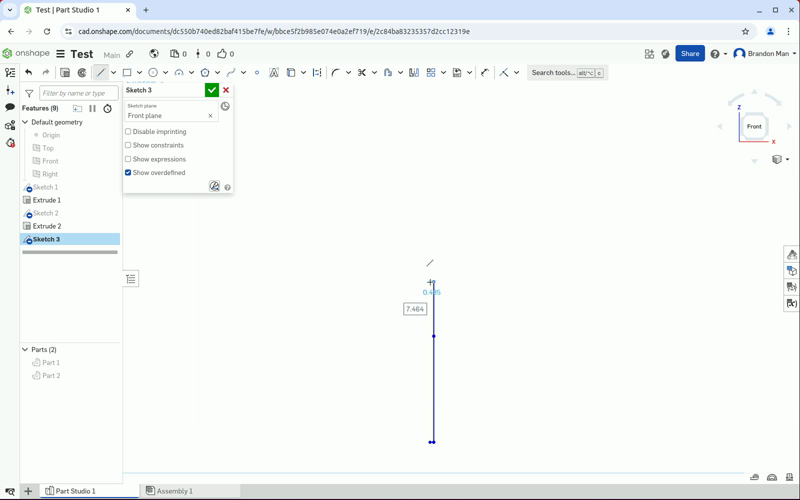
scroll(6)
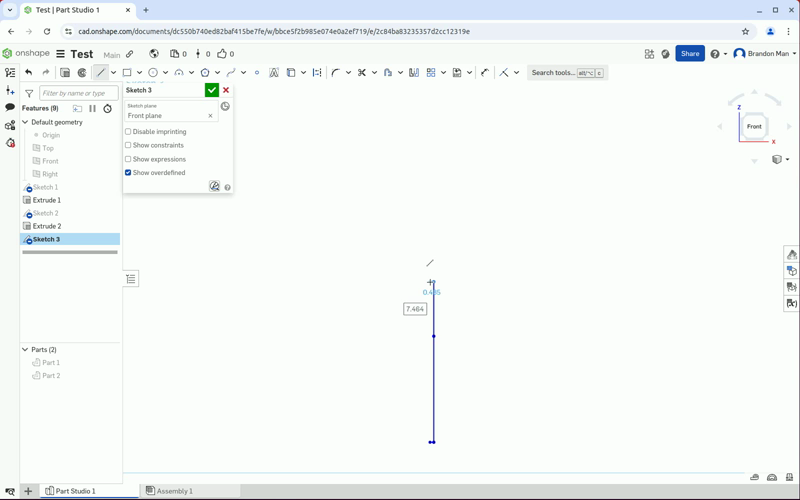
scroll(6)
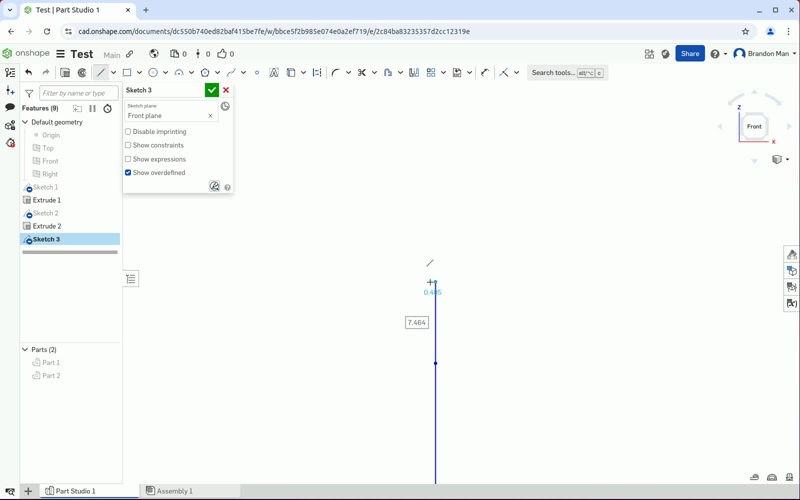
scroll(6)
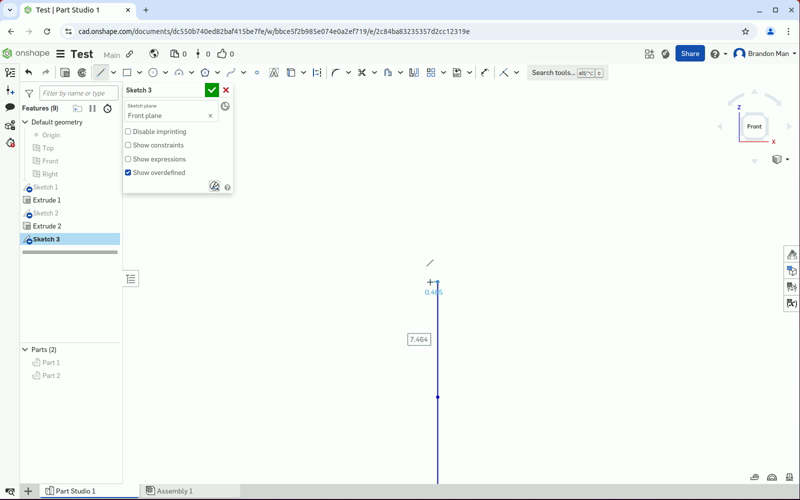
scroll(6)
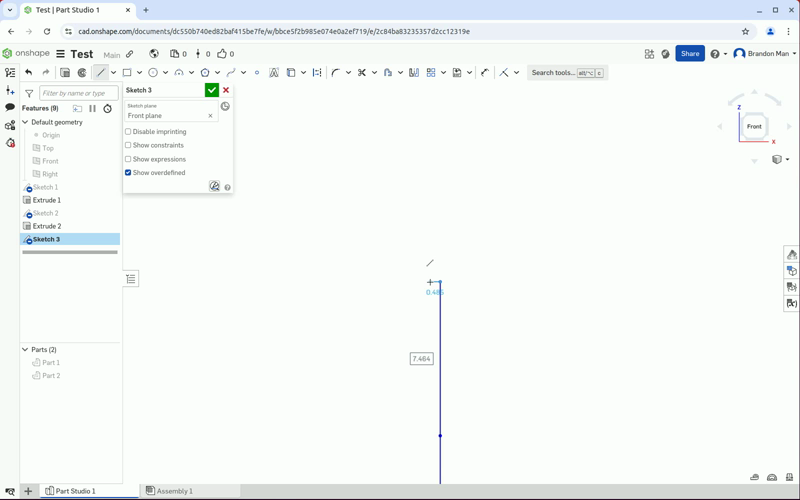
scroll(6)
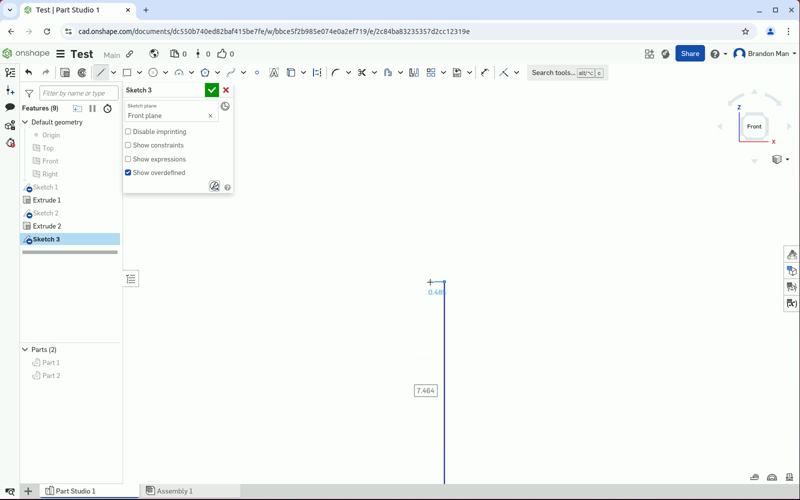
scroll(6)
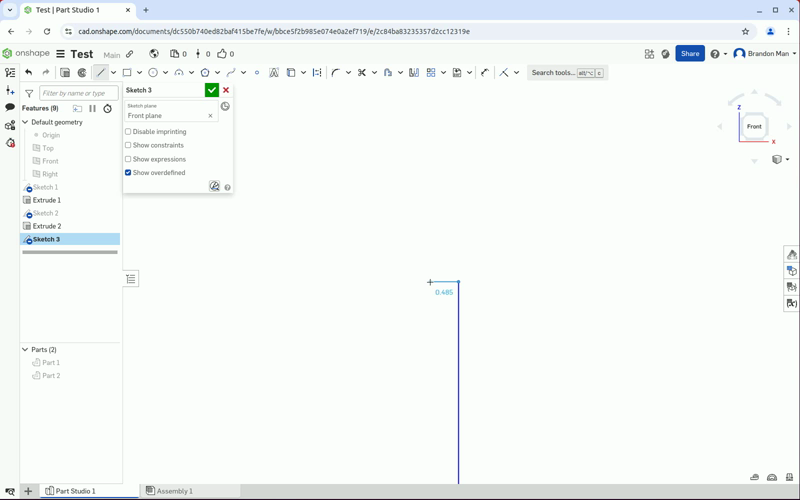
click(430, 281)
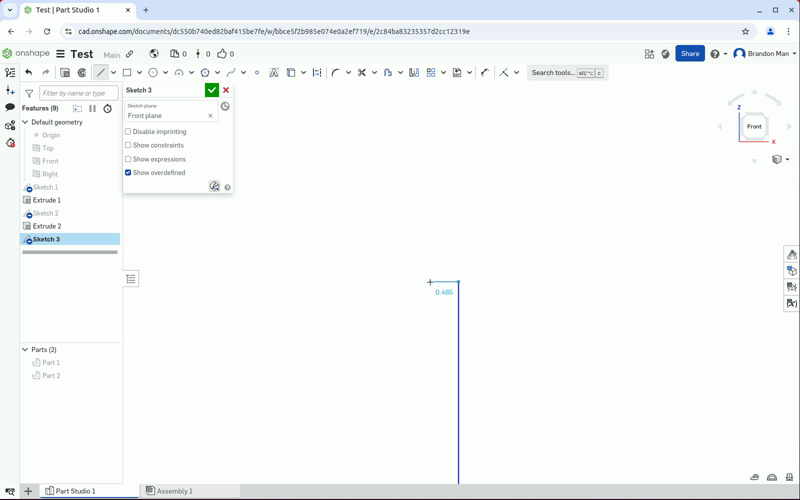
scroll(-6)
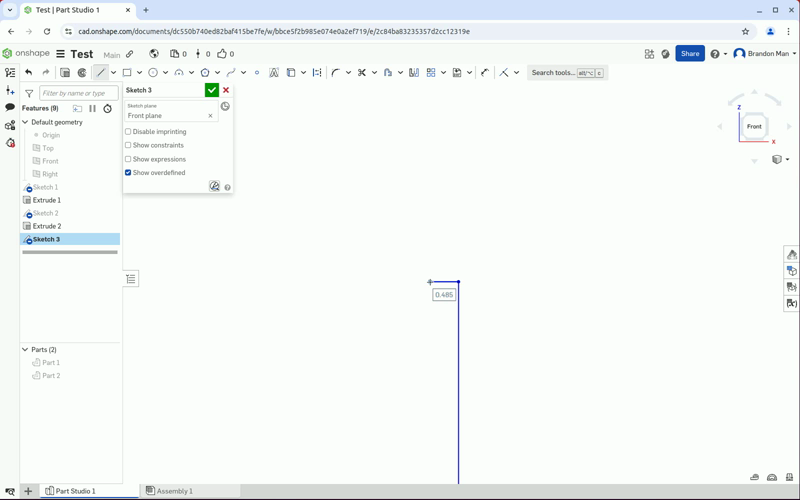
scroll(-6)
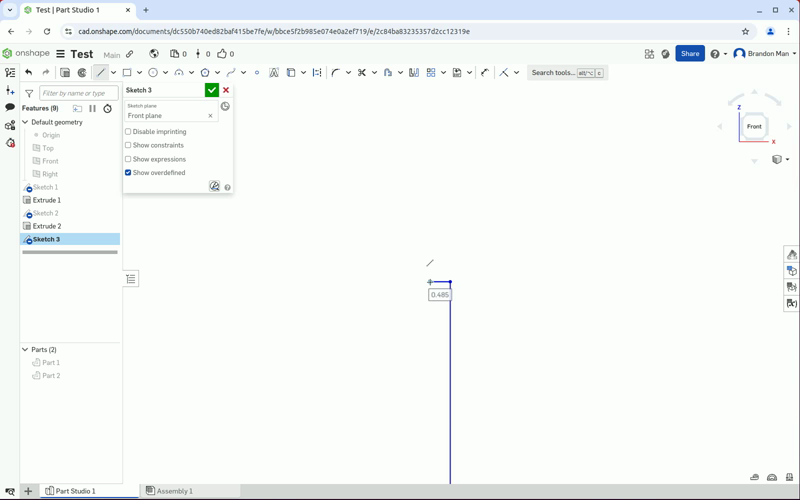
scroll(-6)
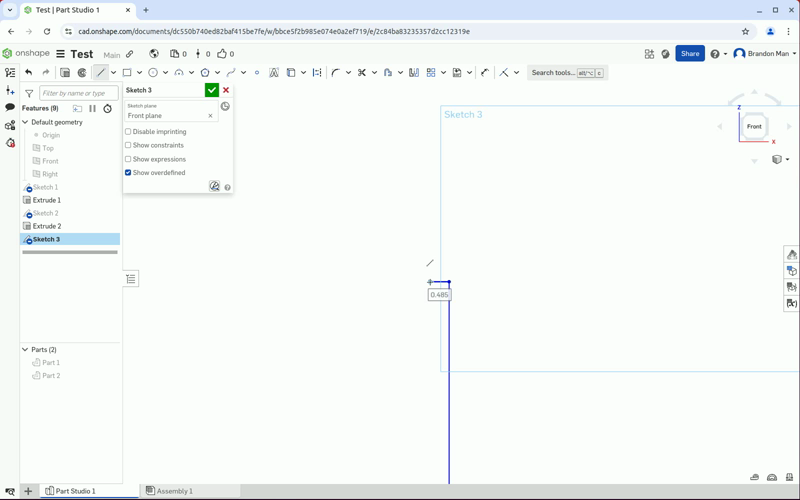
scroll(-6)
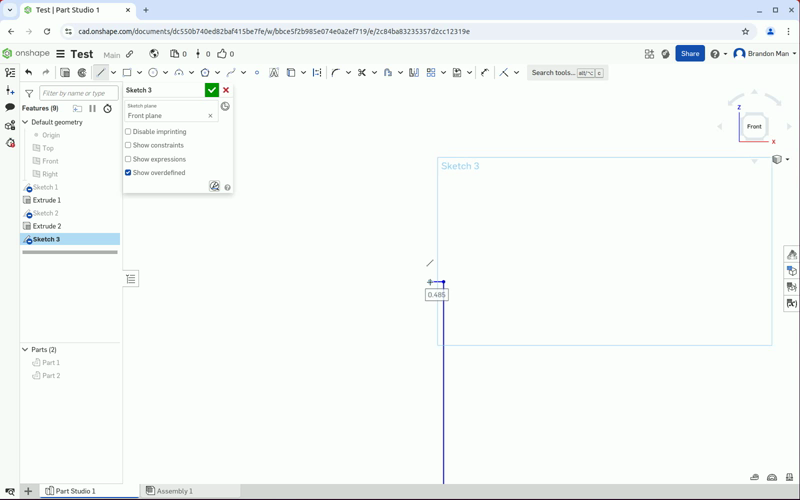
scroll(-6)
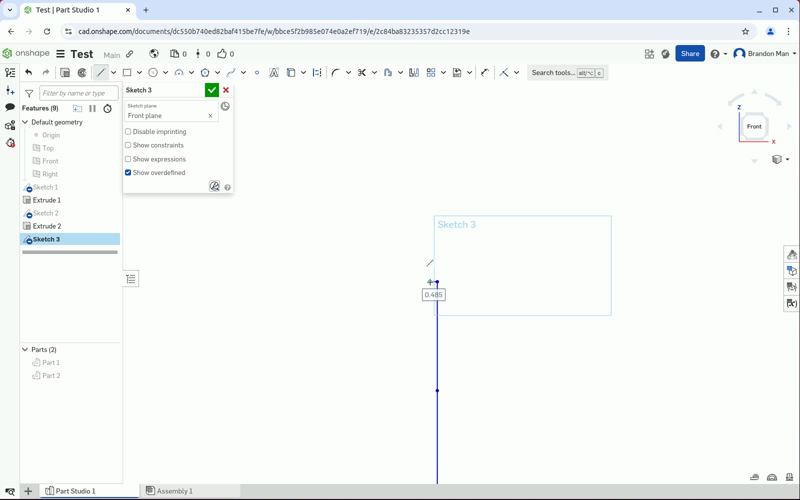
scroll(-6)
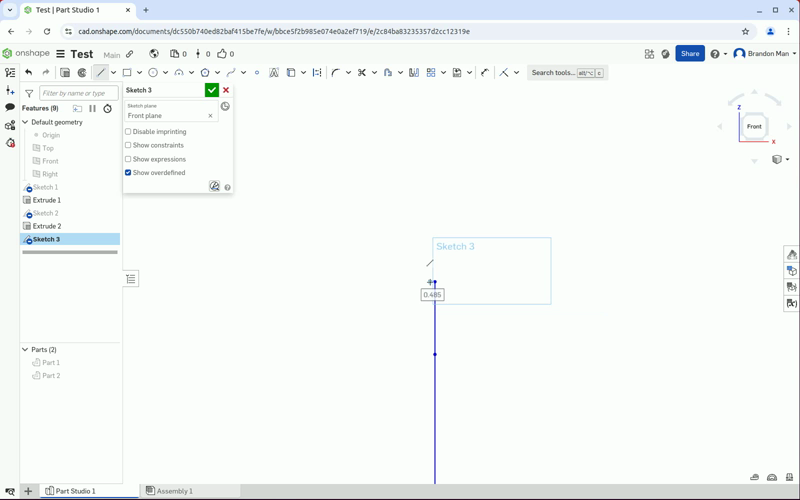
scroll(-6)
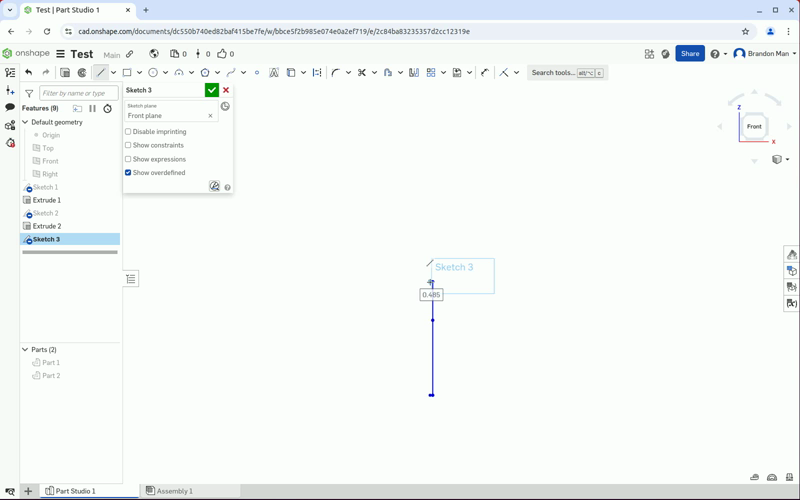
key_up(shift)
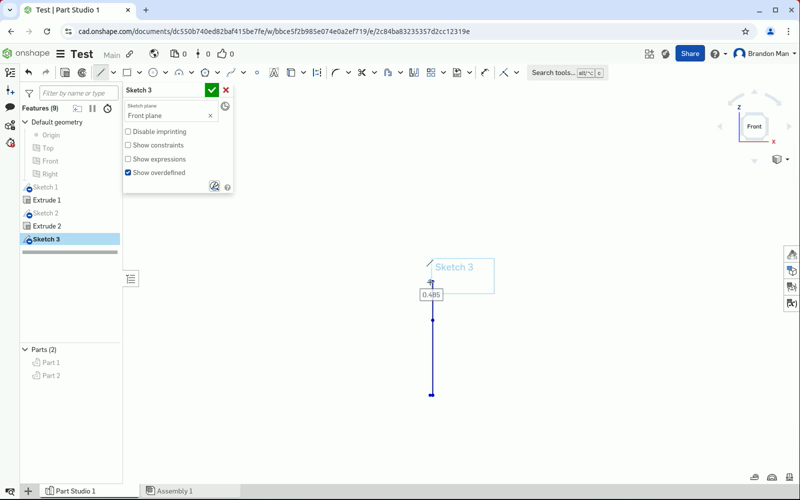
key_down(shift)
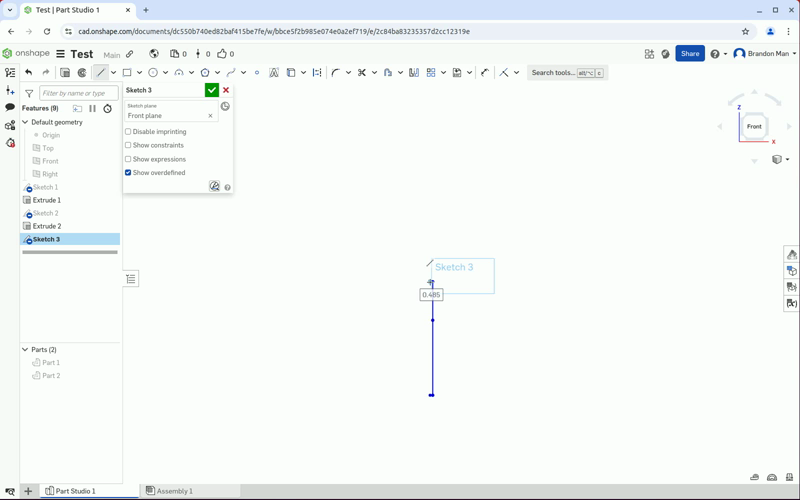
mouse_move(430, 395)
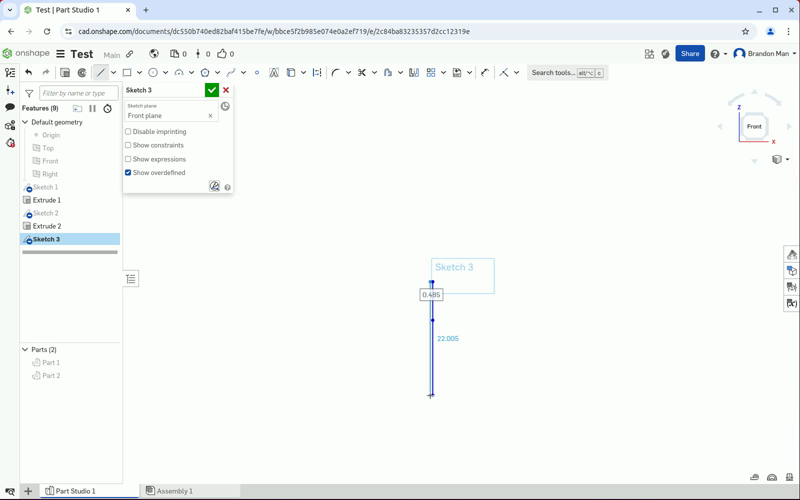
scroll(6)
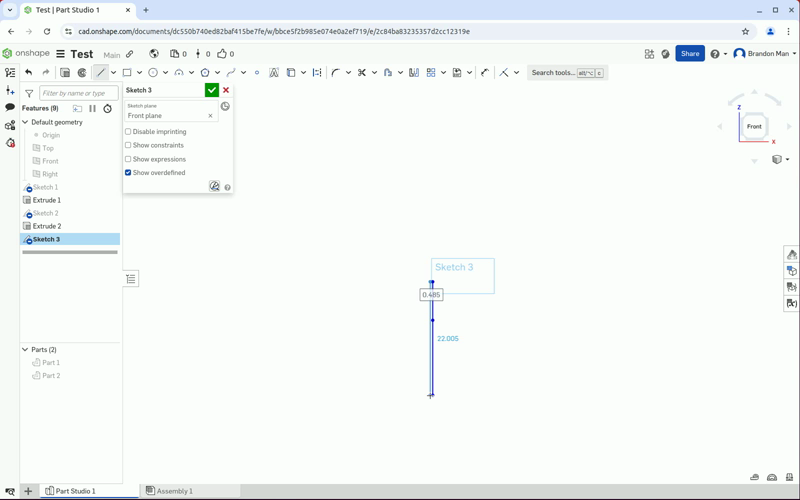
scroll(6)
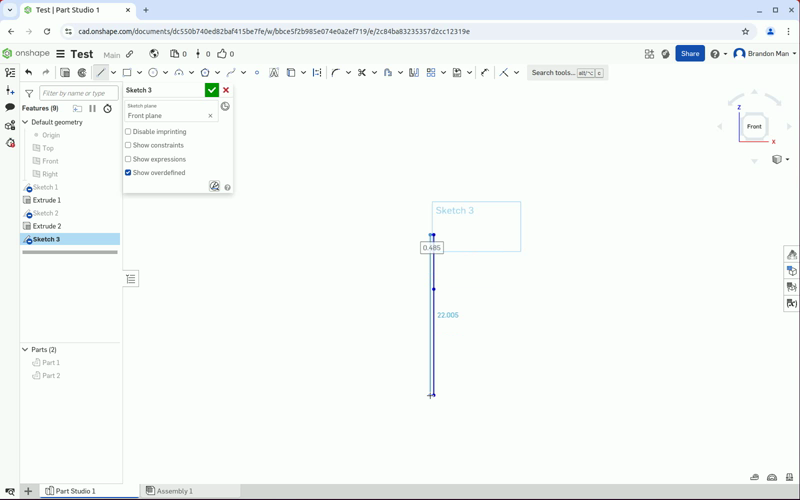
scroll(6)
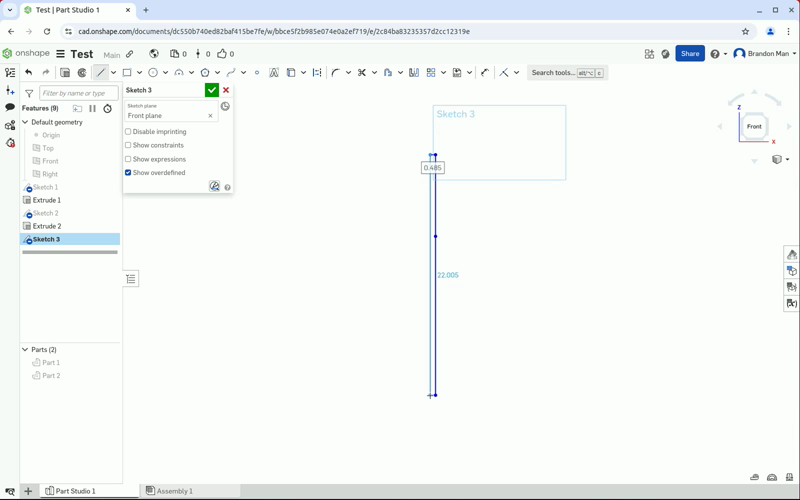
scroll(6)
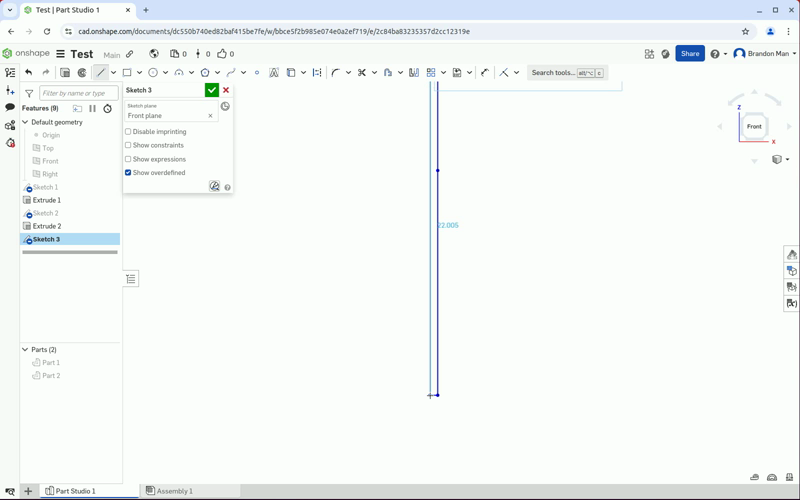
scroll(6)
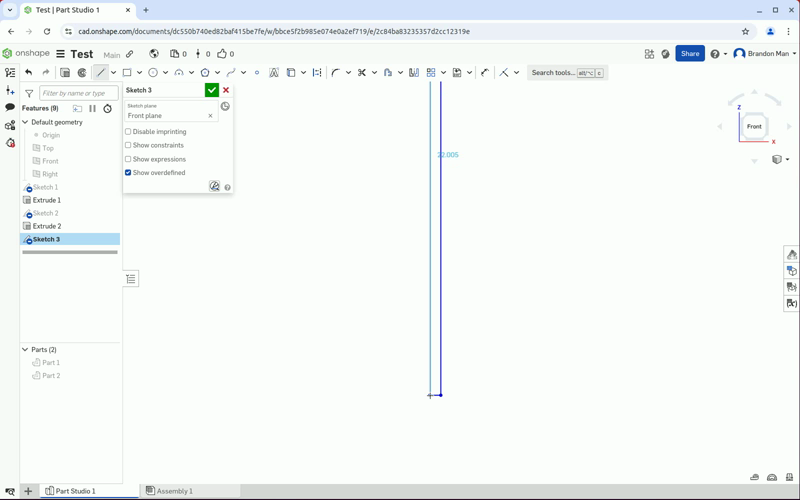
scroll(6)
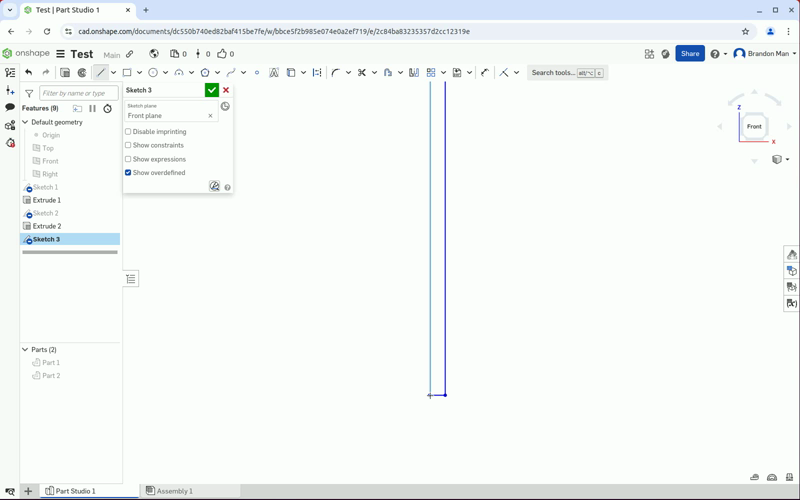
scroll(6)
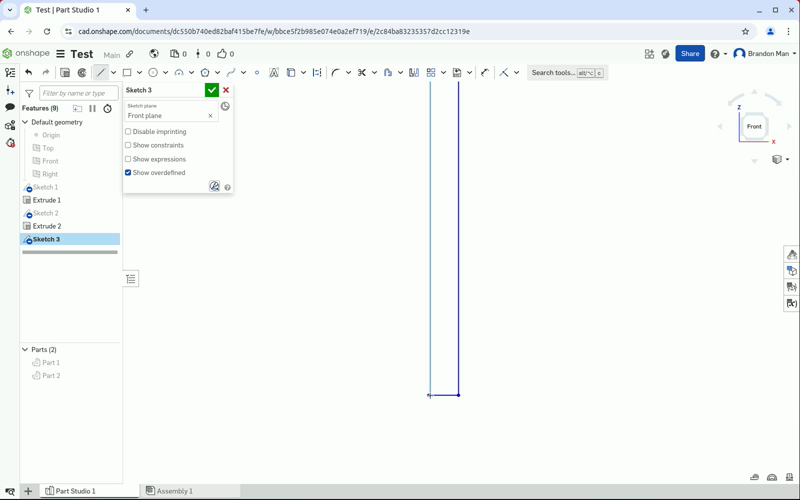
key_up(shift)
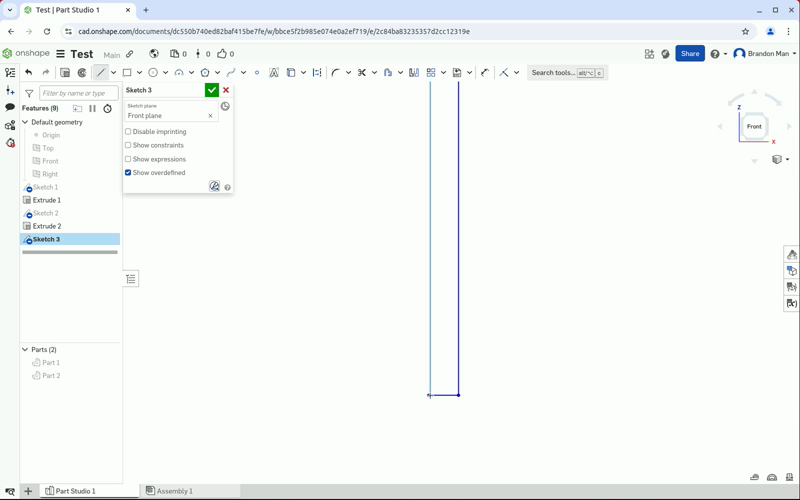
click(430, 395)
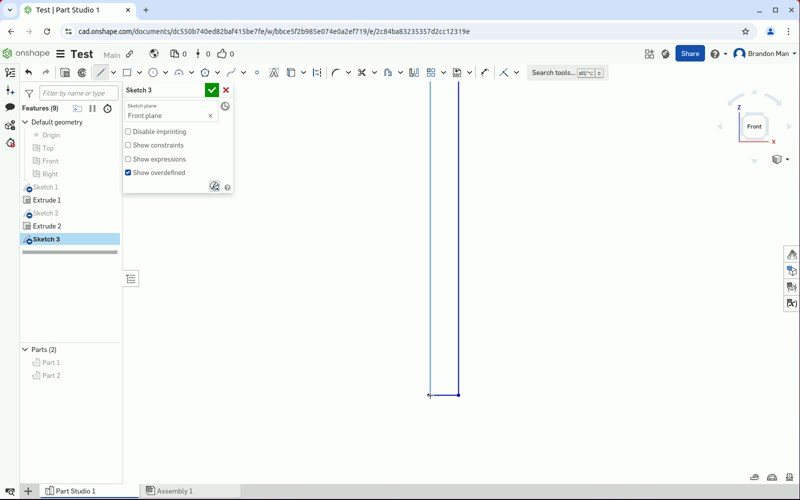
scroll(-6)
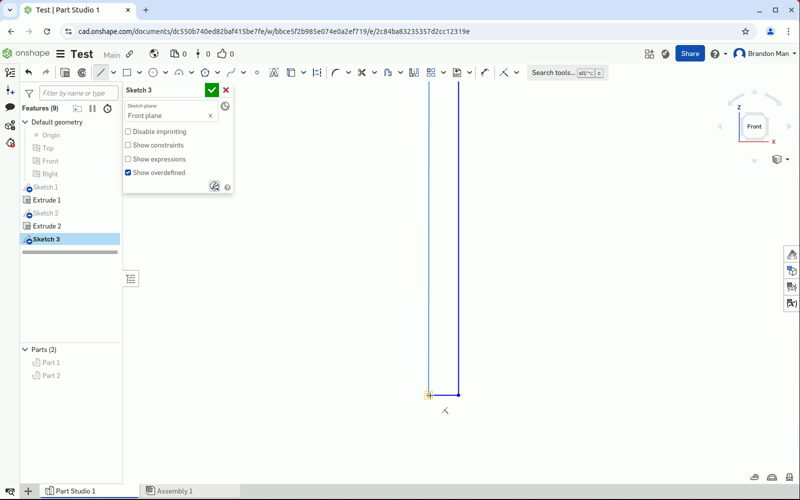
scroll(-6)
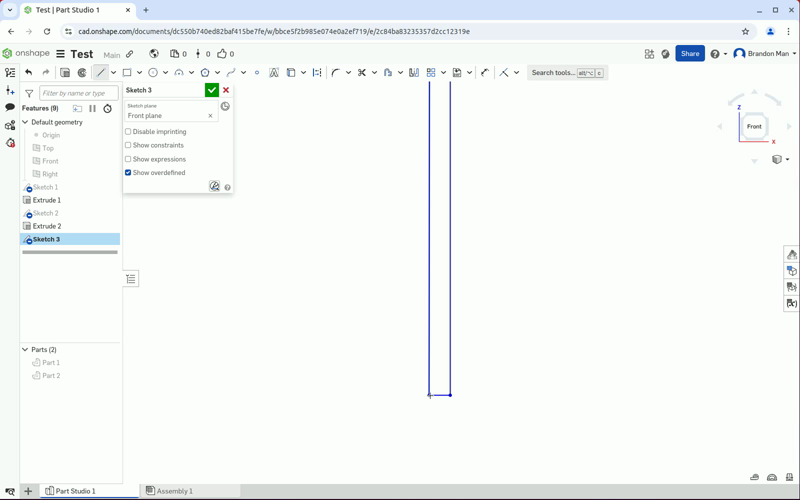
scroll(-6)
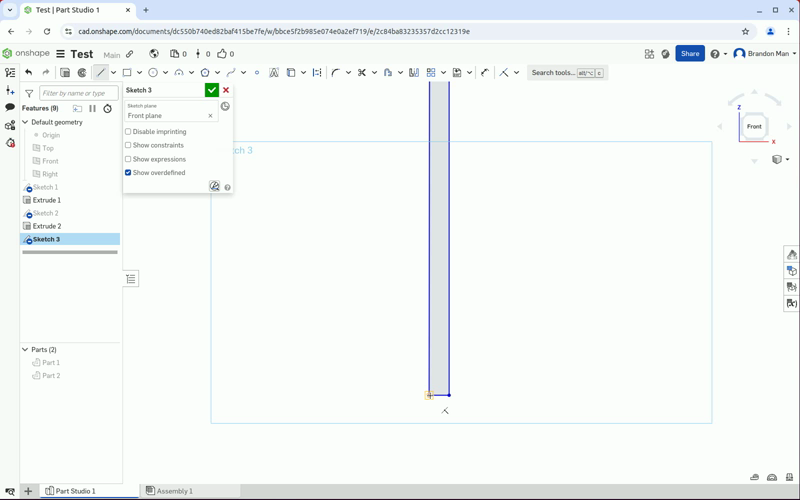
scroll(-6)
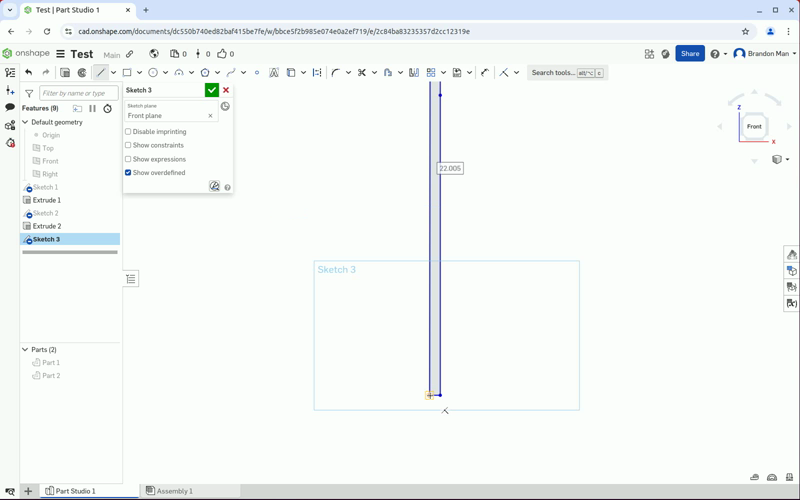
scroll(-6)
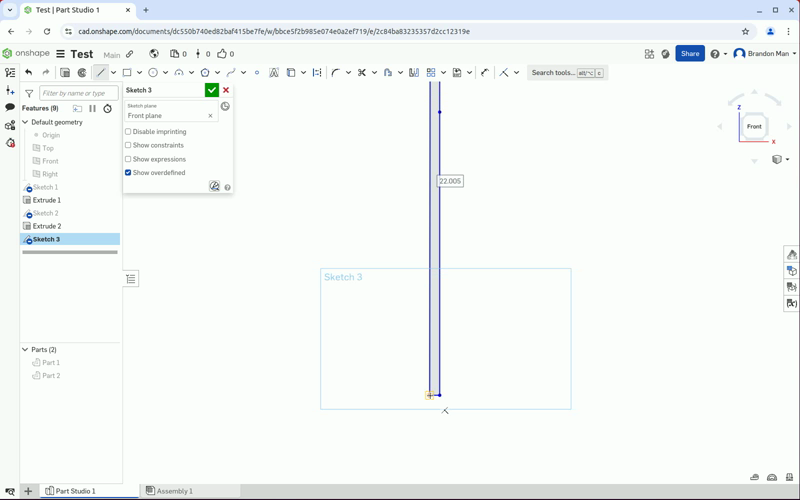
scroll(-6)
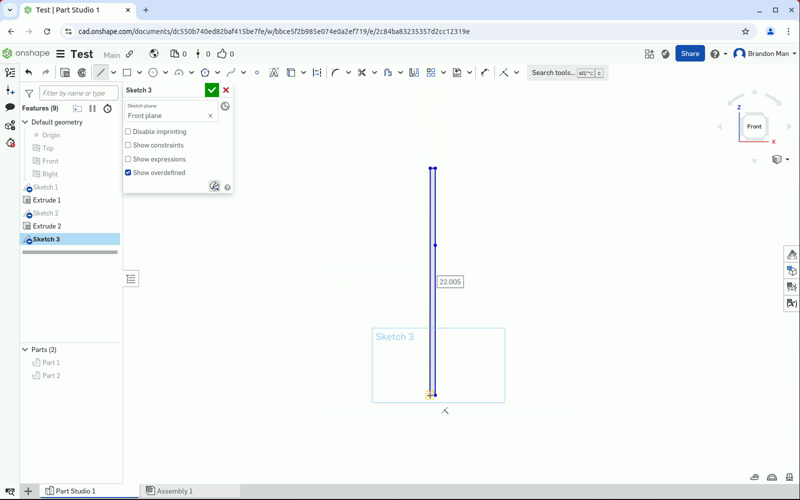
scroll(-6)
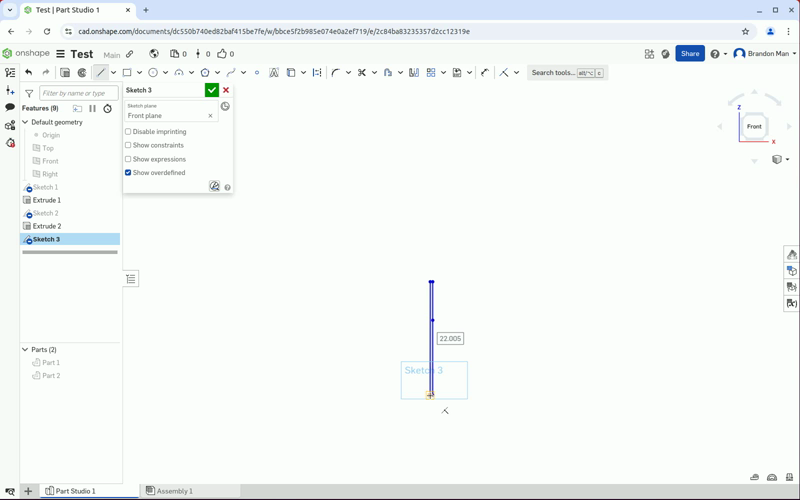
key(esc)
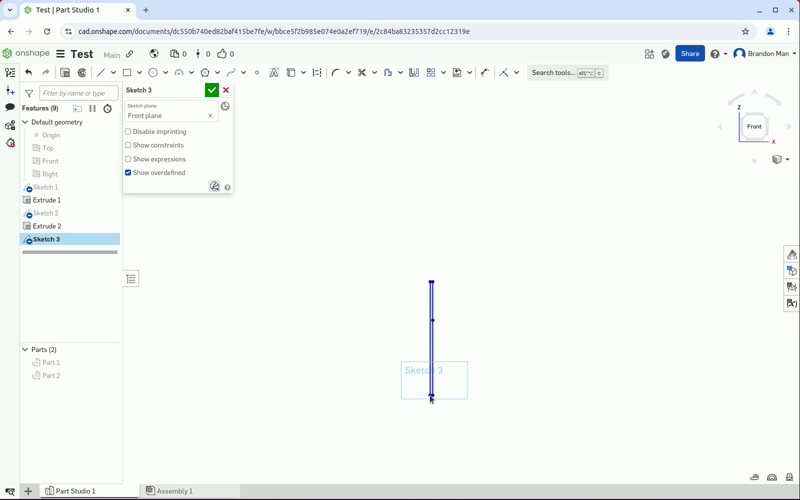
mouse_move(430, 328)
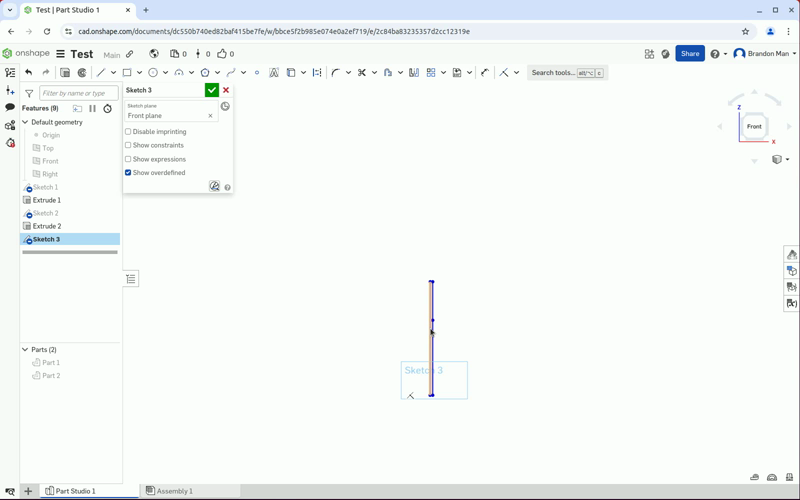
scroll(6)
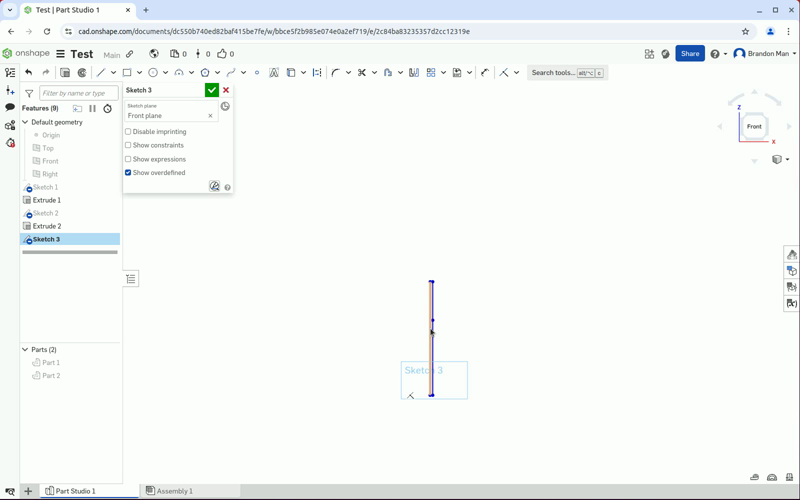
scroll(6)
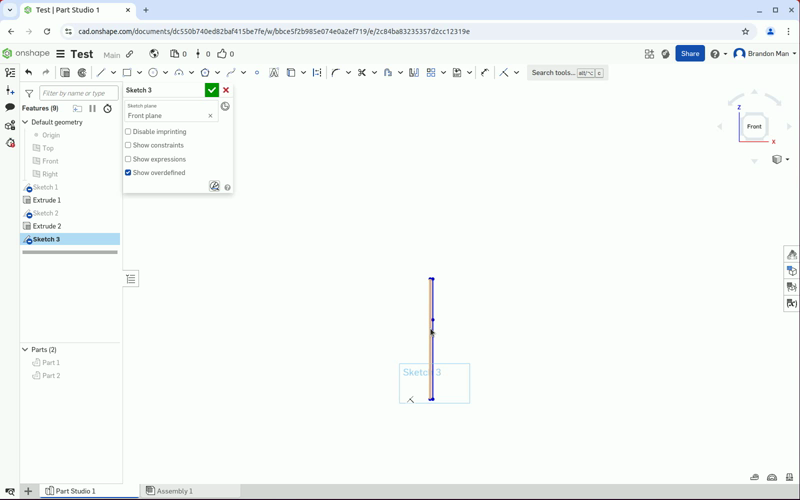
scroll(6)
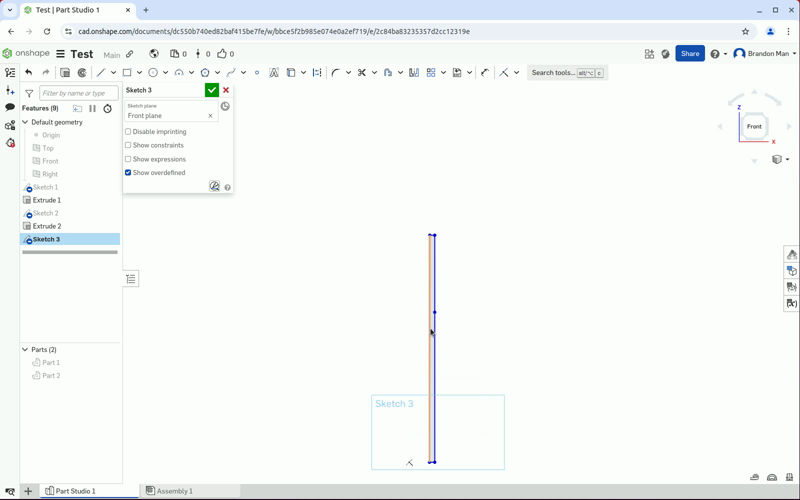
scroll(6)
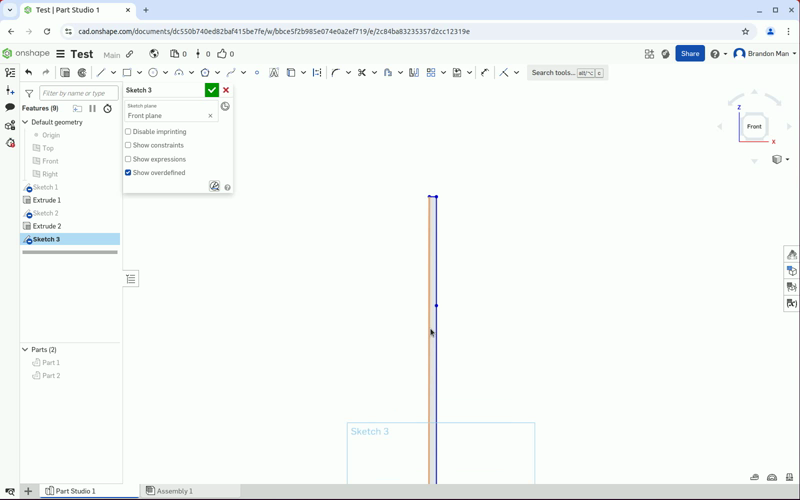
scroll(6)
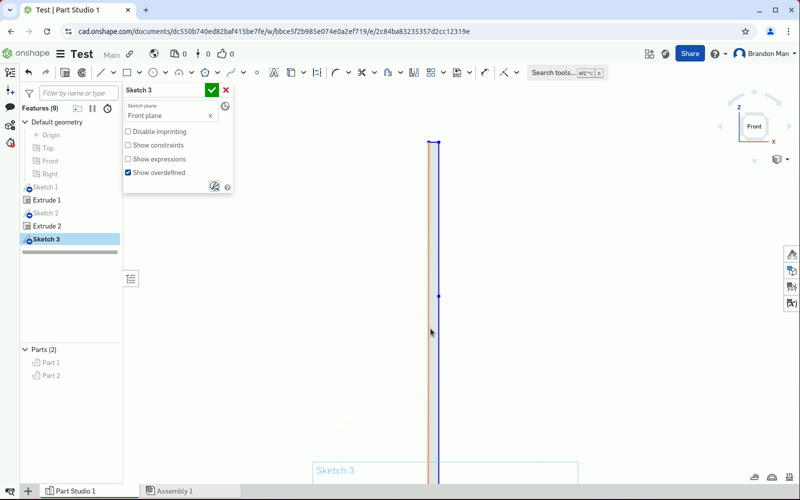
scroll(6)
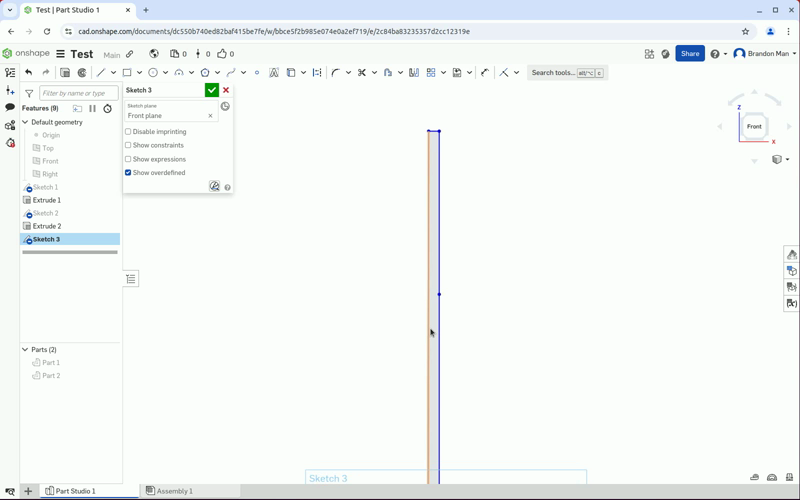
scroll(6)
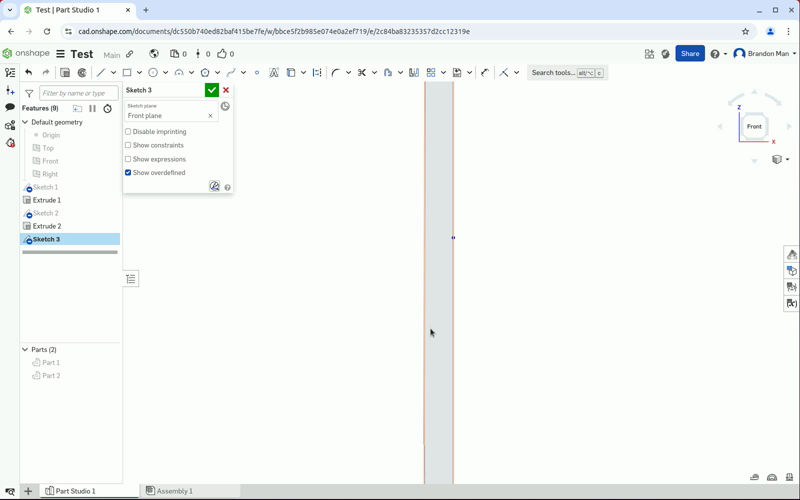
click(430, 328)
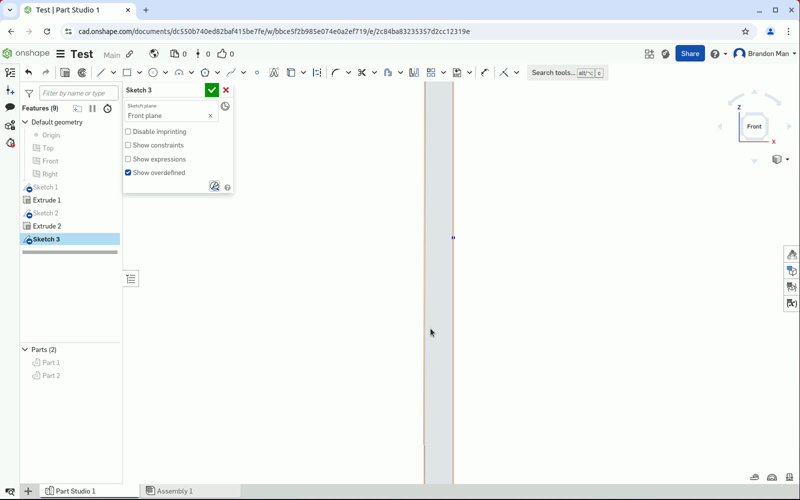
scroll(-6)
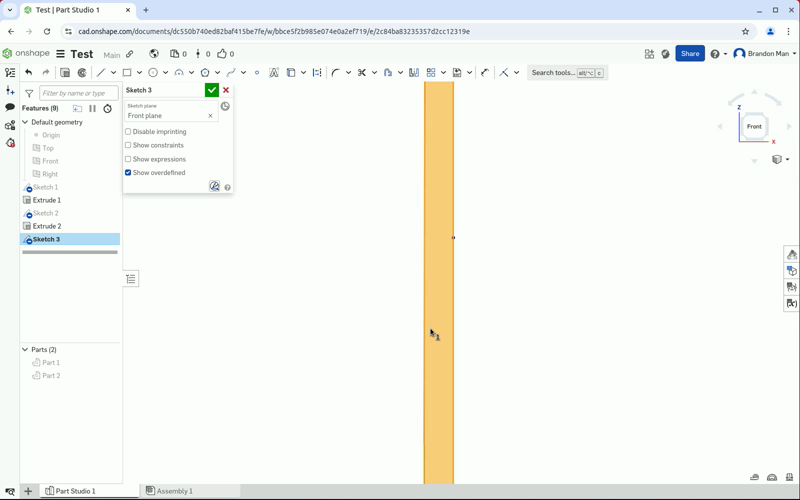
scroll(-6)
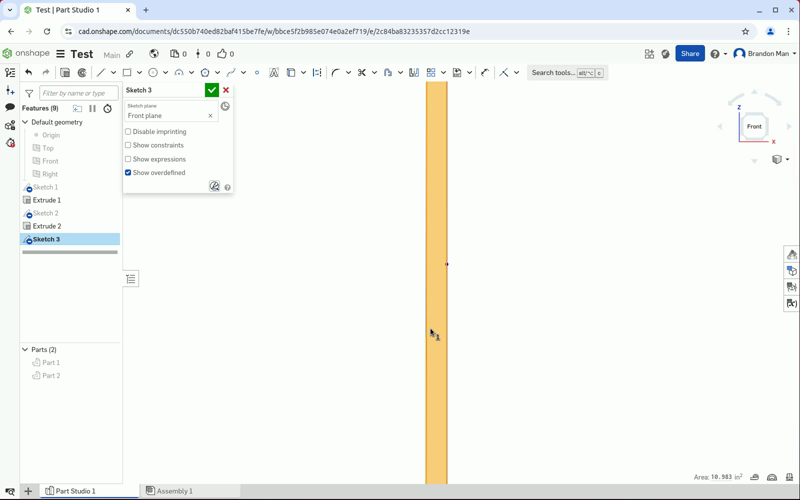
scroll(-6)
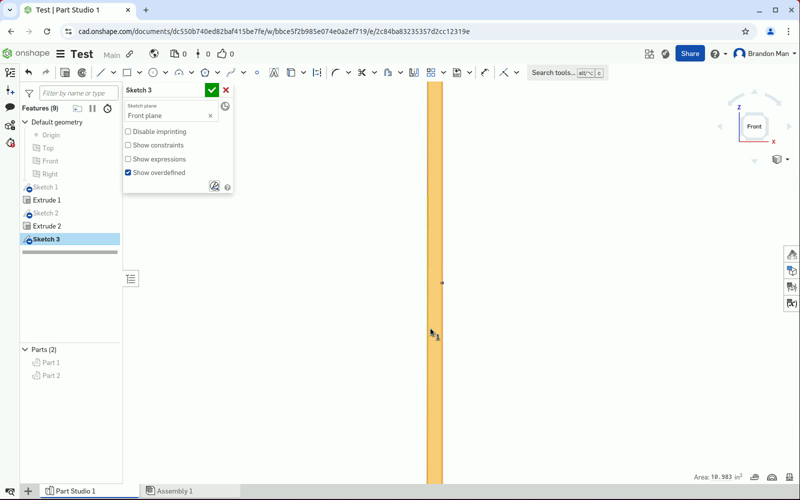
scroll(-6)
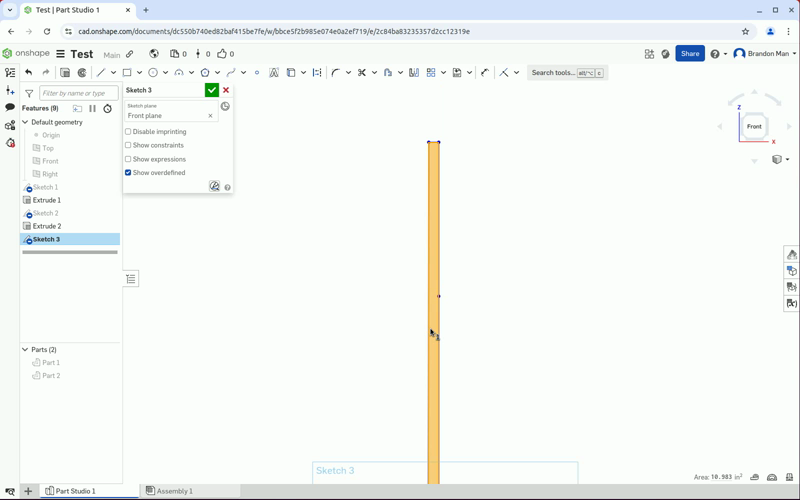
scroll(-6)
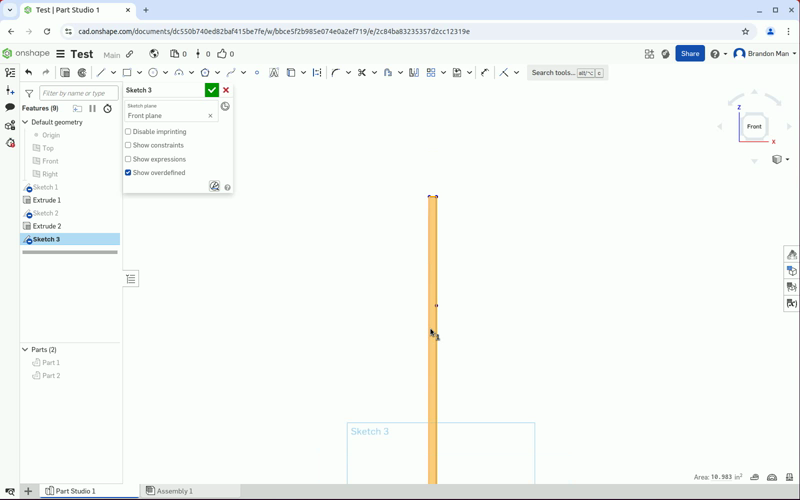
scroll(-6)
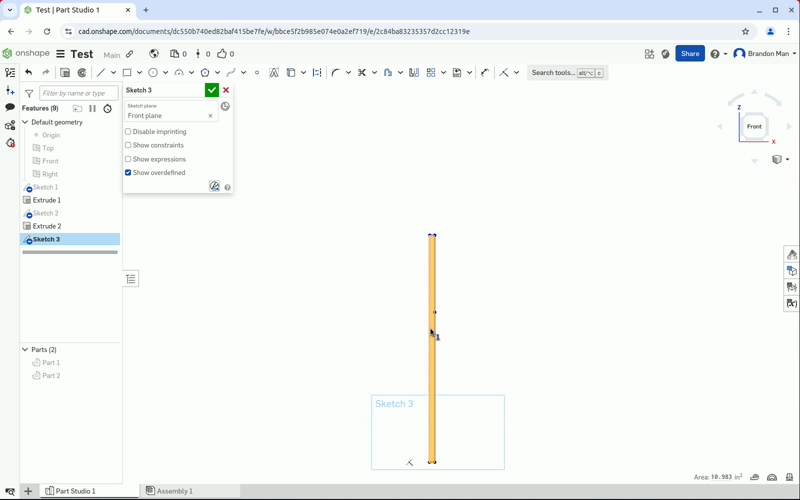
scroll(-6)
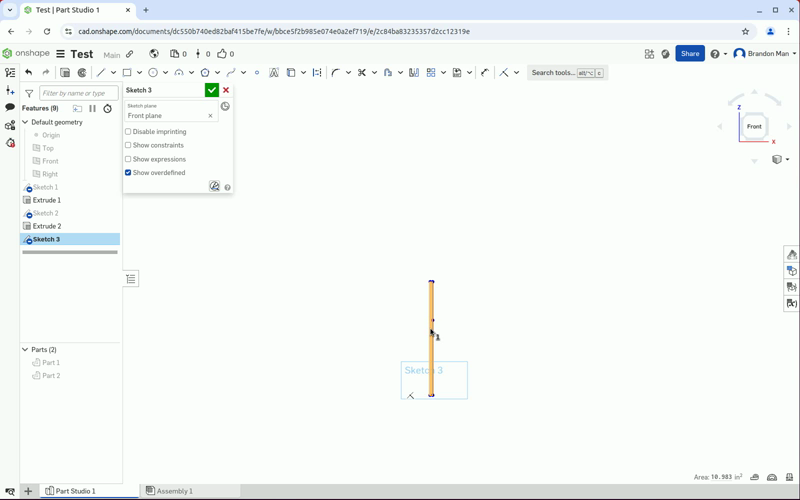
mouse_move(73, 352)
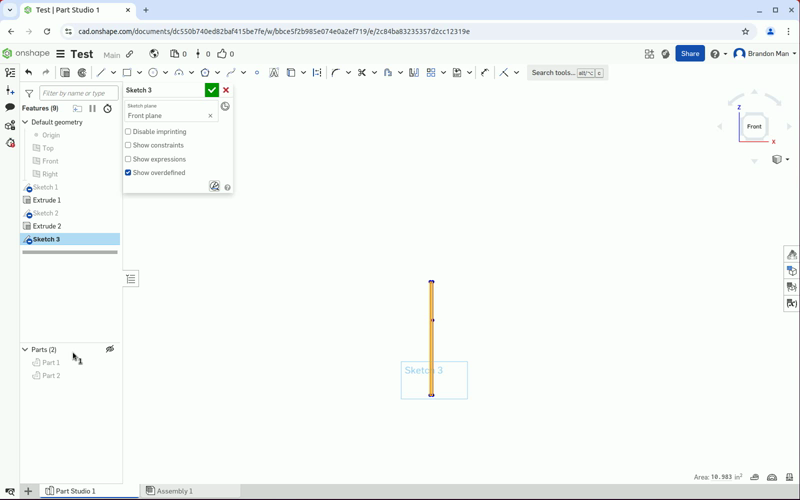
key(shift+y)
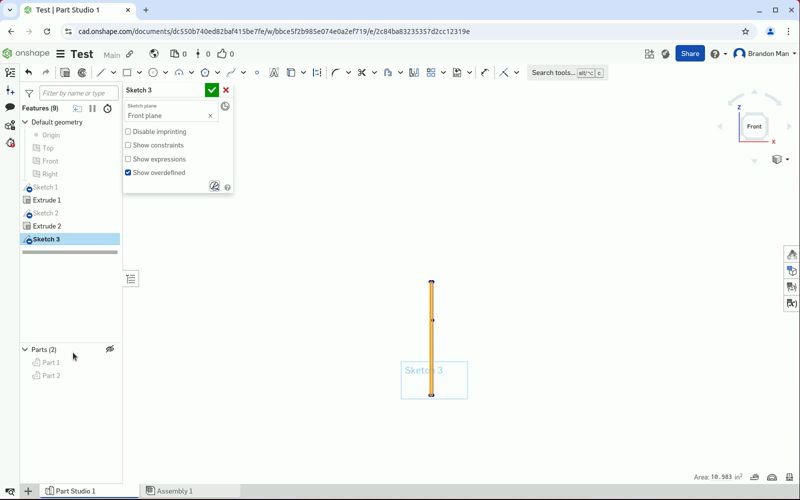
key(shift+e)
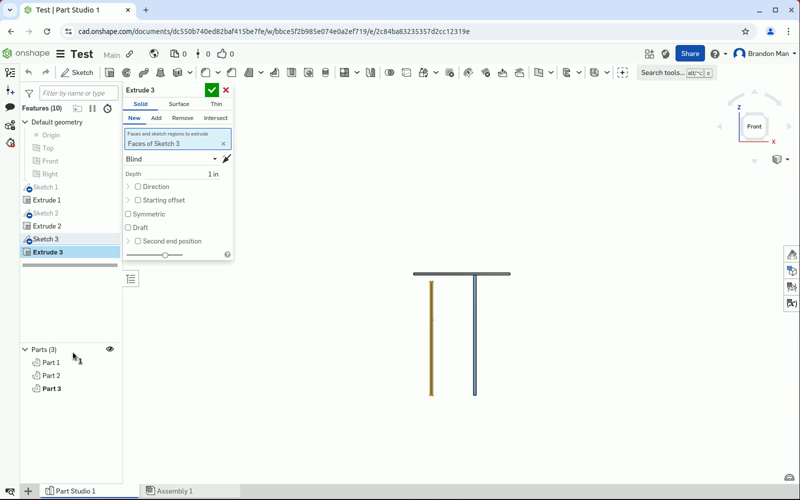
mouse_move(143, 106)
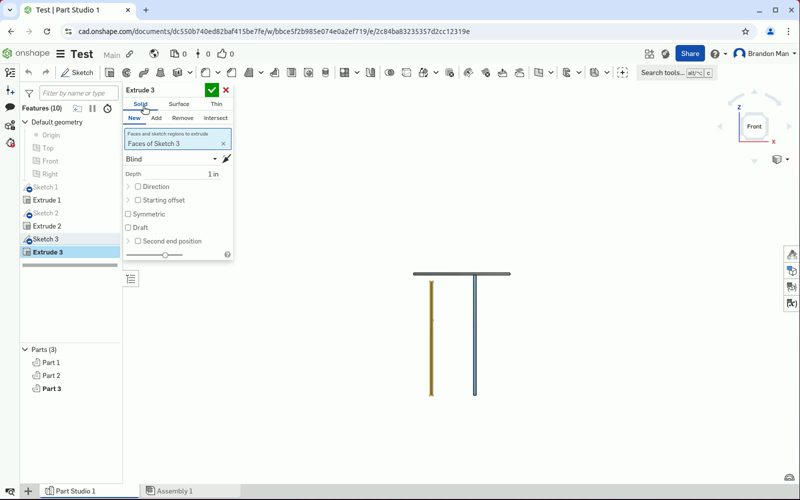
click(143, 106)
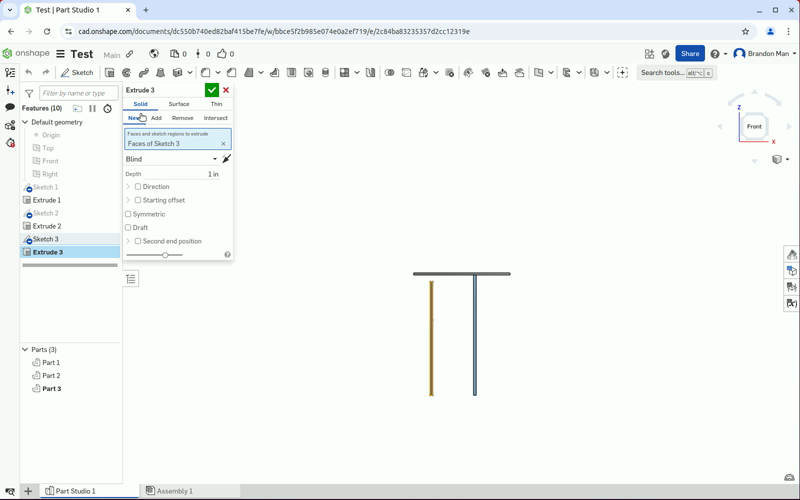
mouse_move(137, 120)
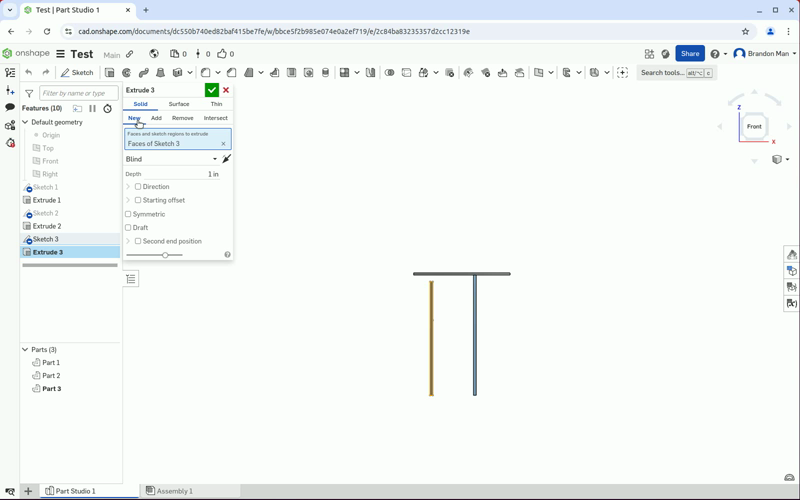
click(137, 120)
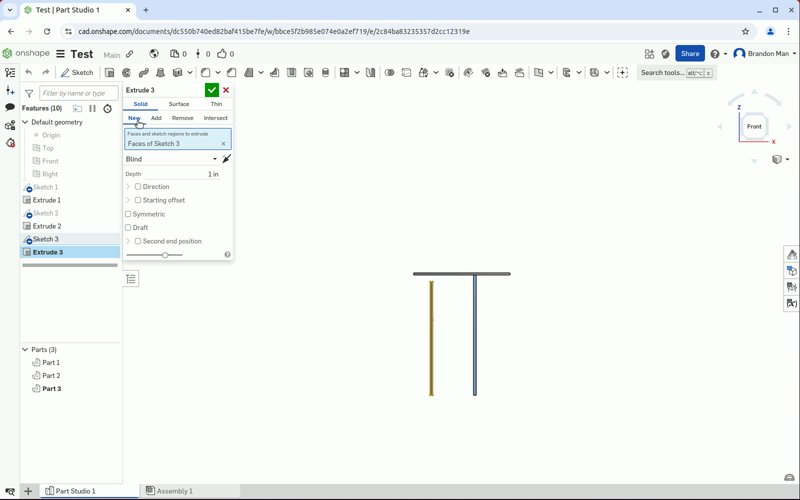
key(tab, 4)
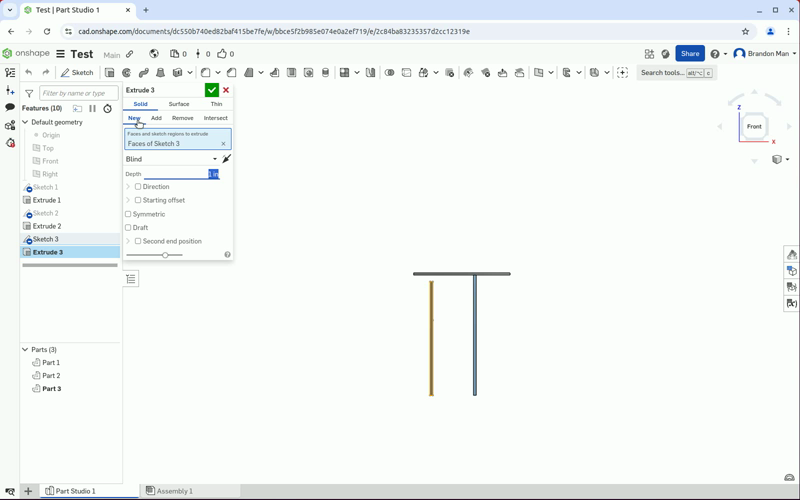
text(0.482)
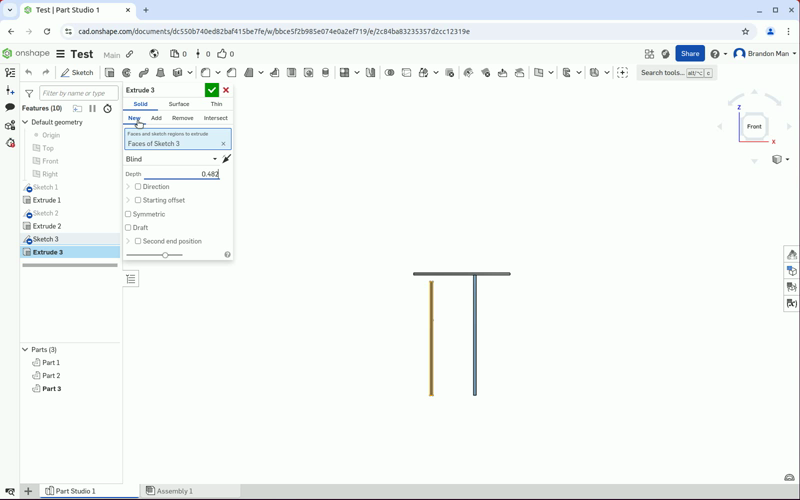
key(tab, 3)
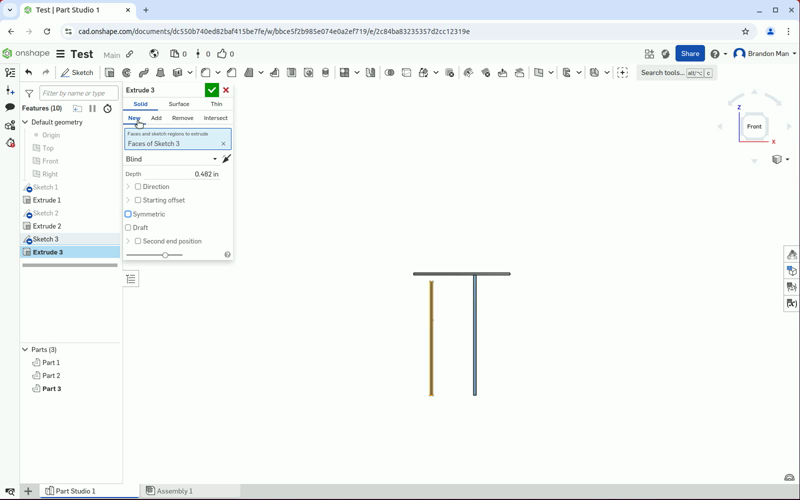
key(space)
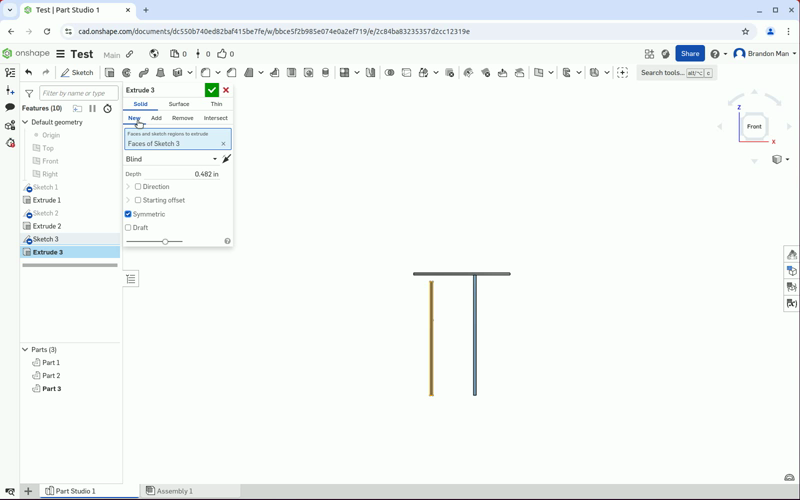
key(enter)
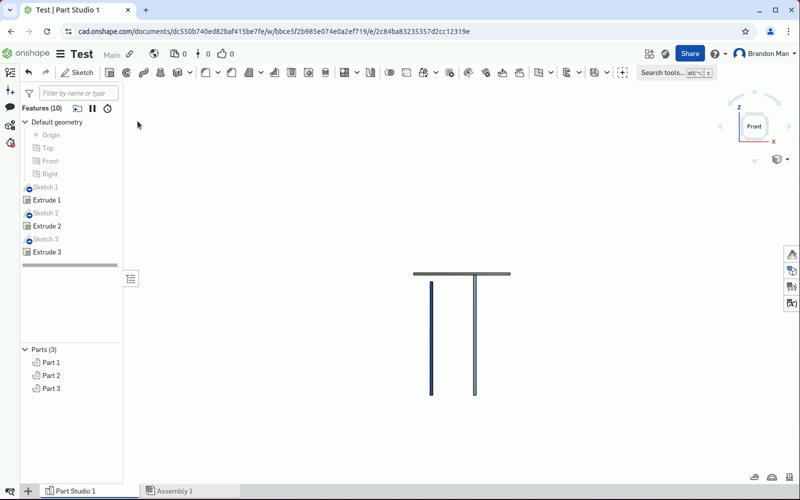
key(shift+h)
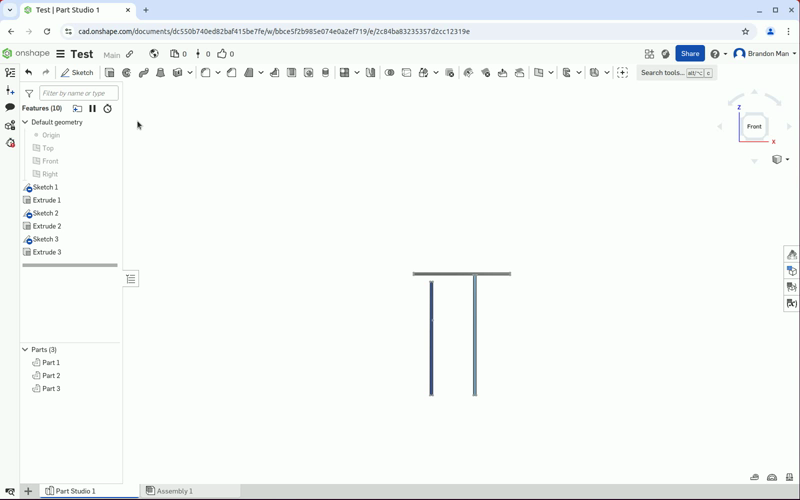
key(shift+h)
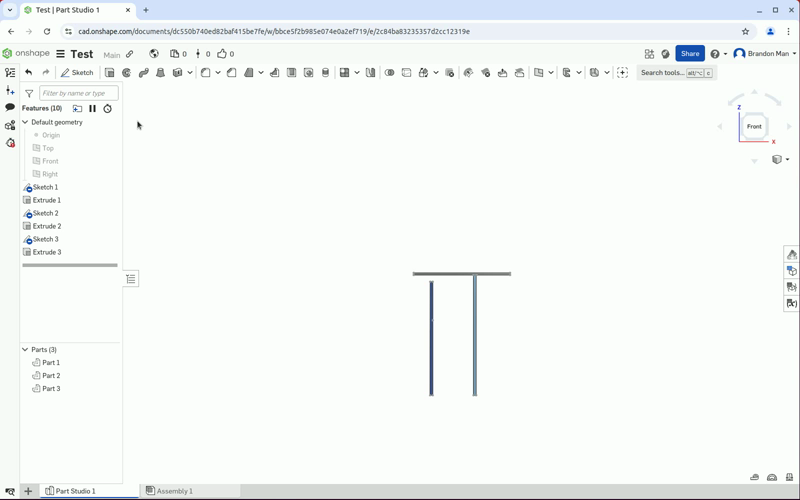
key(shift+7)
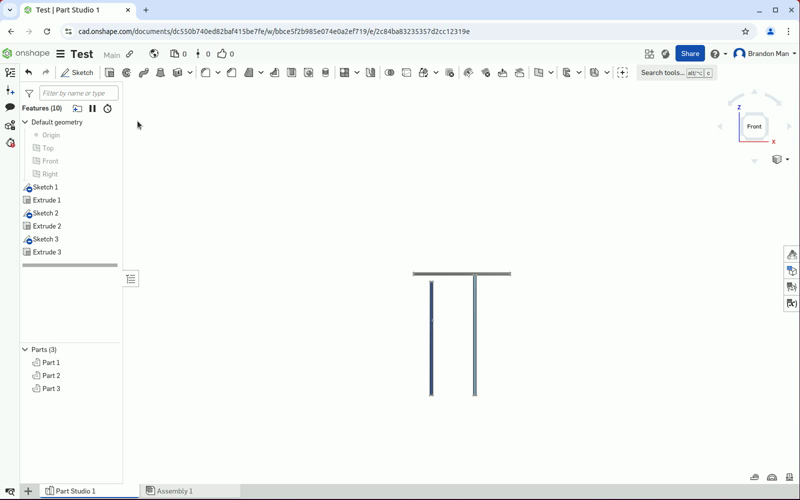
key(left, 2)
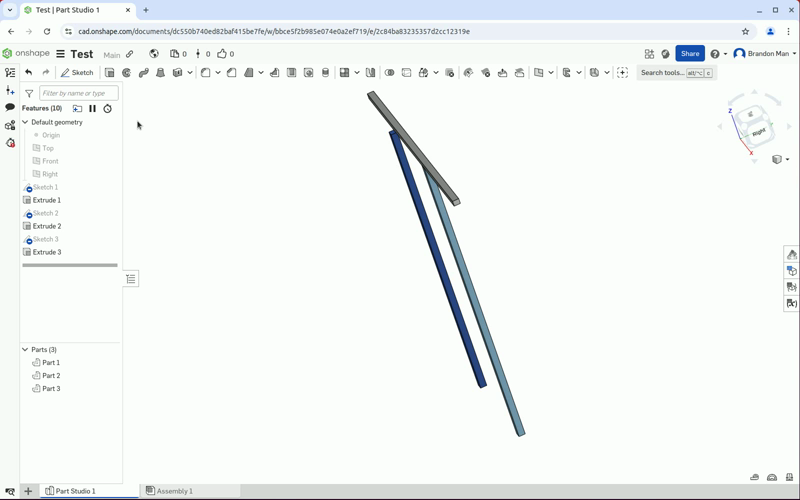
key(down, 2)
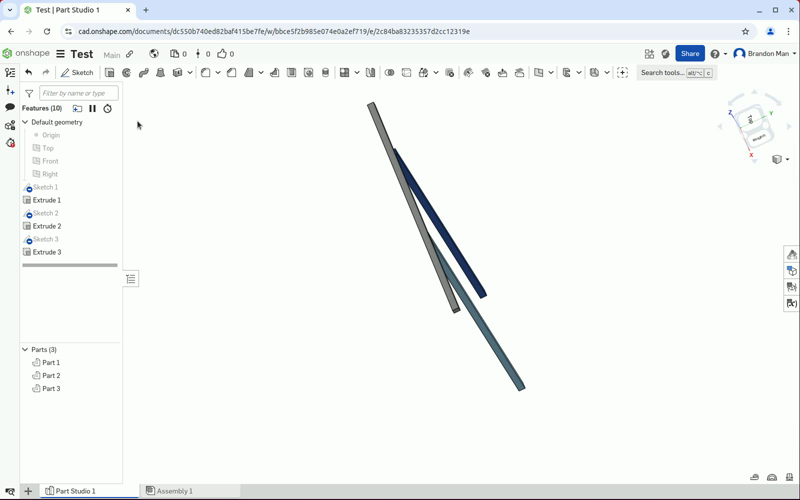
key(up, 2)
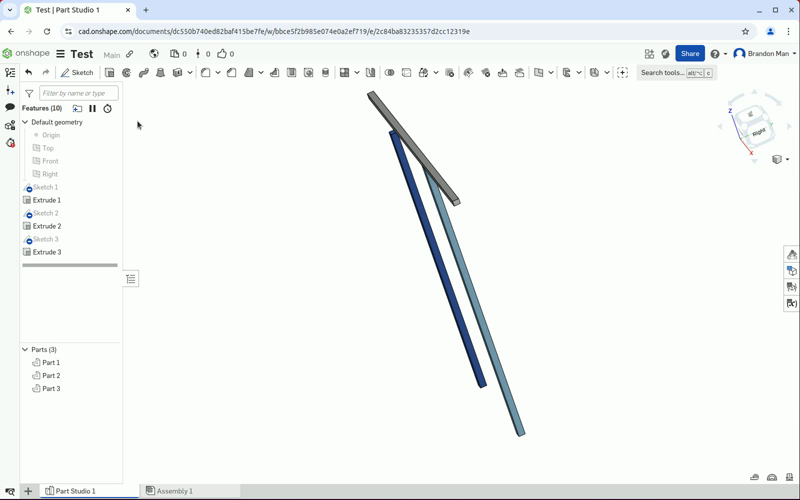
key(right, 2)
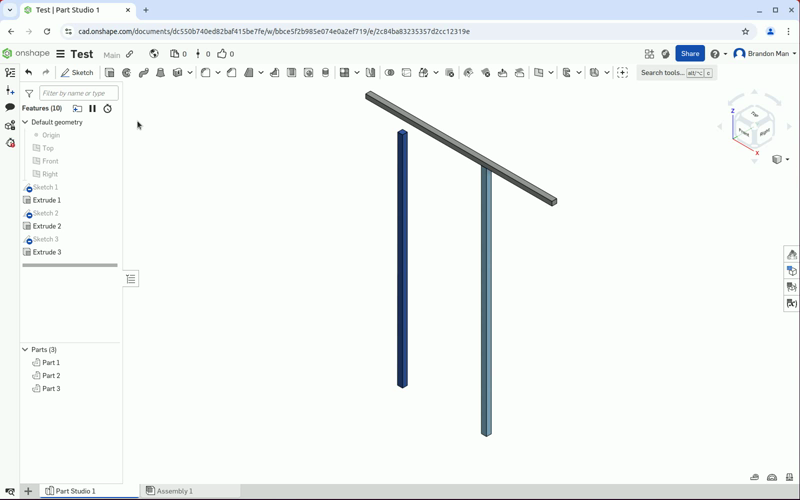
mouse_move(73, 189)
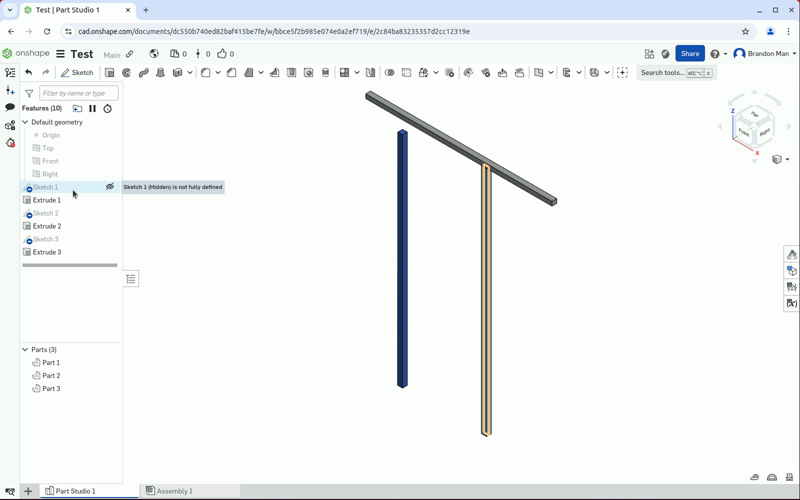
click(73, 189)